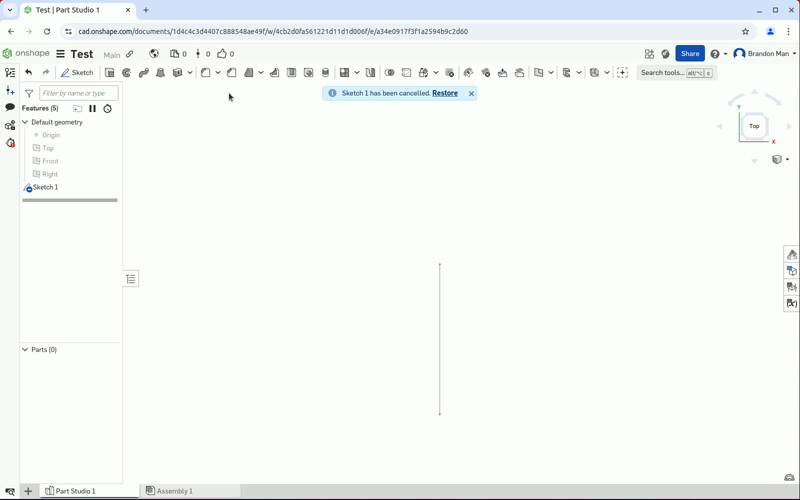
key(shift+h)
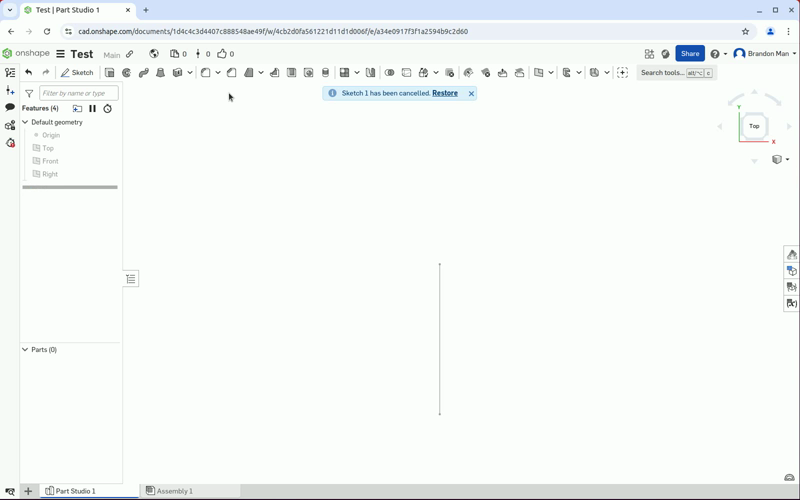
key(shift+s)
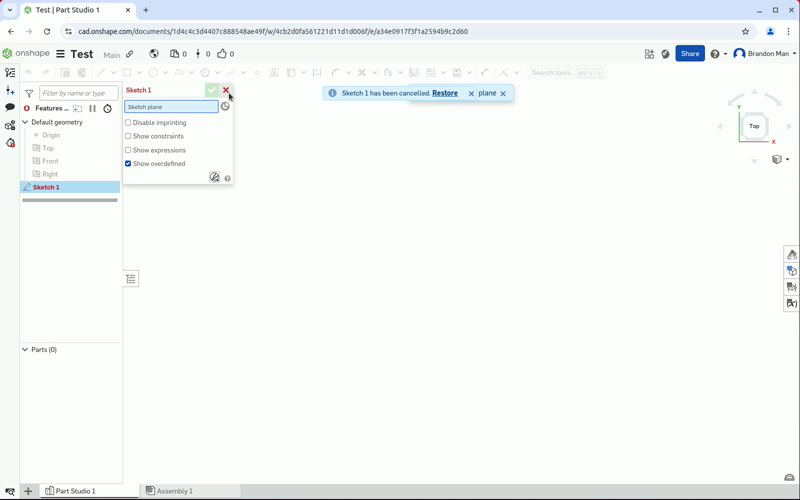
mouse_move(73, 150)
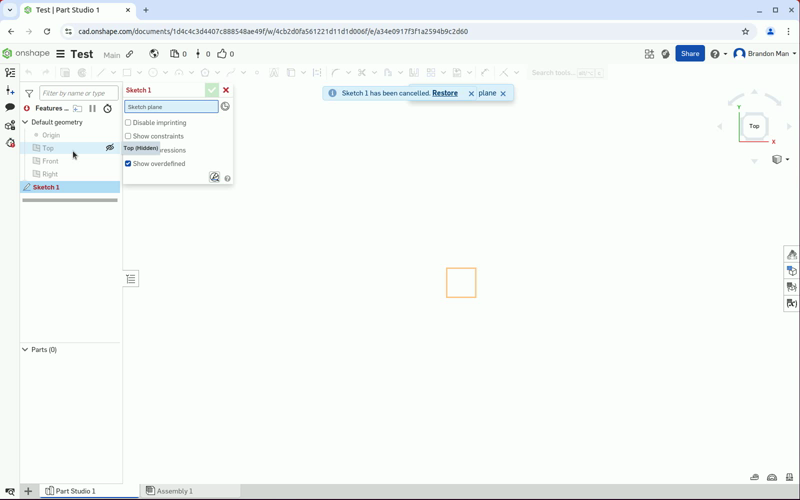
click(73, 150)
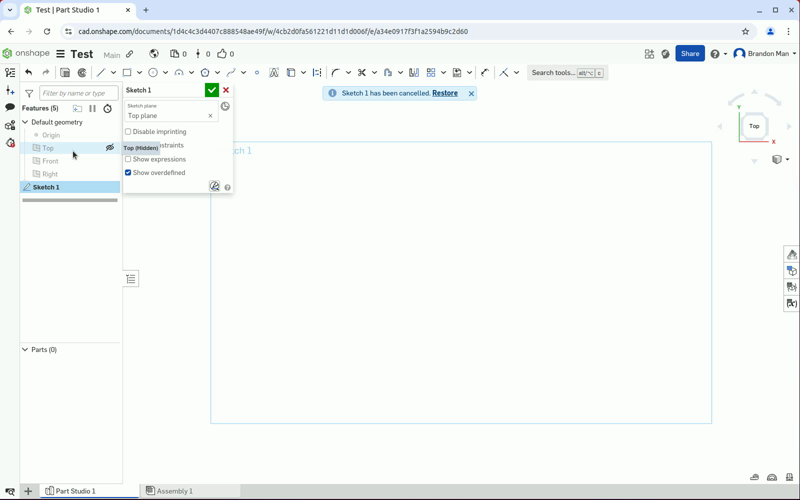
mouse_move(73, 352)
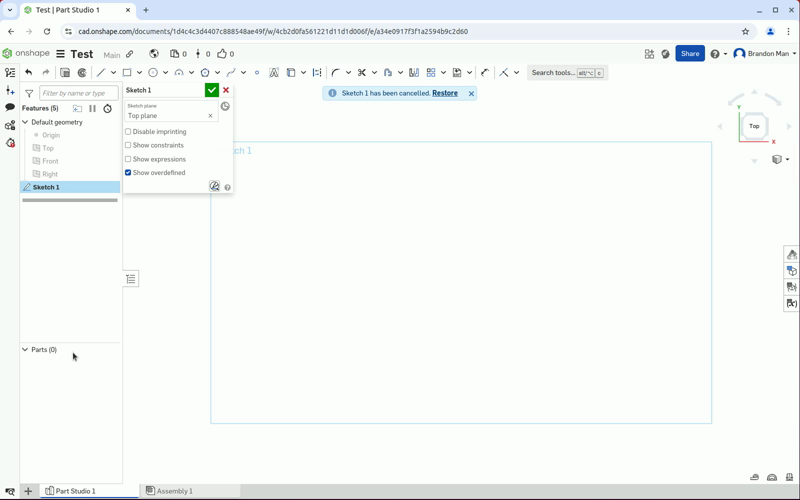
key(y)
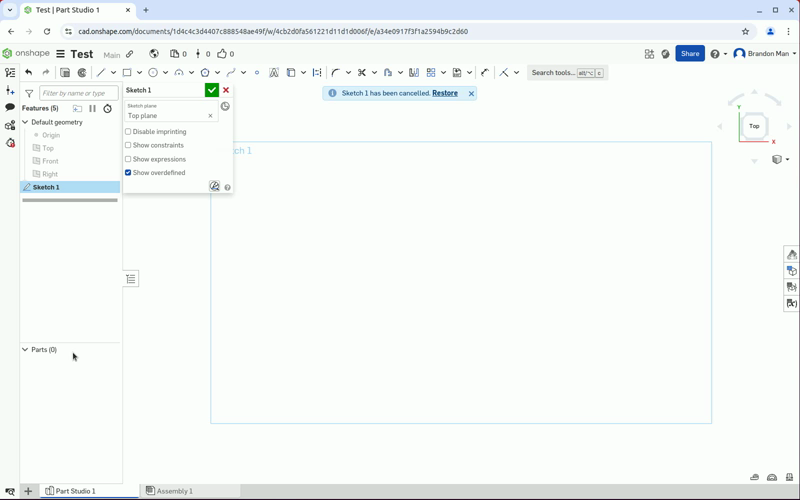
key(l)
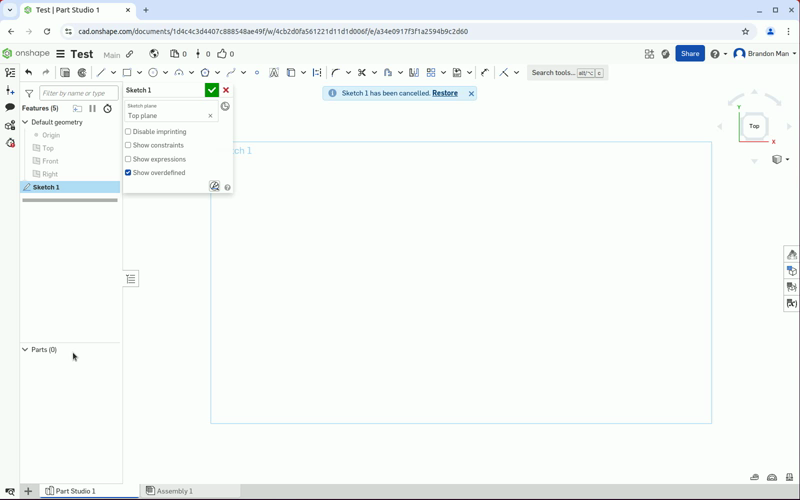
key_down(shift)
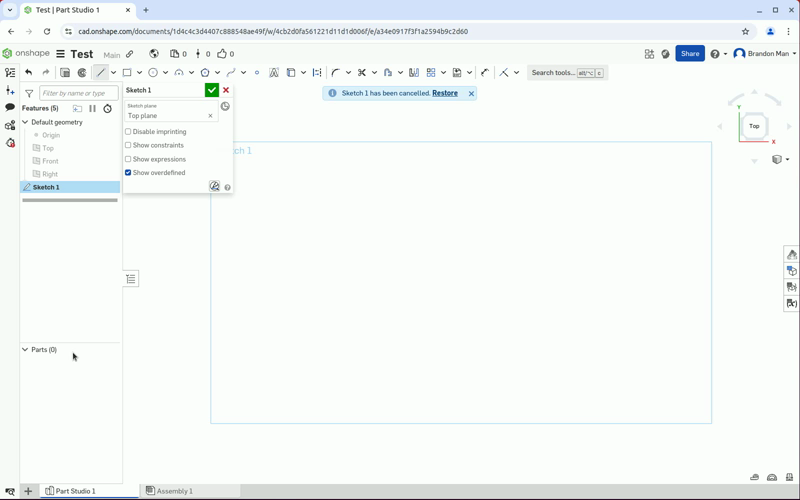
mouse_move(412, 341)
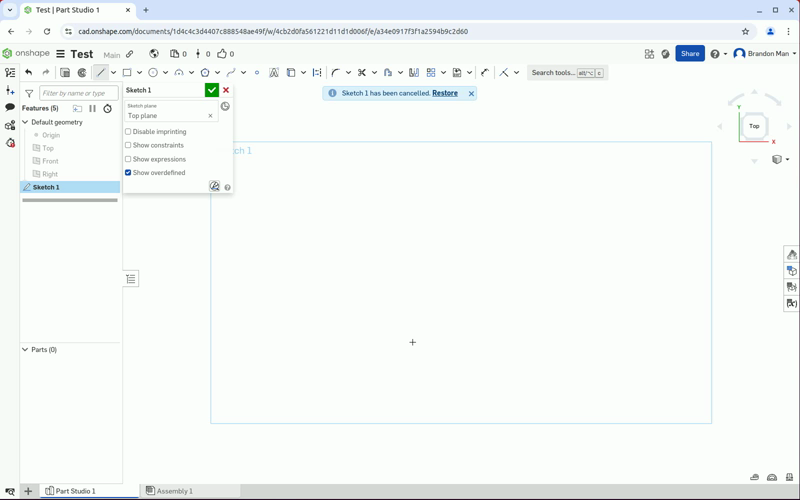
click(412, 341)
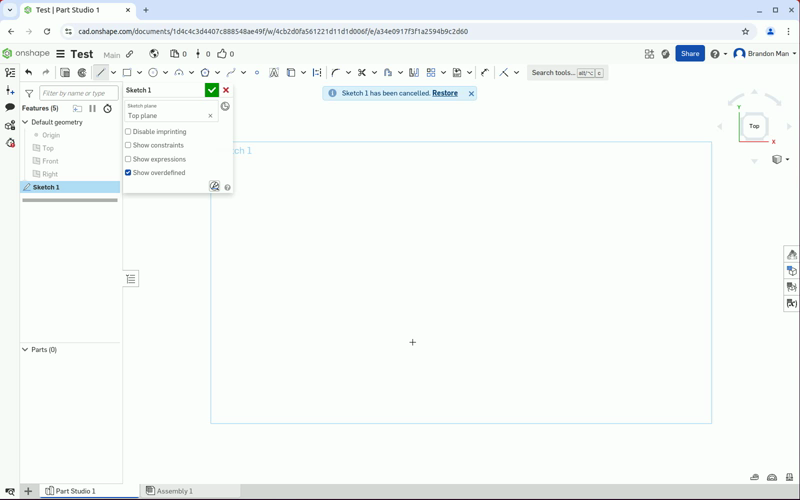
key_up(shift)
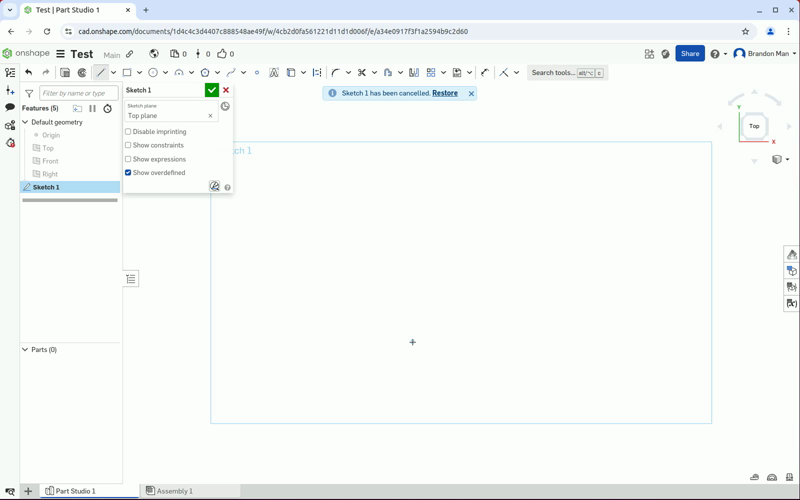
key_down(shift)
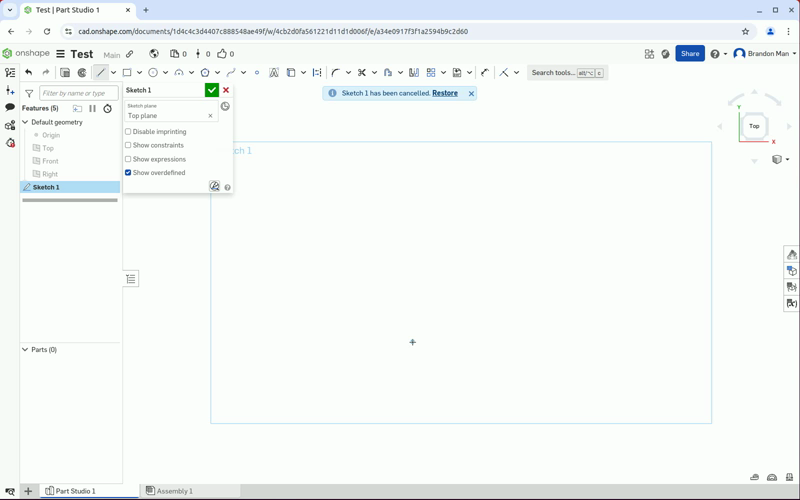
mouse_move(442, 341)
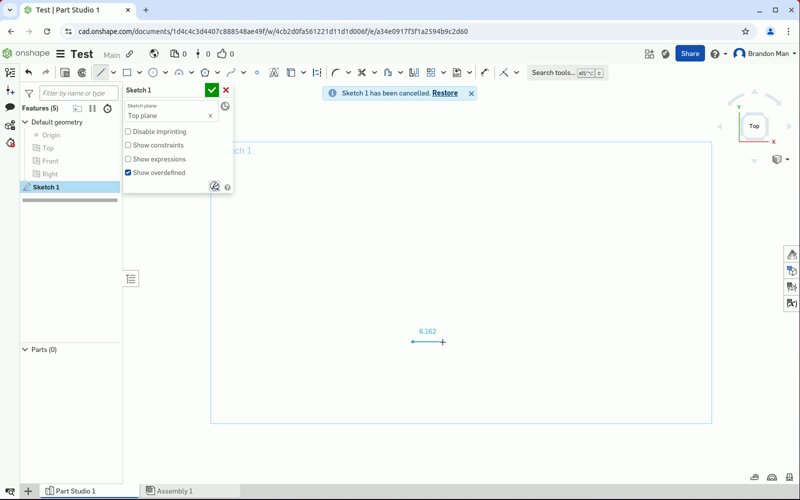
mouse_move(417, 341)
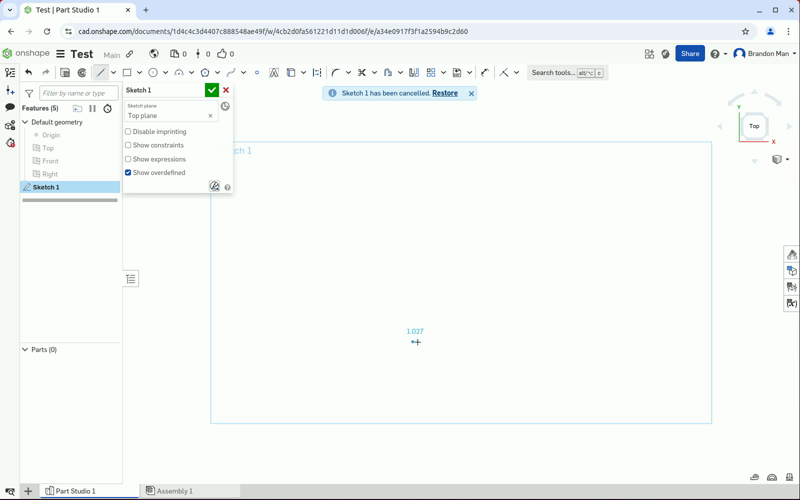
scroll(6)
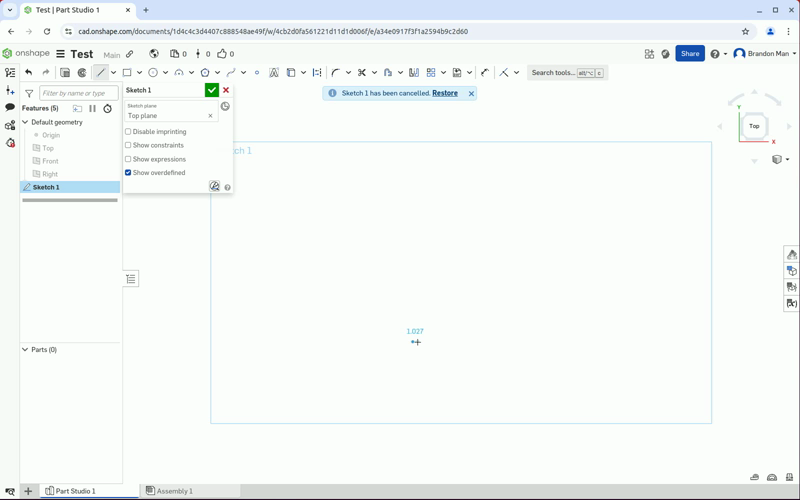
scroll(6)
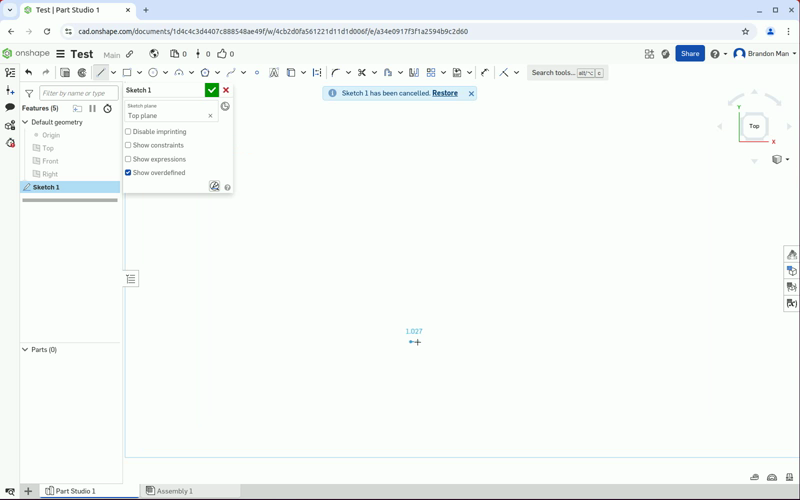
scroll(6)
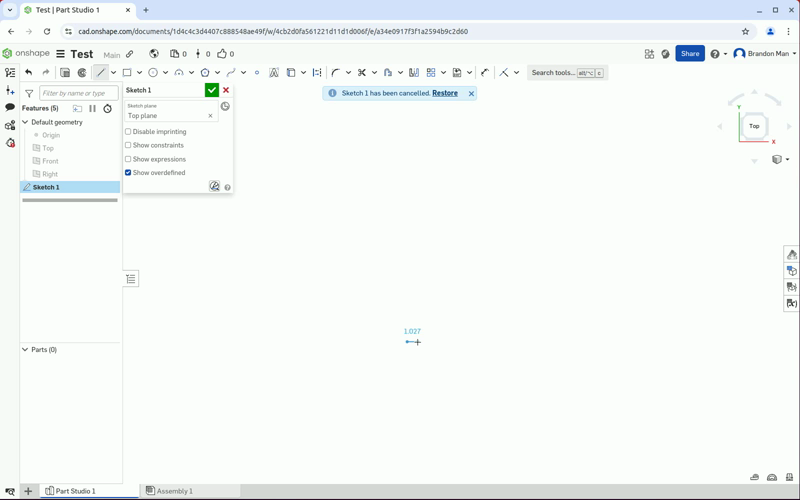
scroll(6)
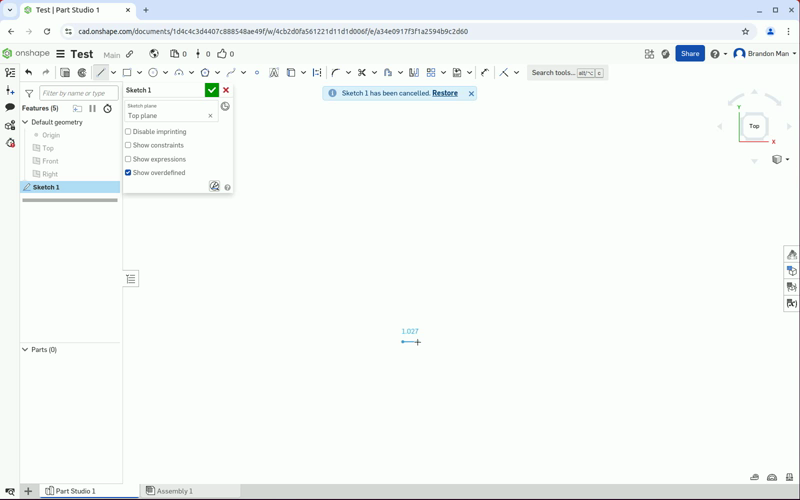
scroll(6)
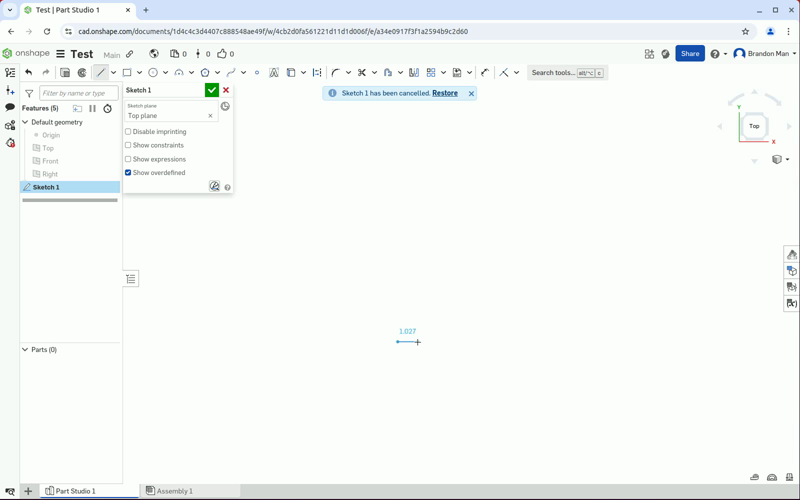
scroll(6)
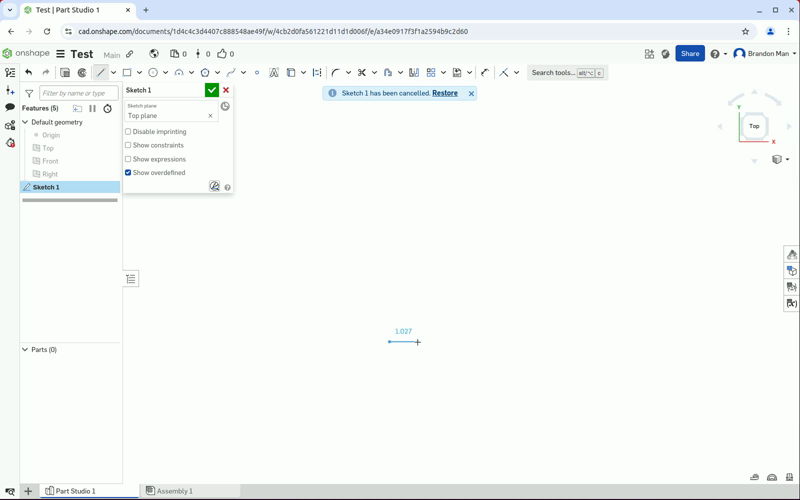
scroll(6)
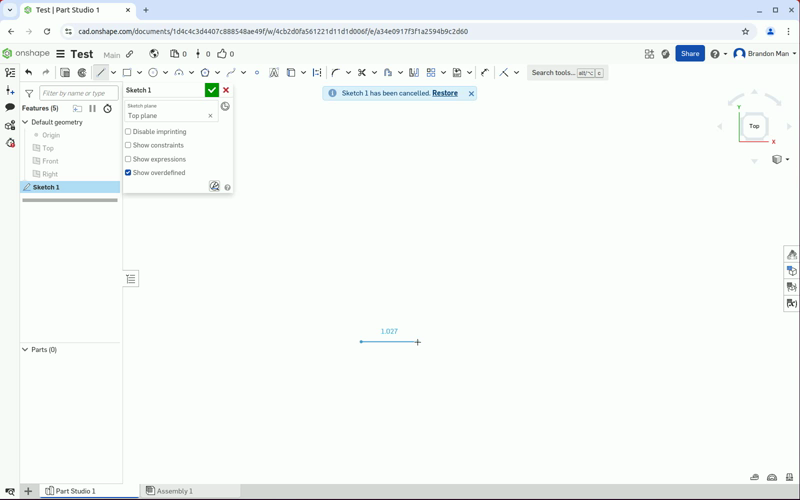
click(417, 341)
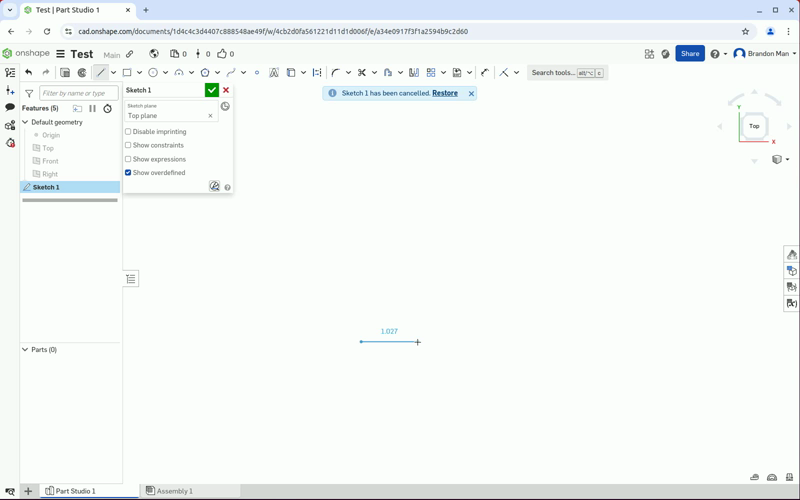
scroll(-6)
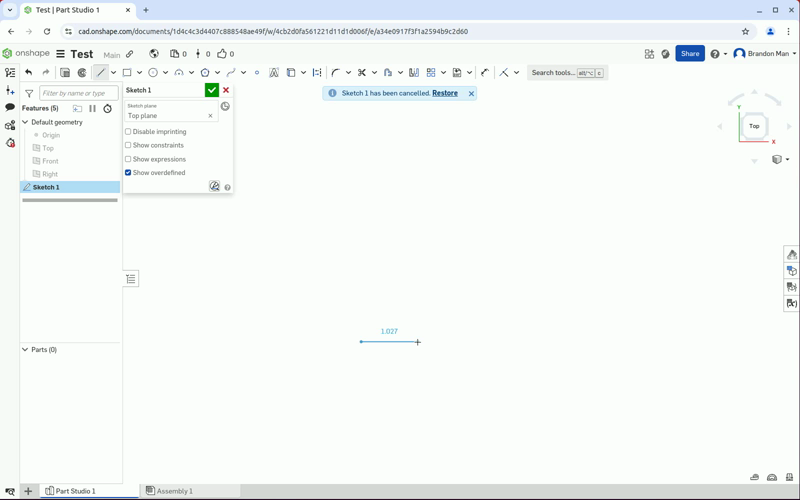
scroll(-6)
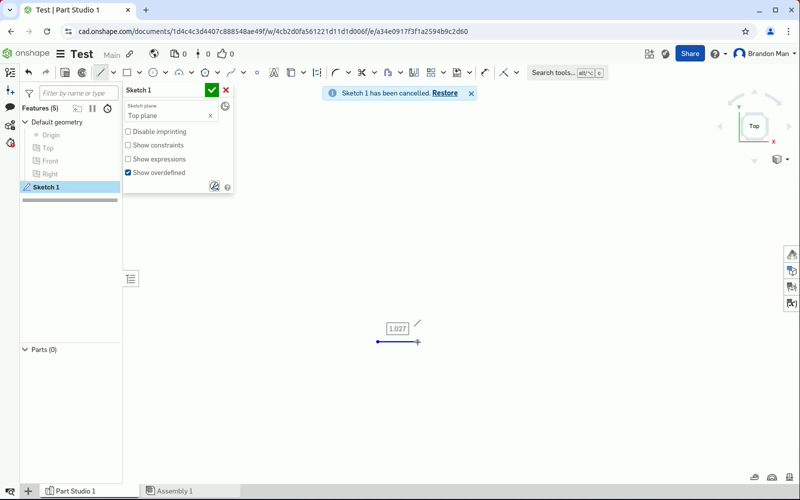
scroll(-6)
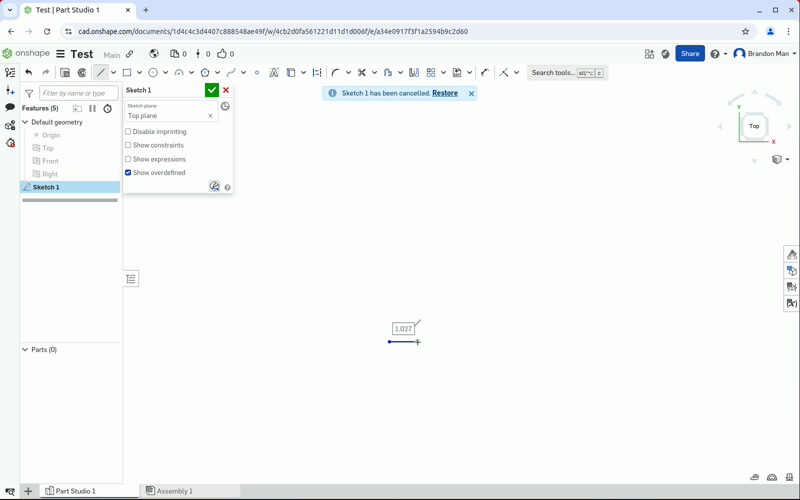
scroll(-6)
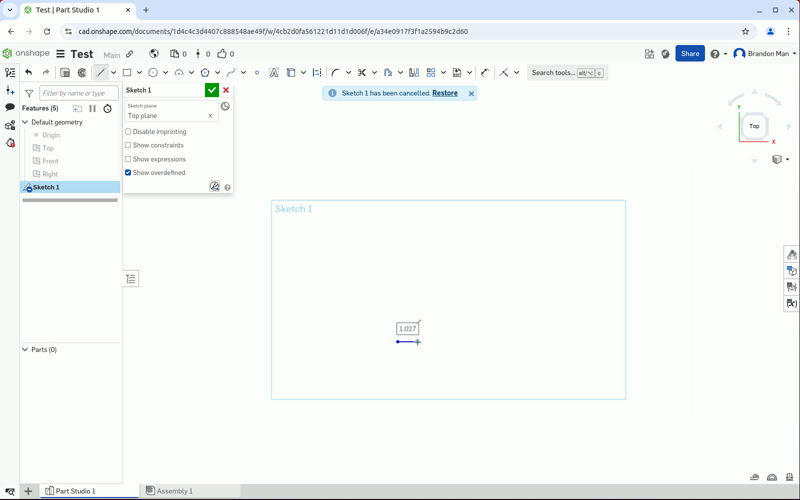
scroll(-6)
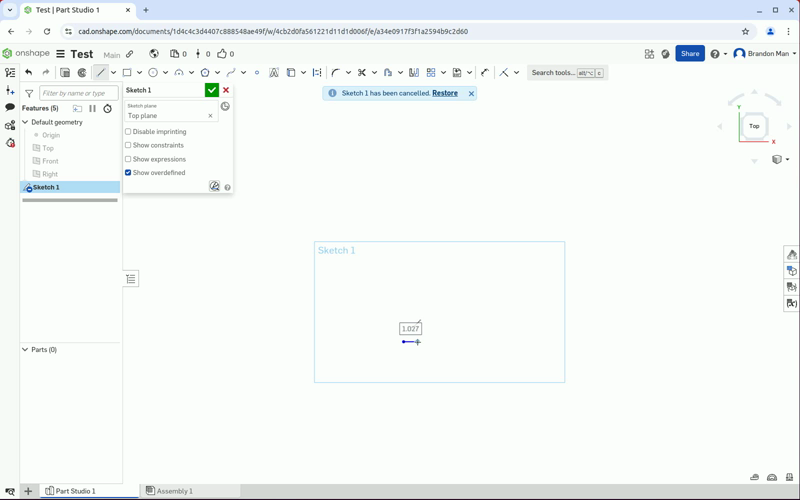
scroll(-6)
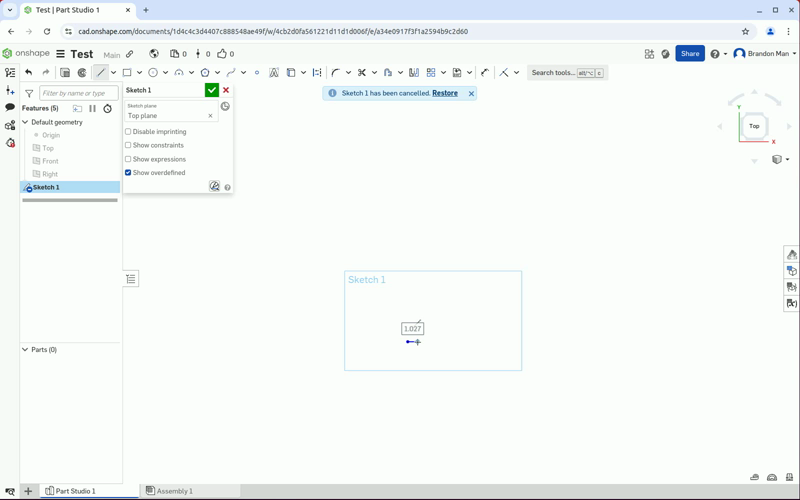
scroll(-6)
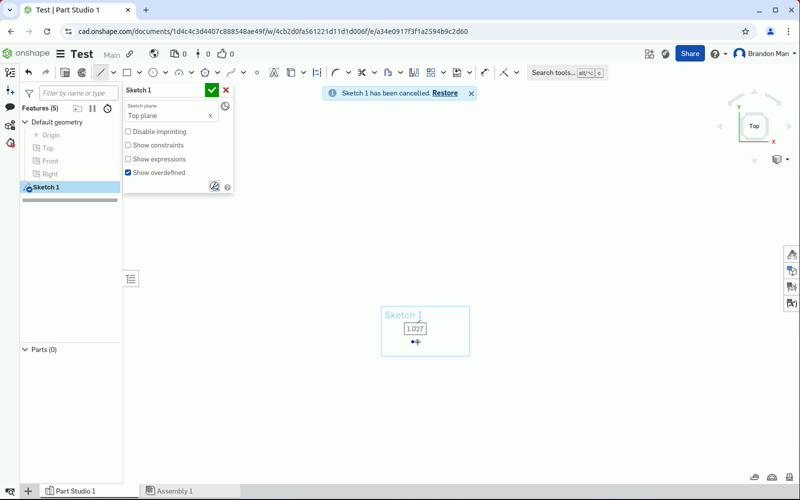
key_up(shift)
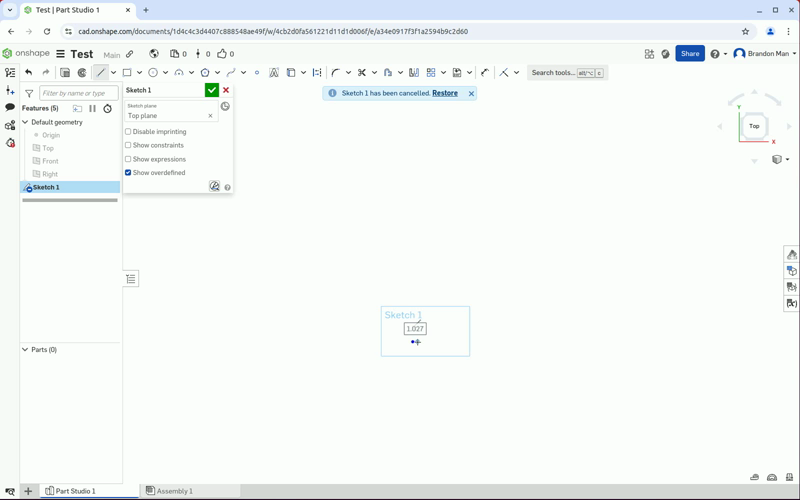
key_down(shift)
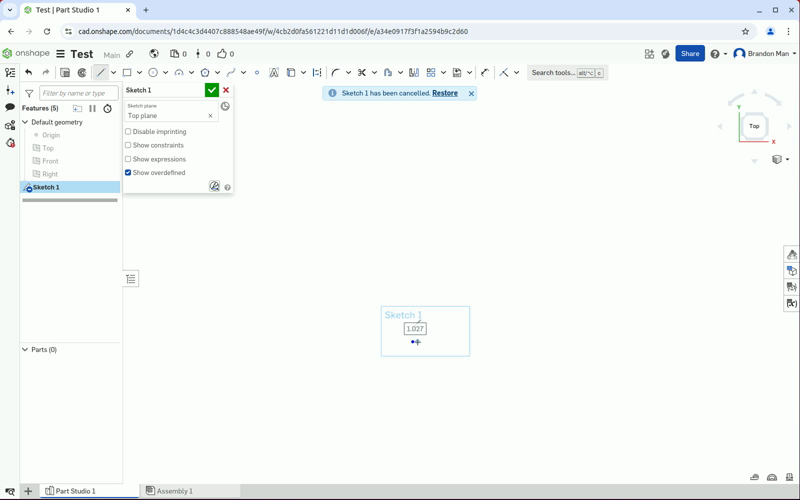
mouse_move(417, 200)
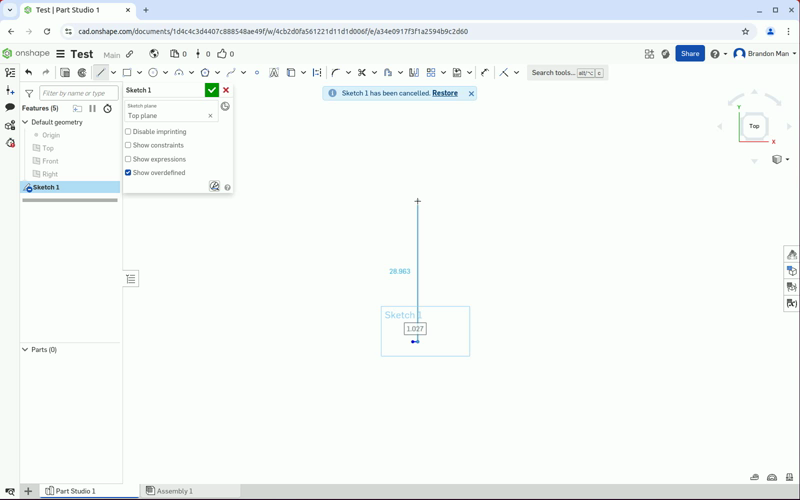
click(417, 200)
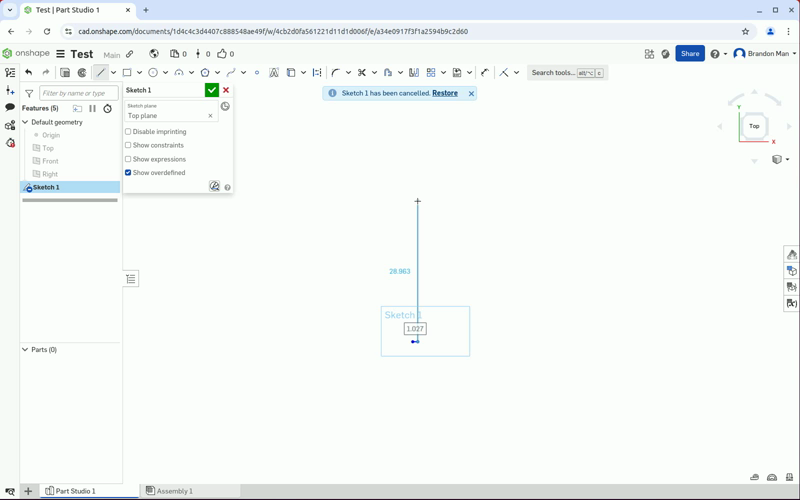
key_up(shift)
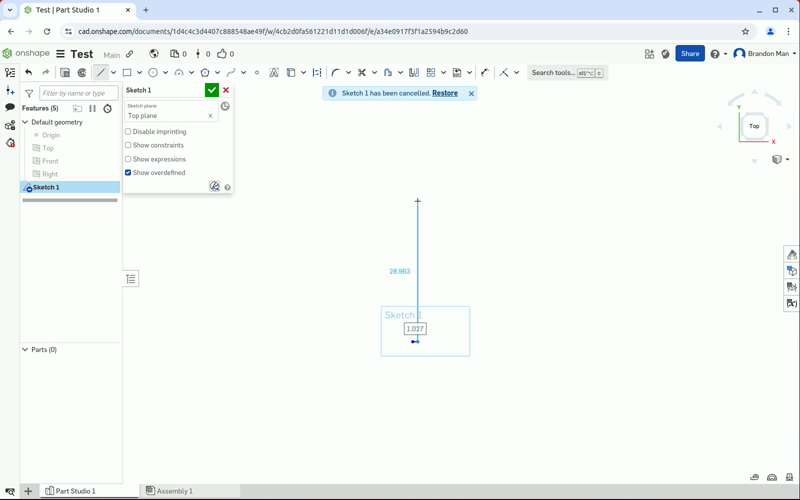
key_down(shift)
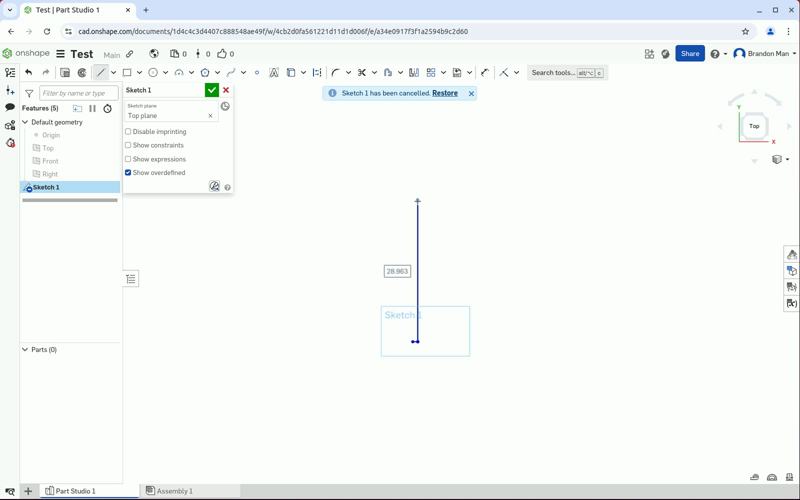
mouse_move(447, 200)
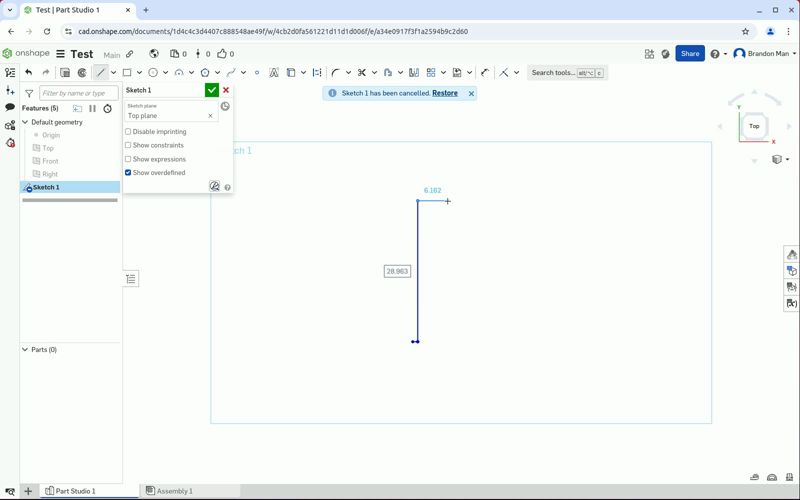
mouse_move(417, 189)
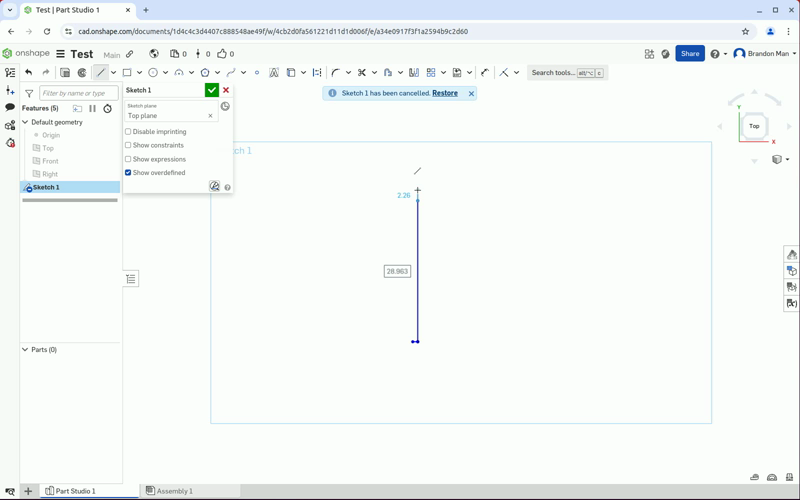
click(417, 189)
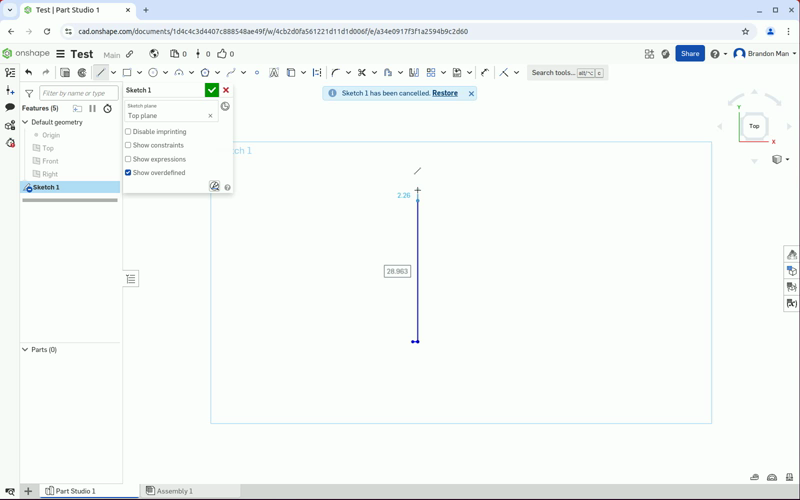
key_up(shift)
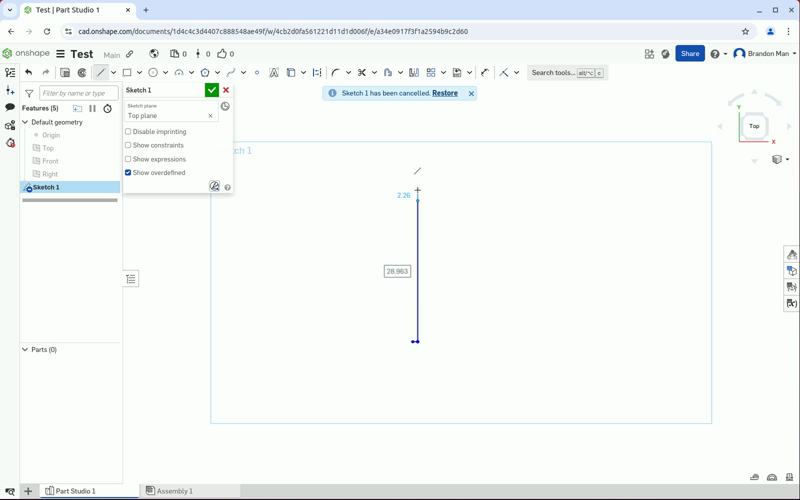
key_down(shift)
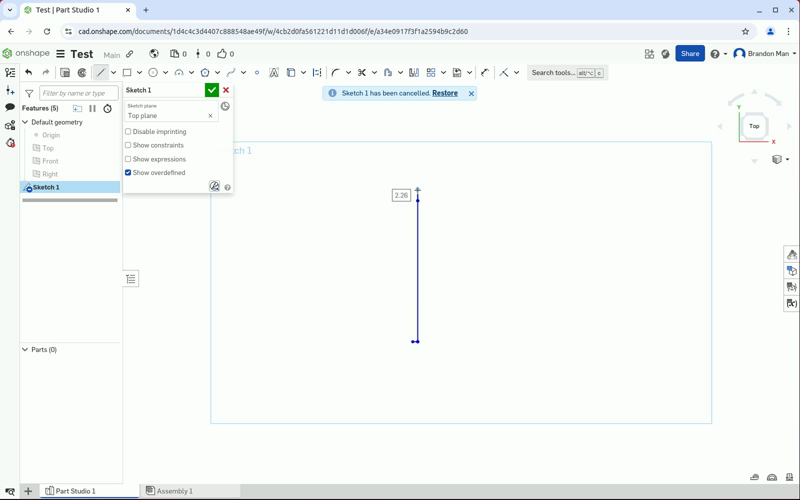
mouse_move(447, 189)
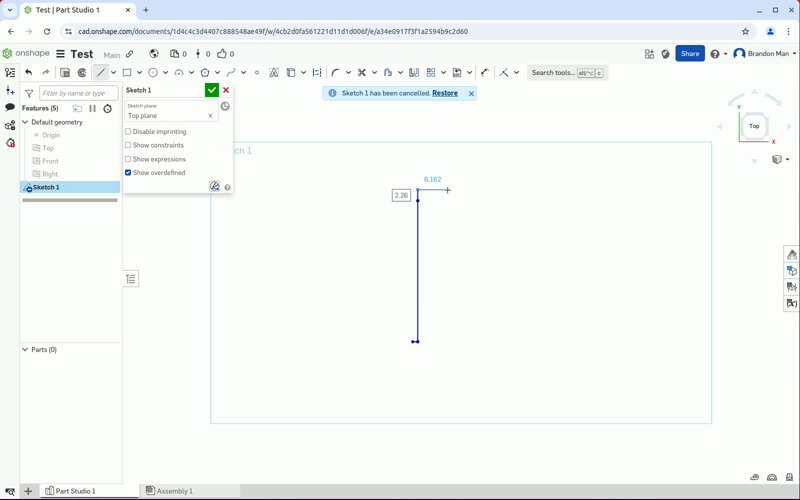
mouse_move(412, 189)
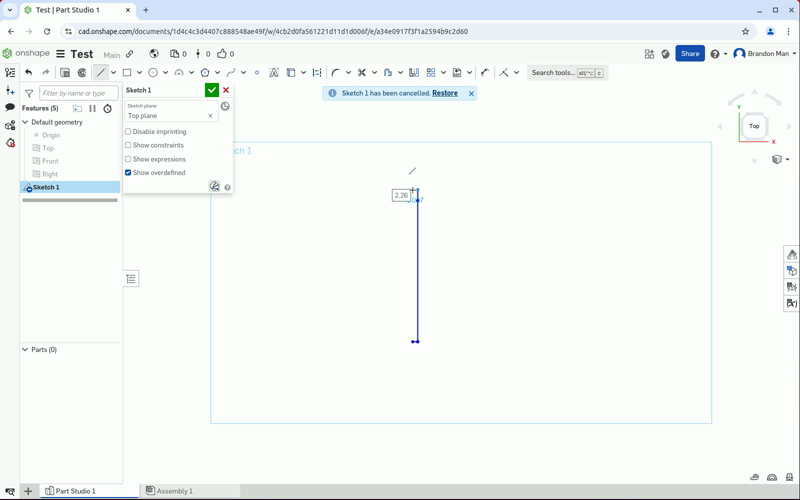
scroll(6)
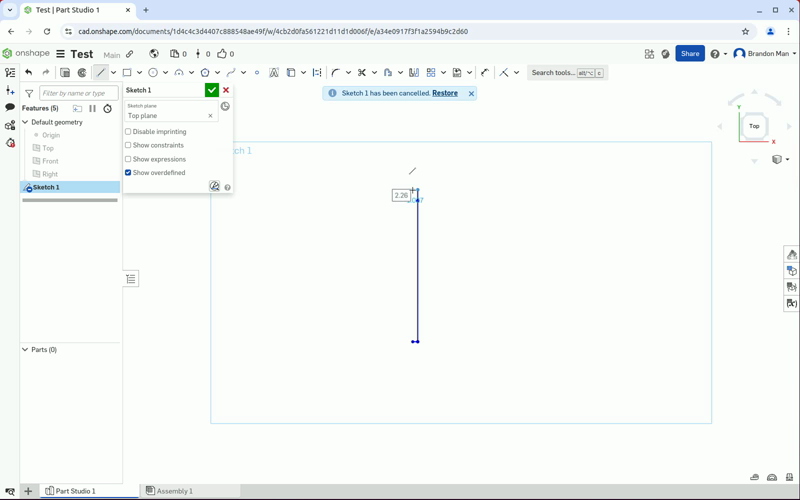
scroll(6)
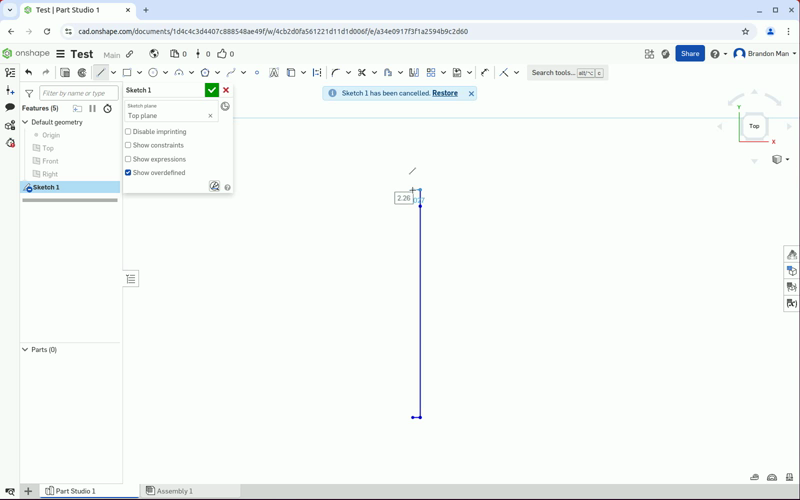
scroll(6)
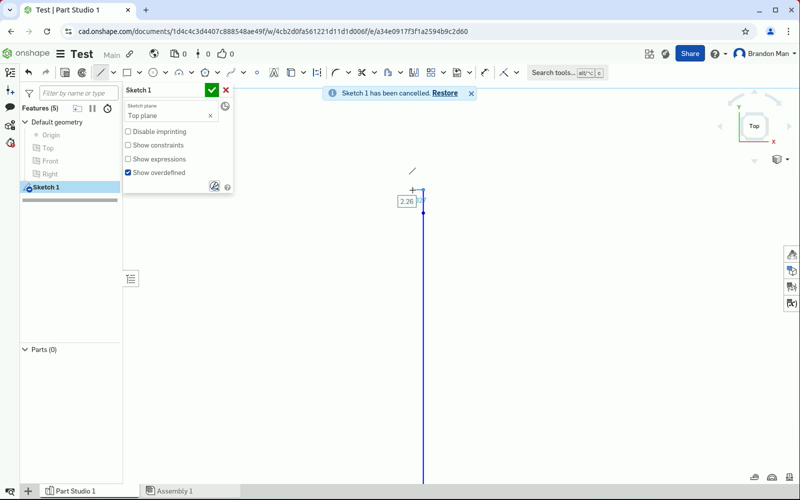
scroll(6)
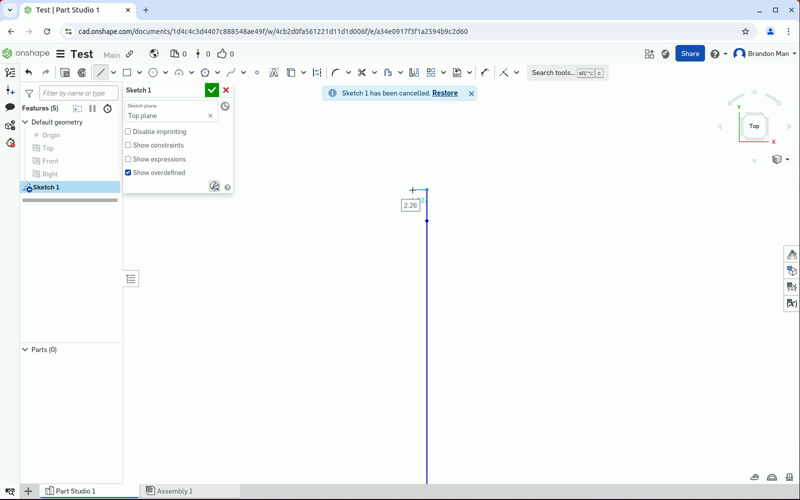
scroll(6)
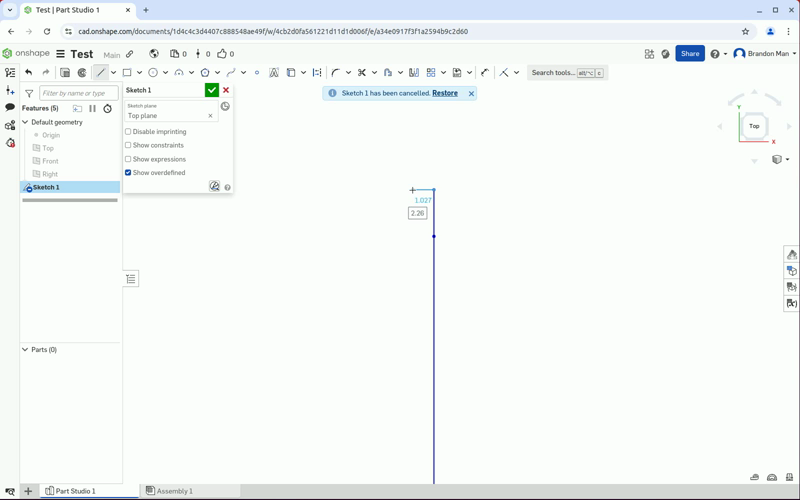
scroll(6)
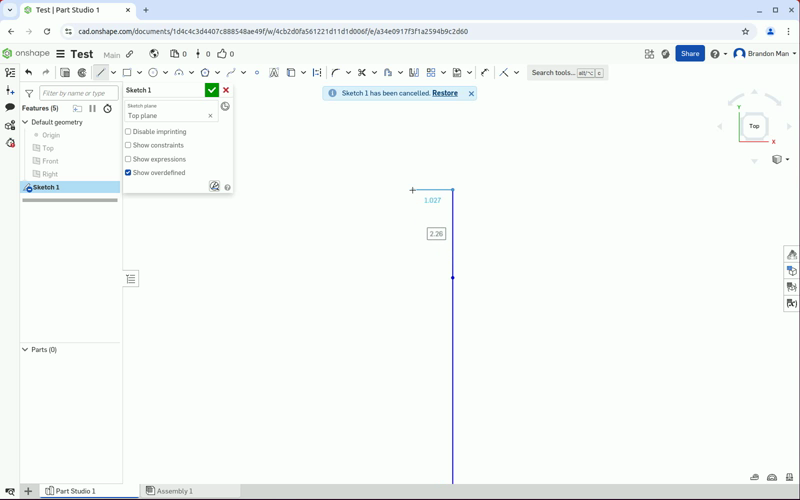
scroll(6)
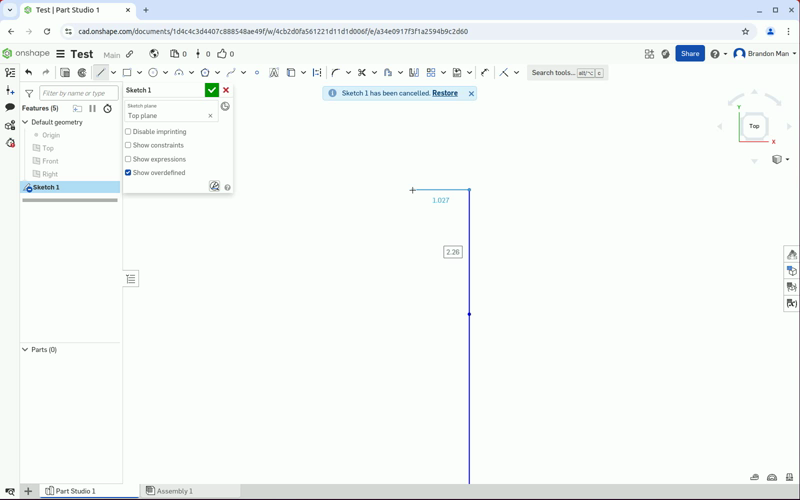
click(412, 189)
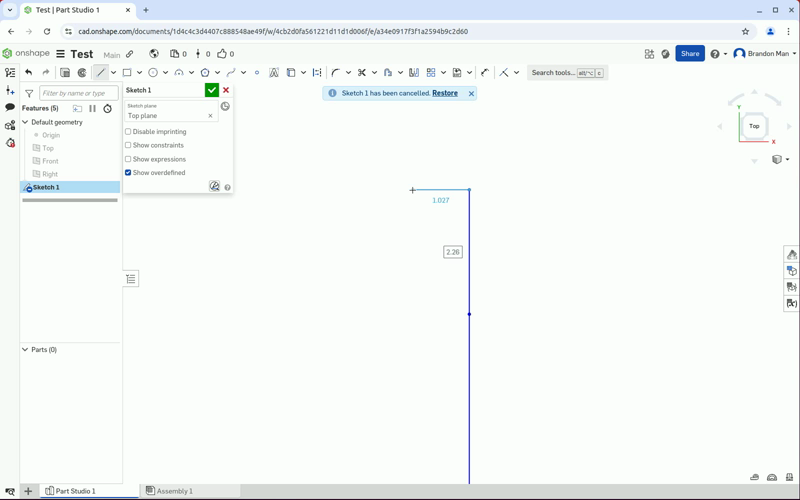
scroll(-6)
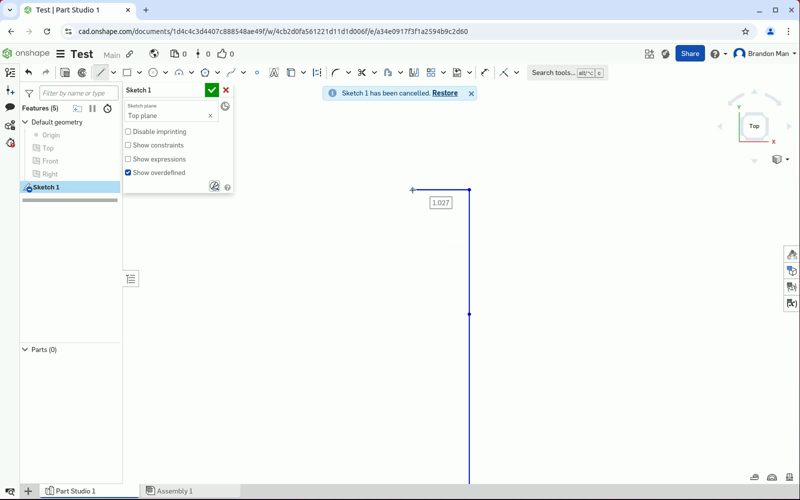
scroll(-6)
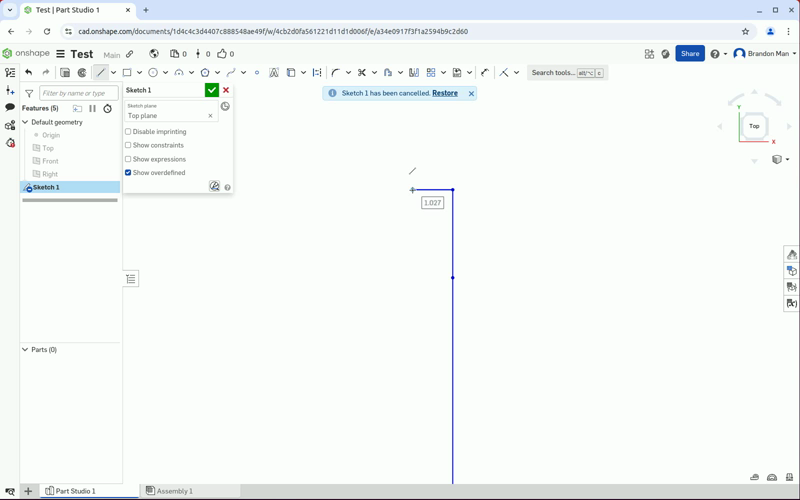
scroll(-6)
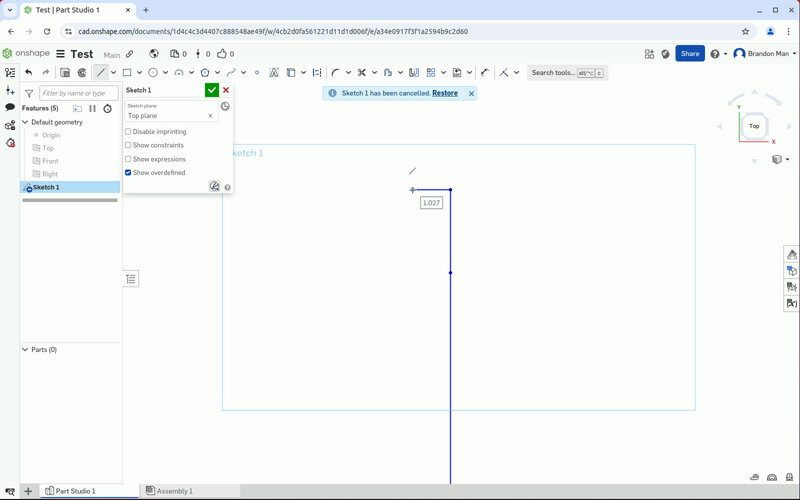
scroll(-6)
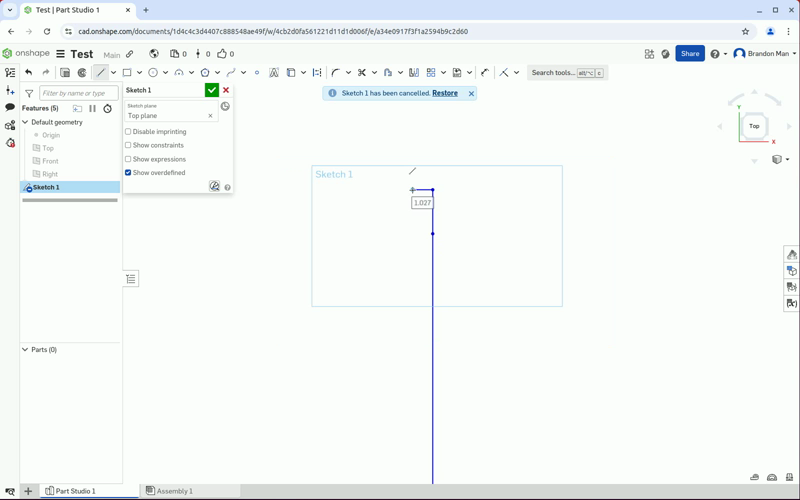
scroll(-6)
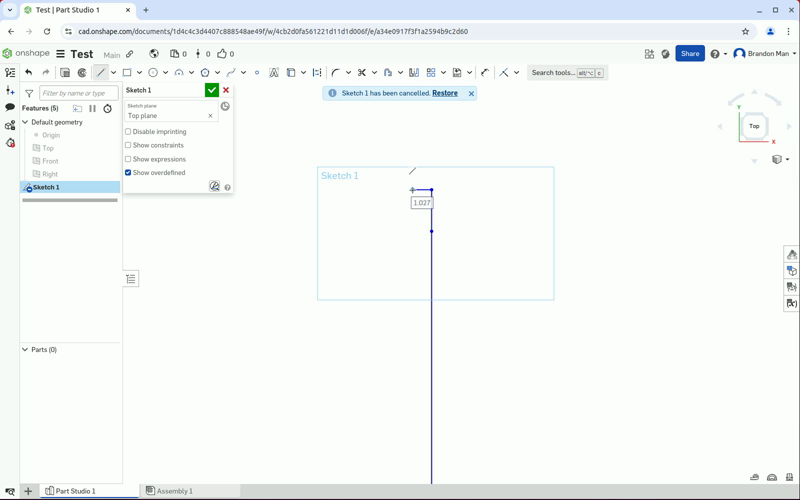
scroll(-6)
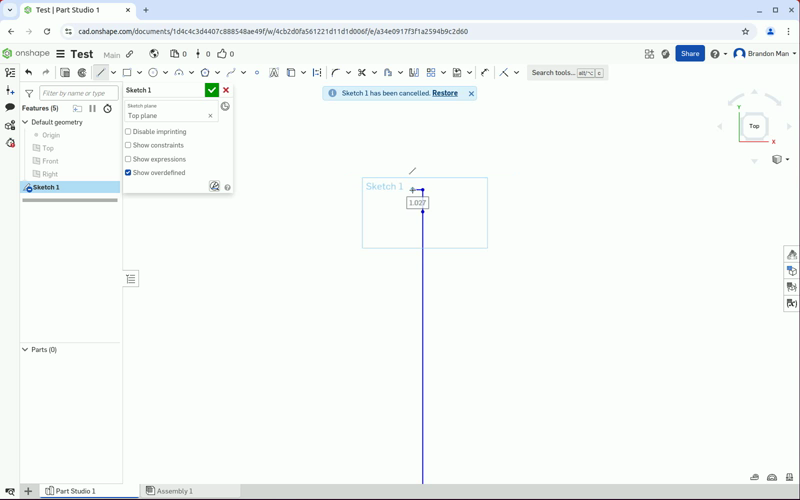
scroll(-6)
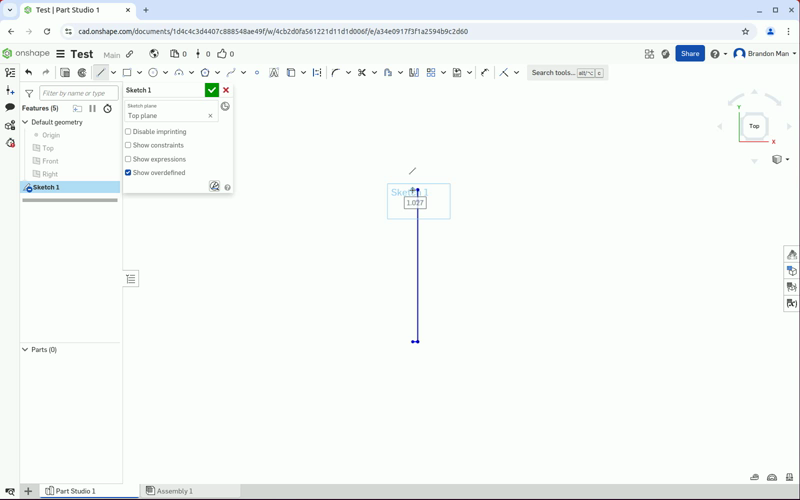
key_up(shift)
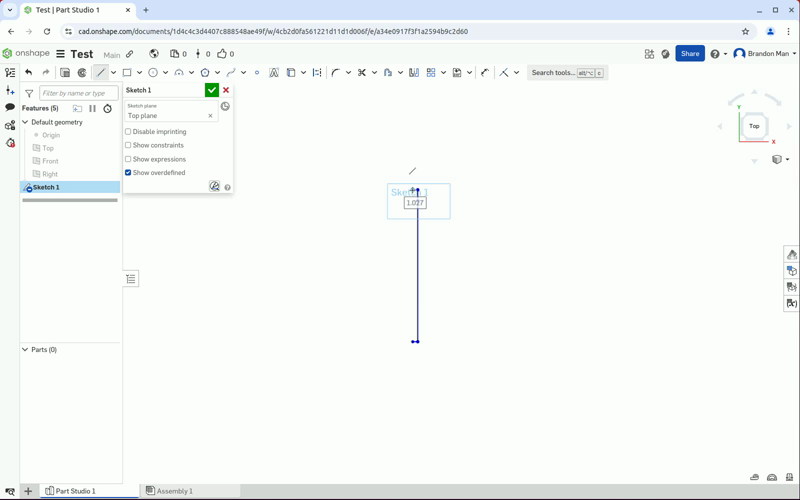
key_down(shift)
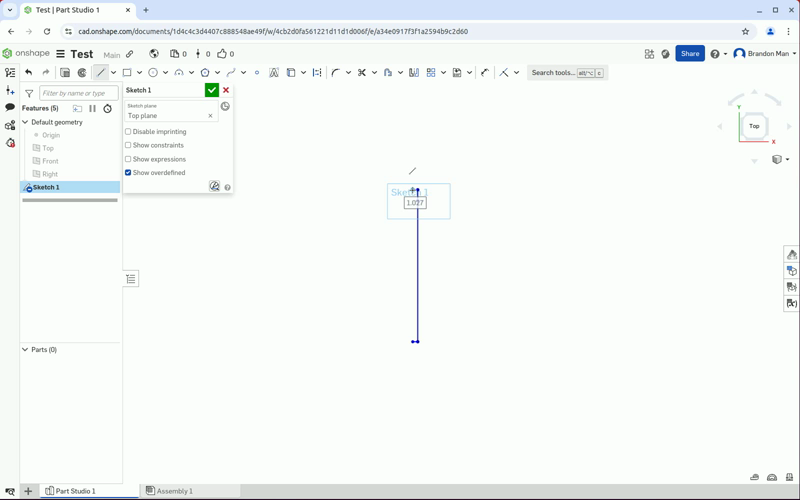
mouse_move(412, 341)
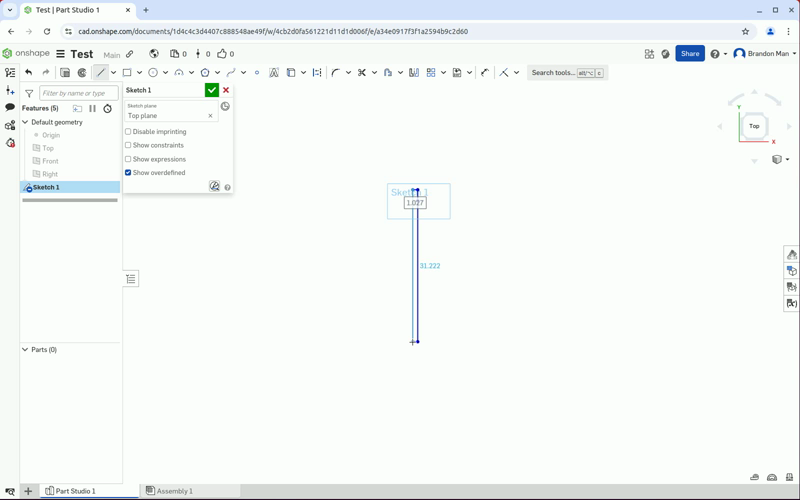
key_up(shift)
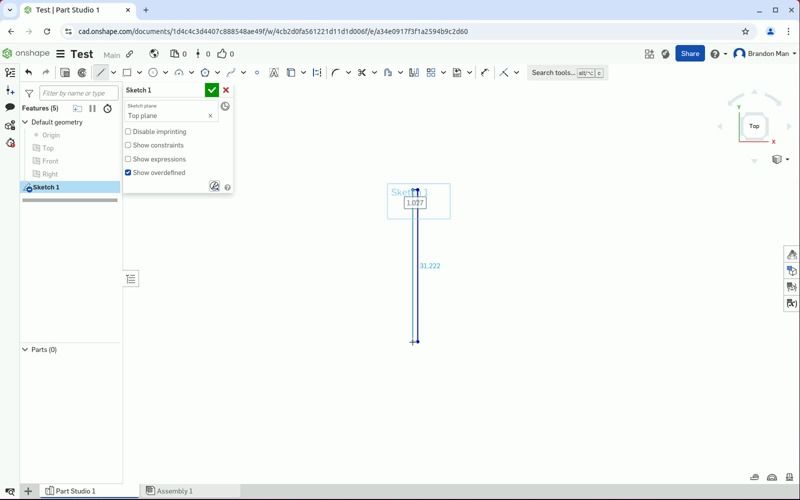
click(412, 341)
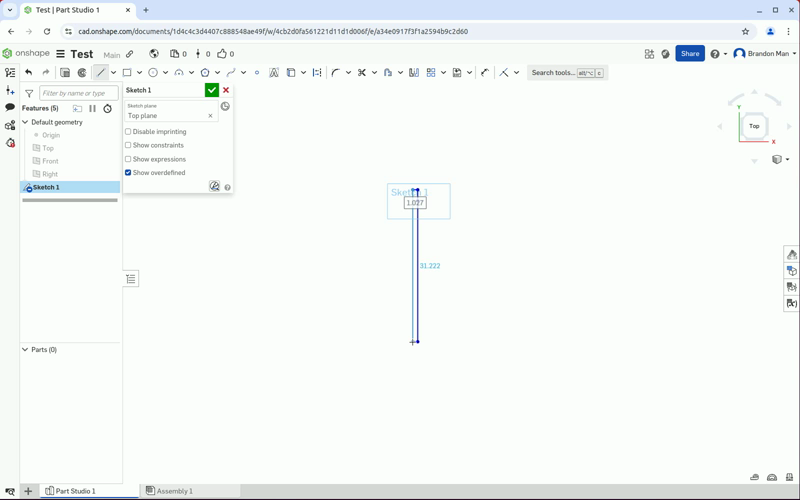
key(esc)
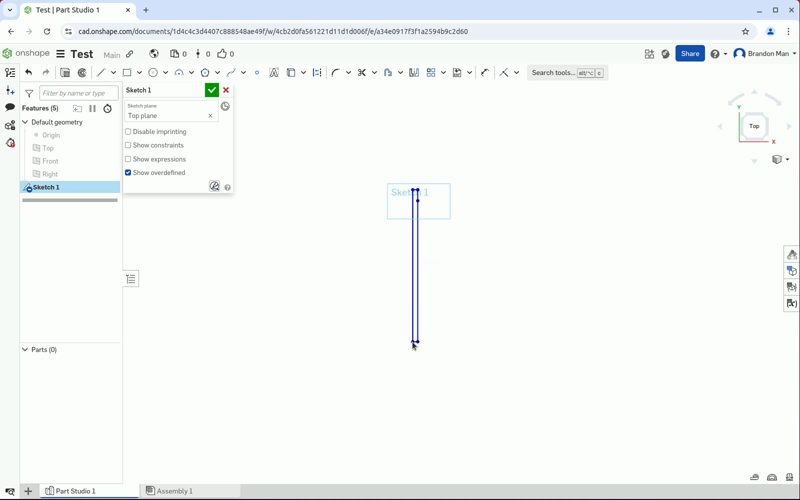
mouse_move(415, 267)
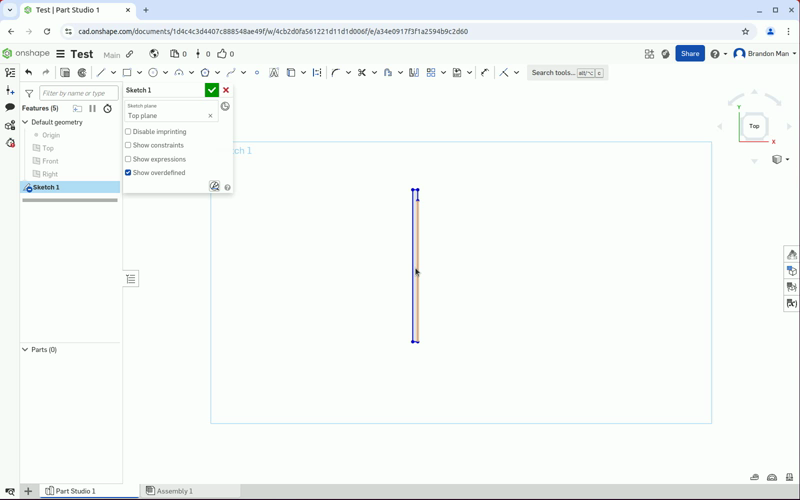
scroll(6)
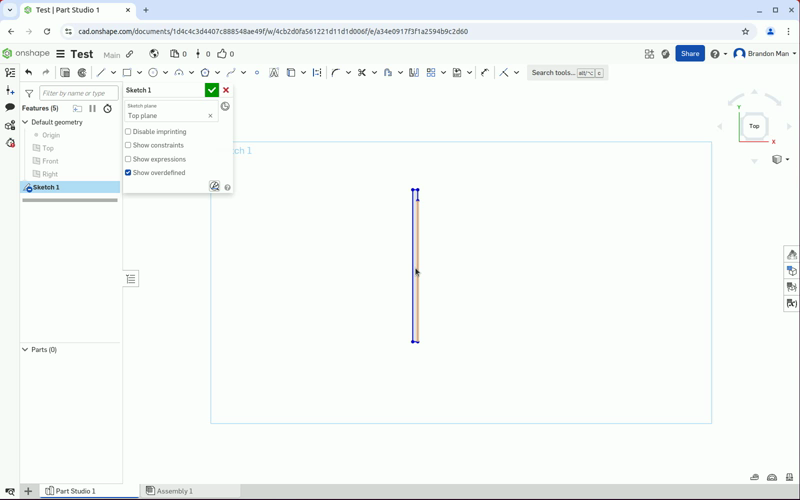
scroll(6)
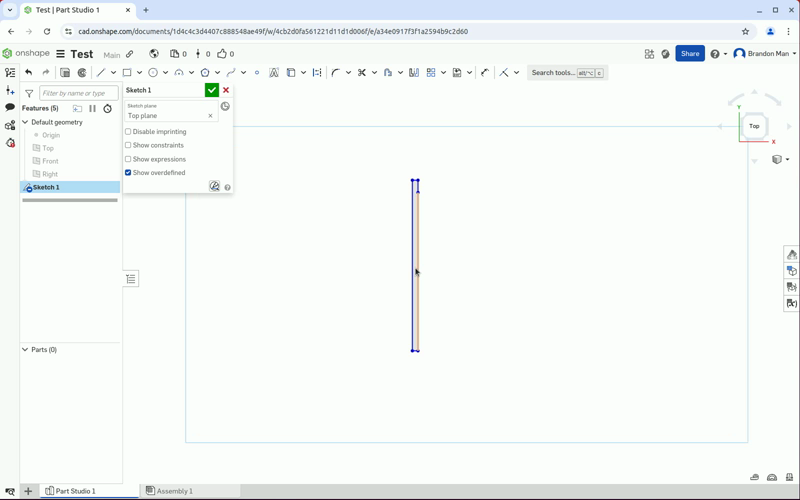
scroll(6)
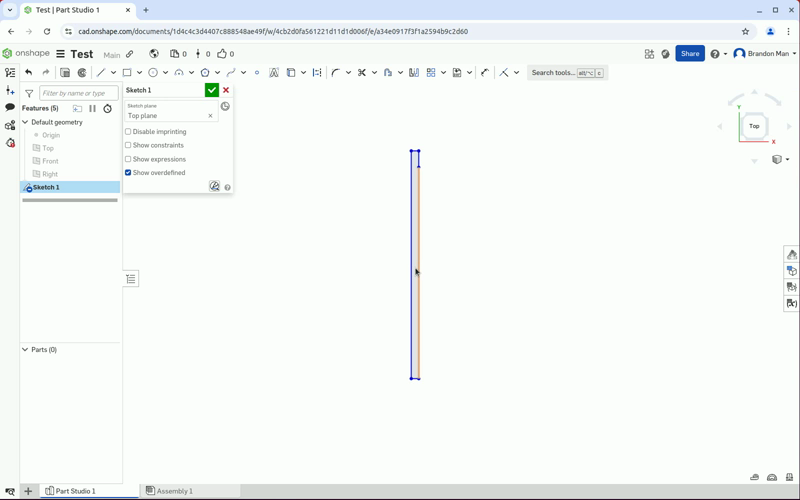
scroll(6)
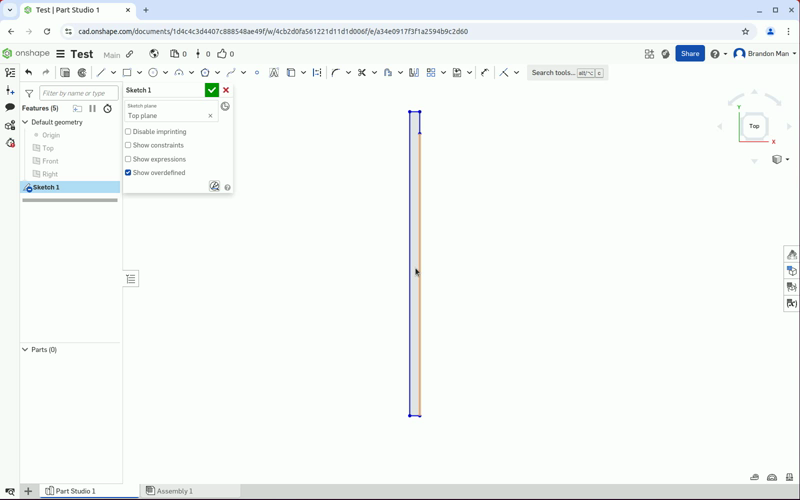
scroll(6)
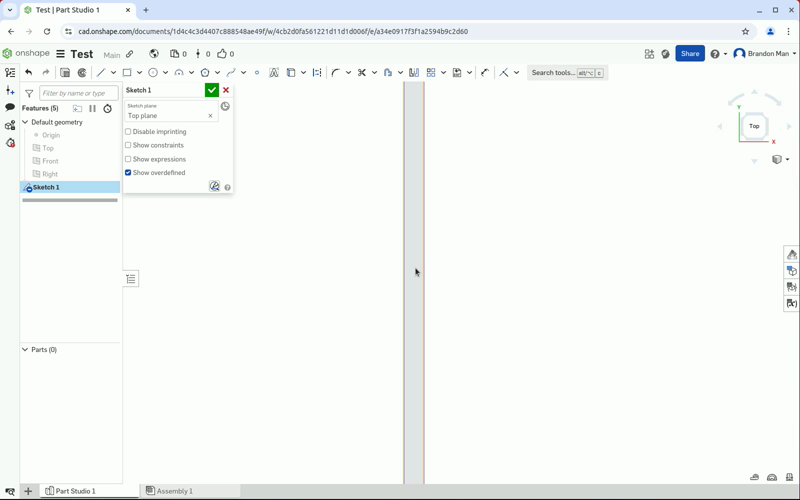
scroll(6)
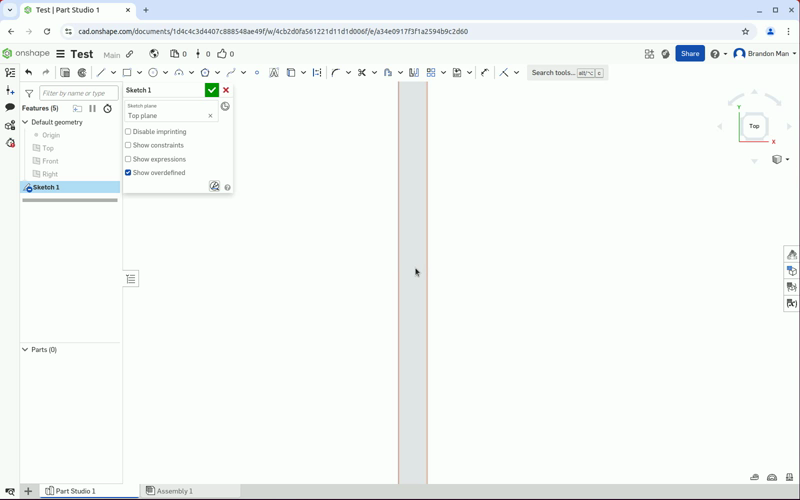
scroll(6)
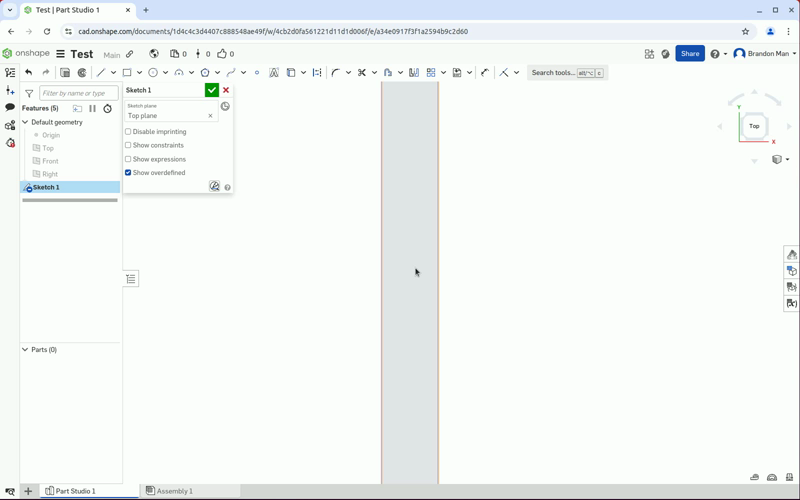
click(415, 267)
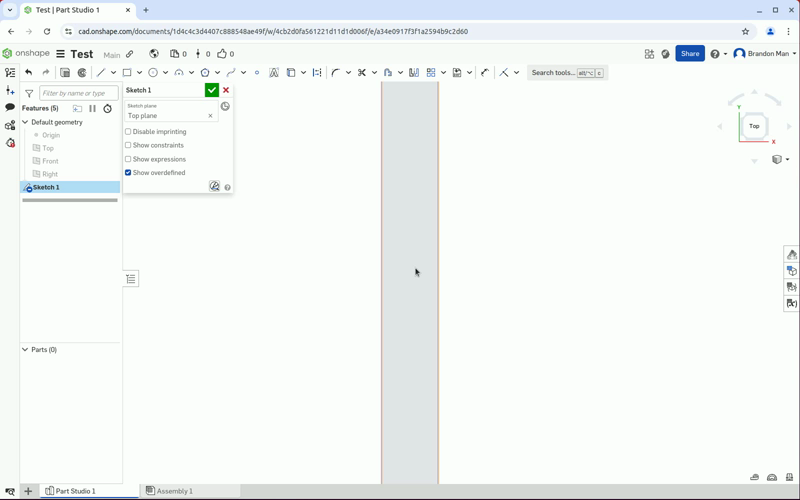
scroll(-6)
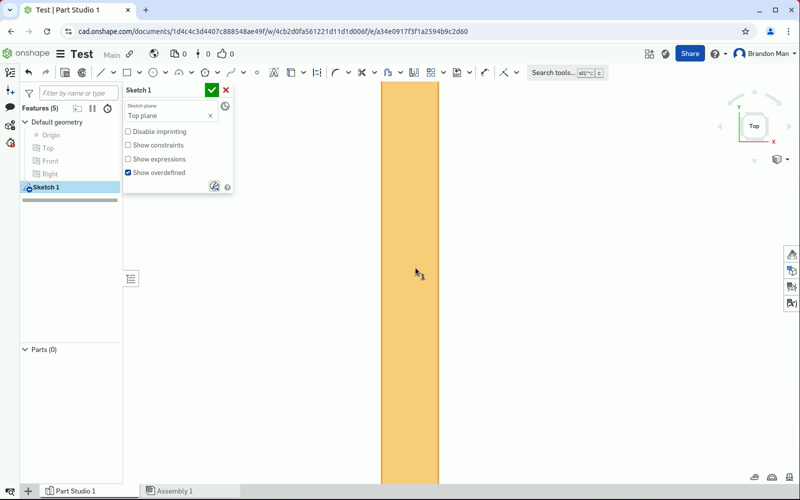
scroll(-6)
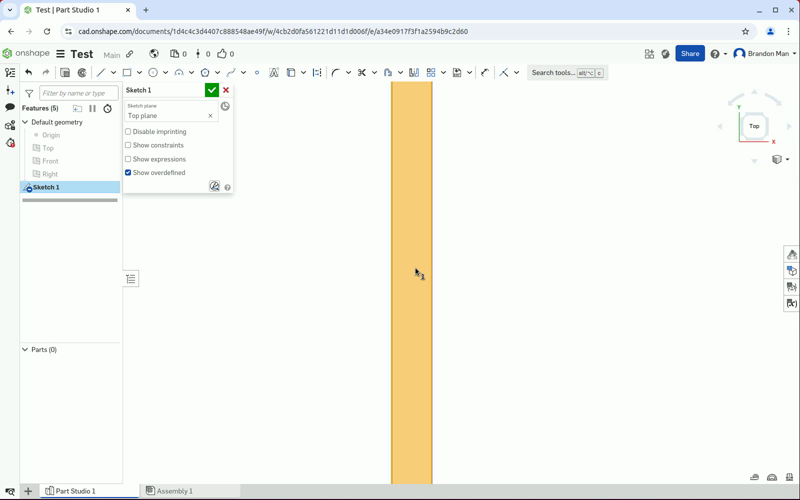
scroll(-6)
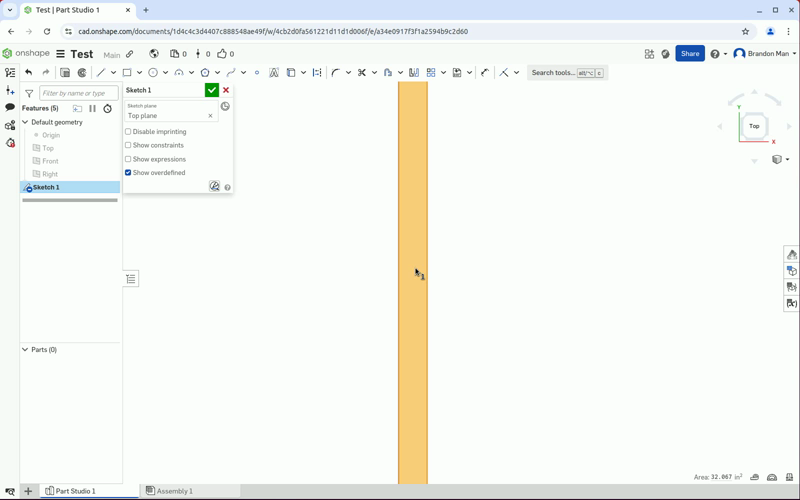
scroll(-6)
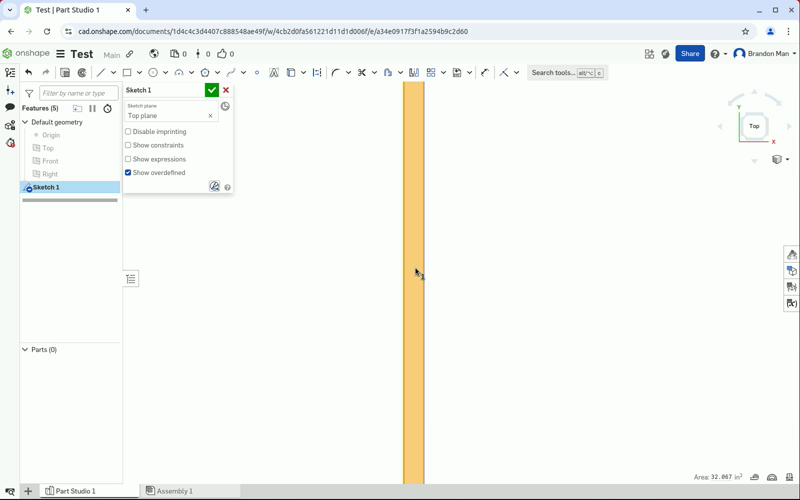
scroll(-6)
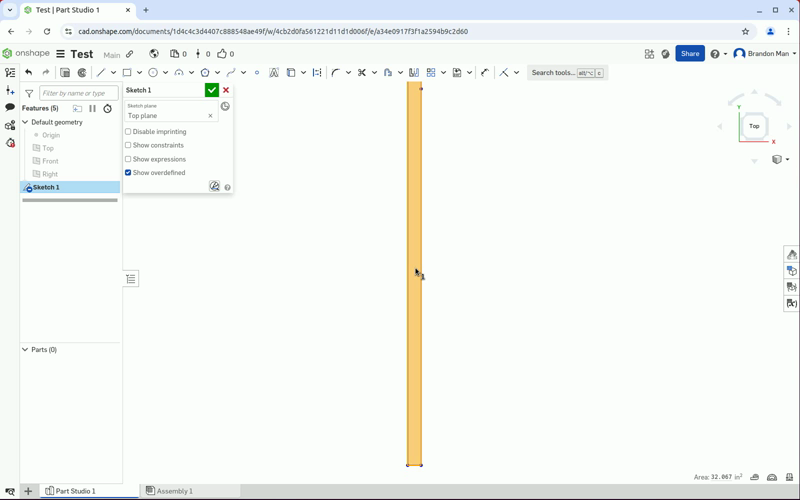
scroll(-6)
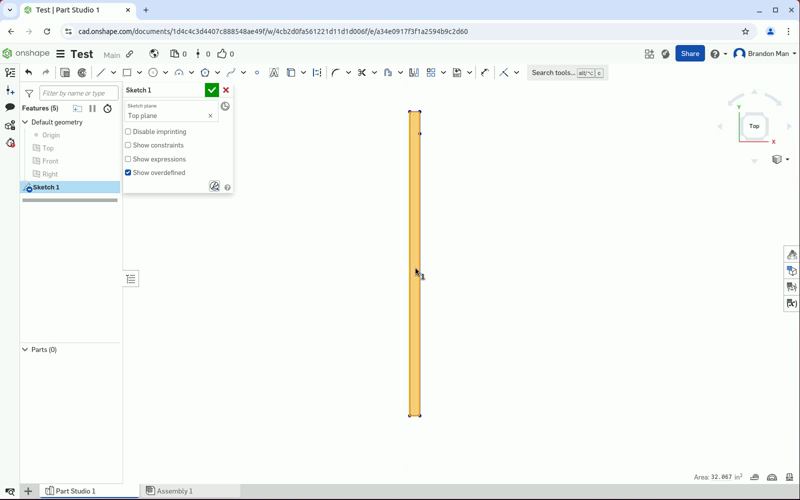
scroll(-6)
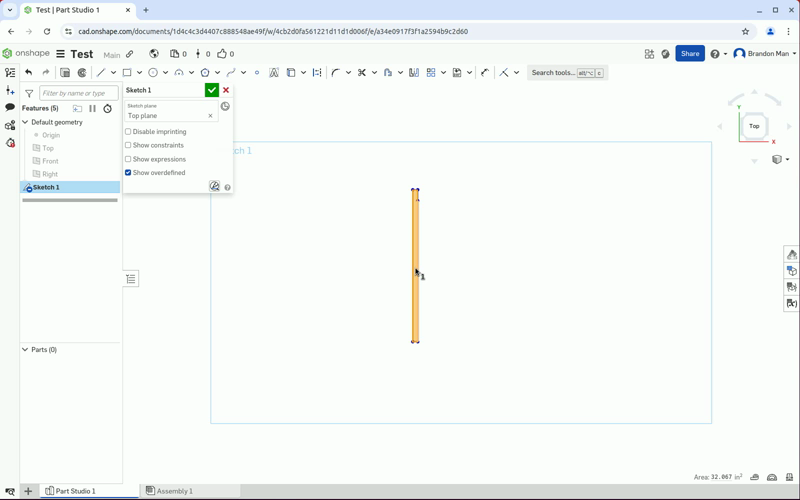
mouse_move(73, 352)
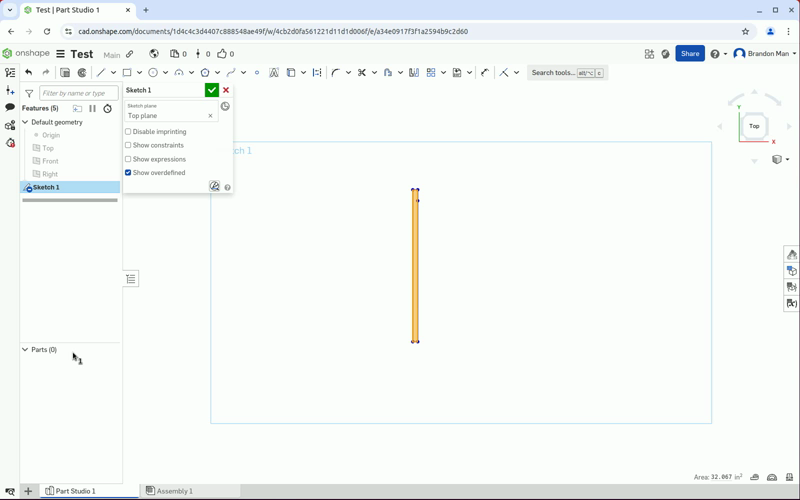
key(shift+y)
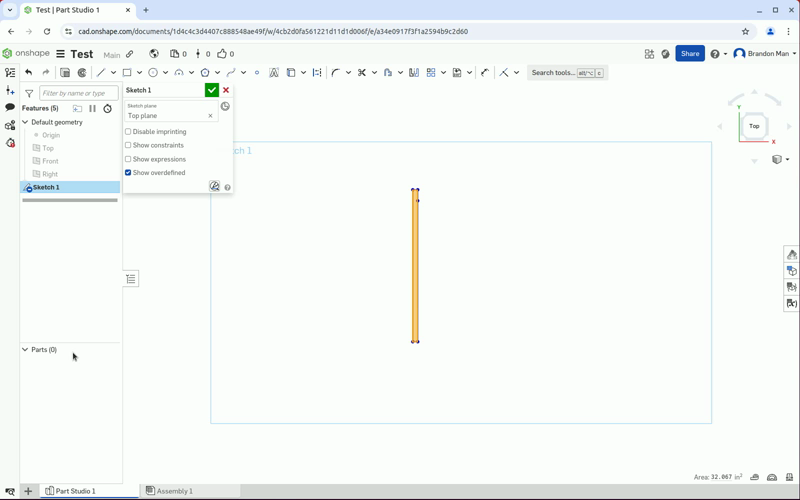
key(shift+e)
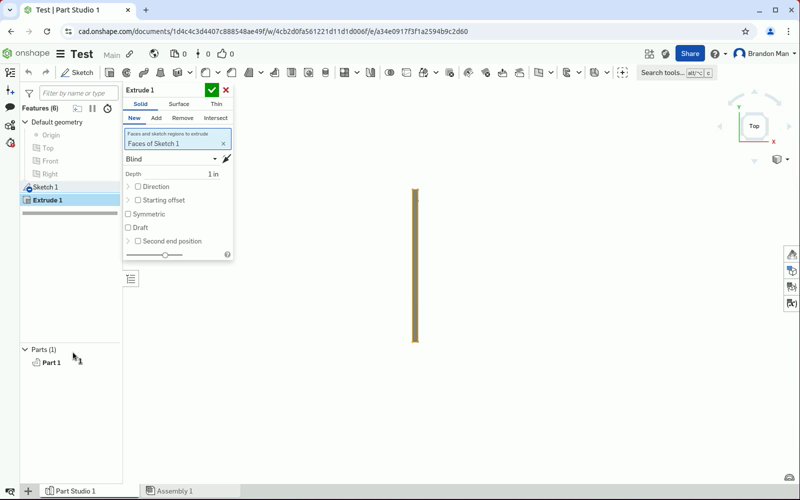
mouse_move(143, 106)
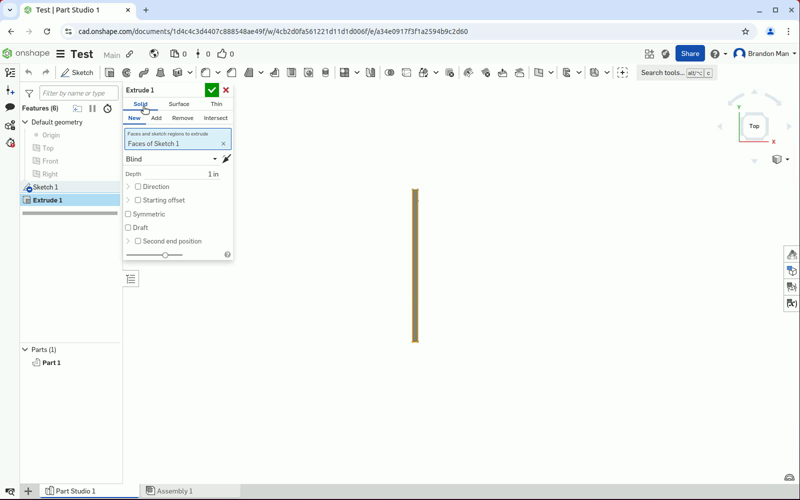
click(143, 106)
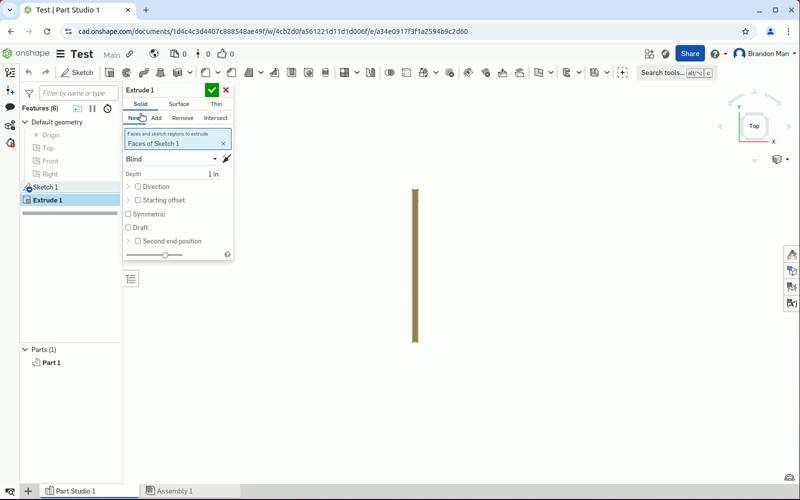
mouse_move(137, 120)
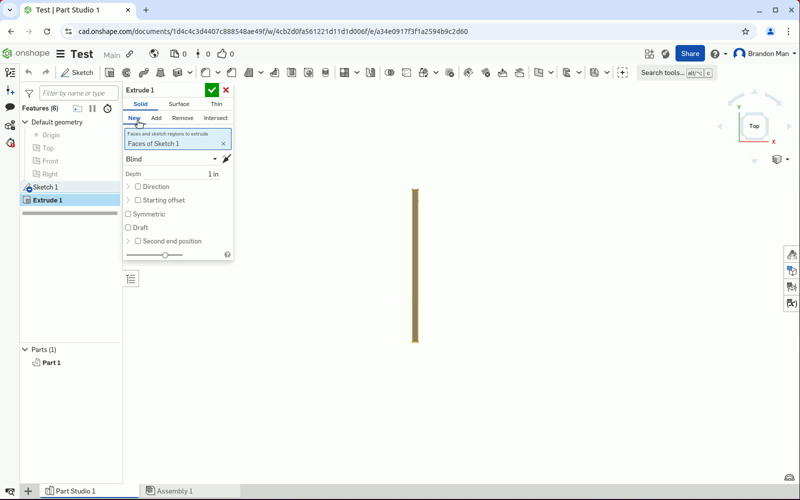
click(137, 120)
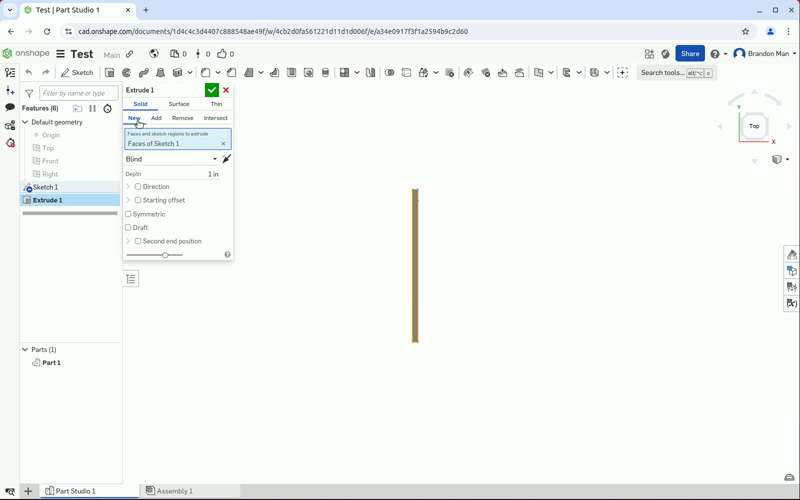
key(tab, 4)
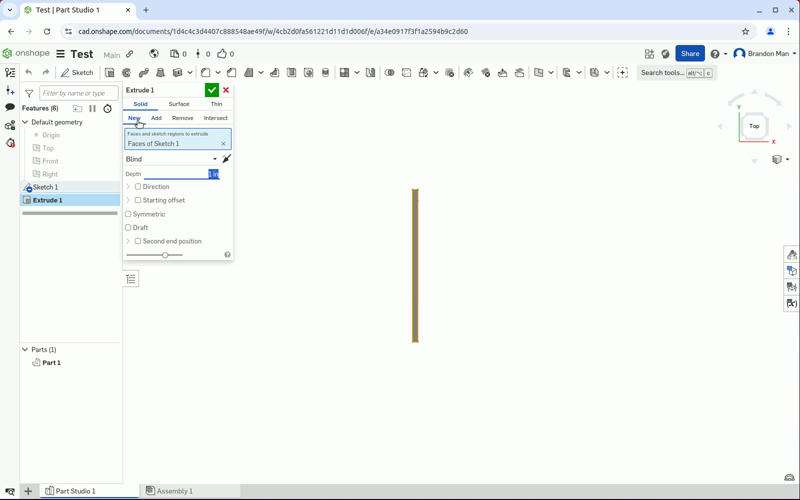
text(0.963)
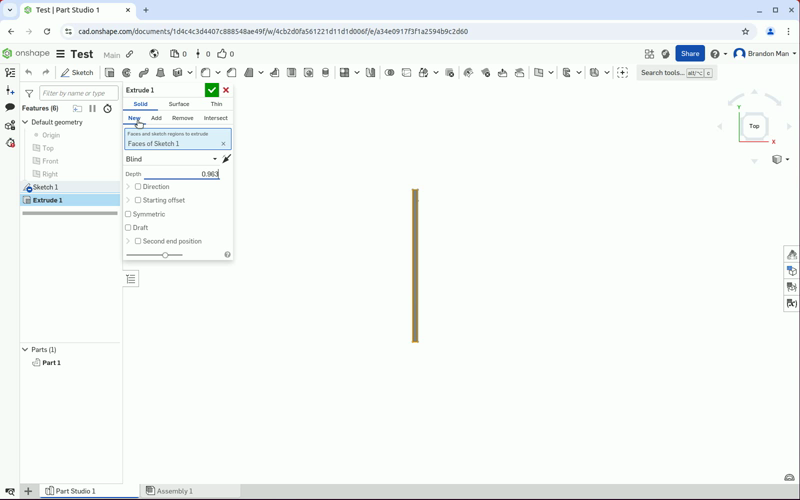
key(enter)
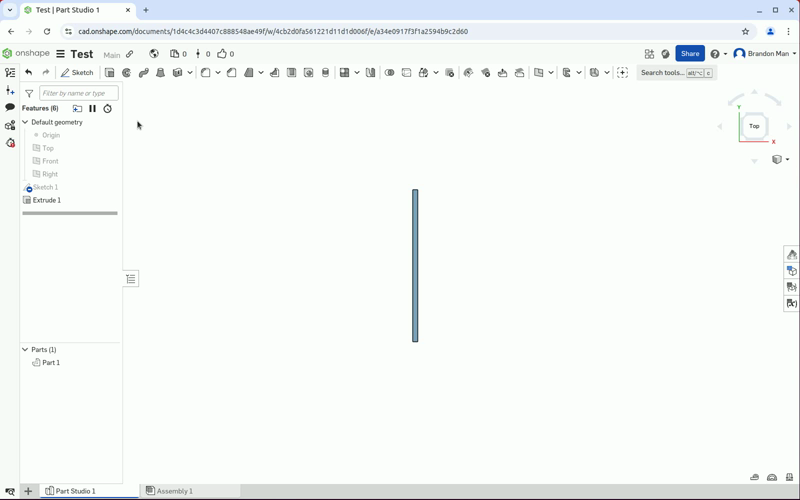
key(shift+h)
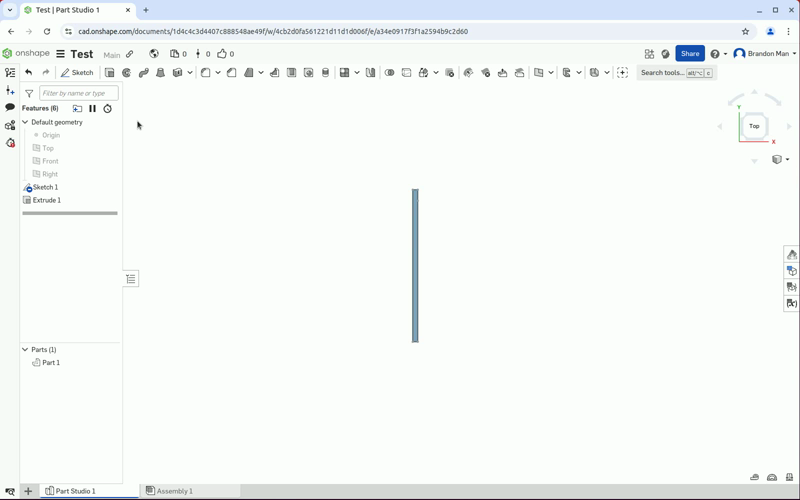
key(shift+h)
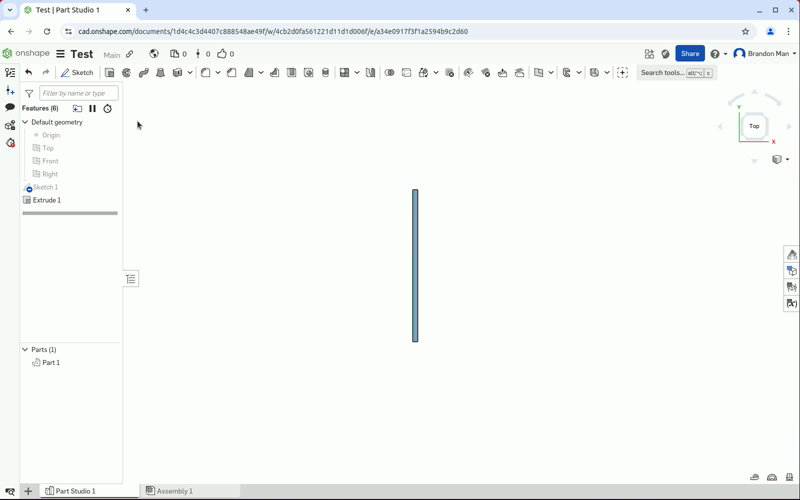
mouse_move(73, 189)
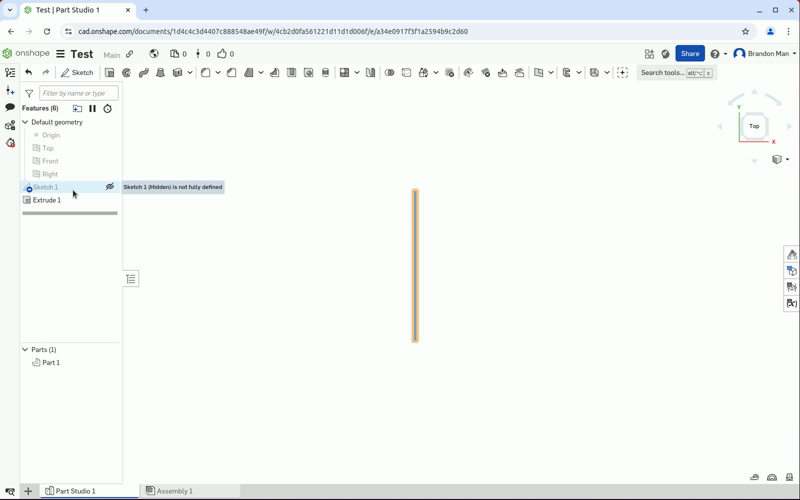
click(73, 189)
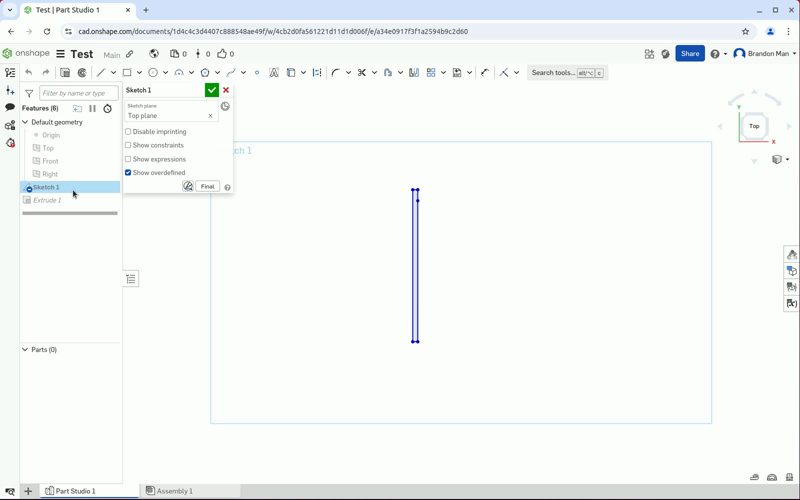
mouse_move(229, 92)
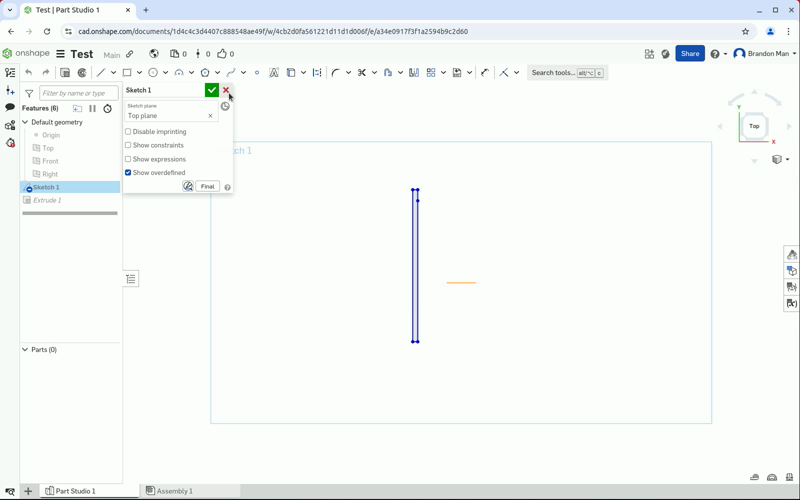
click(229, 92)
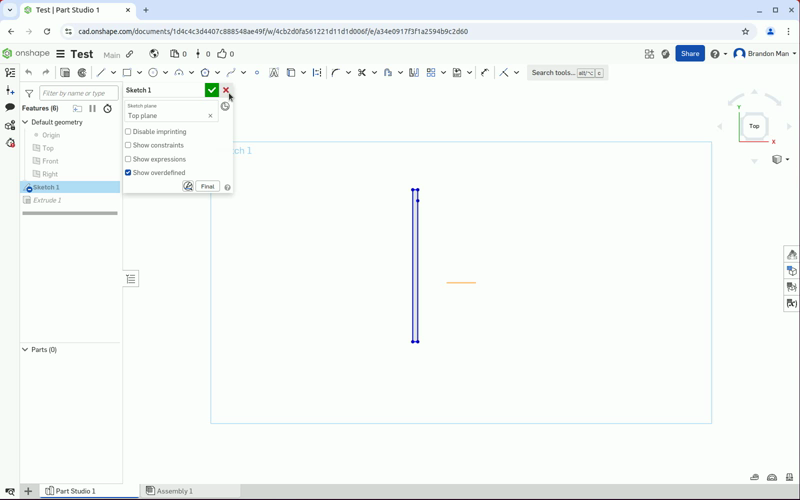
key(shift+s)
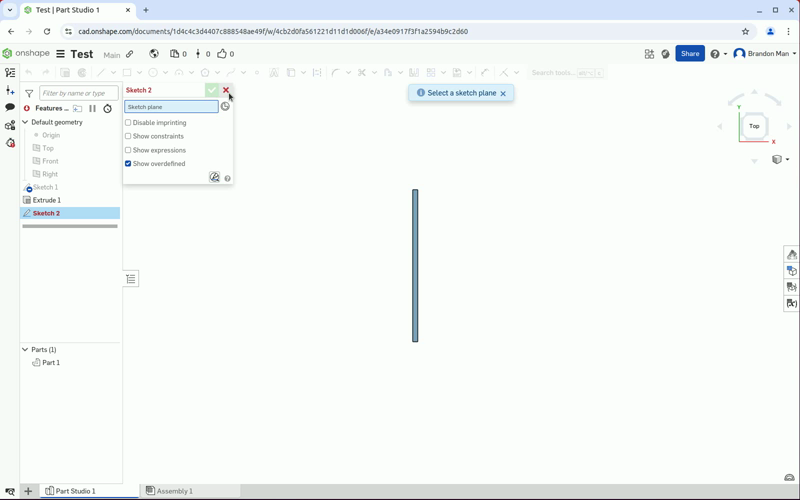
mouse_move(73, 150)
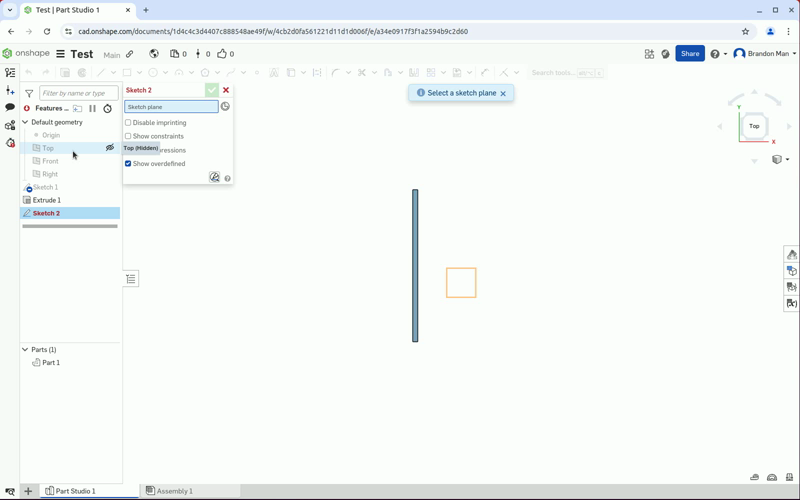
click(73, 150)
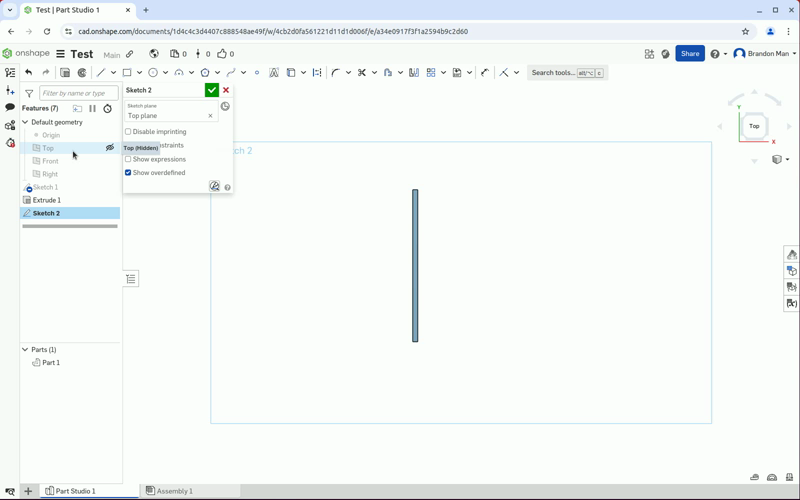
mouse_move(73, 352)
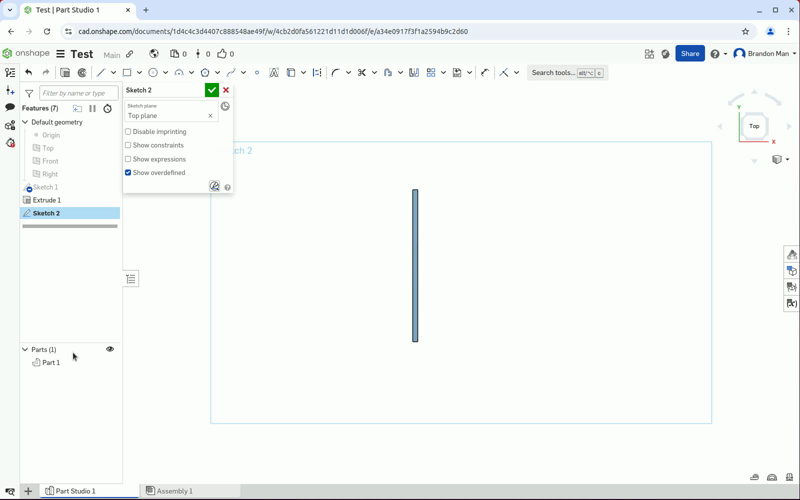
key(y)
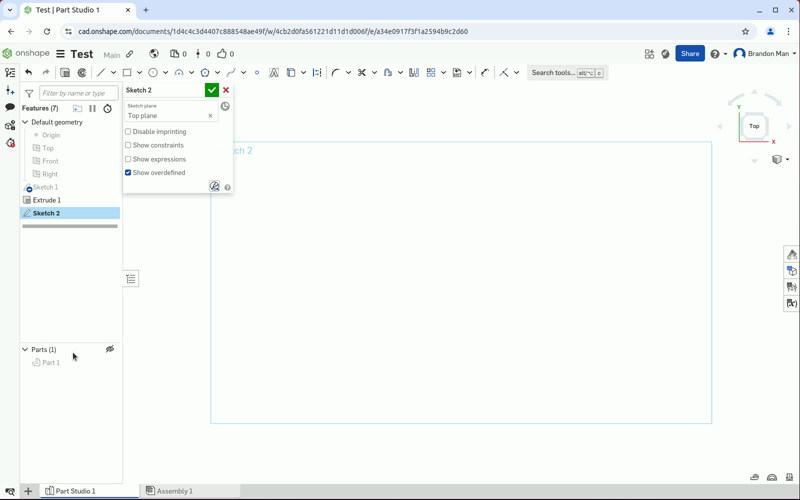
key(a)
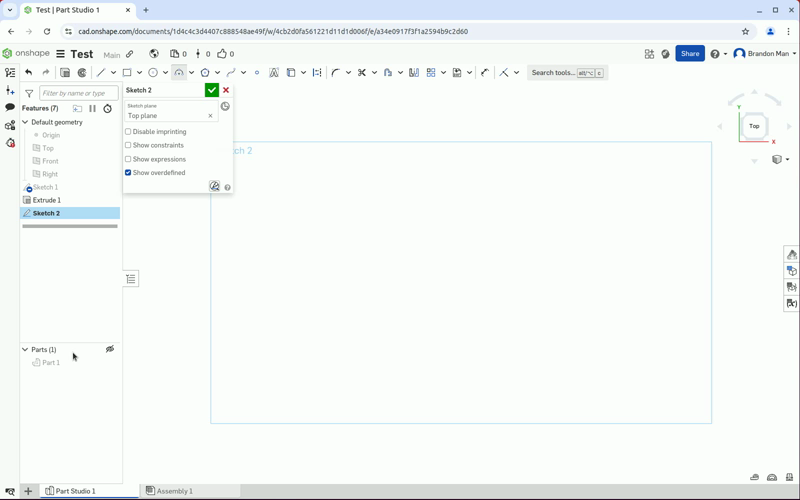
key_down(shift)
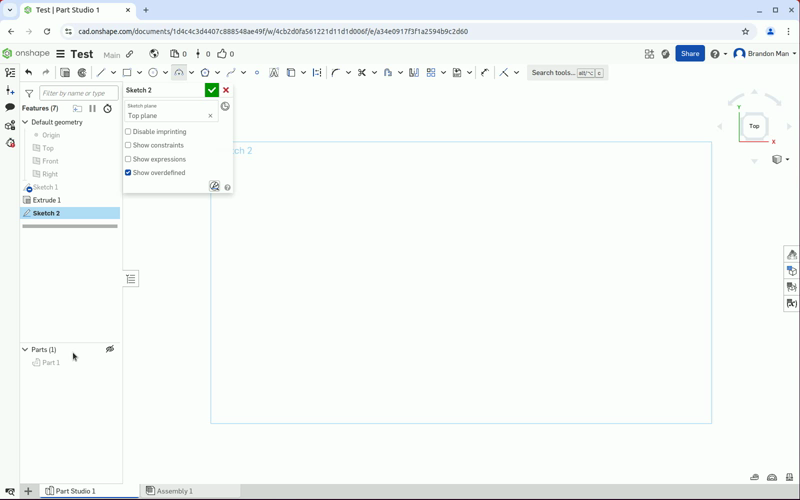
mouse_move(420, 361)
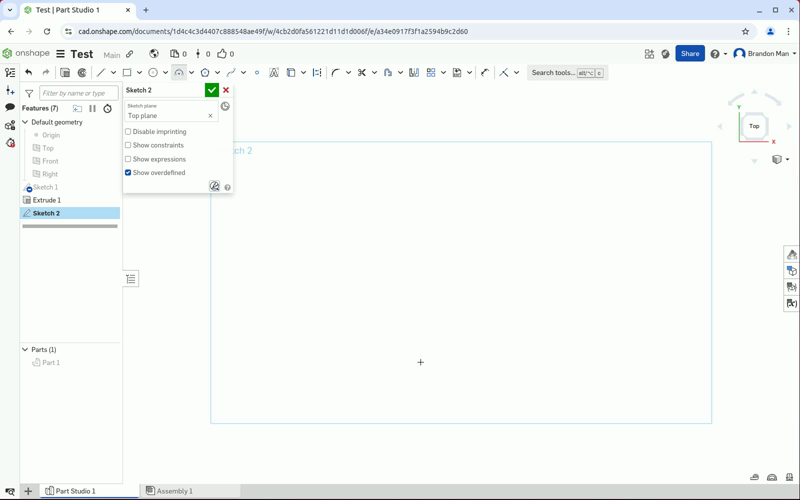
click(420, 361)
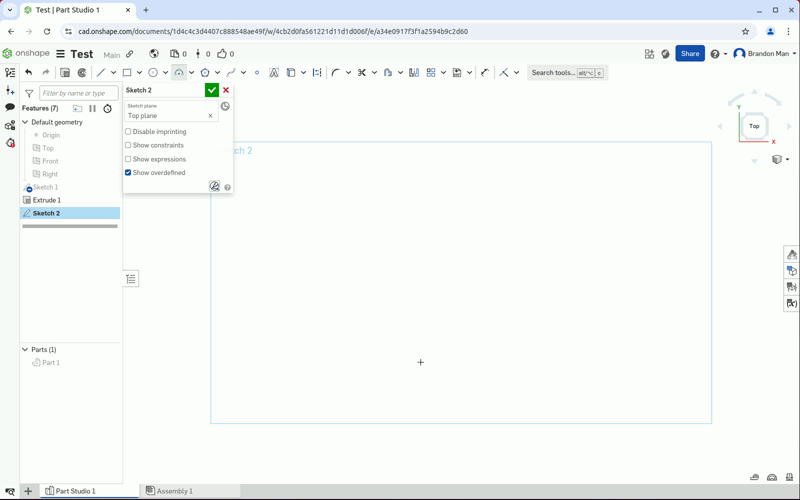
key_up(shift)
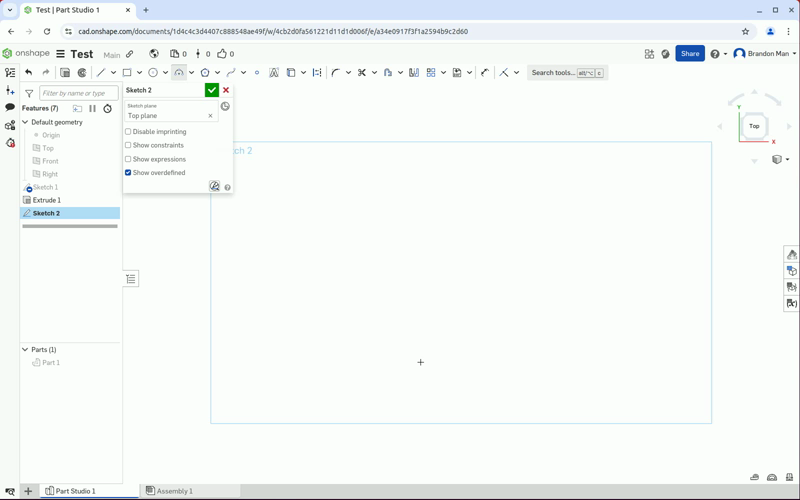
key_down(shift)
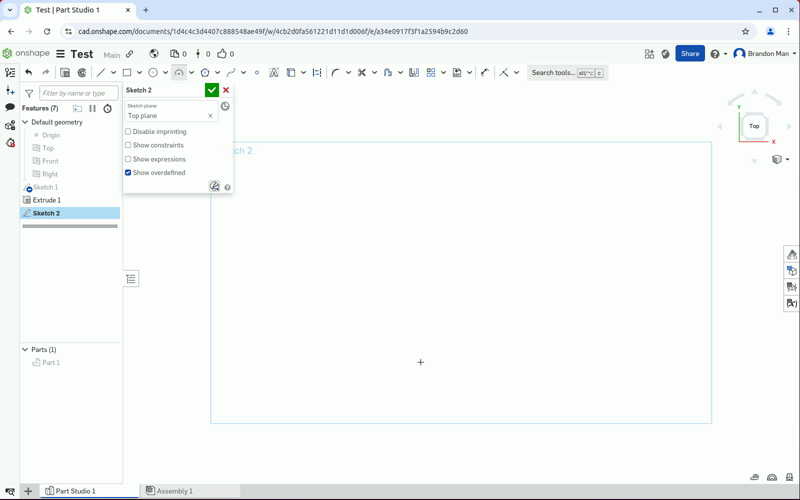
mouse_move(453, 361)
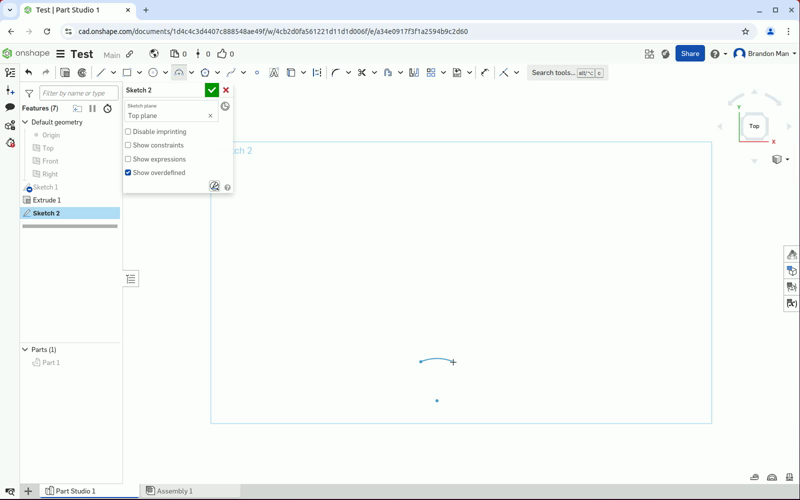
click(453, 361)
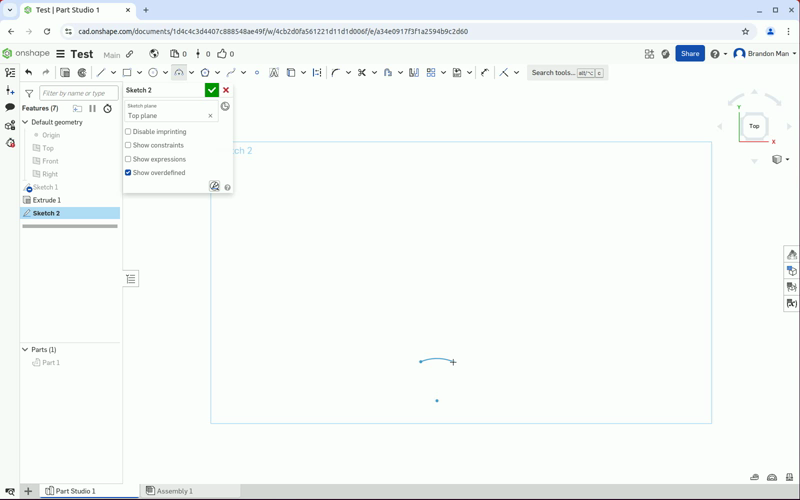
mouse_move(437, 377)
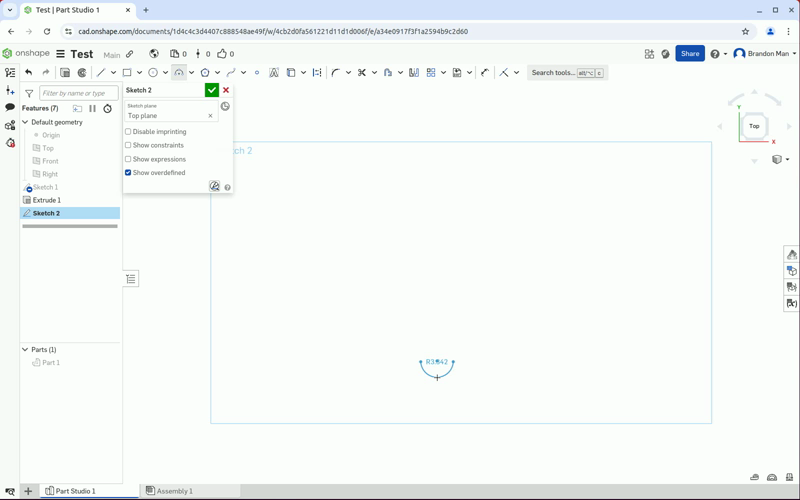
click(437, 377)
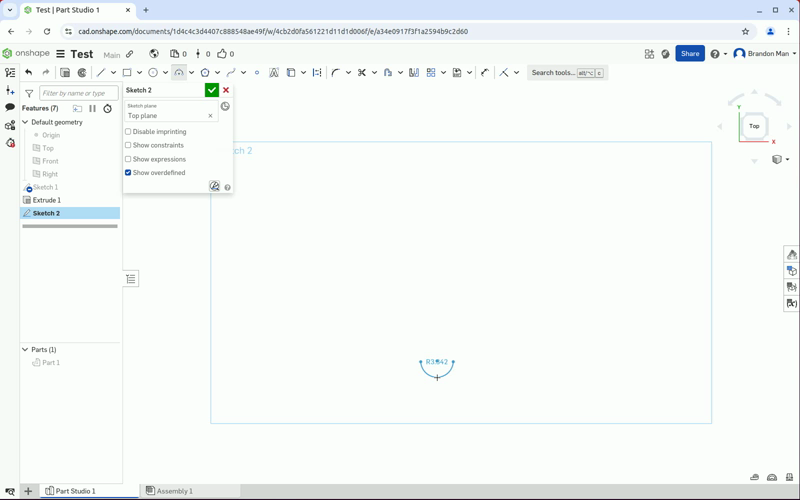
key_up(shift)
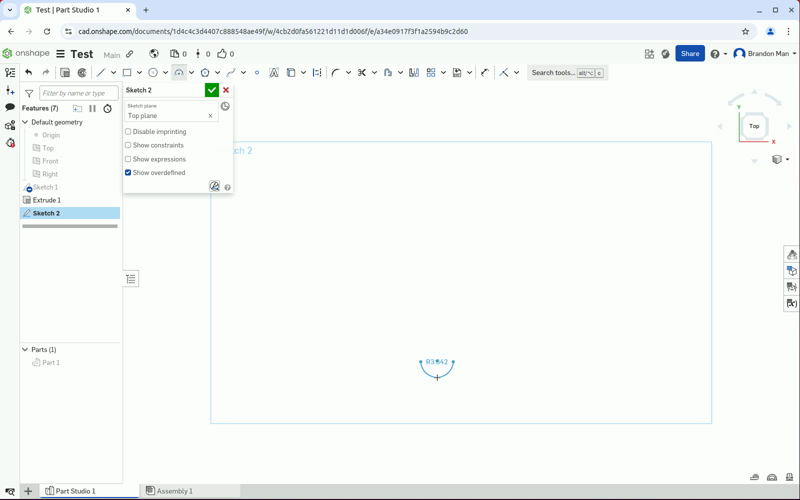
key(esc)
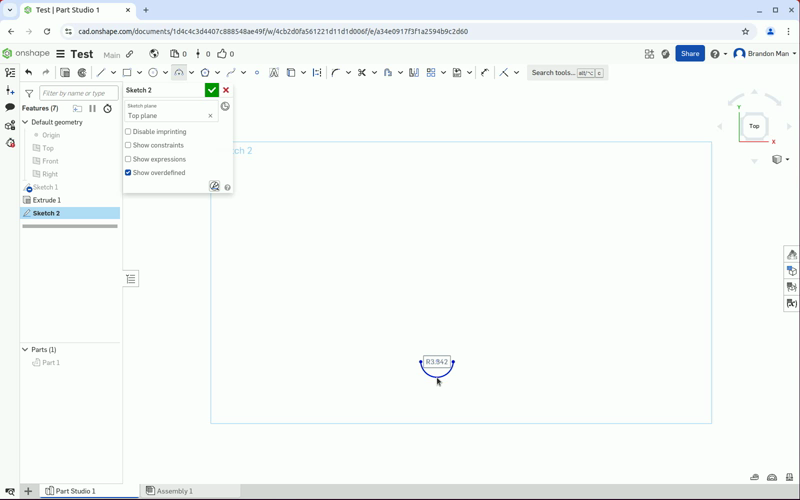
key(l)
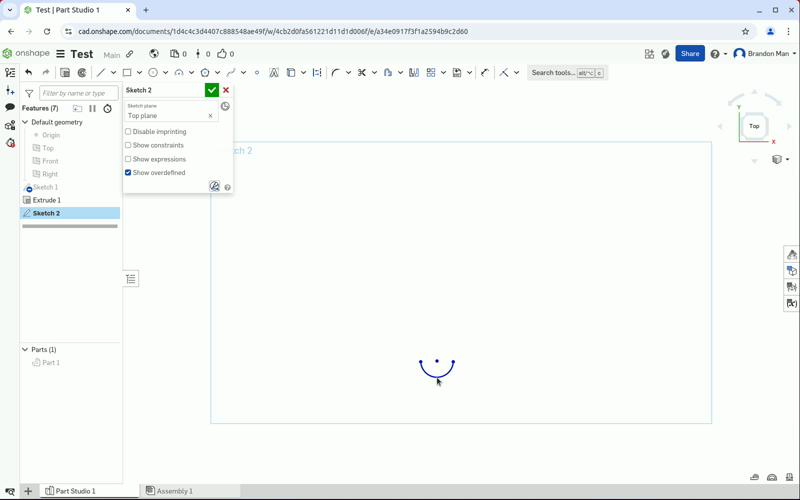
mouse_move(453, 361)
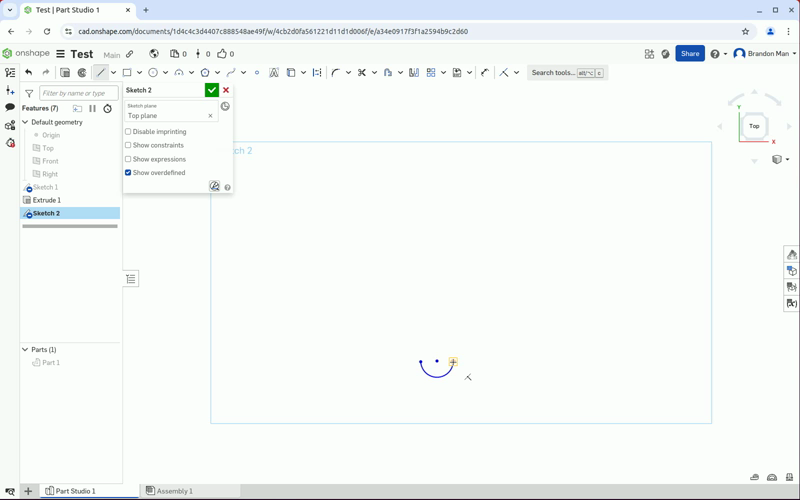
click(453, 361)
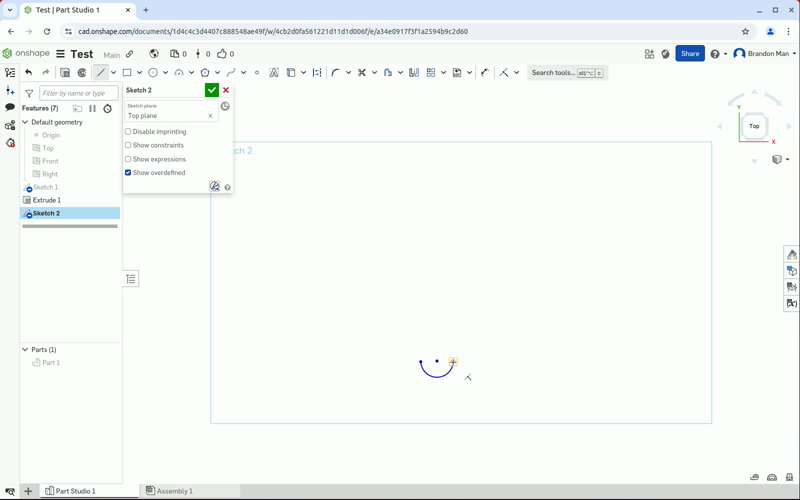
key_down(shift)
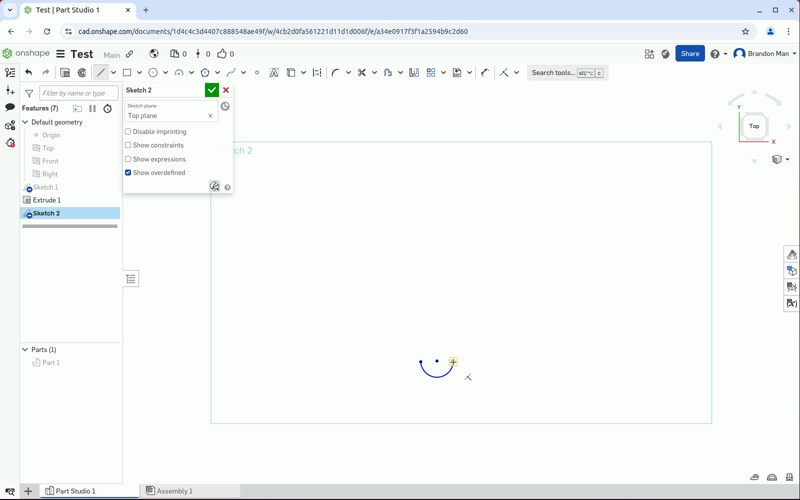
mouse_move(453, 190)
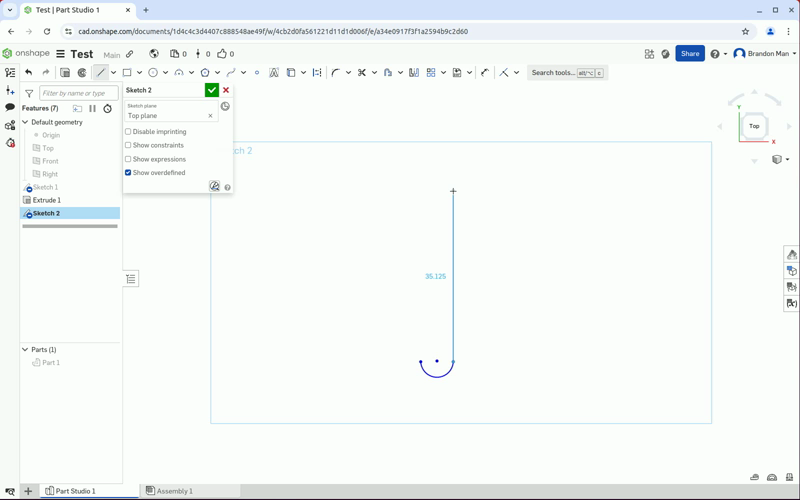
click(453, 190)
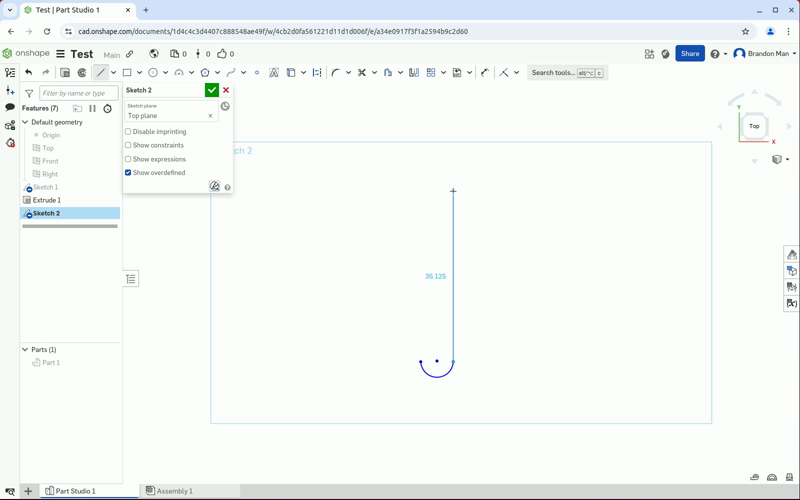
key_up(shift)
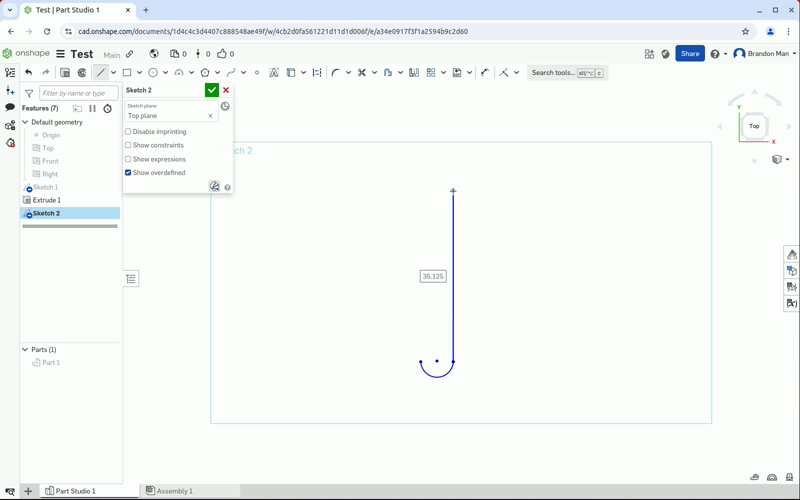
key_down(shift)
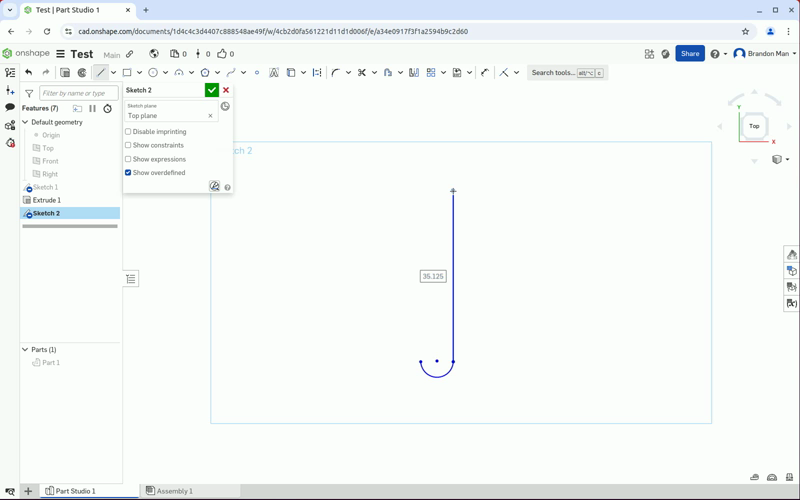
mouse_move(483, 190)
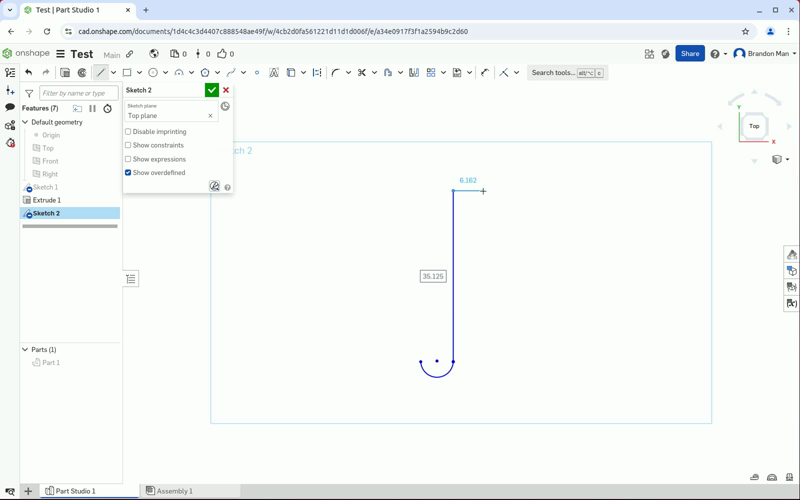
mouse_move(447, 190)
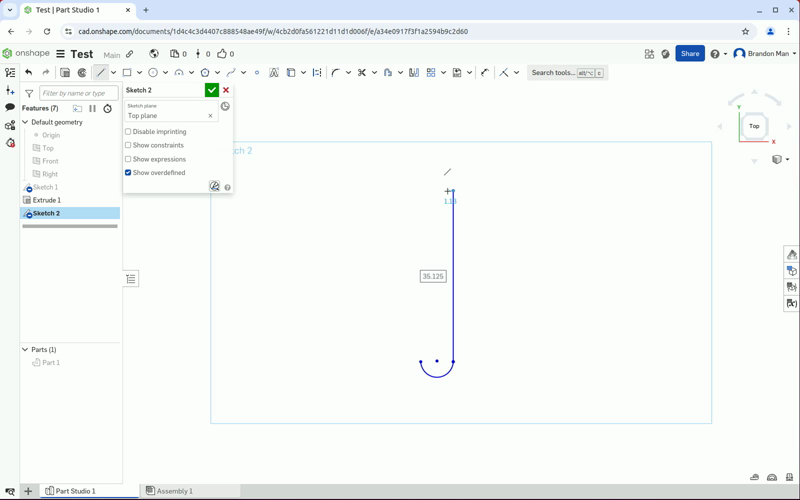
scroll(6)
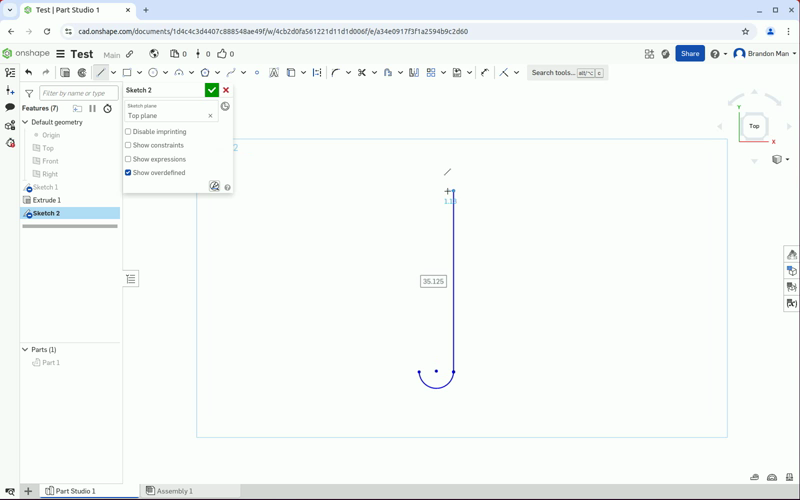
scroll(6)
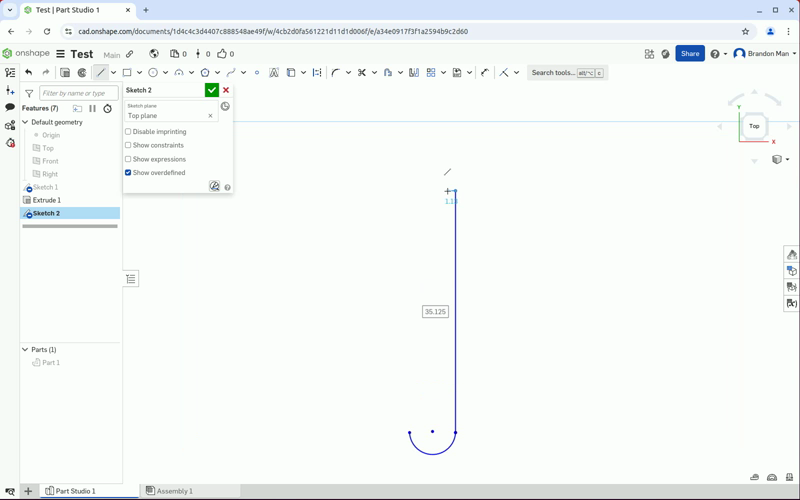
scroll(6)
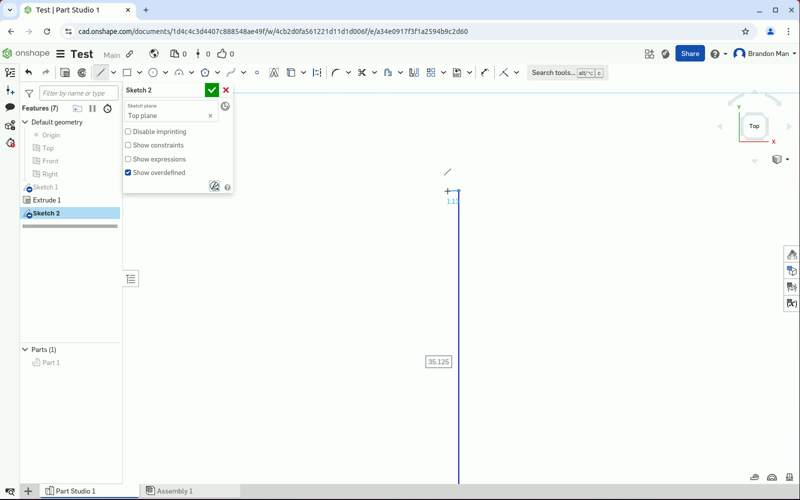
scroll(6)
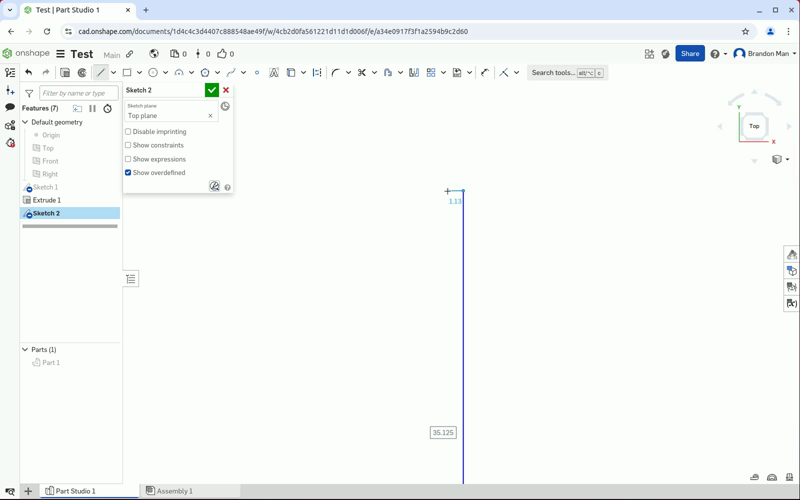
scroll(6)
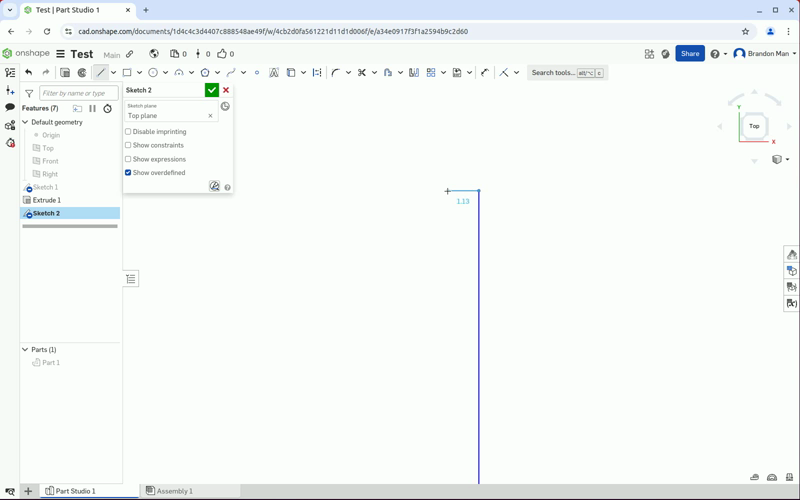
scroll(6)
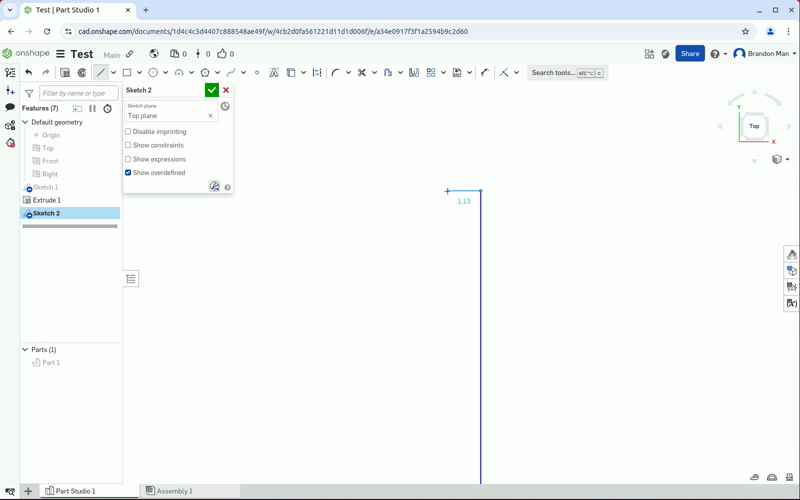
scroll(6)
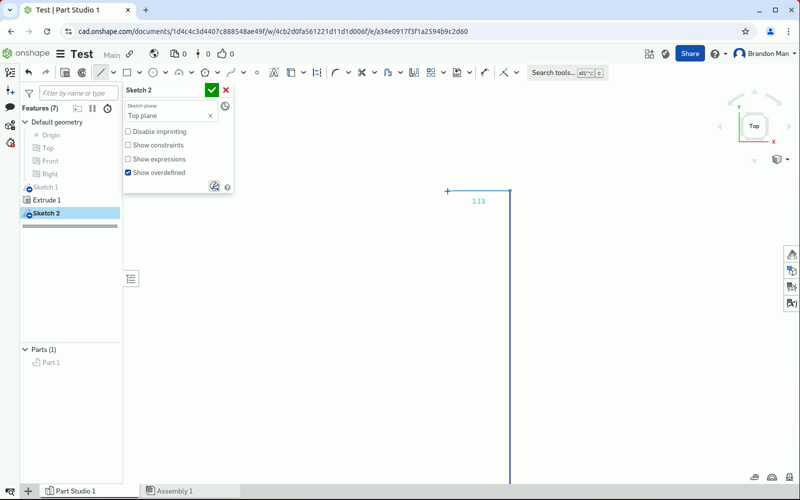
click(447, 190)
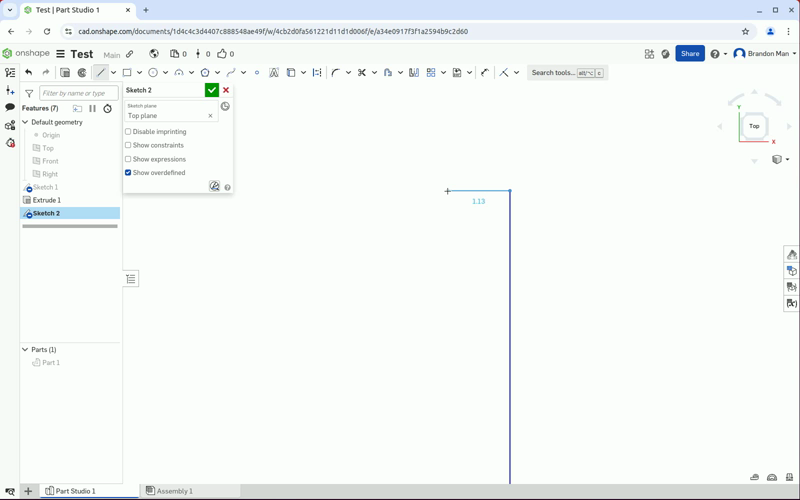
scroll(-6)
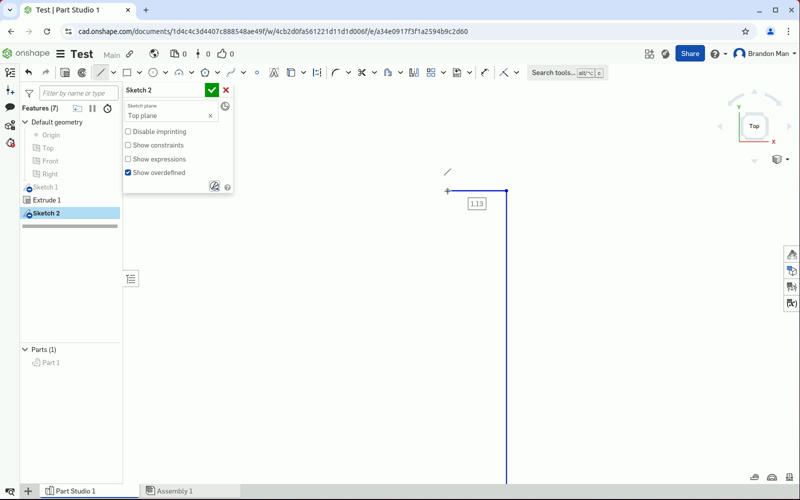
scroll(-6)
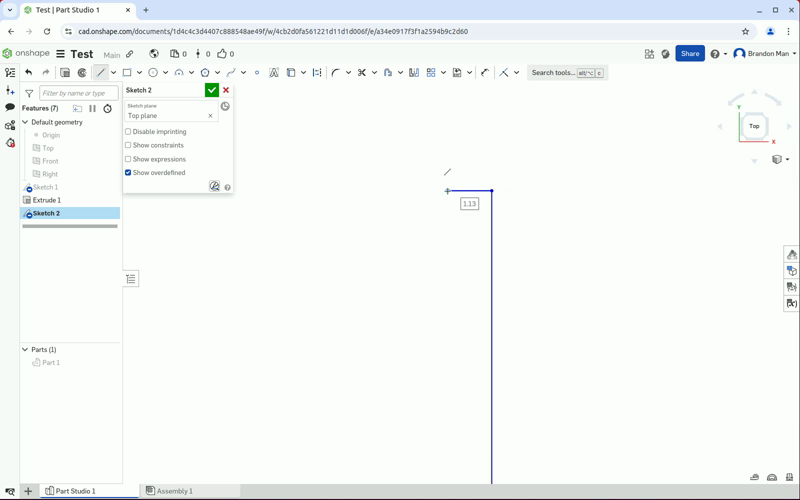
scroll(-6)
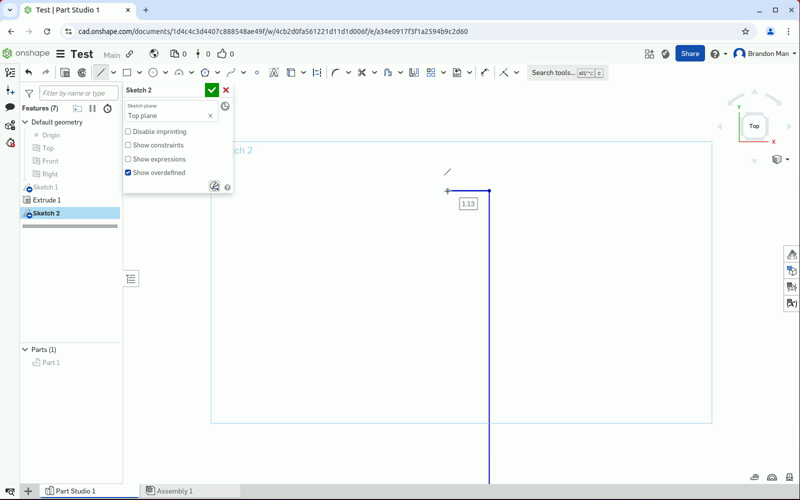
scroll(-6)
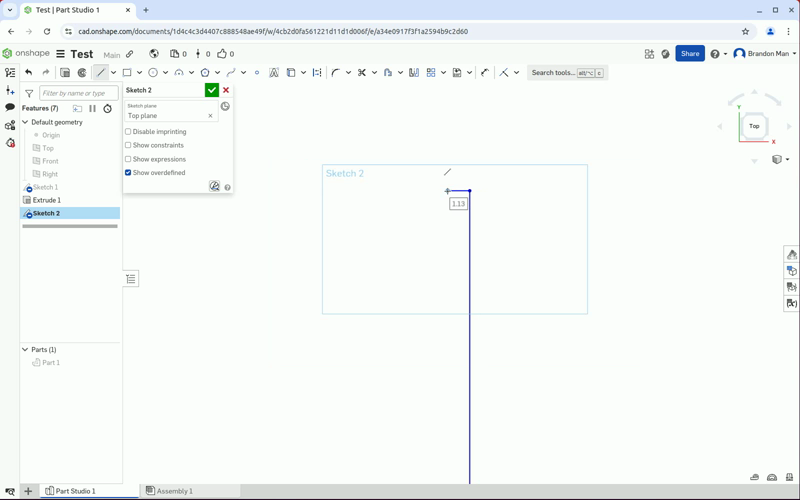
scroll(-6)
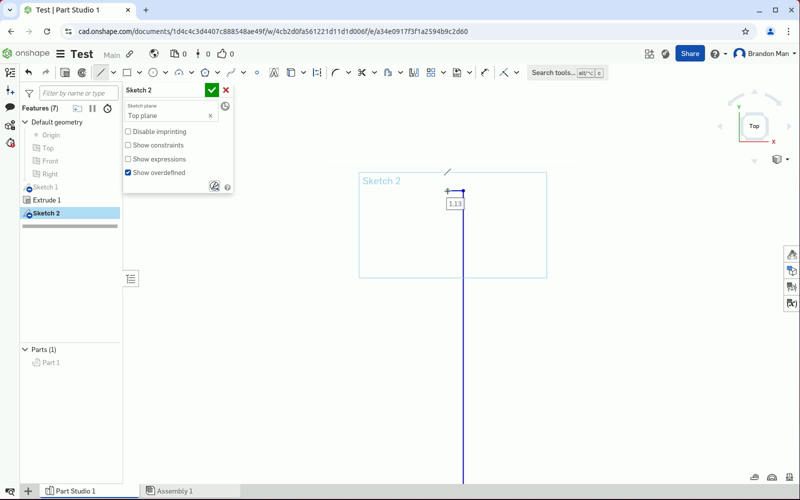
scroll(-6)
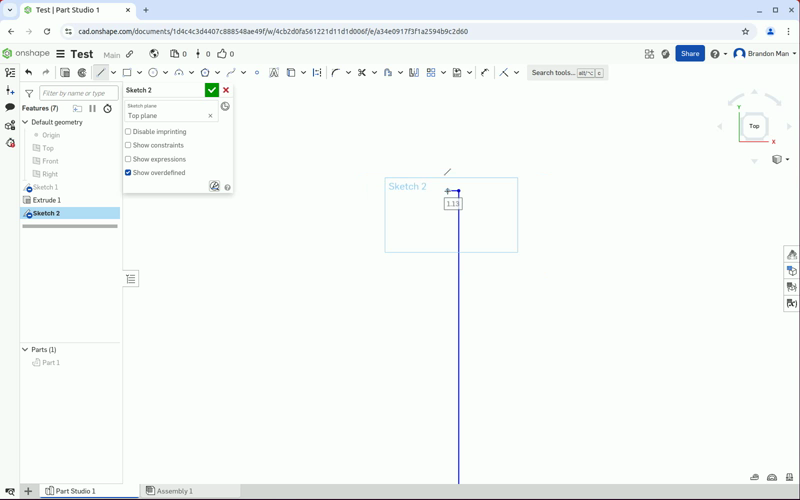
scroll(-6)
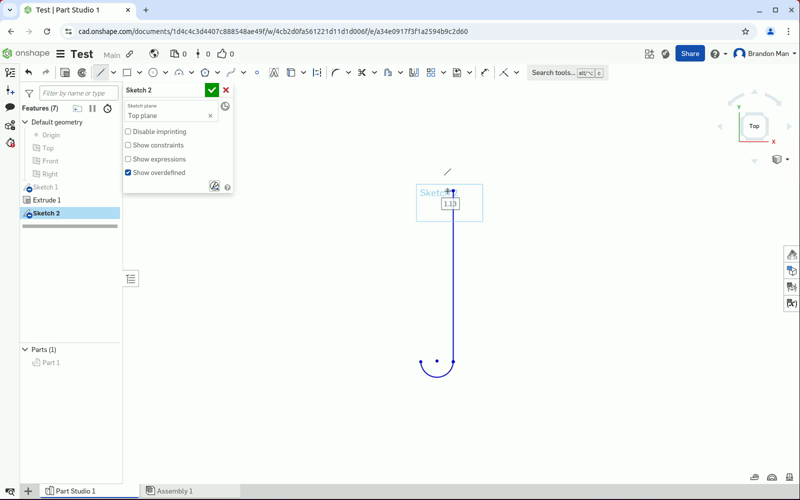
key_up(shift)
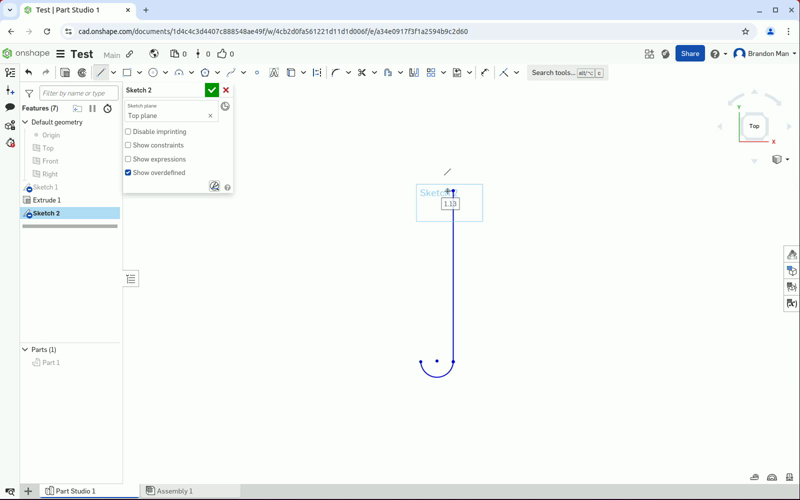
key_down(shift)
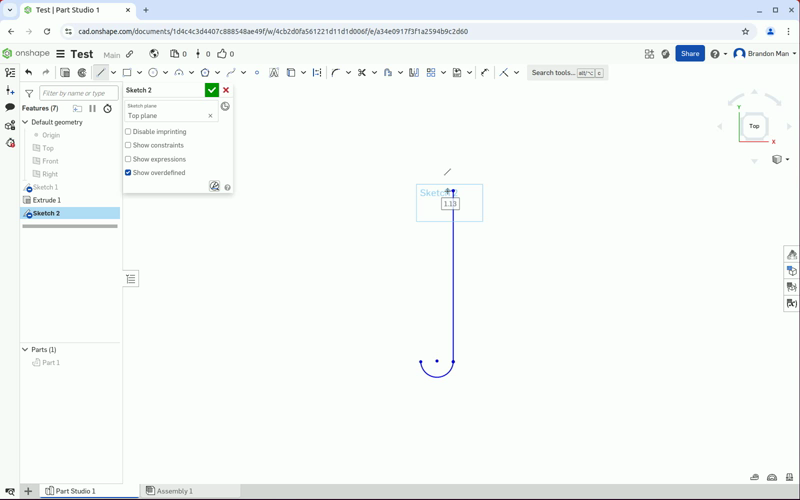
mouse_move(447, 361)
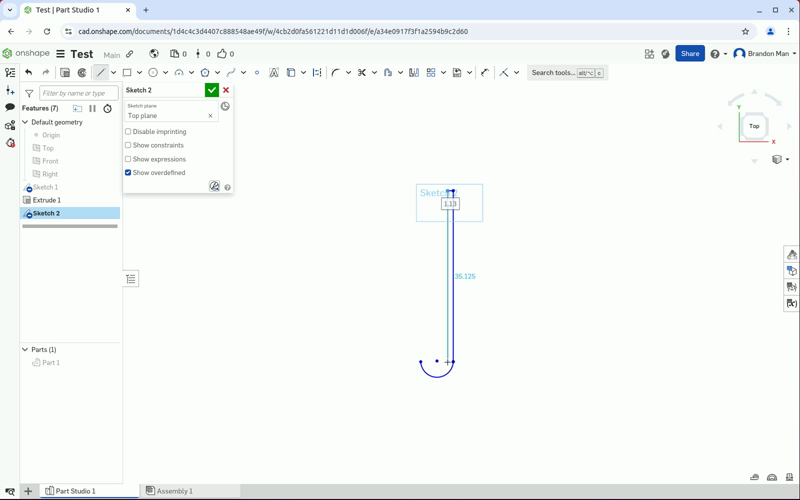
click(447, 361)
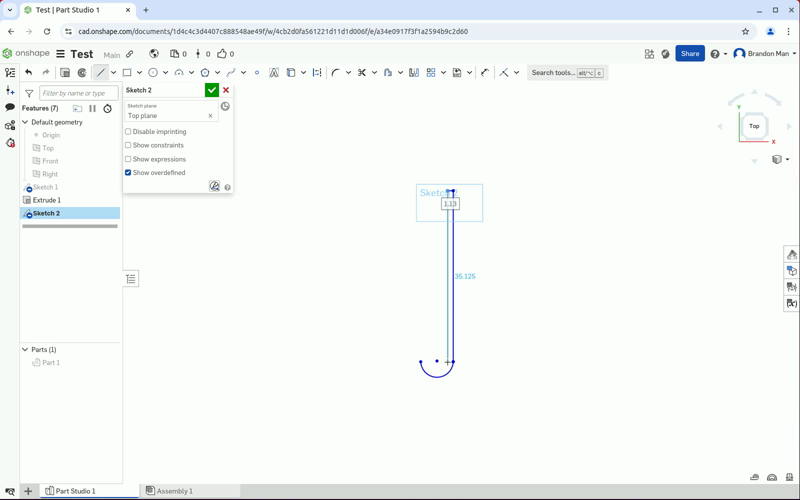
key_up(shift)
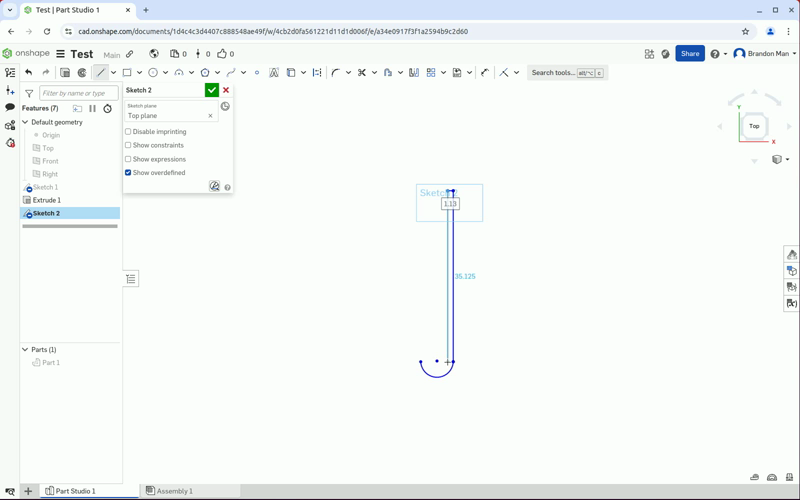
key(esc)
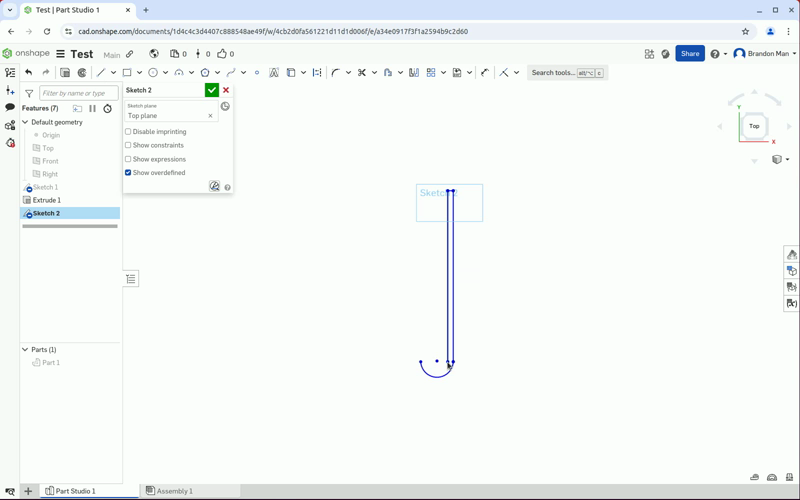
key(a)
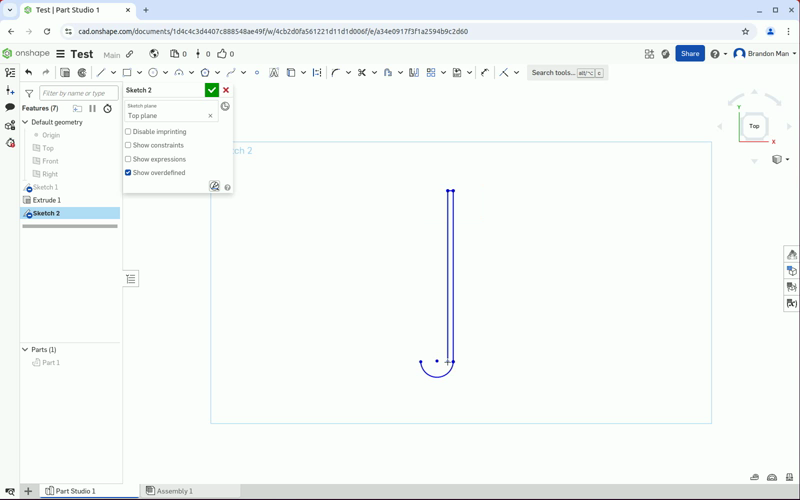
mouse_move(447, 361)
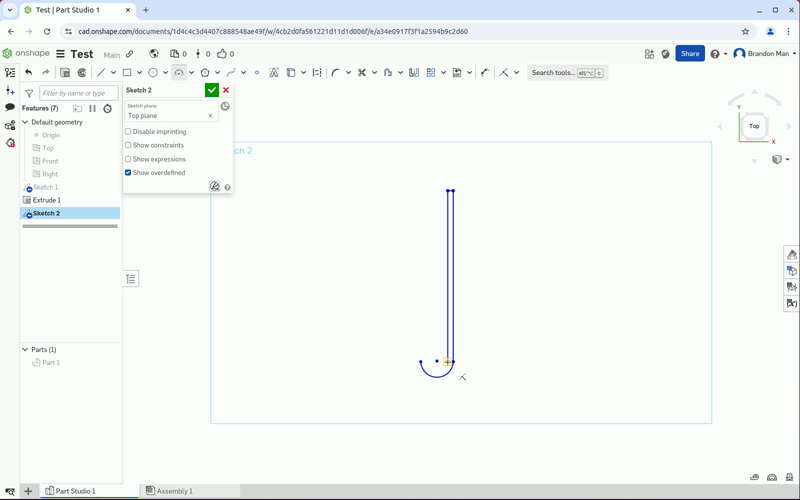
click(447, 361)
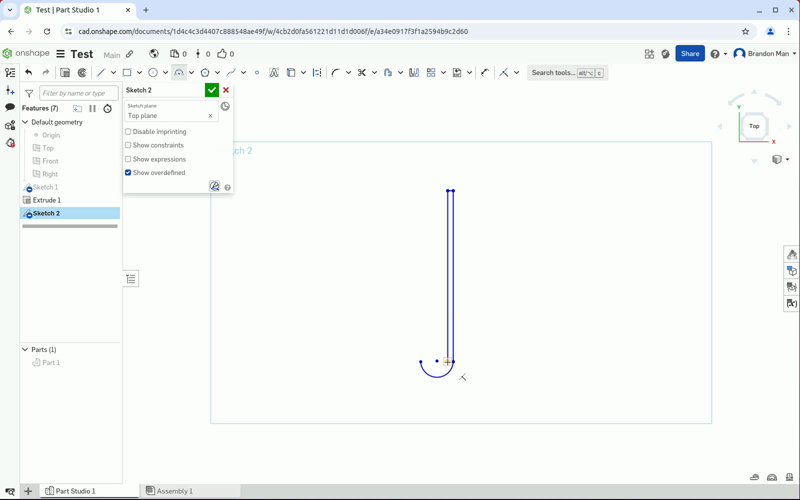
key_down(shift)
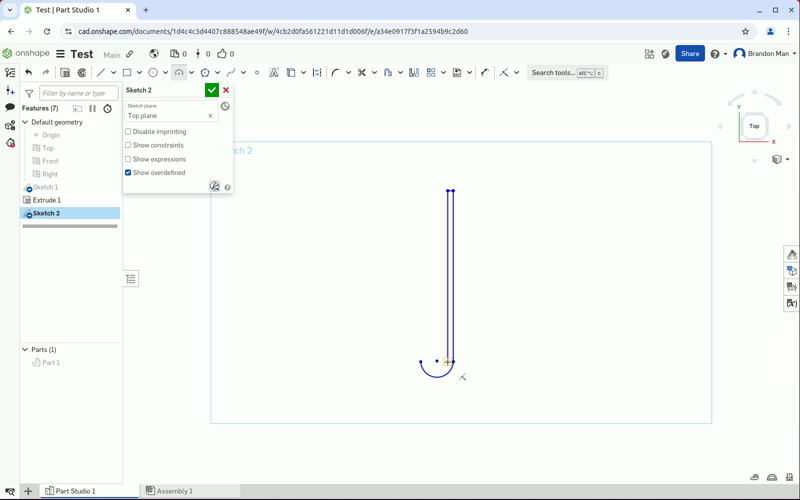
mouse_move(426, 361)
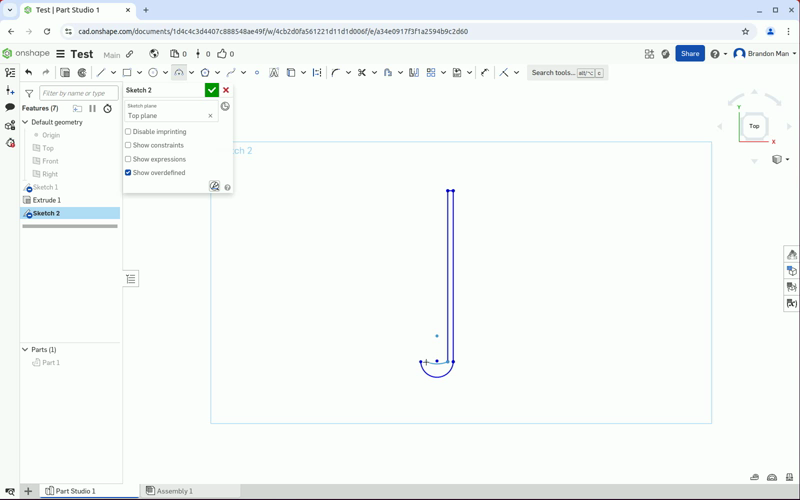
click(426, 361)
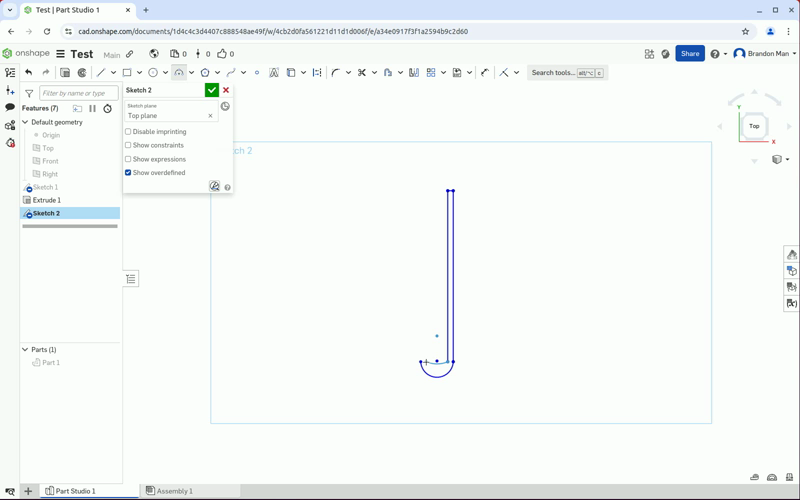
mouse_move(437, 372)
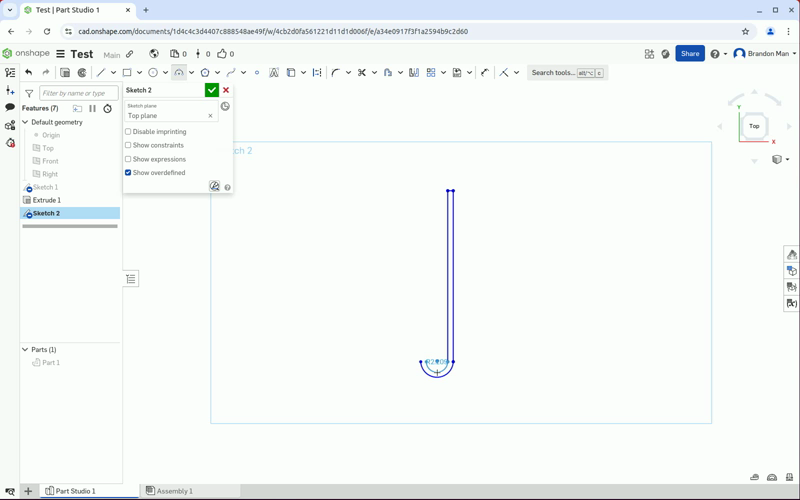
click(437, 372)
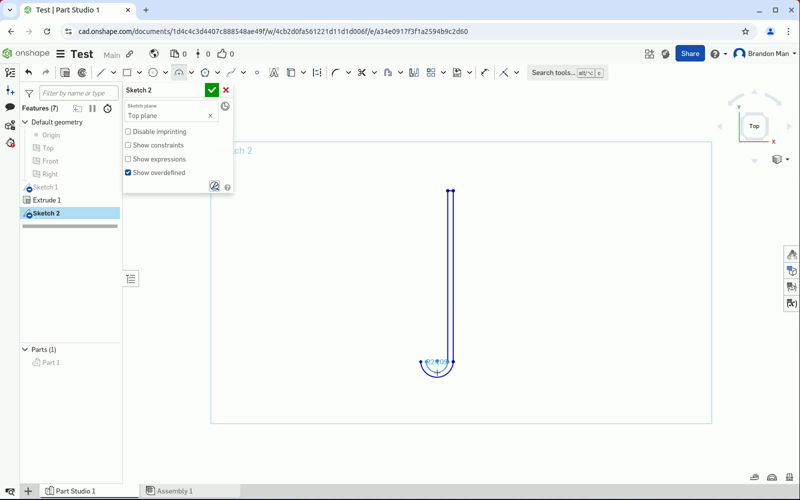
key_up(shift)
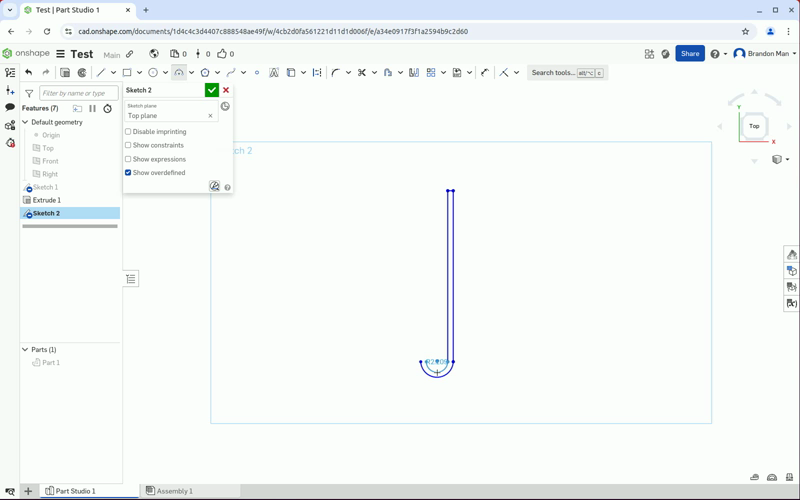
key(esc)
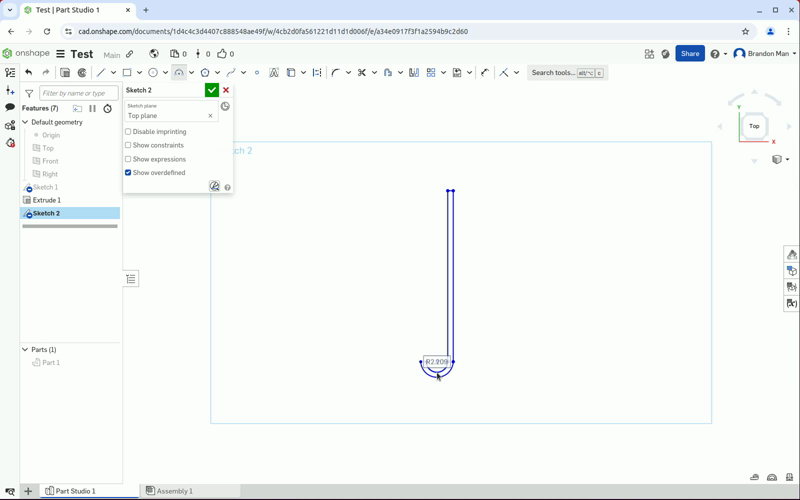
key(l)
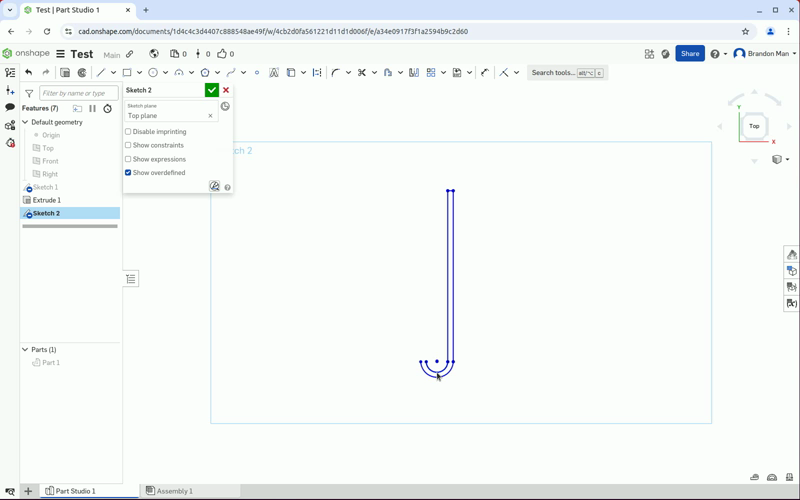
mouse_move(426, 361)
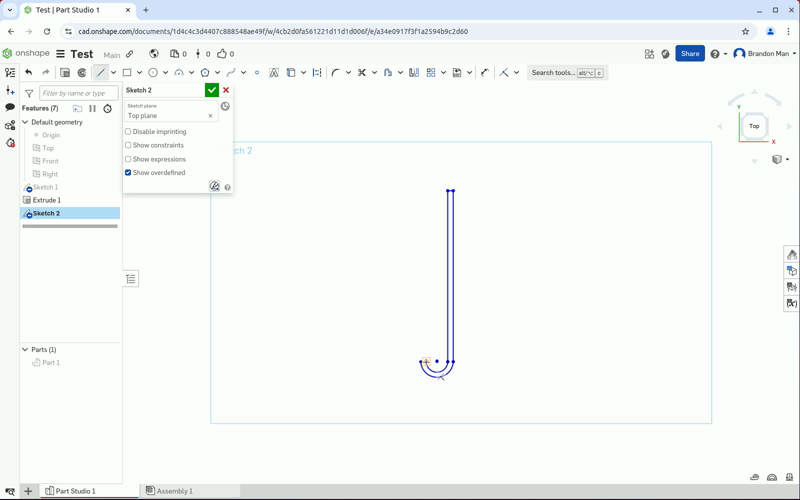
click(426, 361)
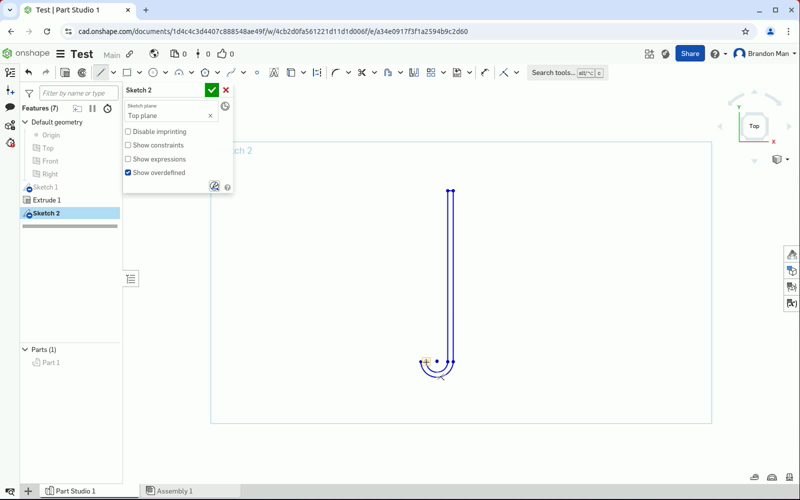
key_down(shift)
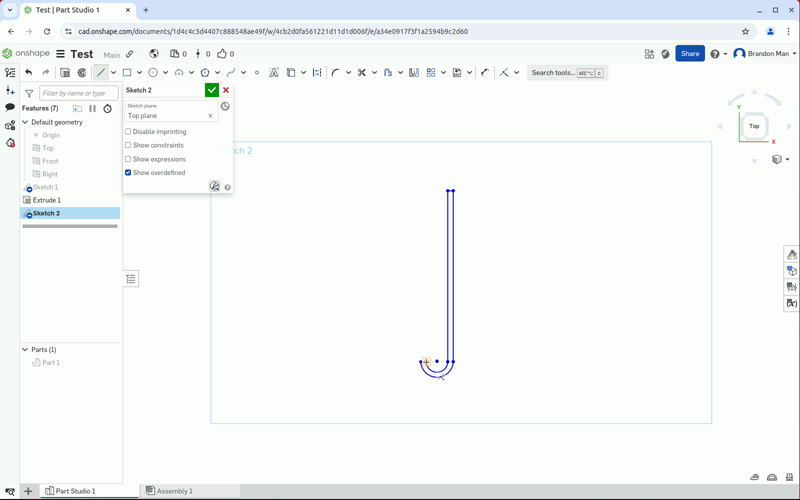
mouse_move(426, 201)
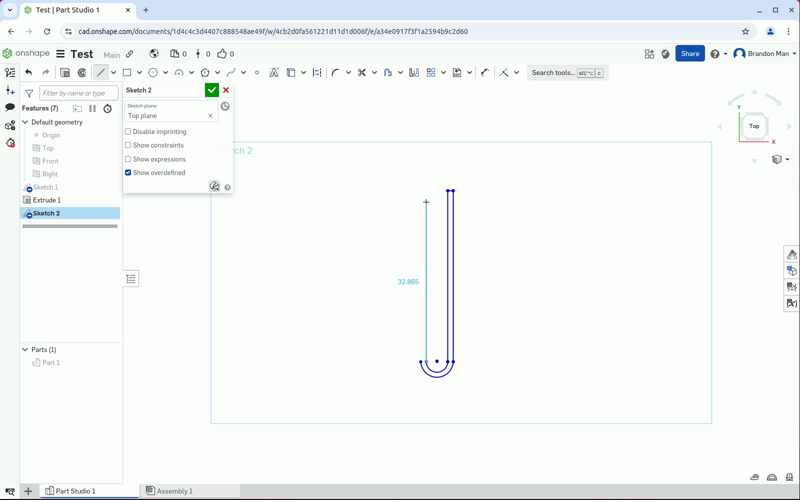
click(426, 201)
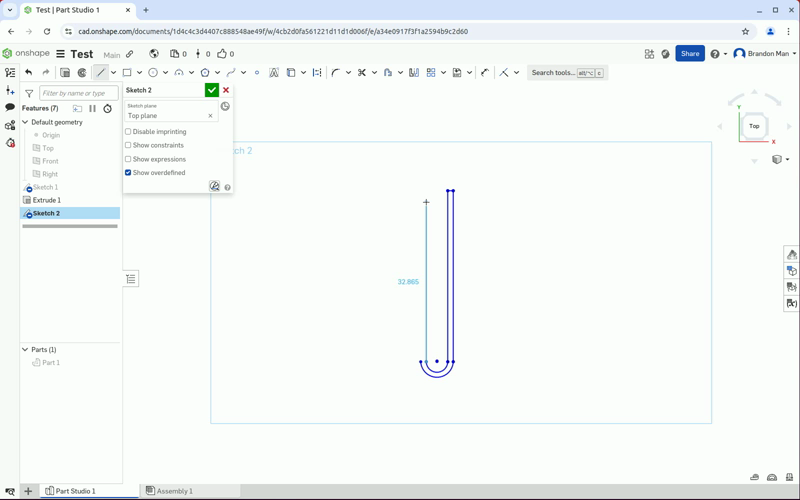
key_up(shift)
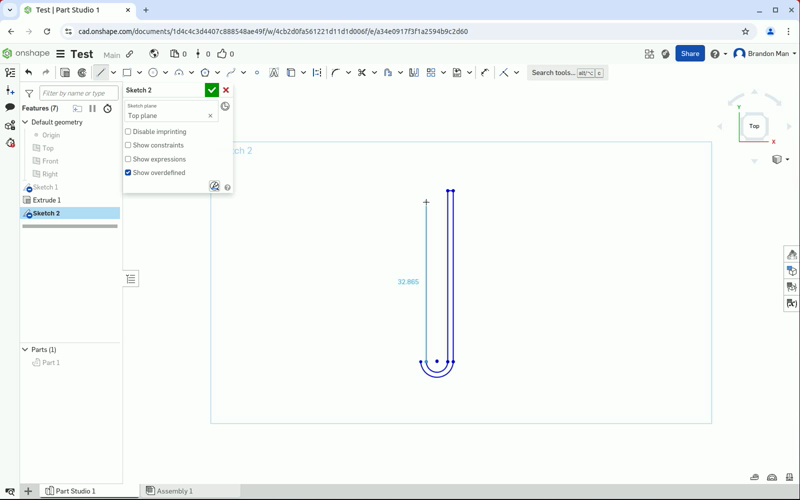
key(esc)
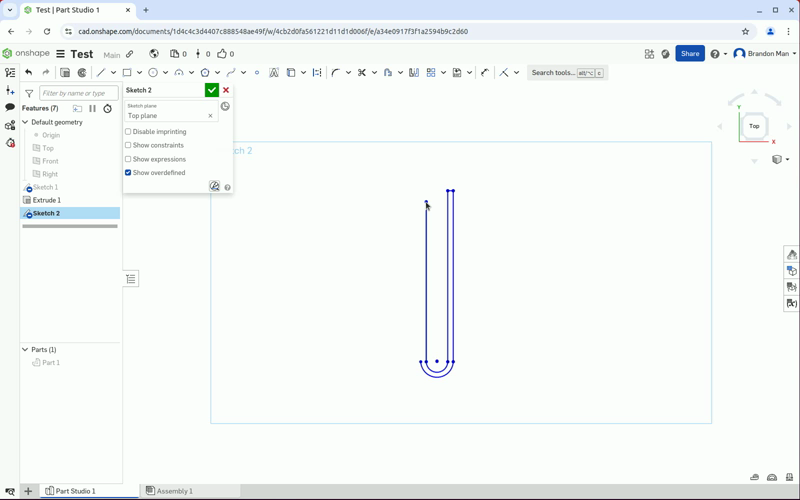
key(a)
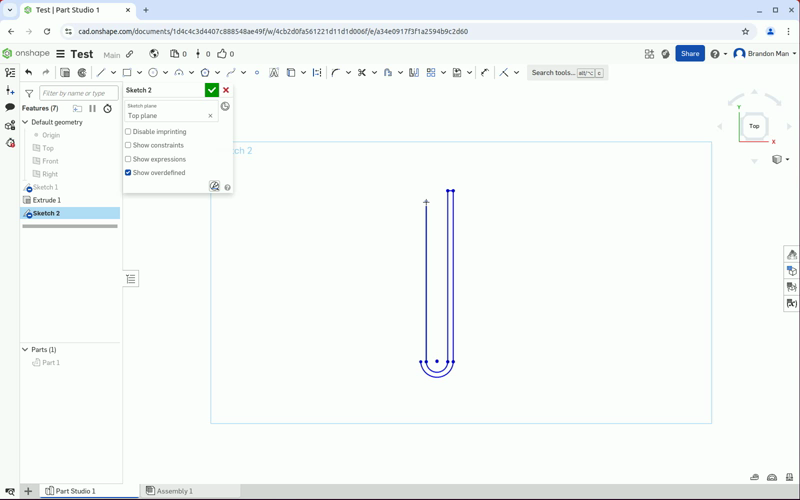
mouse_move(426, 201)
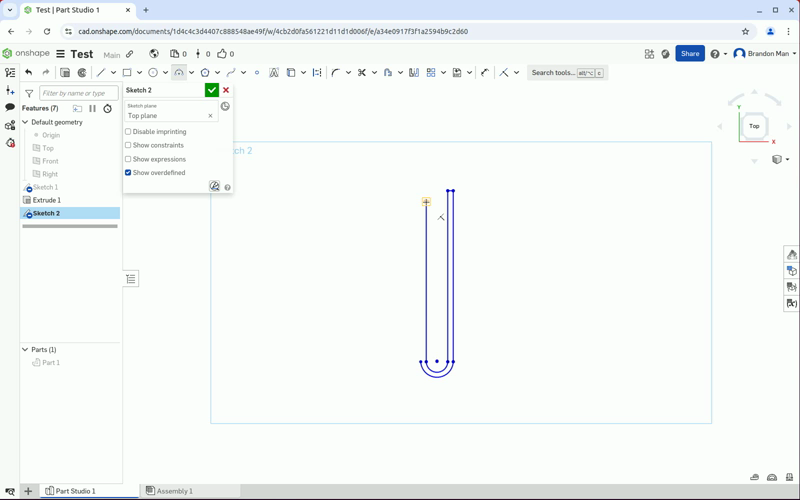
click(426, 201)
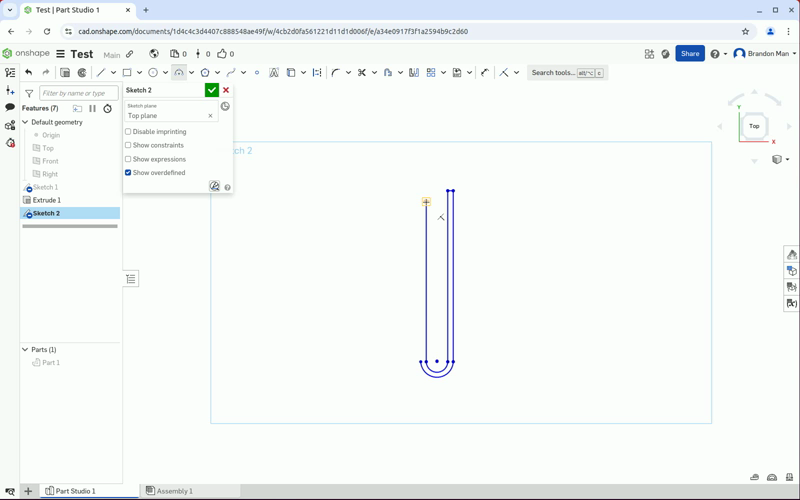
key_down(shift)
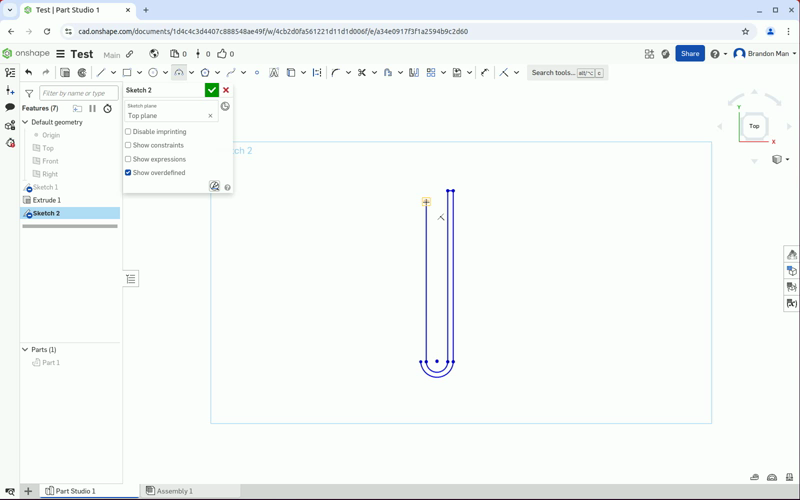
mouse_move(440, 201)
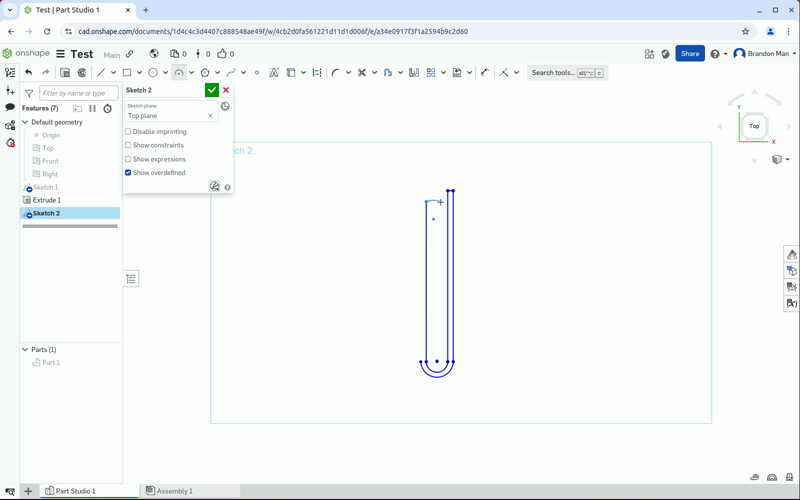
click(440, 201)
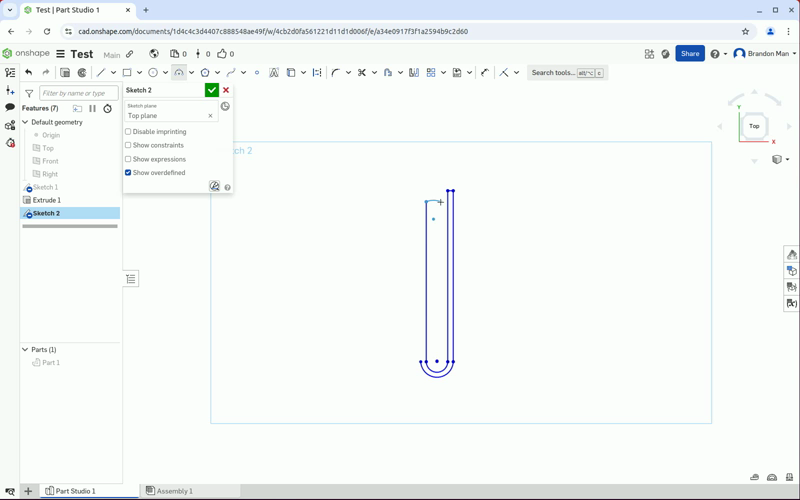
mouse_move(433, 208)
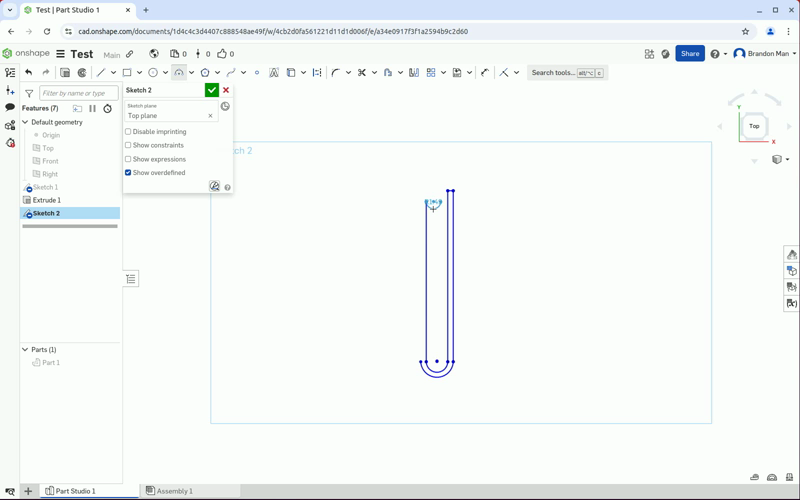
click(433, 208)
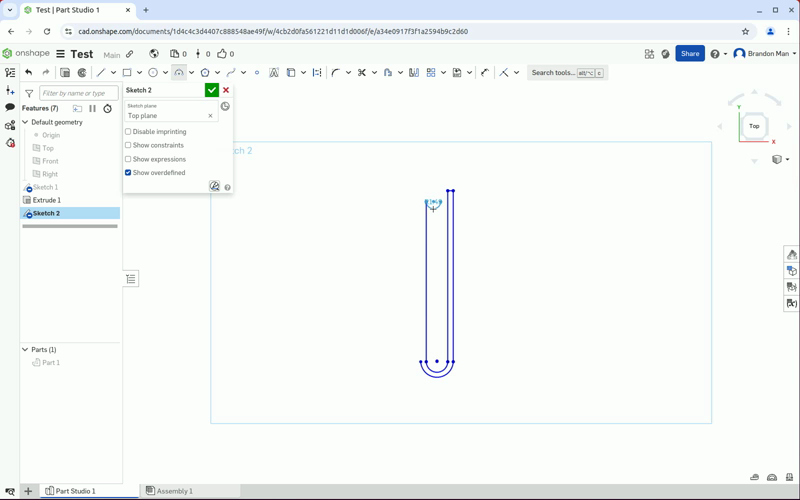
key_up(shift)
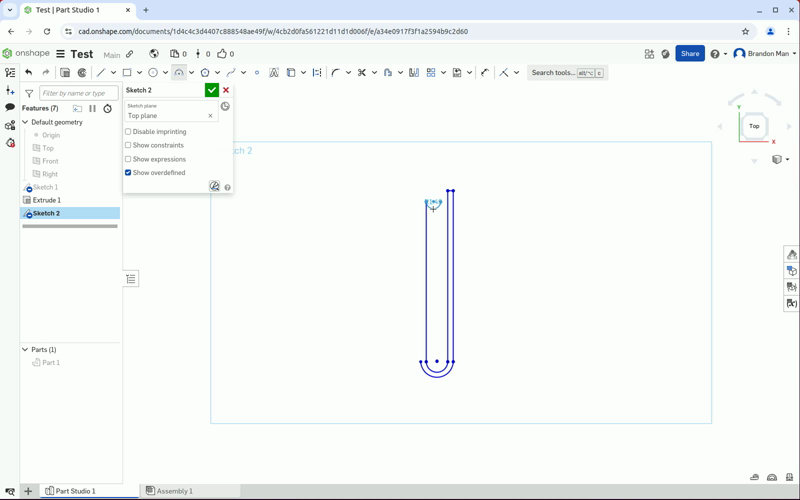
key(esc)
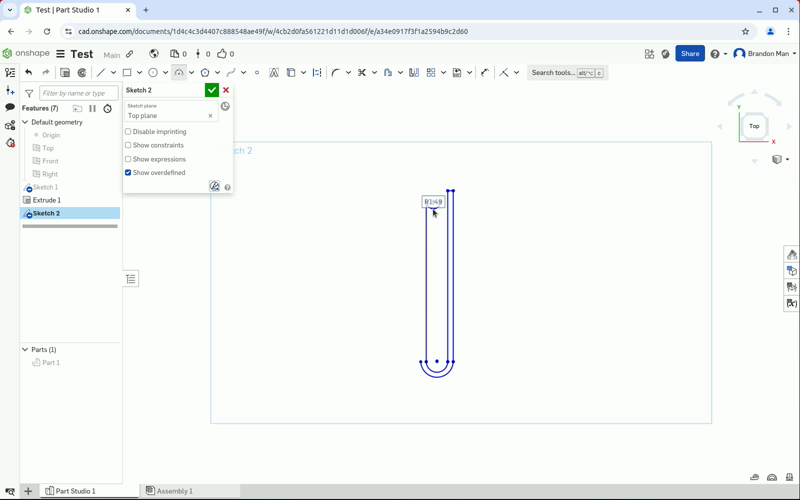
key(l)
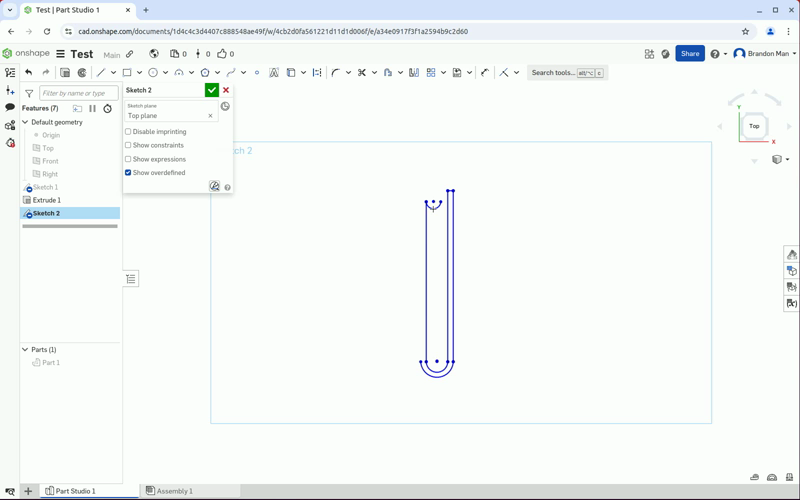
mouse_move(440, 201)
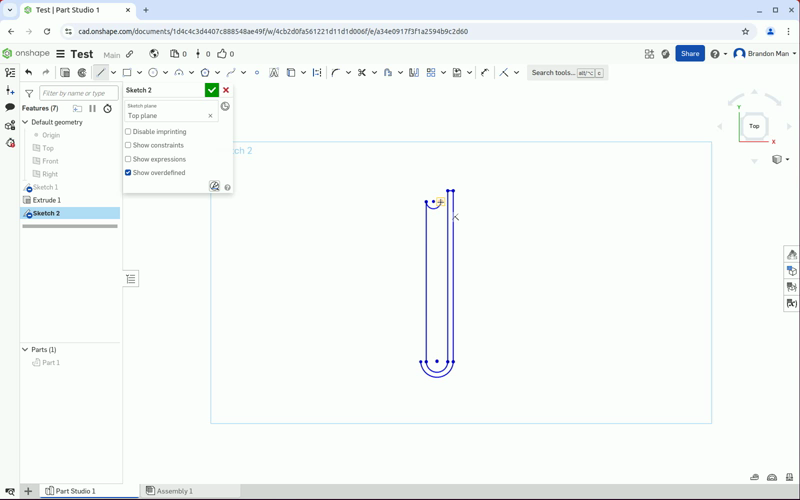
click(440, 201)
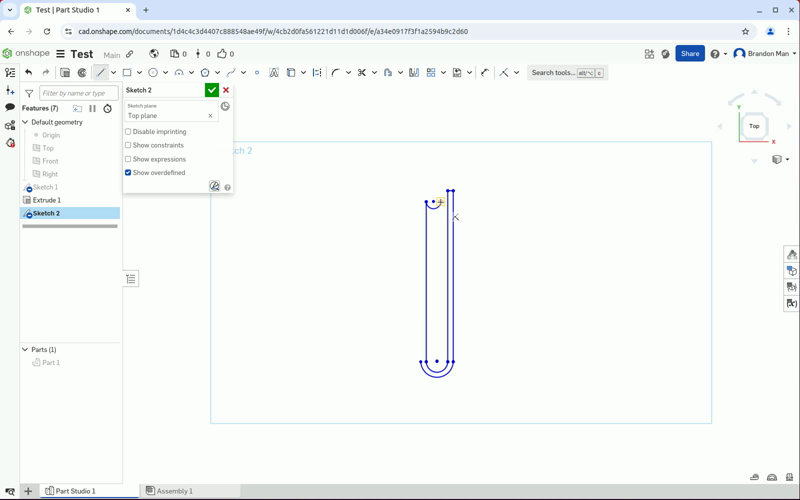
key_down(shift)
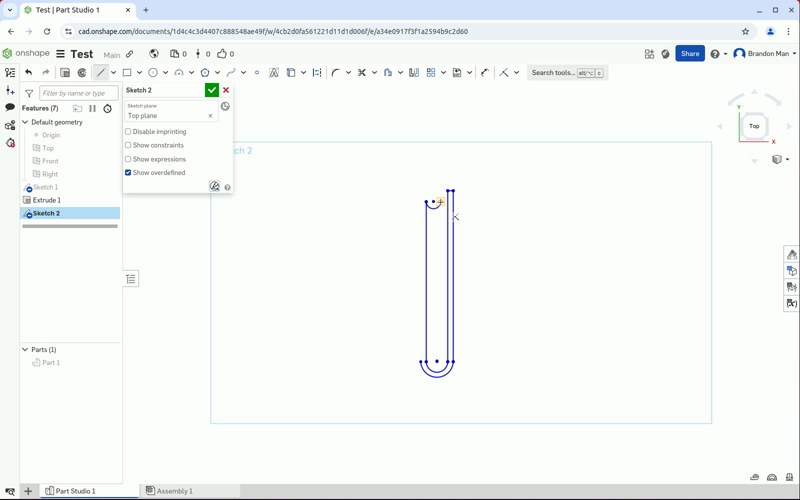
mouse_move(440, 341)
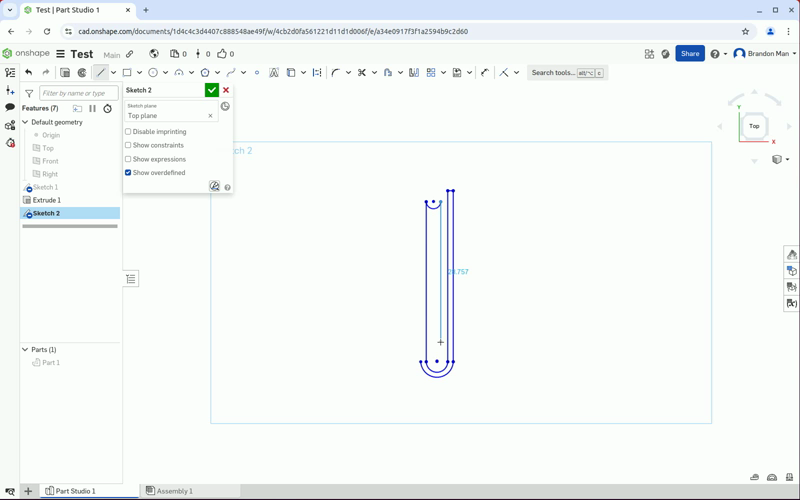
click(440, 341)
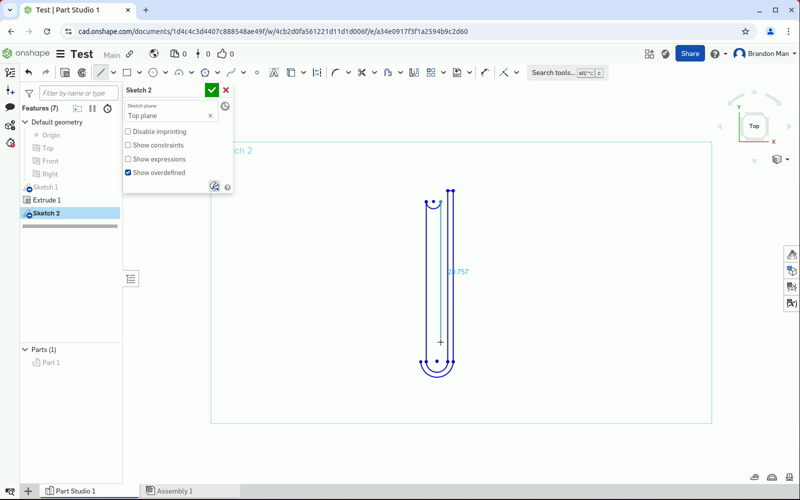
key_up(shift)
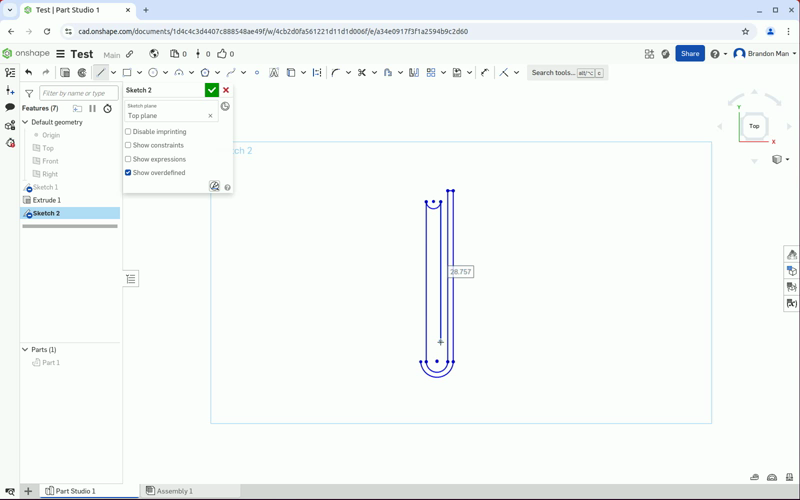
key_down(shift)
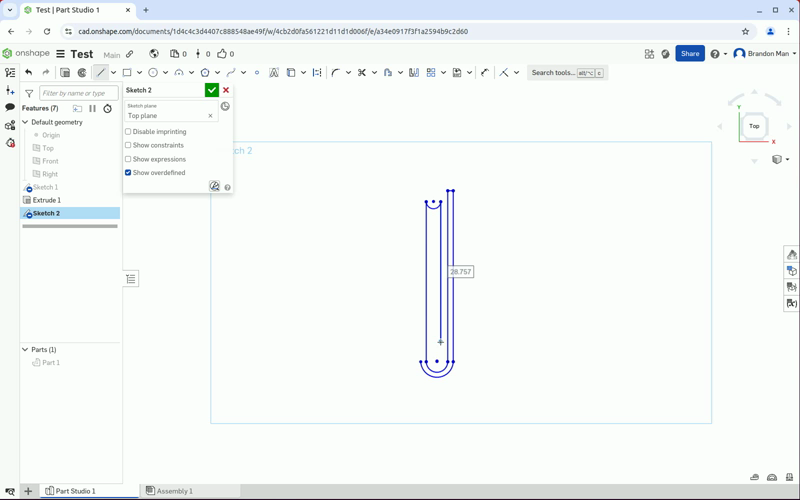
mouse_move(470, 341)
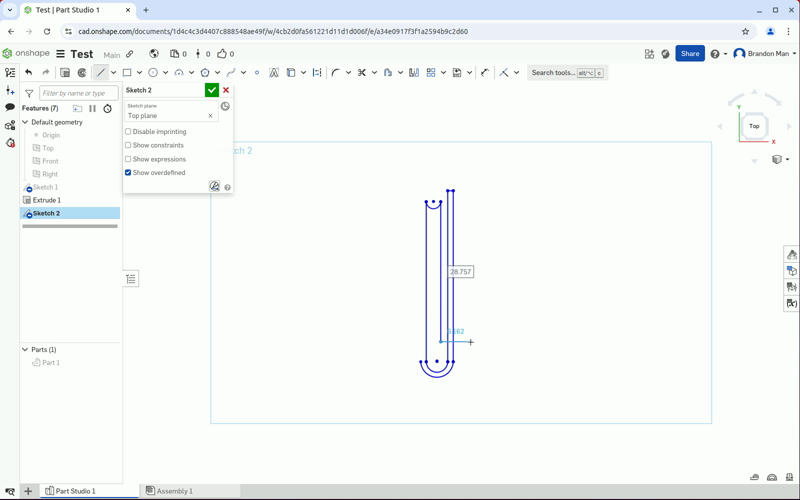
mouse_move(444, 341)
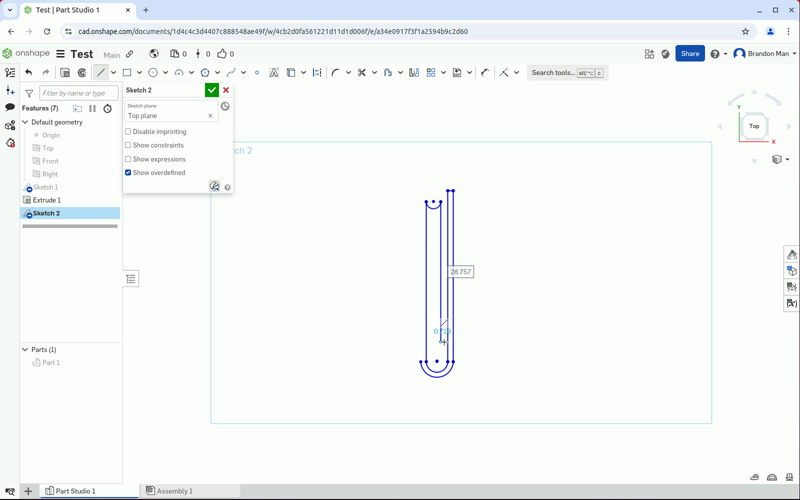
scroll(6)
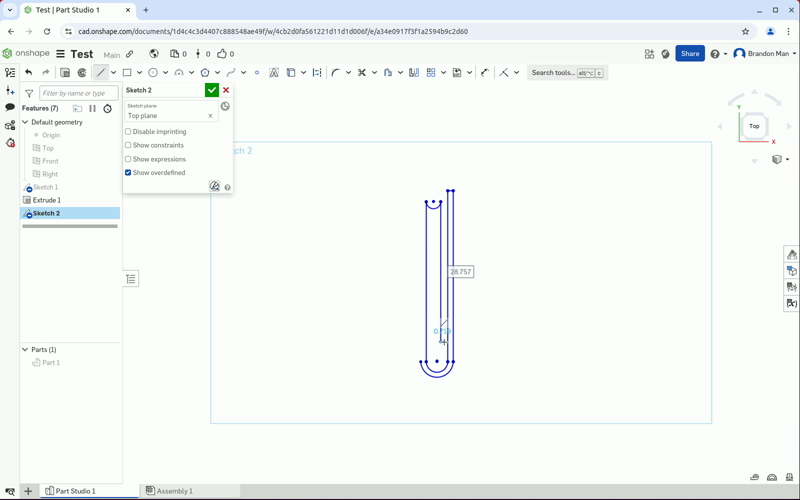
scroll(6)
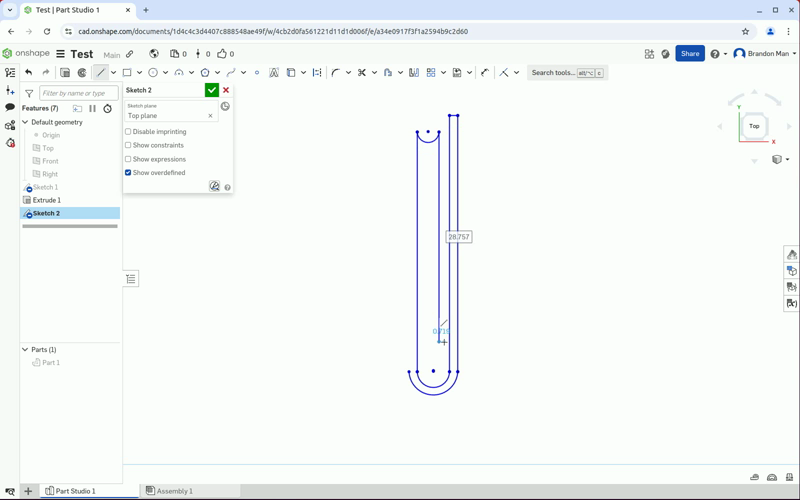
scroll(6)
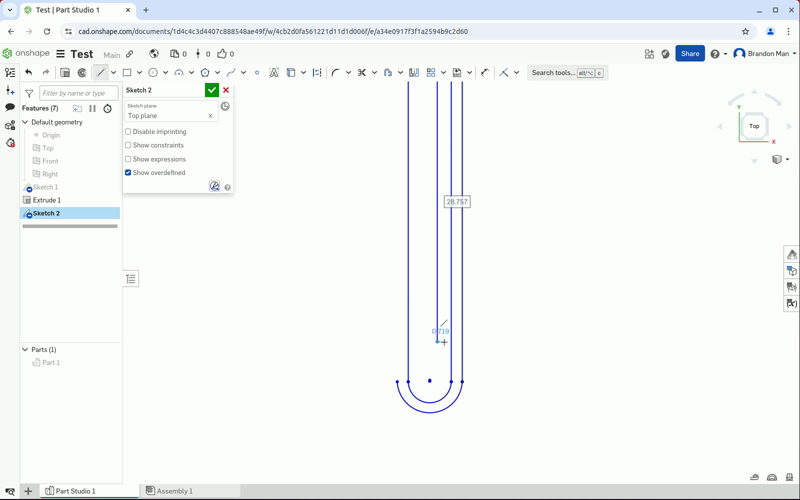
scroll(6)
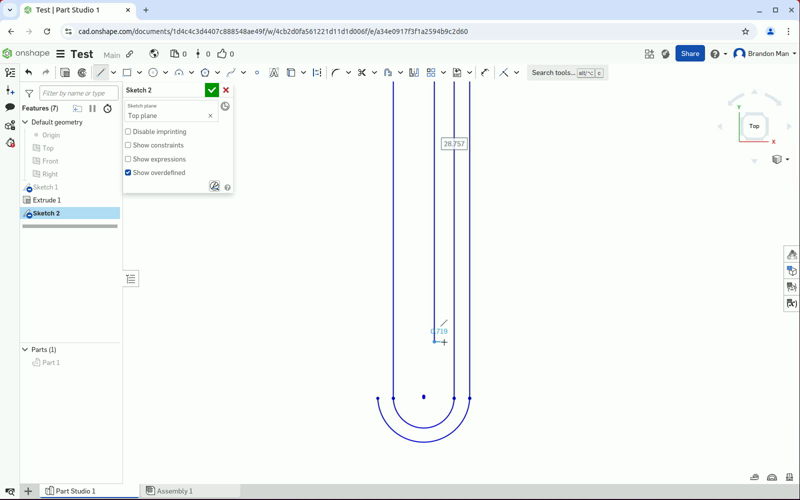
scroll(6)
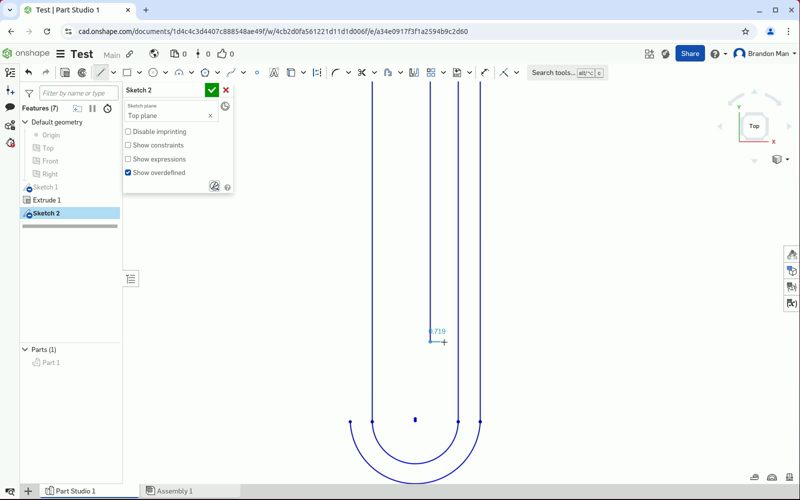
scroll(6)
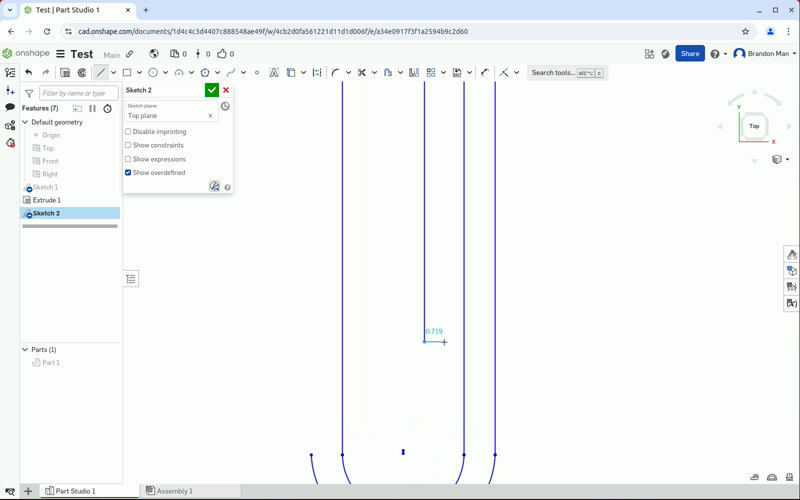
scroll(6)
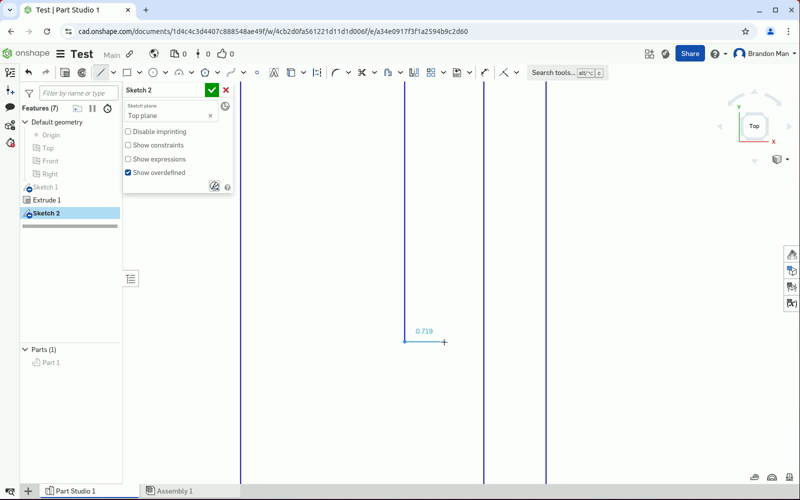
click(444, 341)
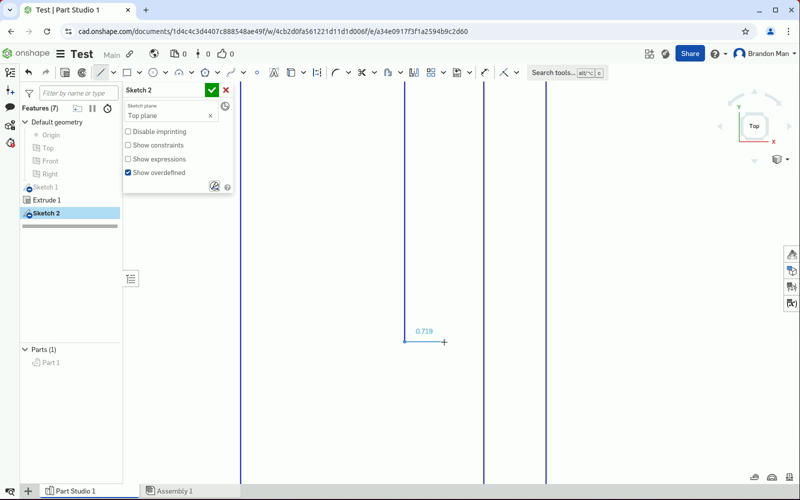
scroll(-6)
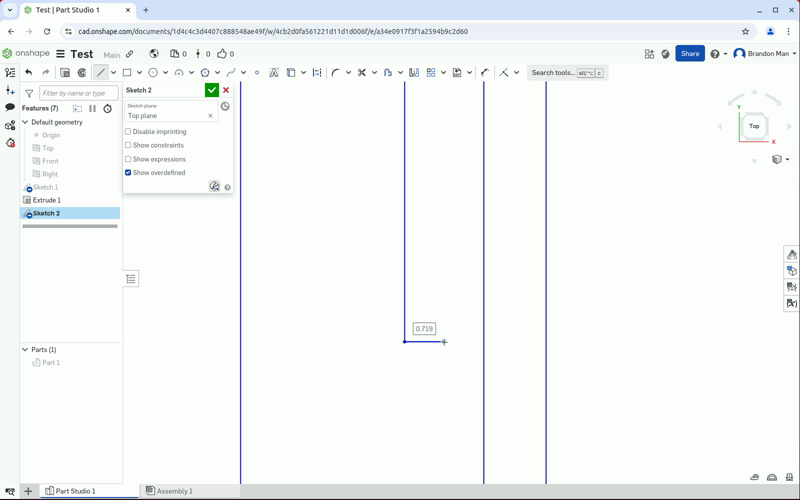
scroll(-6)
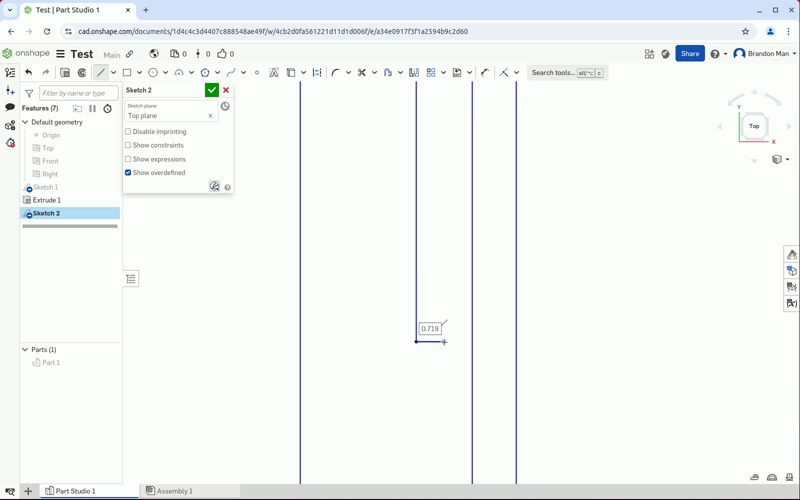
scroll(-6)
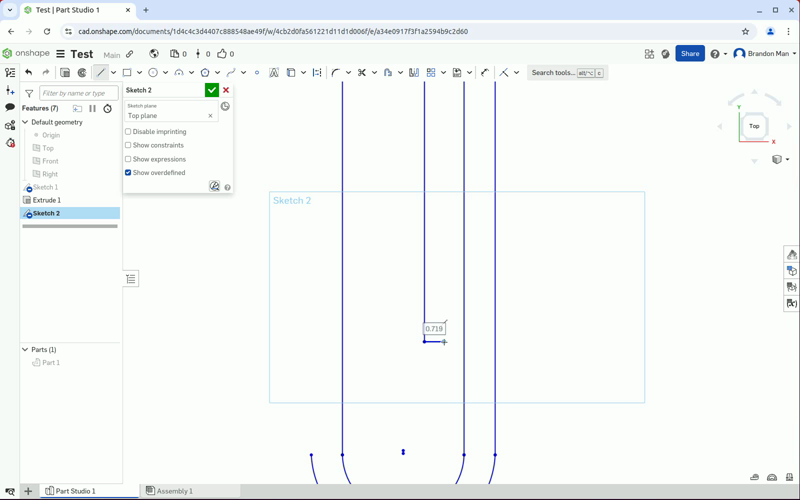
scroll(-6)
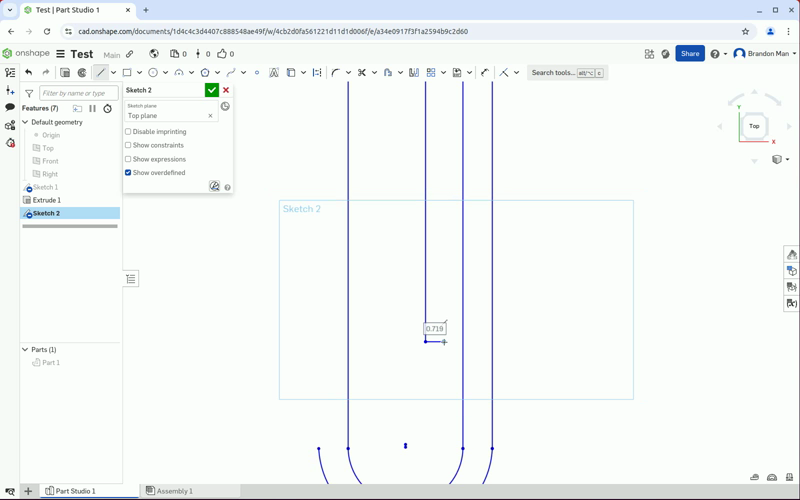
scroll(-6)
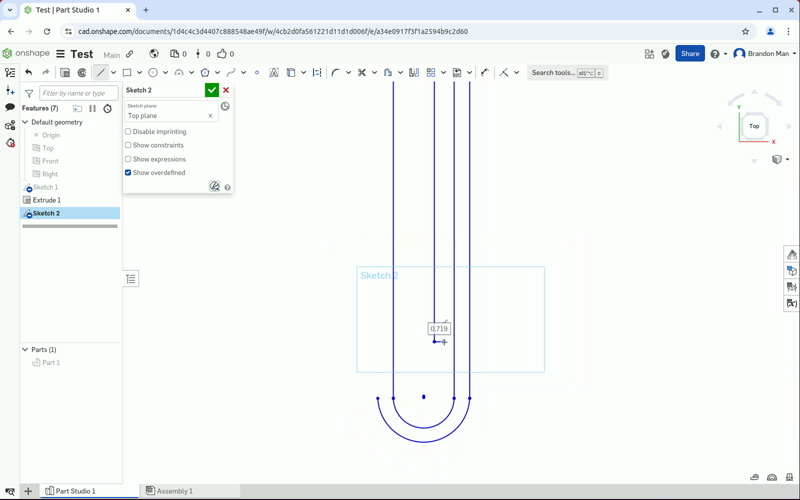
scroll(-6)
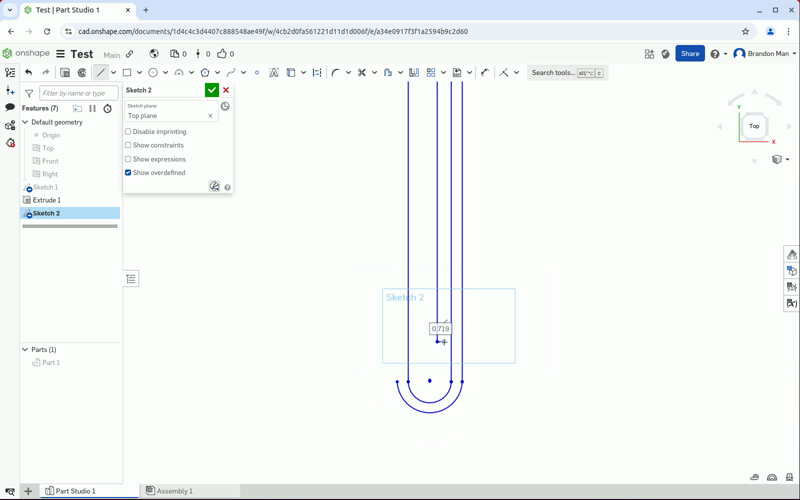
scroll(-6)
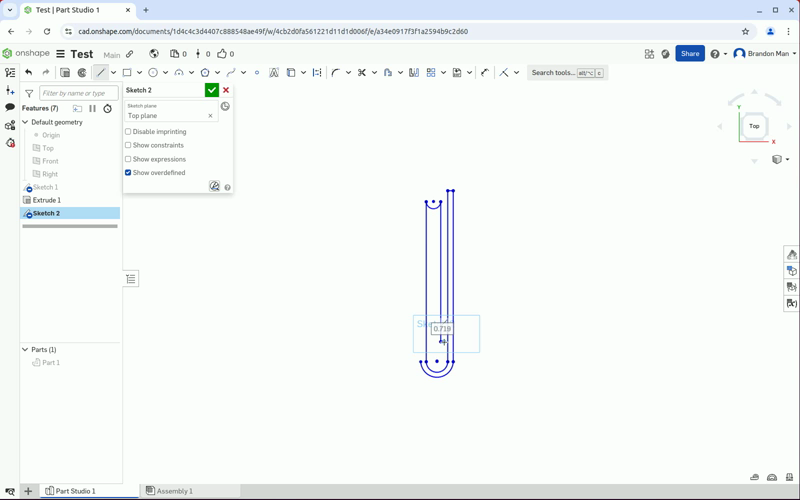
key_up(shift)
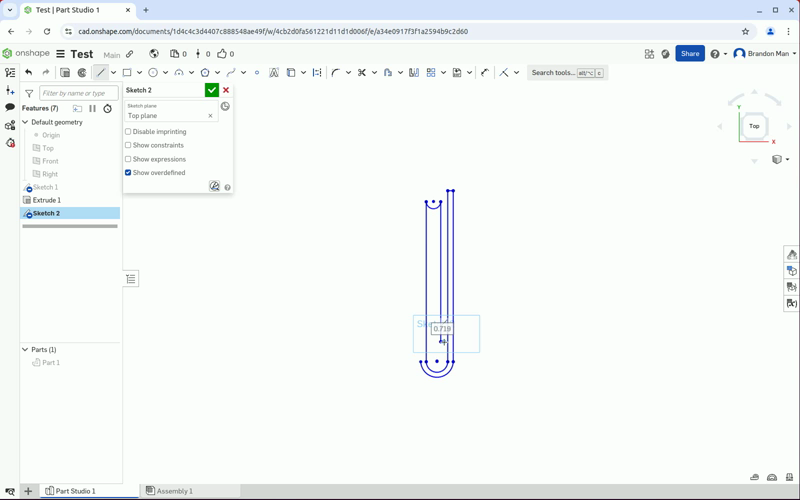
key_down(shift)
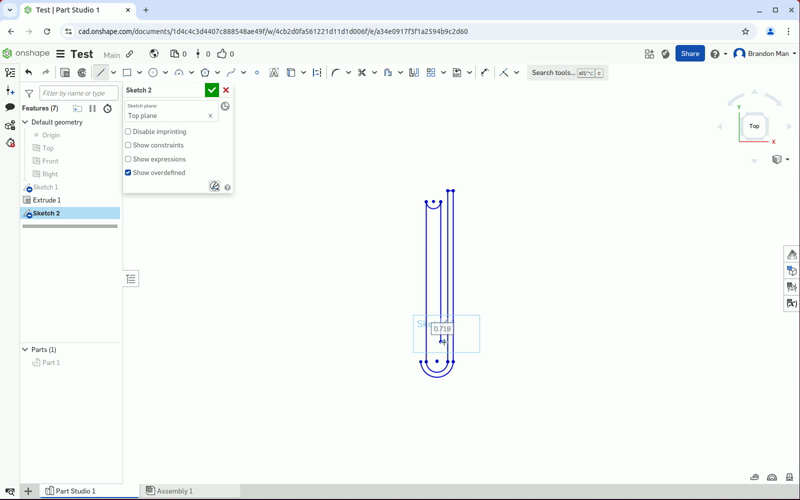
mouse_move(444, 201)
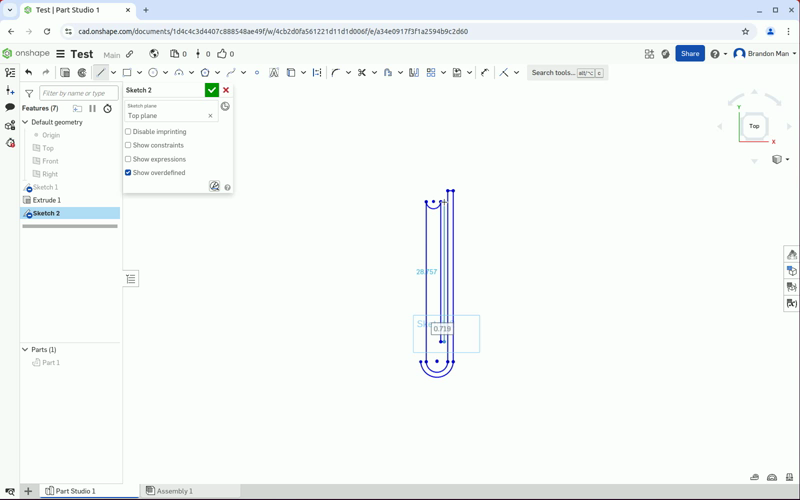
scroll(6)
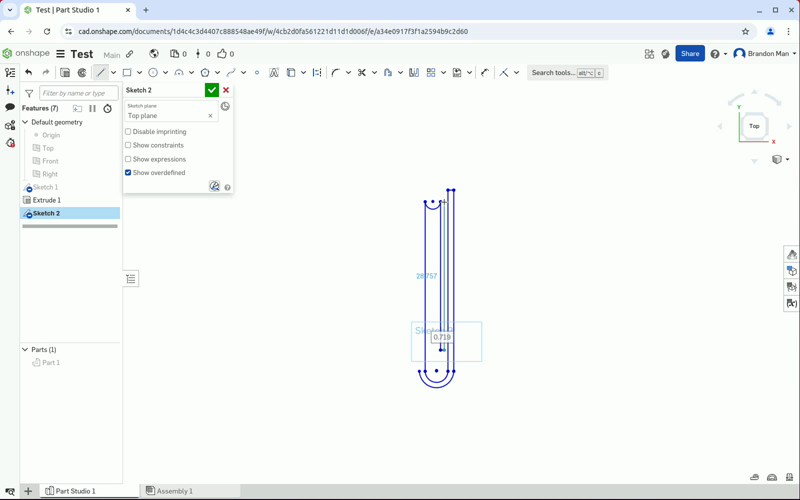
scroll(6)
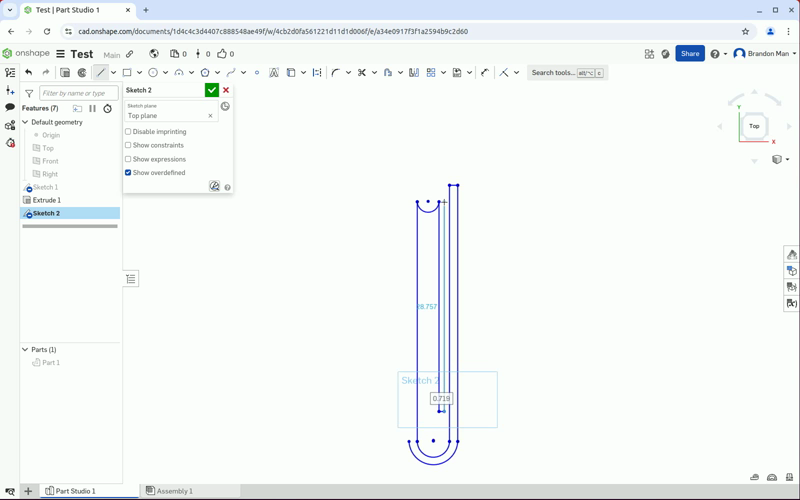
scroll(6)
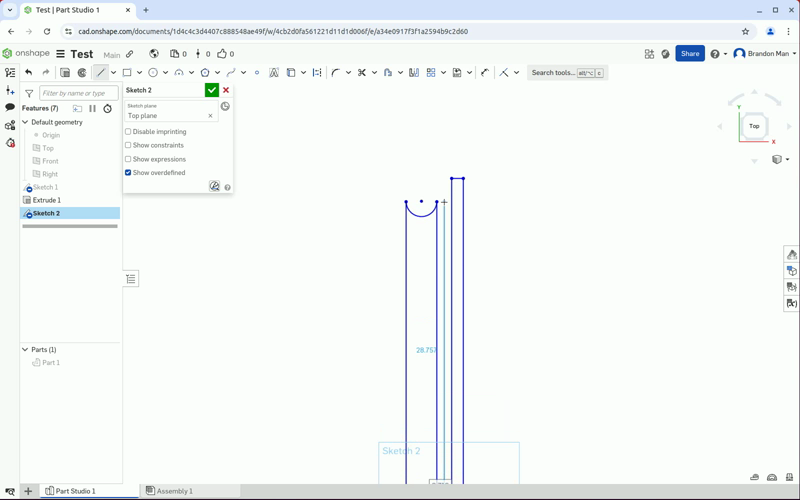
scroll(6)
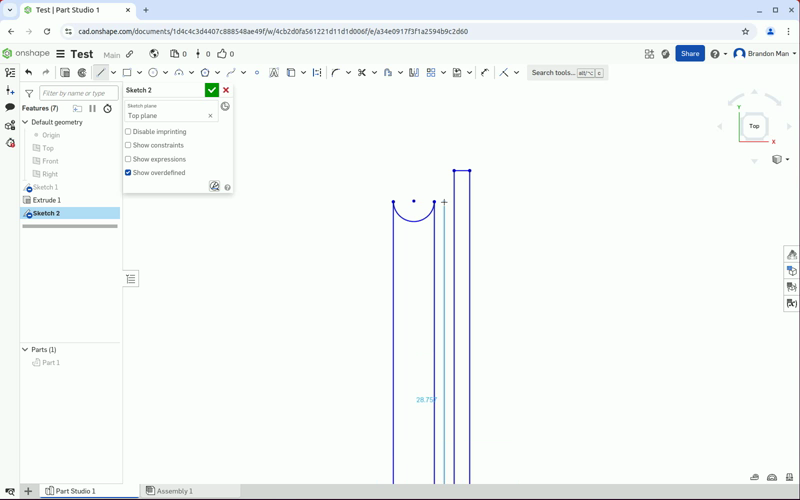
scroll(6)
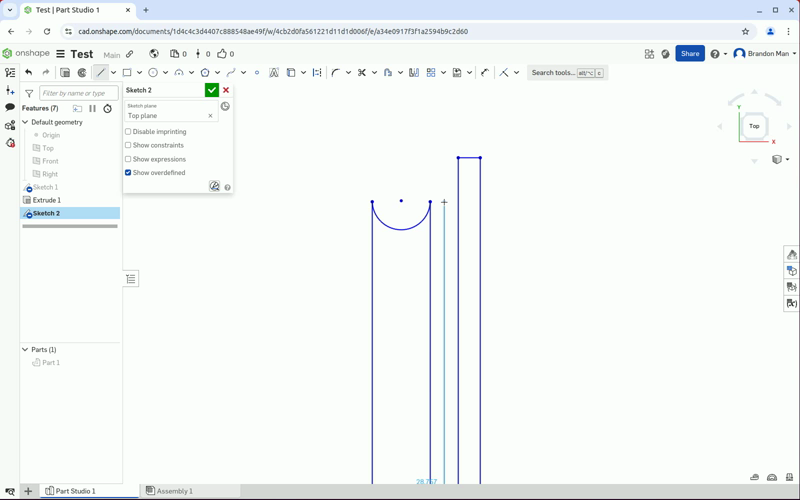
scroll(6)
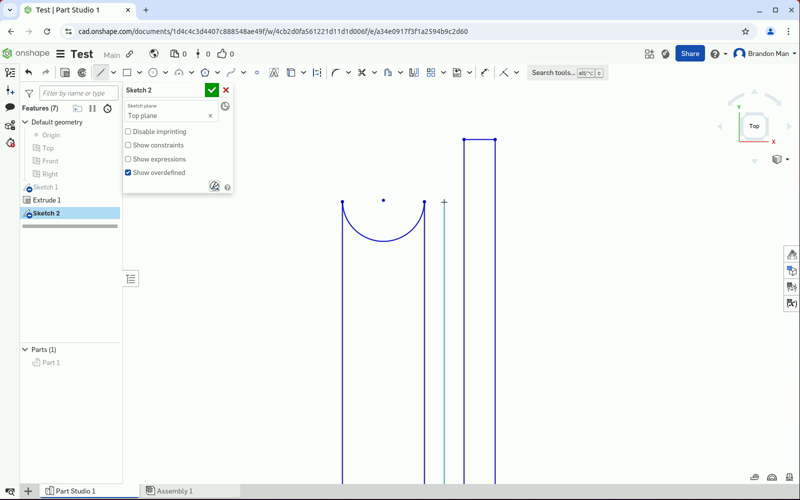
scroll(6)
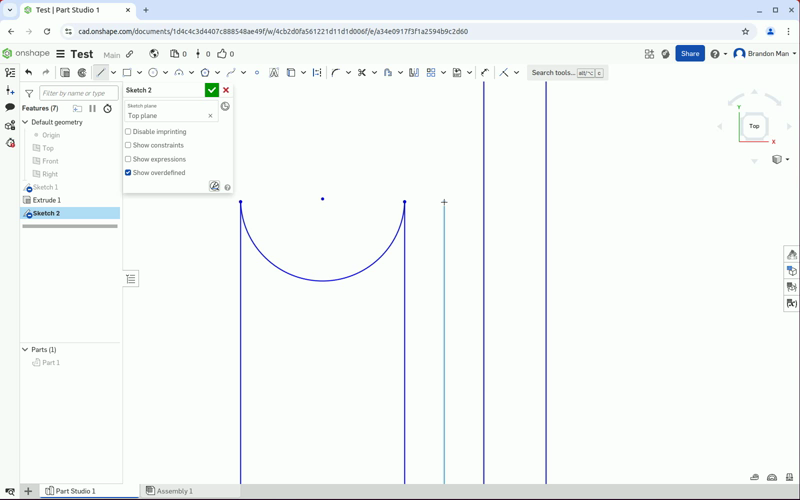
click(444, 201)
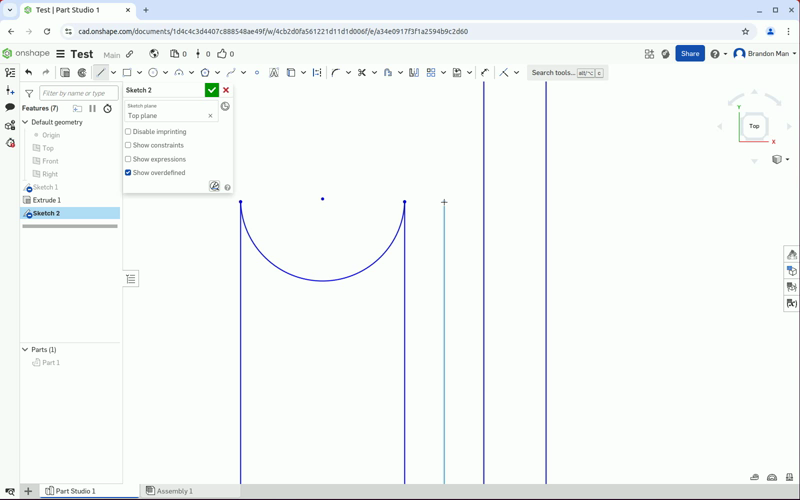
scroll(-6)
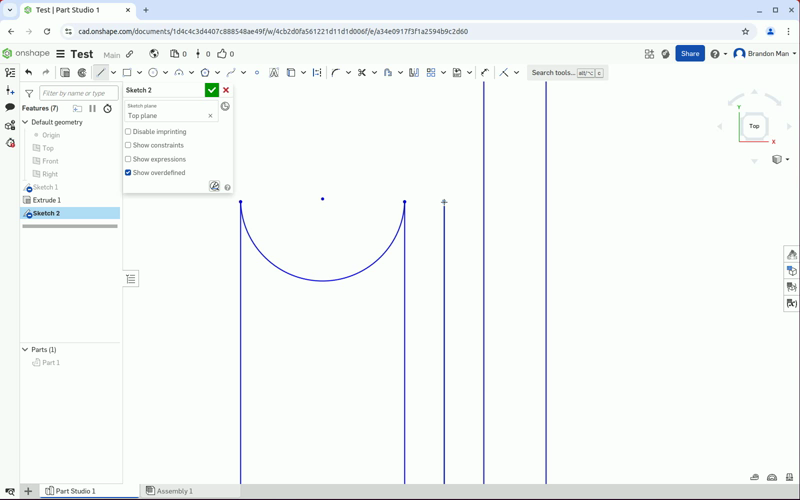
scroll(-6)
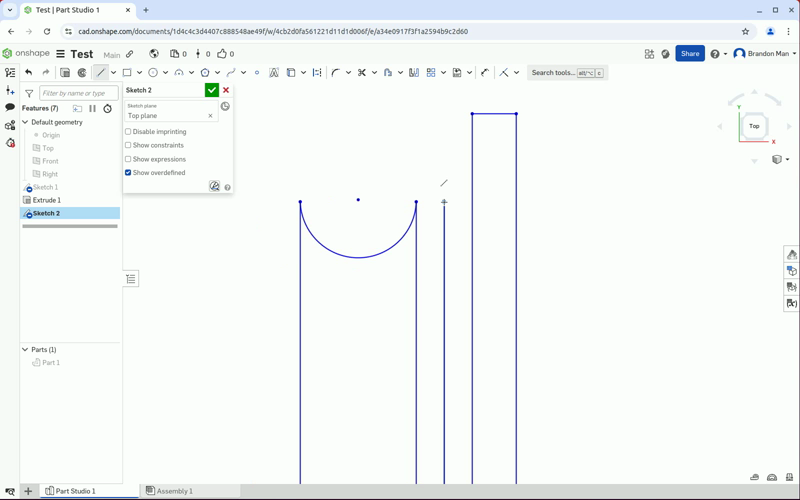
scroll(-6)
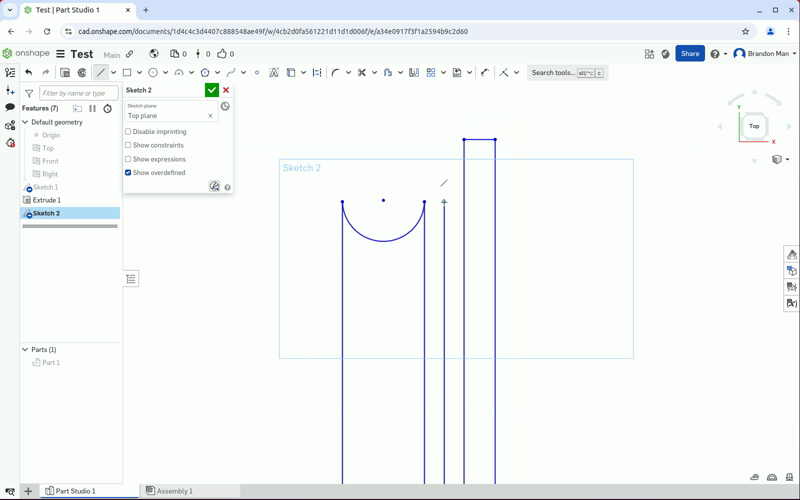
scroll(-6)
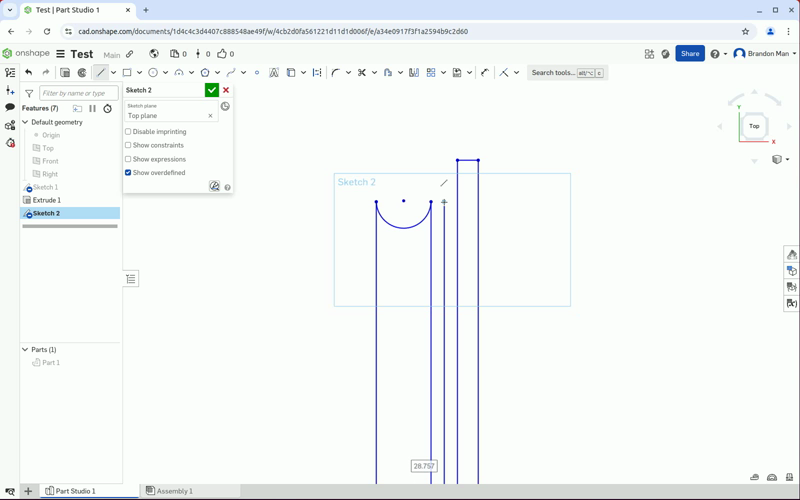
scroll(-6)
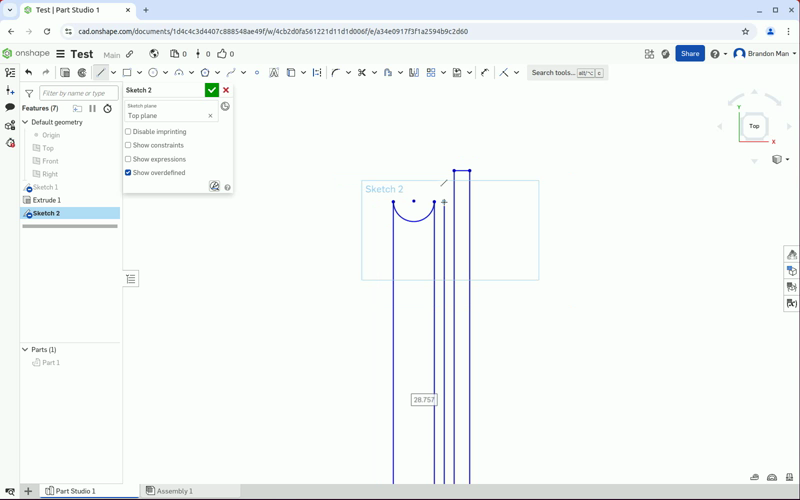
scroll(-6)
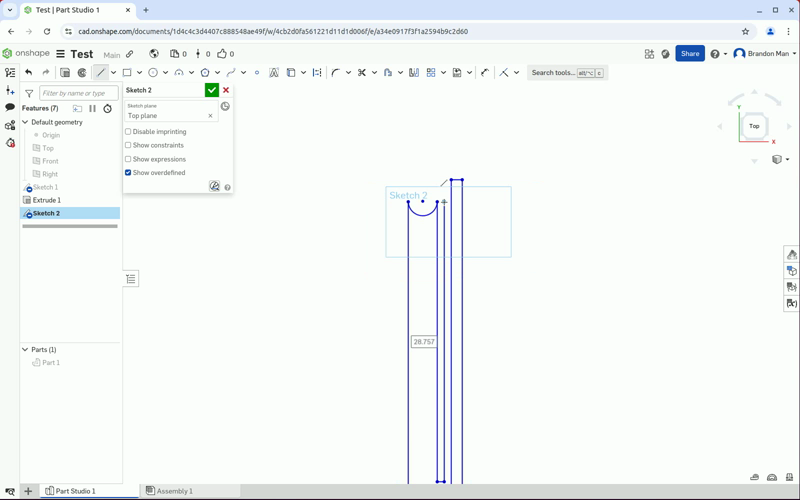
scroll(-6)
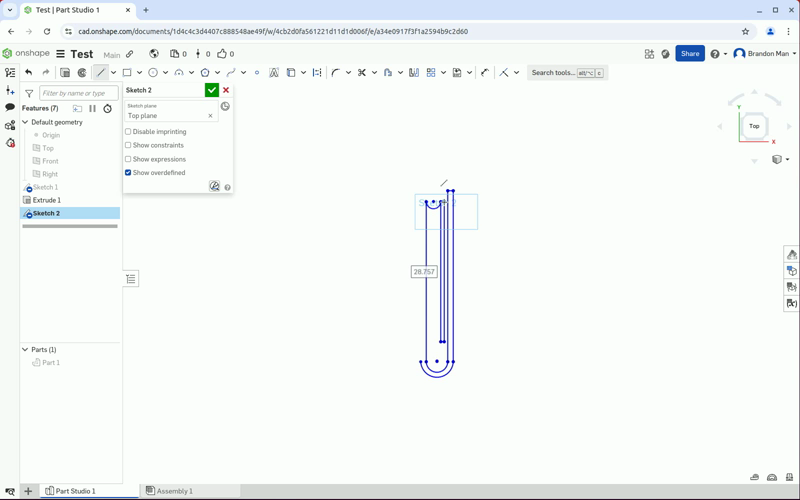
key_up(shift)
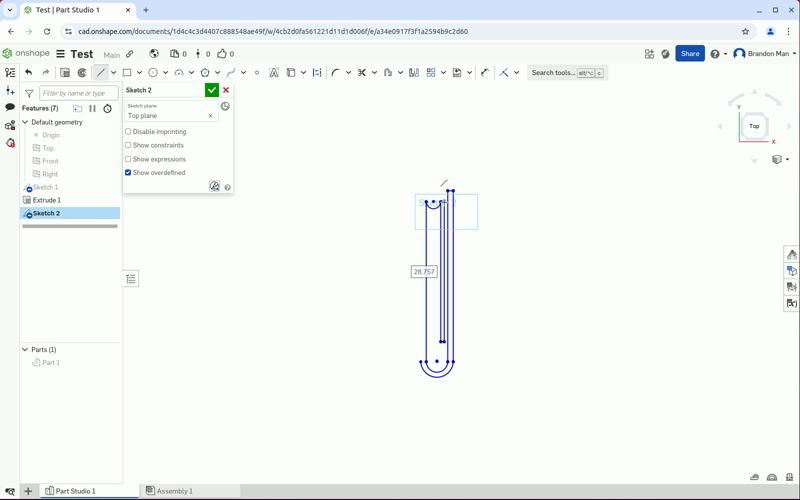
key(esc)
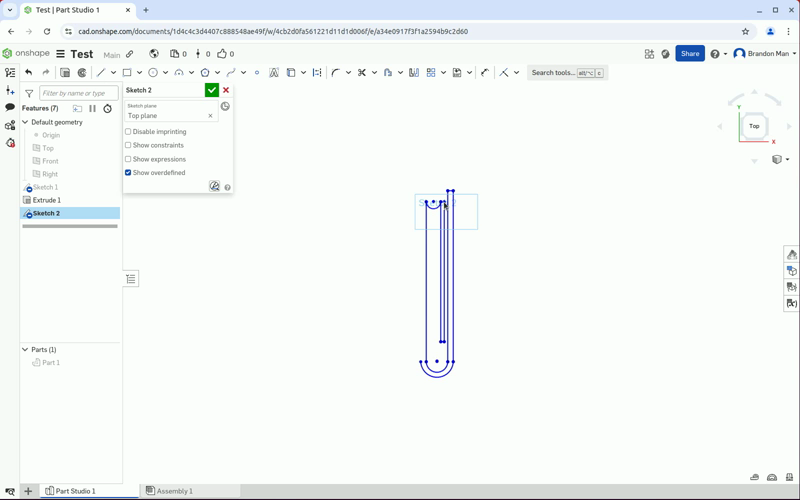
key(a)
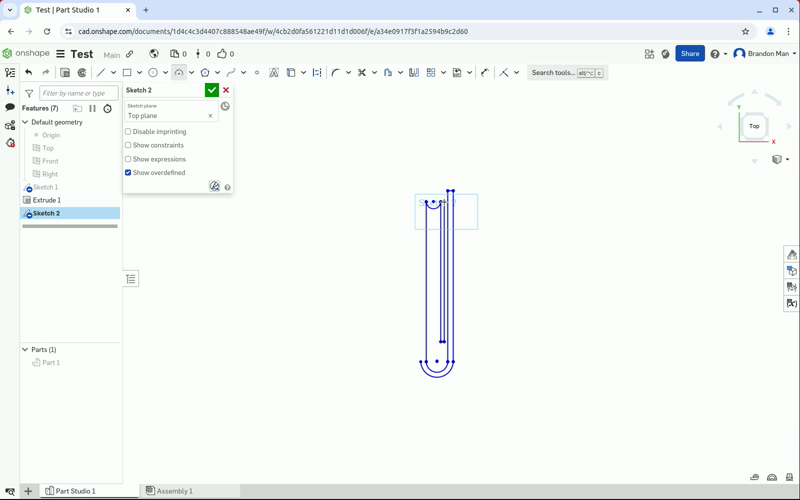
mouse_move(444, 201)
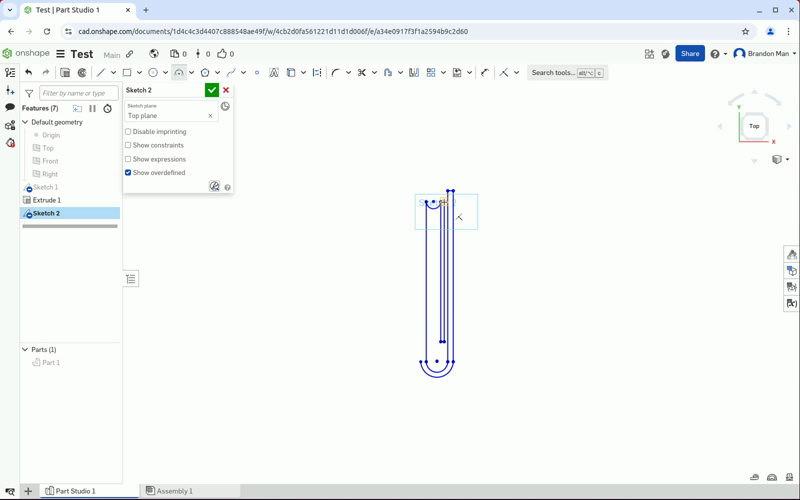
scroll(6)
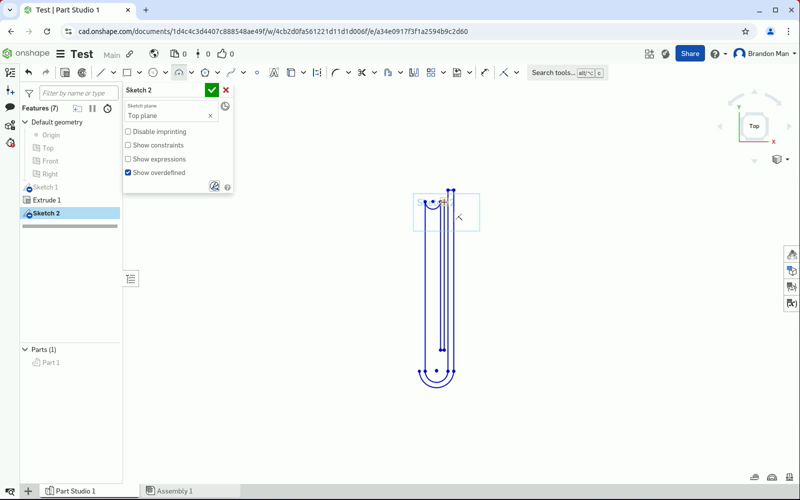
scroll(6)
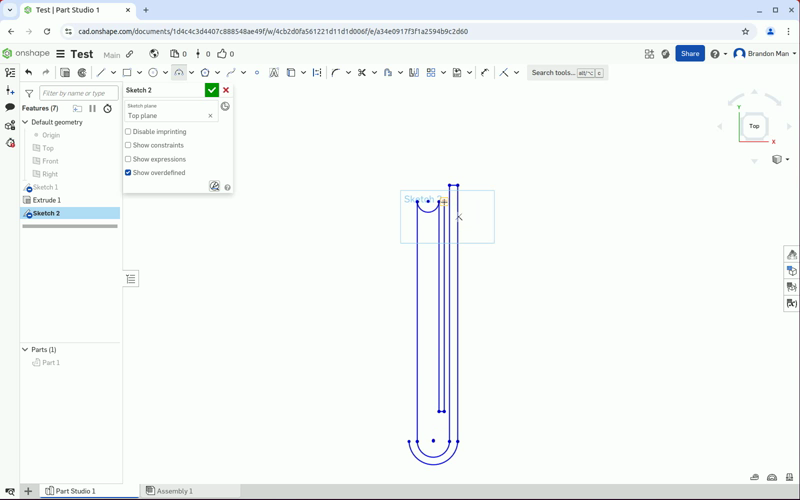
scroll(6)
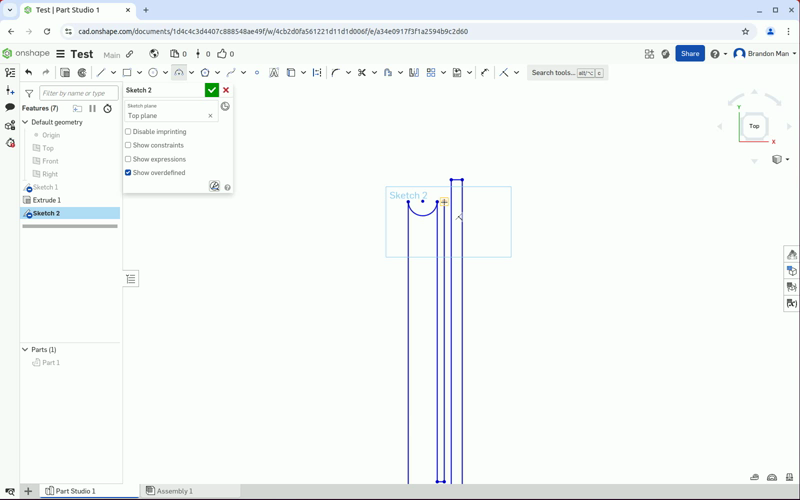
scroll(6)
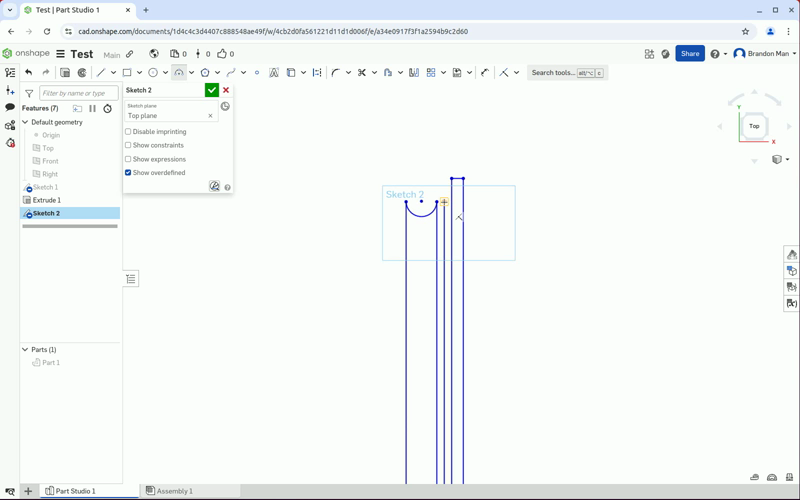
scroll(6)
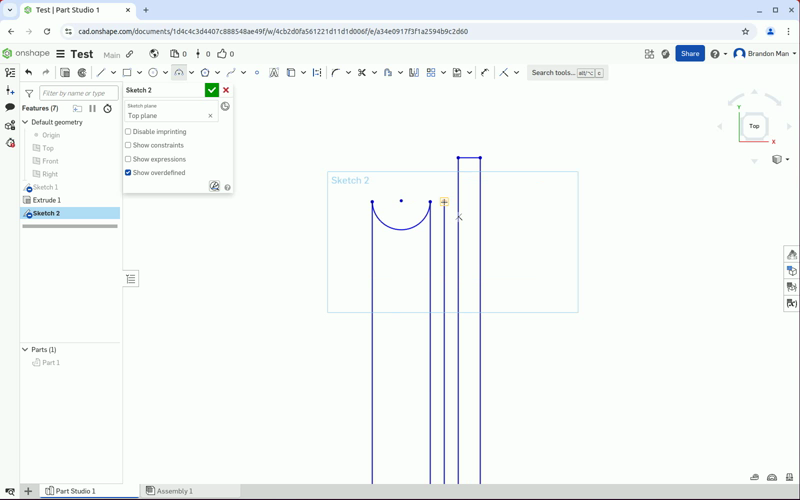
scroll(6)
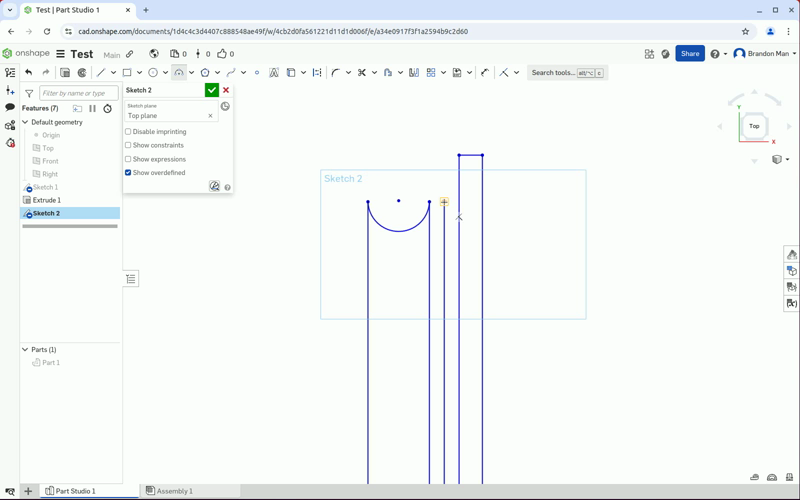
scroll(6)
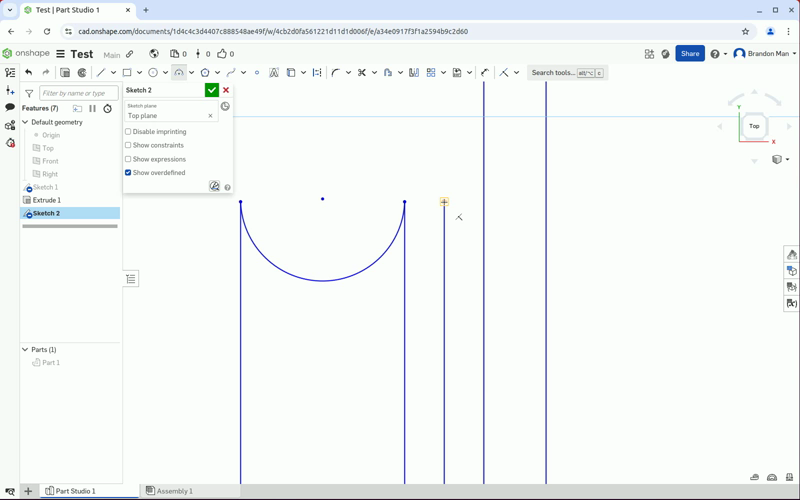
click(444, 201)
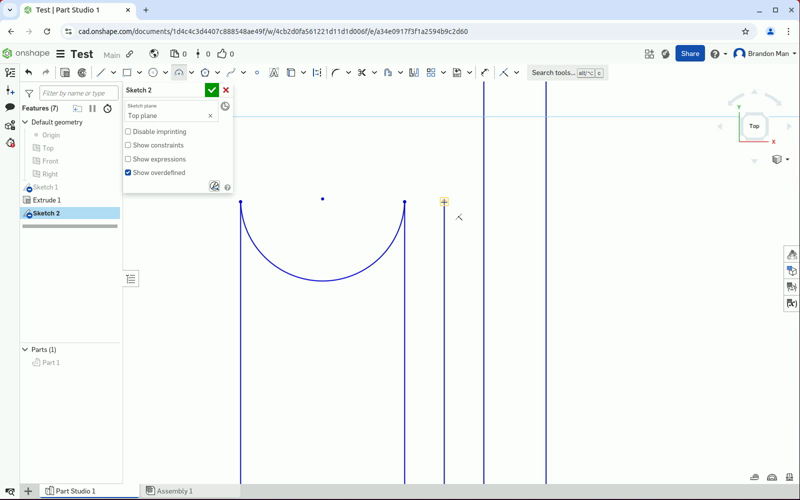
scroll(-6)
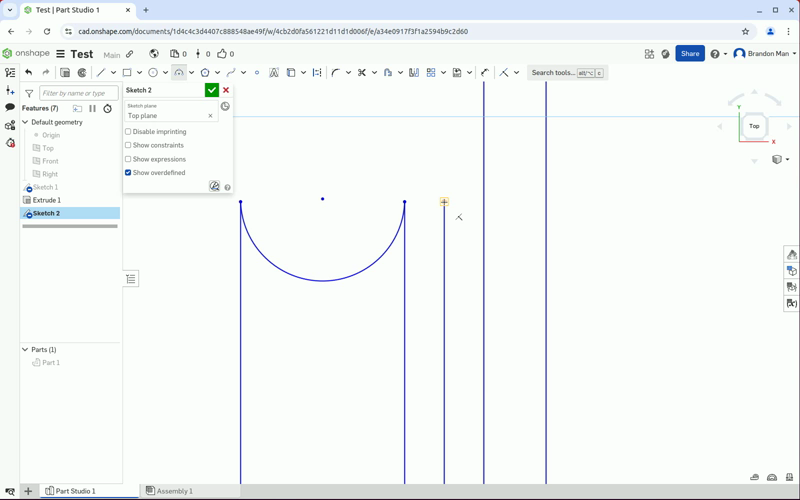
scroll(-6)
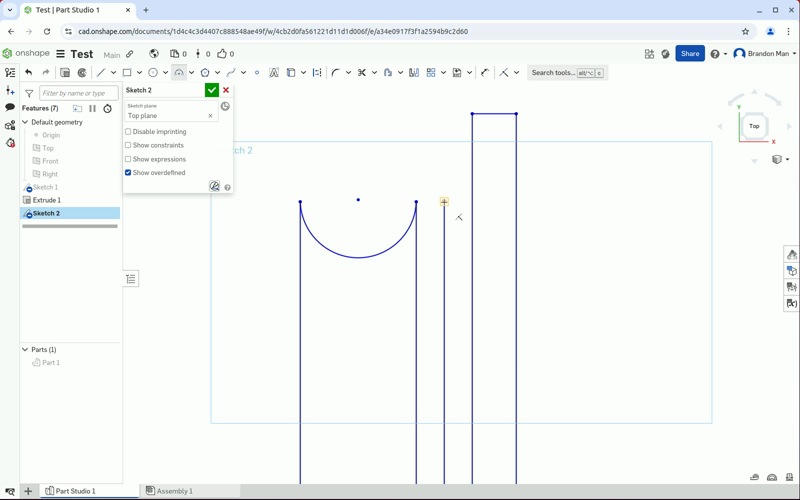
scroll(-6)
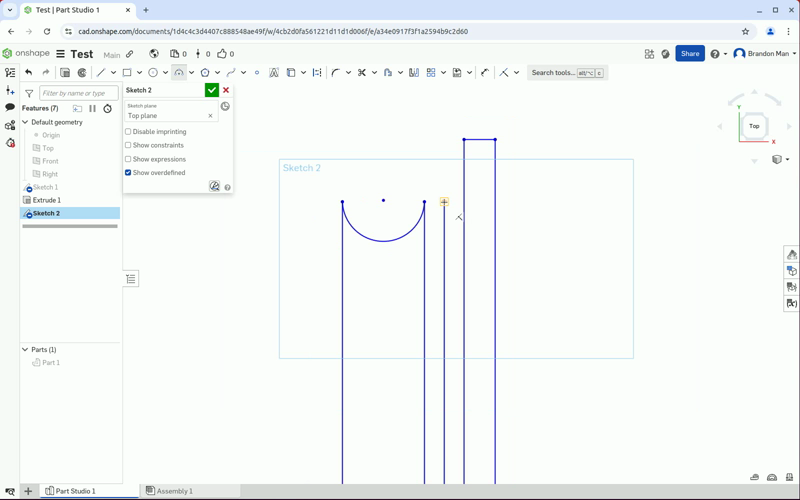
scroll(-6)
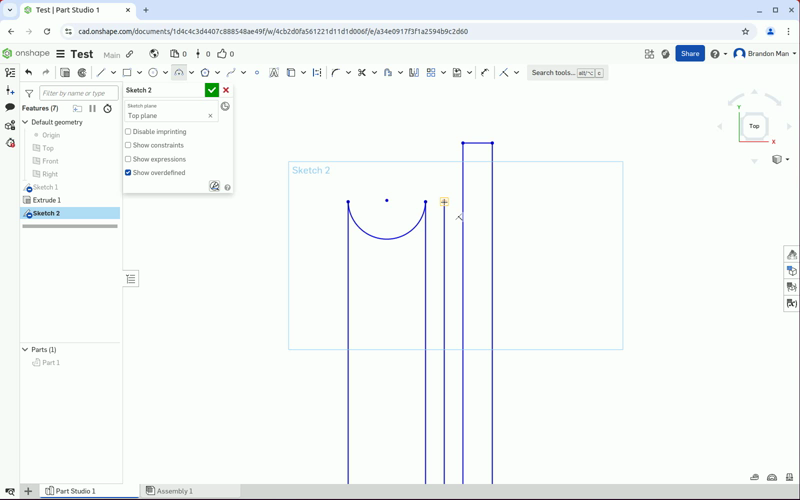
scroll(-6)
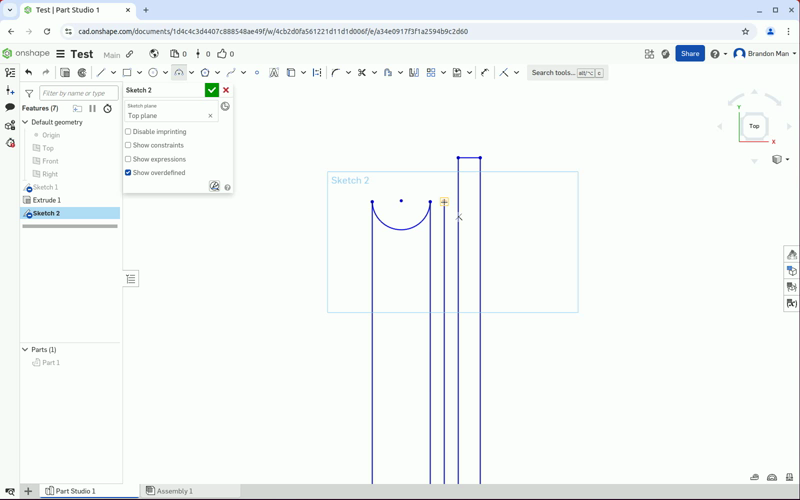
scroll(-6)
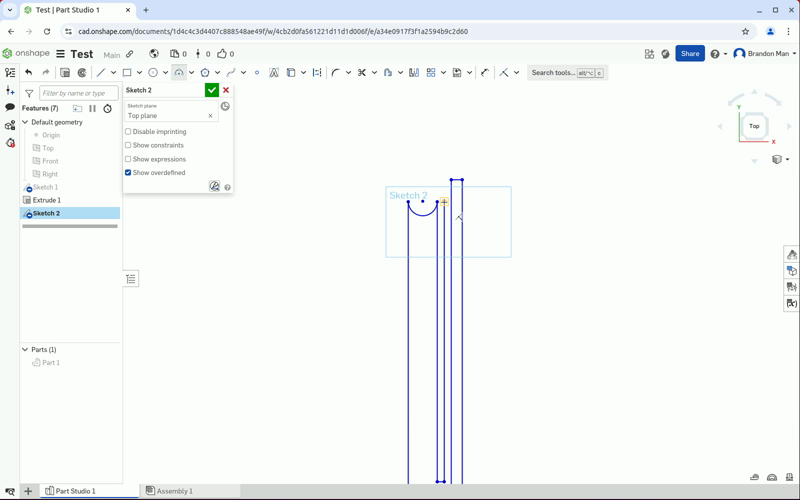
scroll(-6)
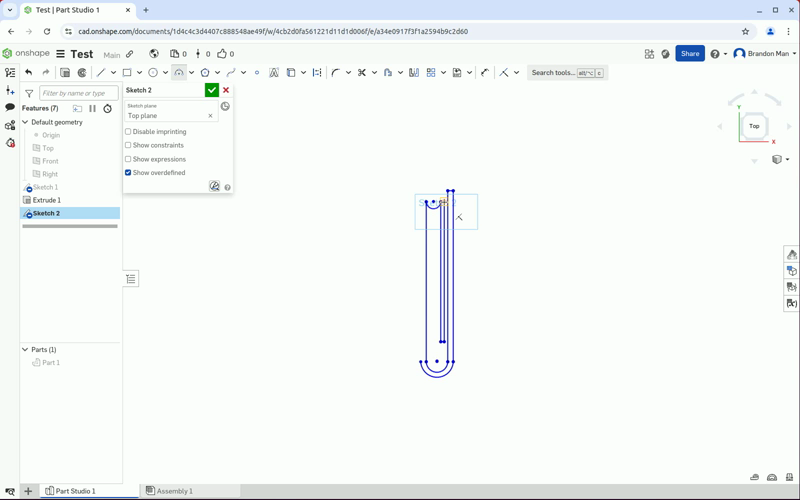
key_down(shift)
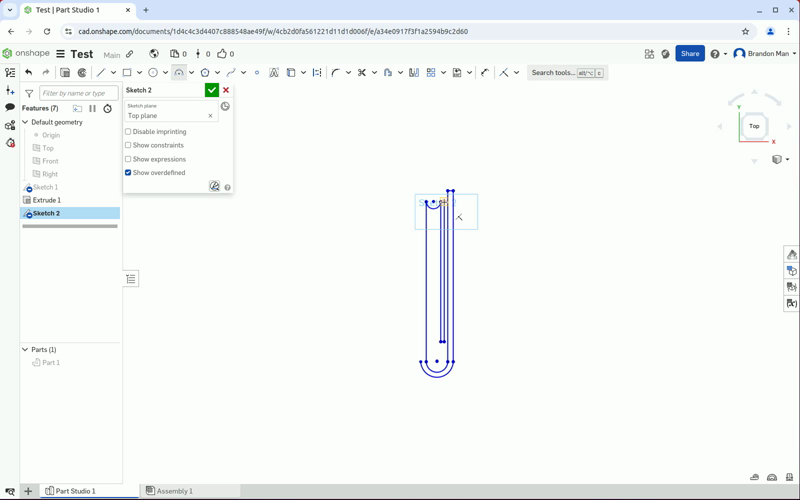
mouse_move(420, 201)
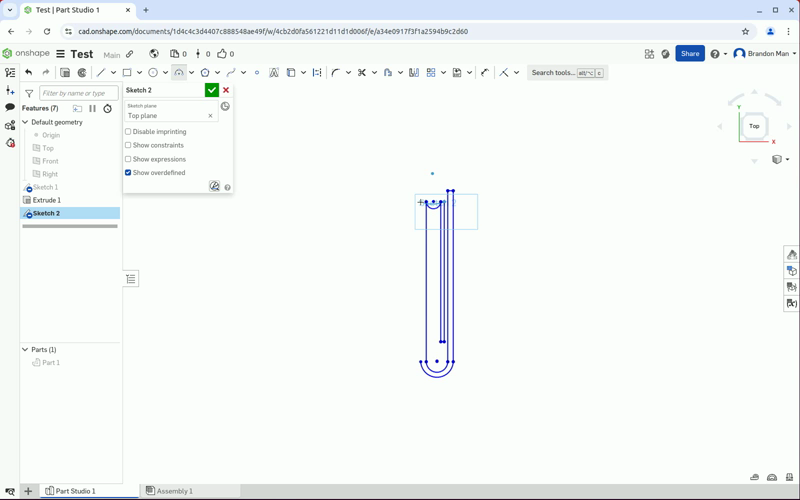
click(420, 201)
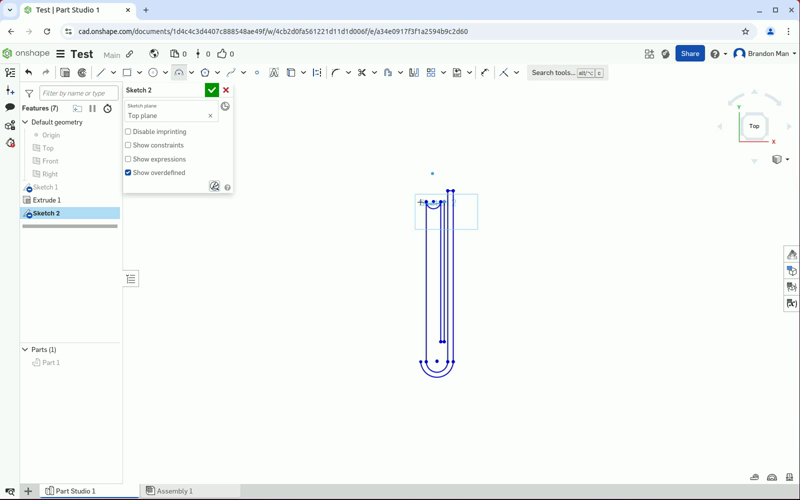
mouse_move(432, 213)
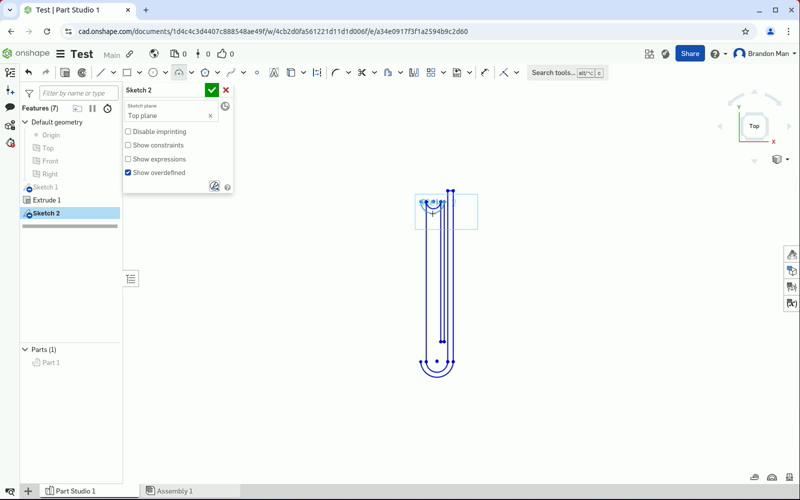
click(432, 213)
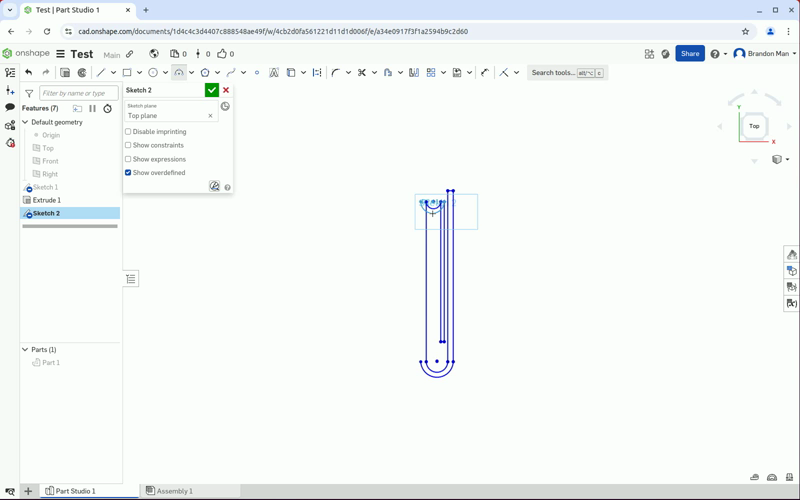
key_up(shift)
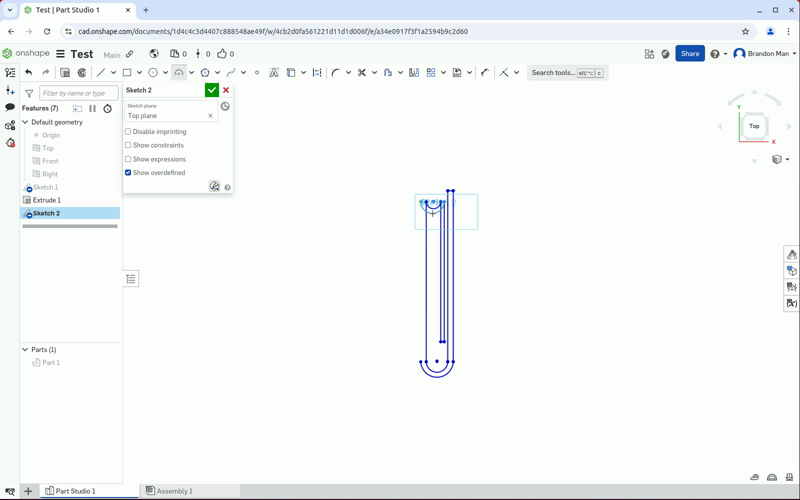
key(esc)
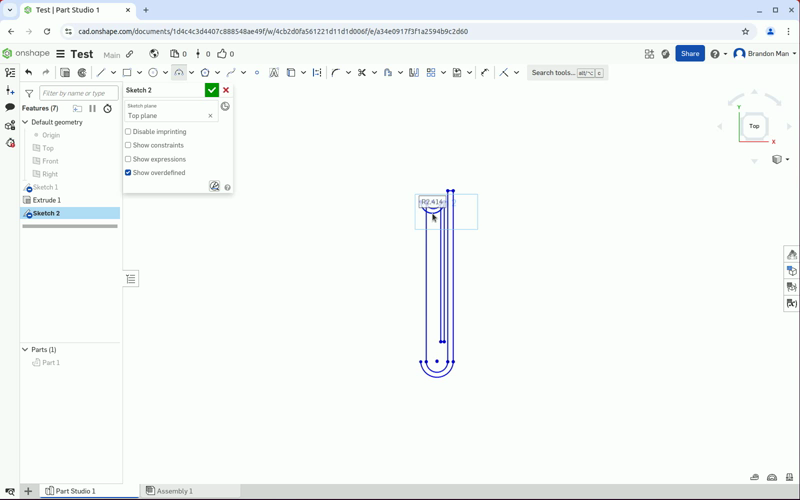
key(l)
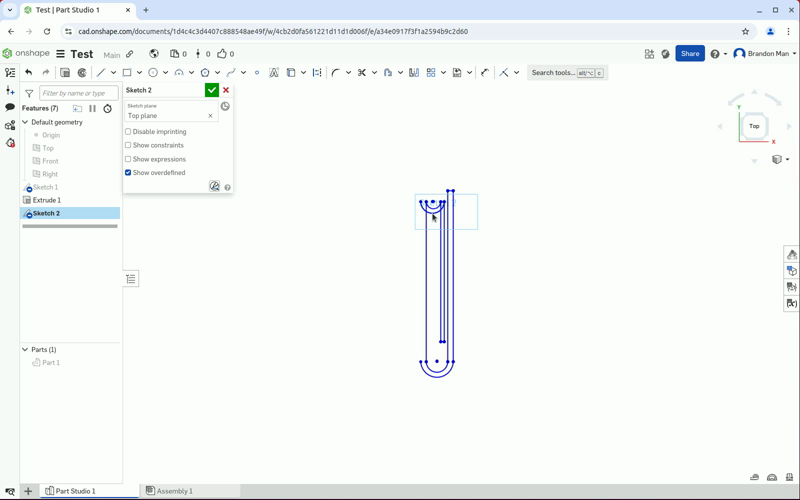
mouse_move(420, 201)
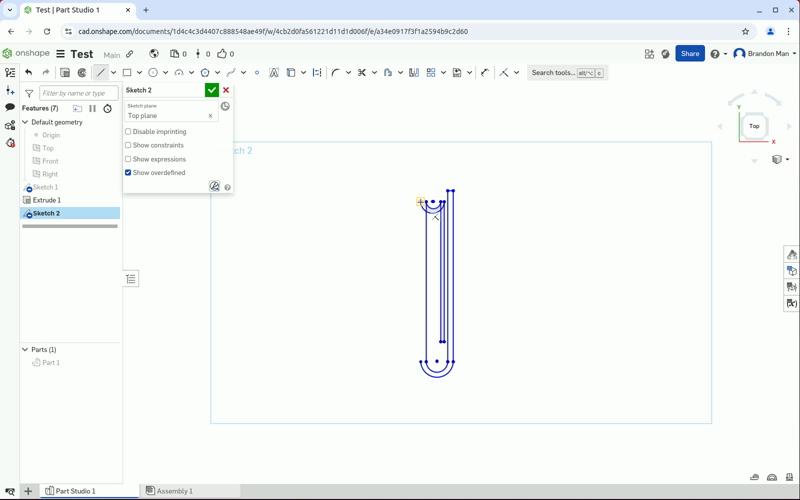
click(420, 201)
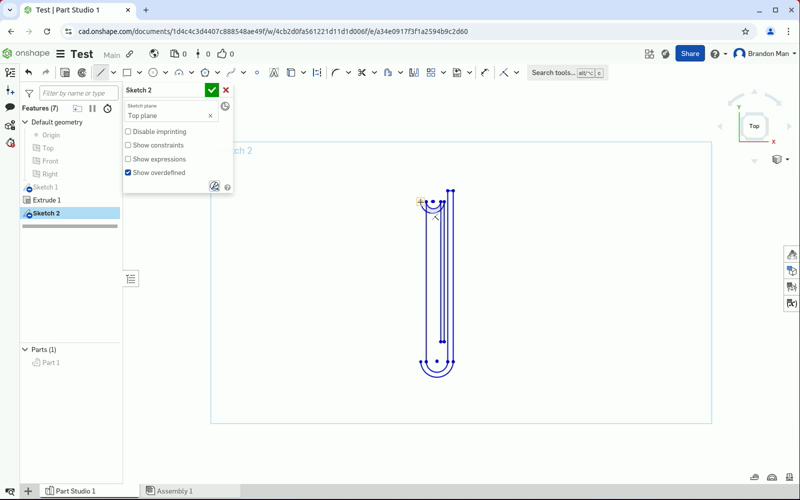
key_down(shift)
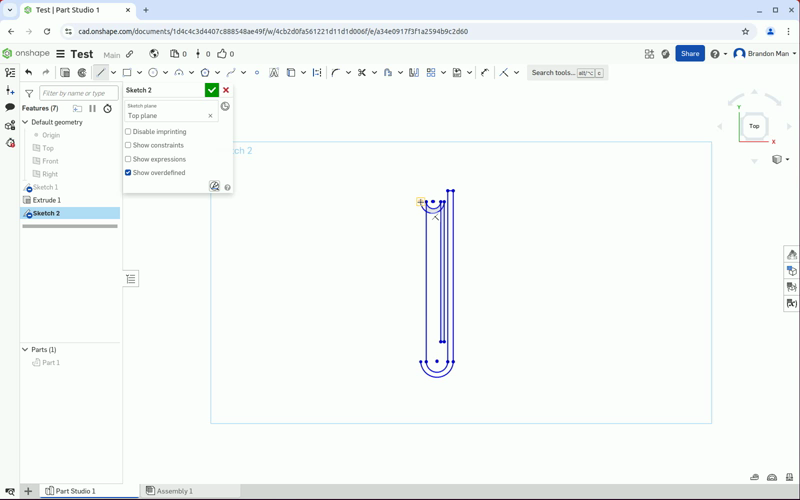
mouse_move(420, 361)
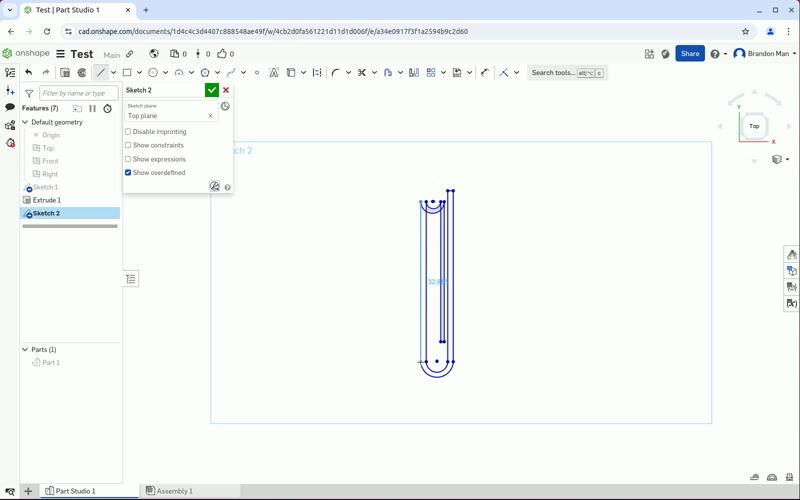
key_up(shift)
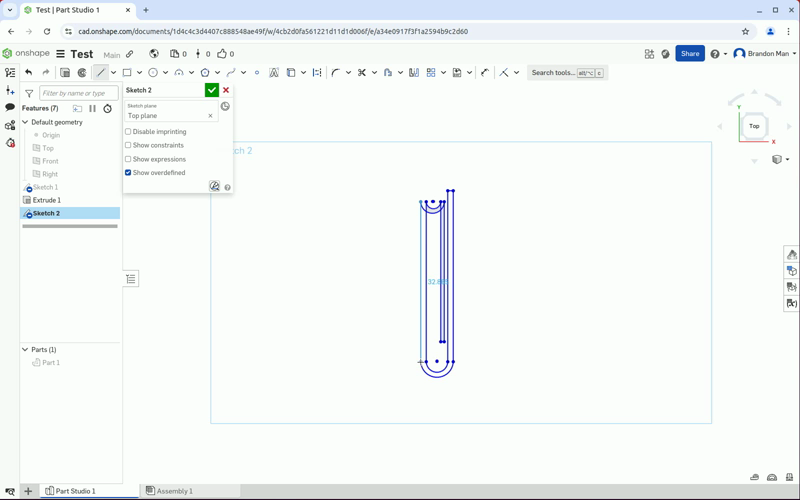
click(420, 361)
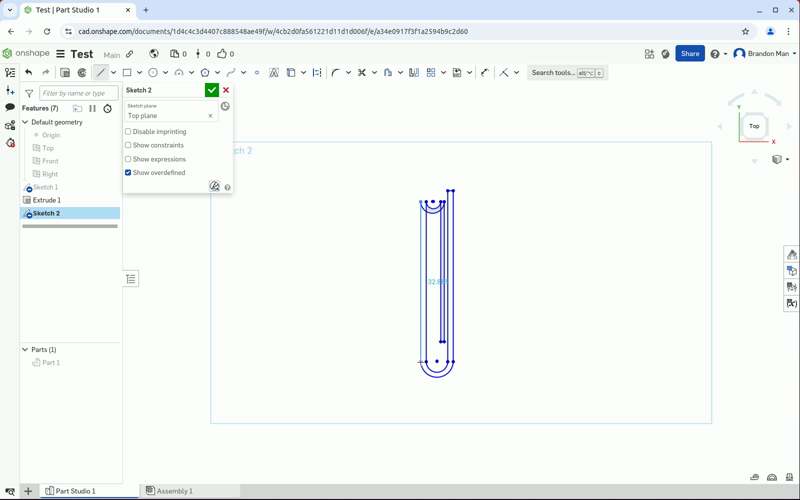
key(esc)
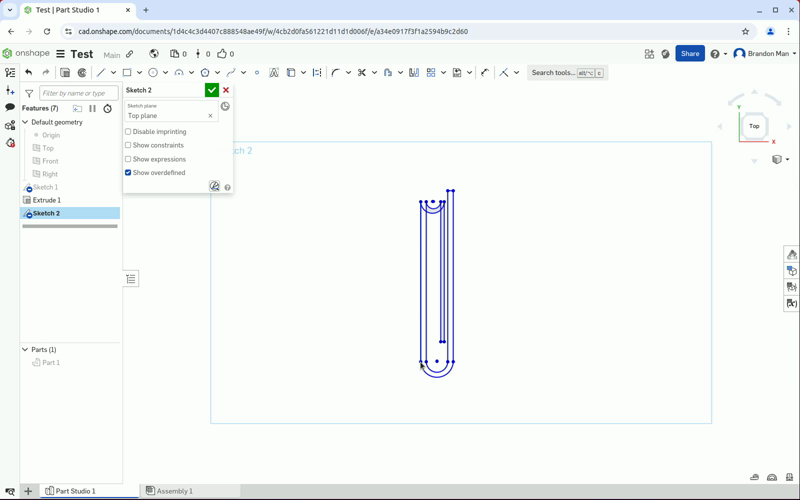
mouse_move(429, 370)
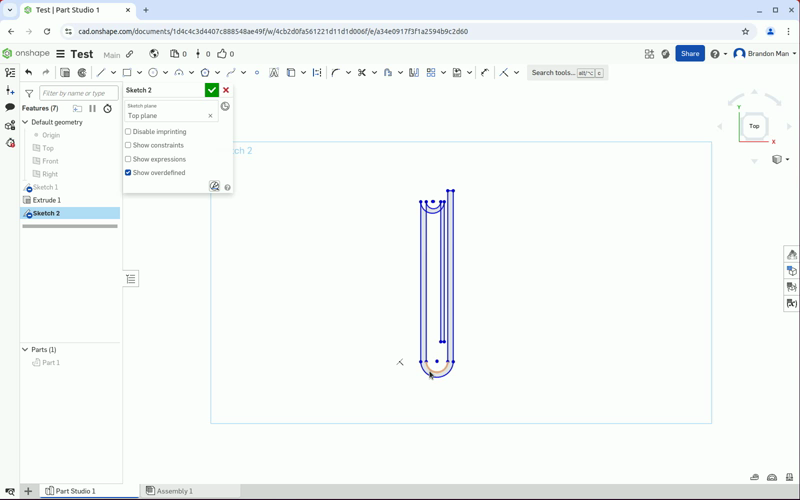
scroll(6)
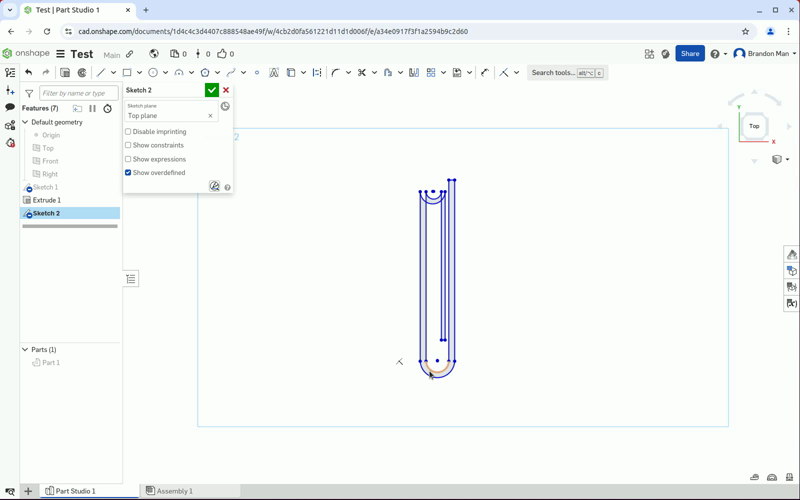
scroll(6)
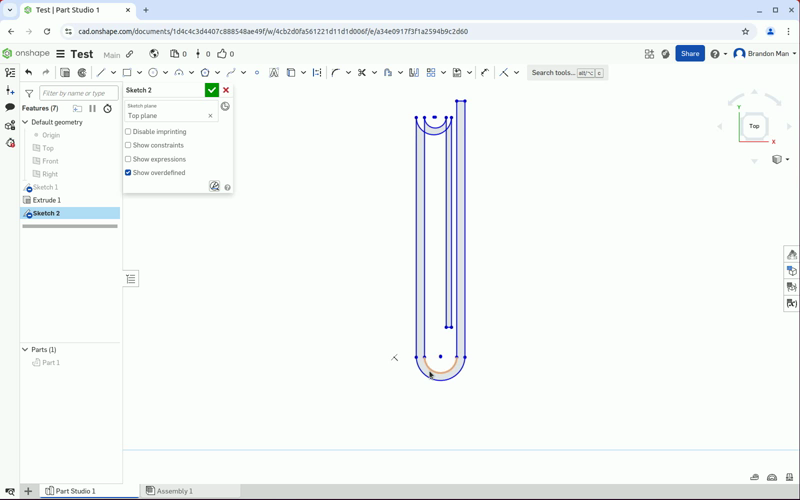
scroll(6)
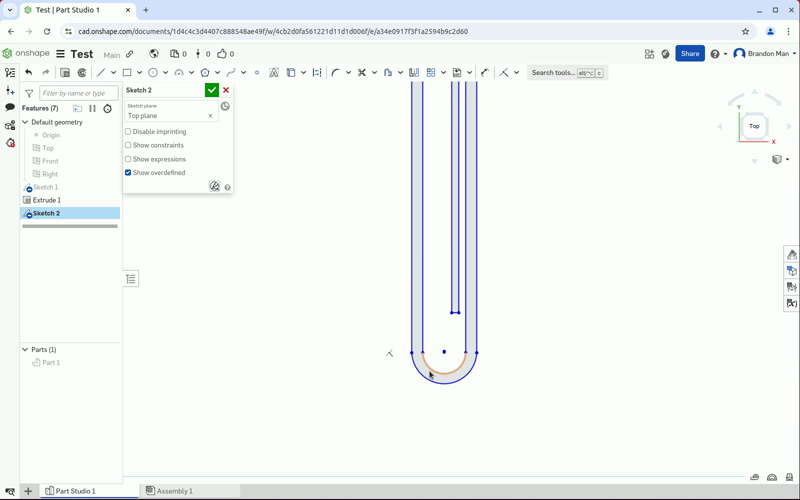
scroll(6)
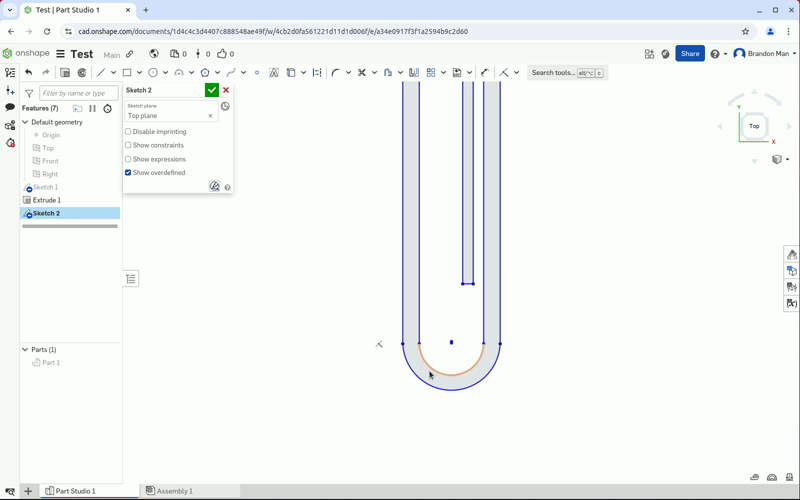
scroll(6)
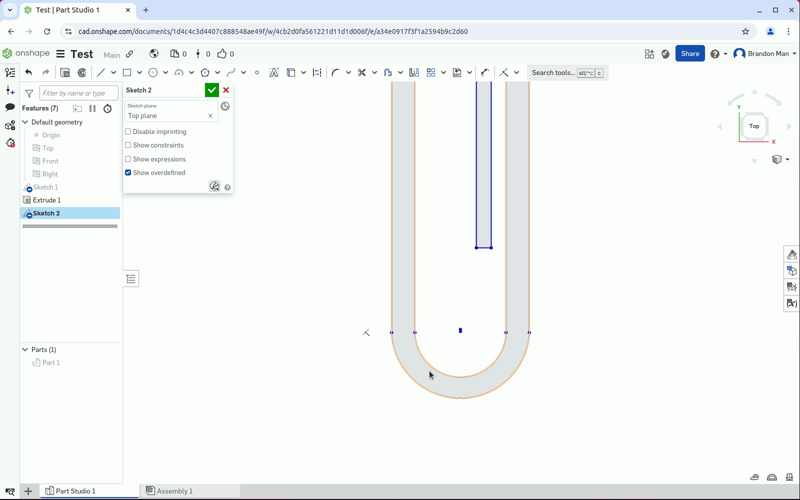
scroll(6)
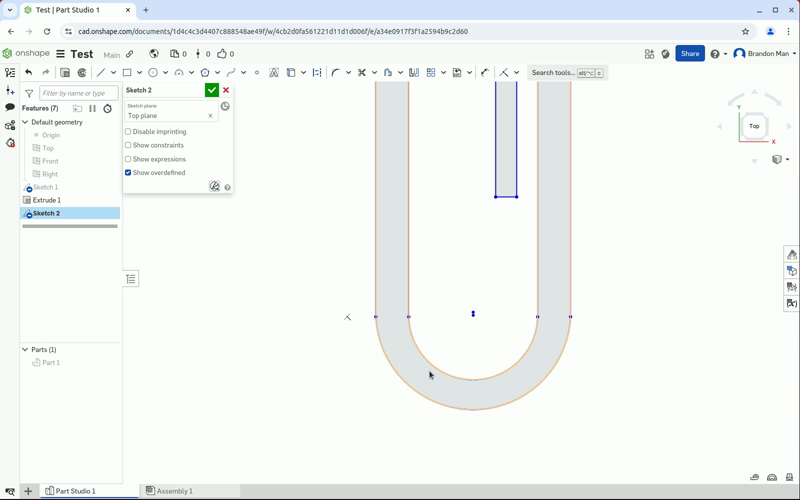
scroll(6)
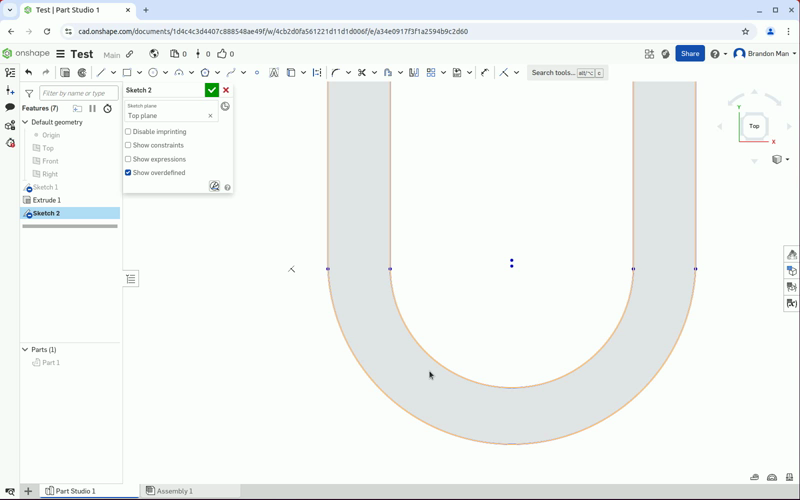
click(429, 370)
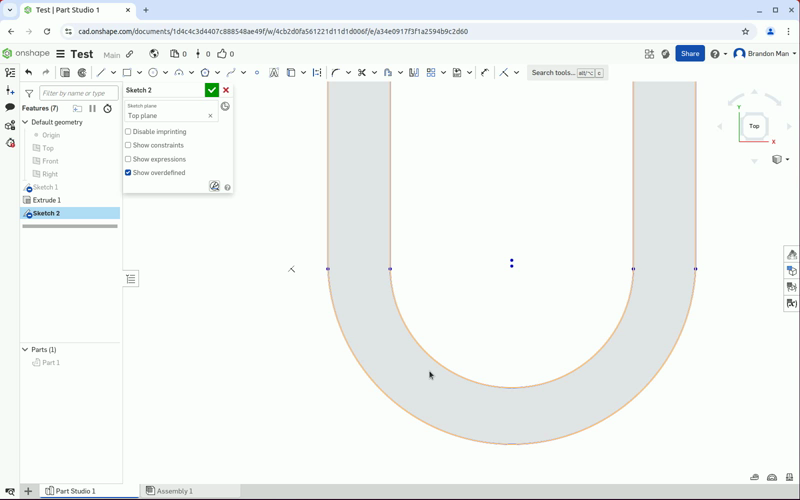
scroll(-6)
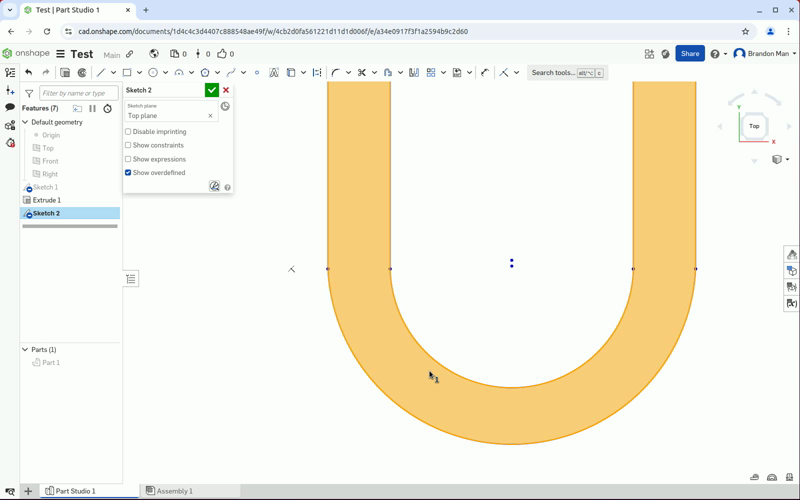
scroll(-6)
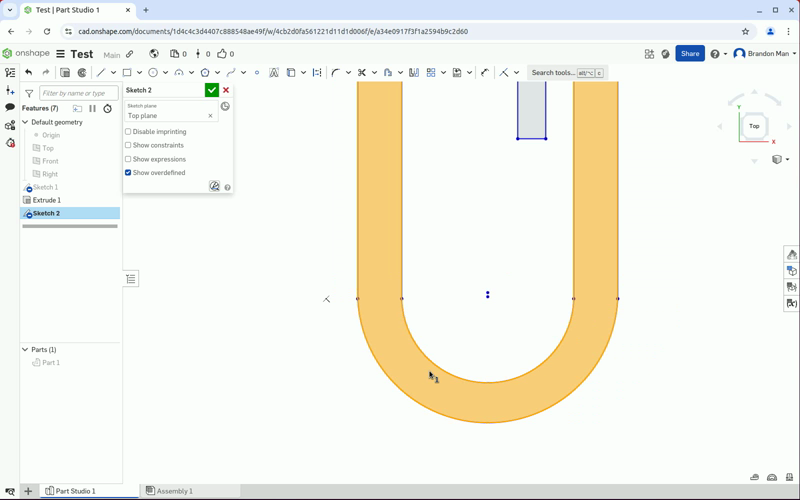
scroll(-6)
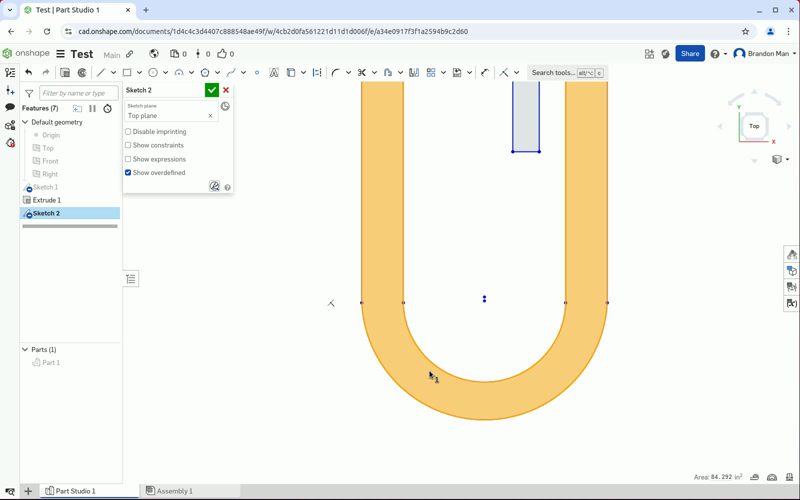
scroll(-6)
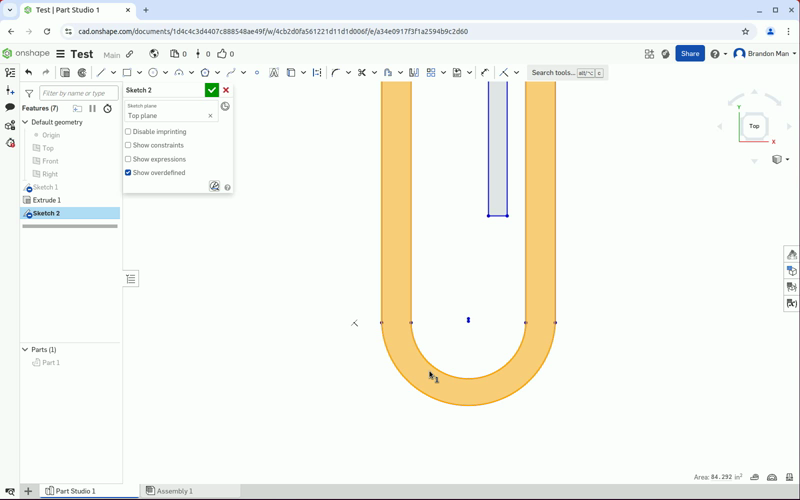
scroll(-6)
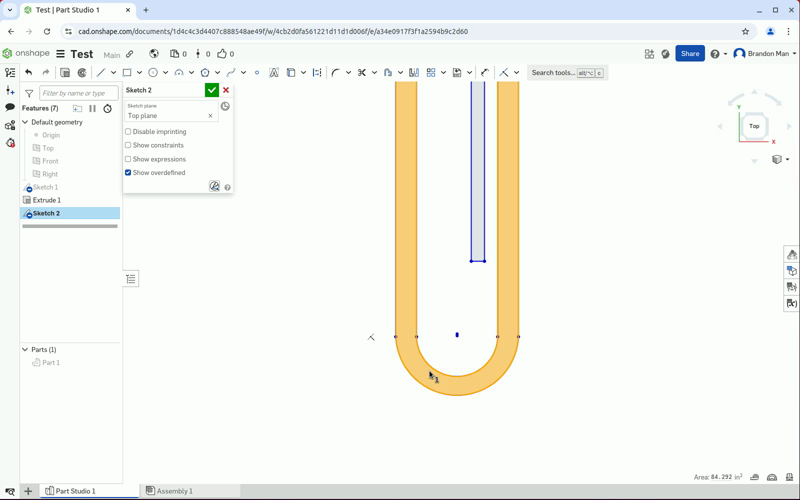
scroll(-6)
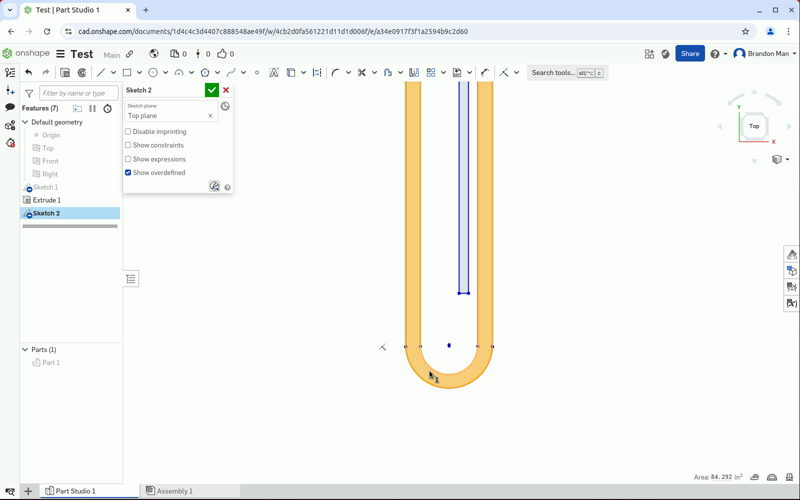
scroll(-6)
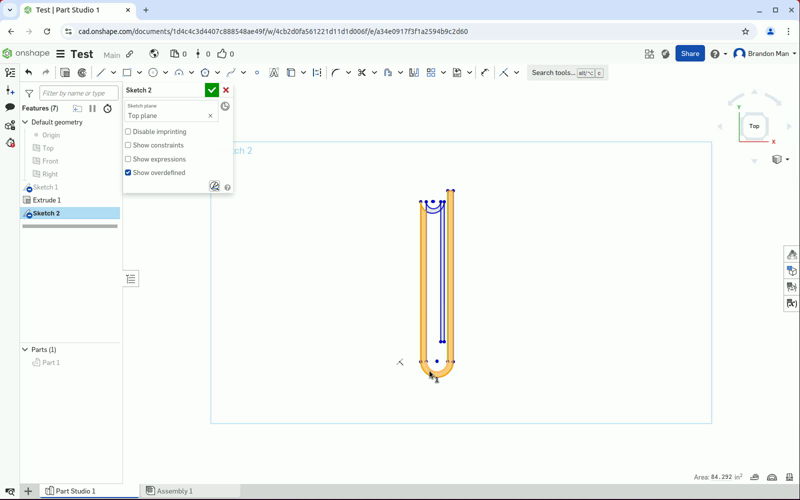
mouse_move(73, 352)
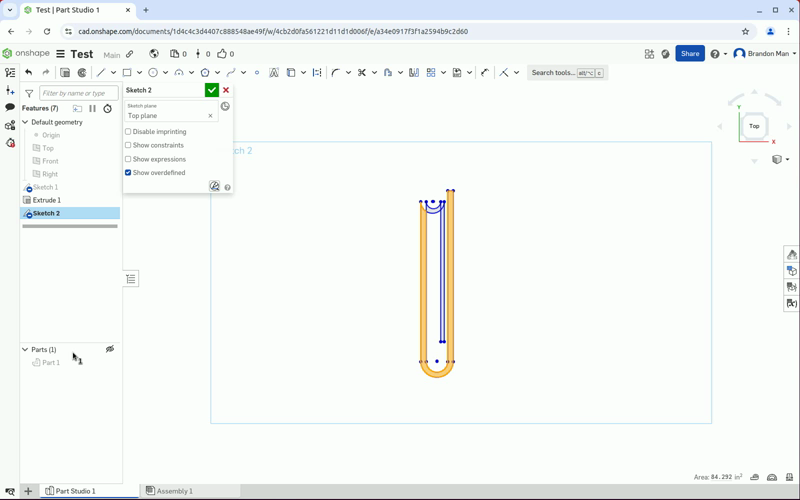
key(shift+y)
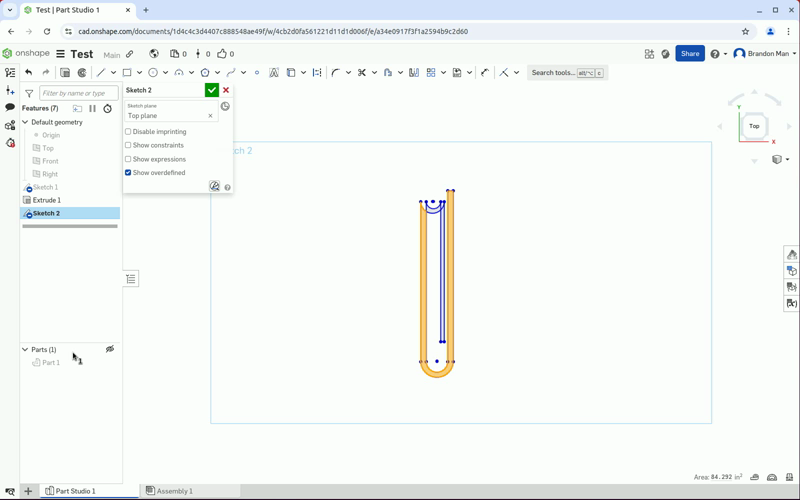
key(shift+e)
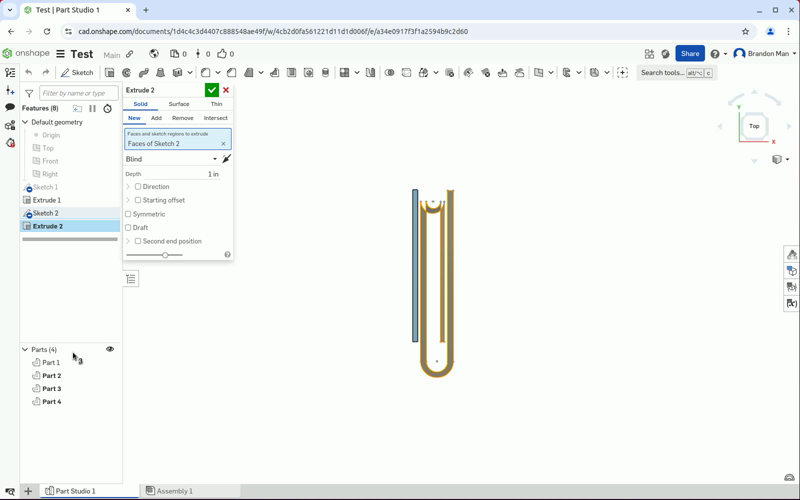
mouse_move(143, 106)
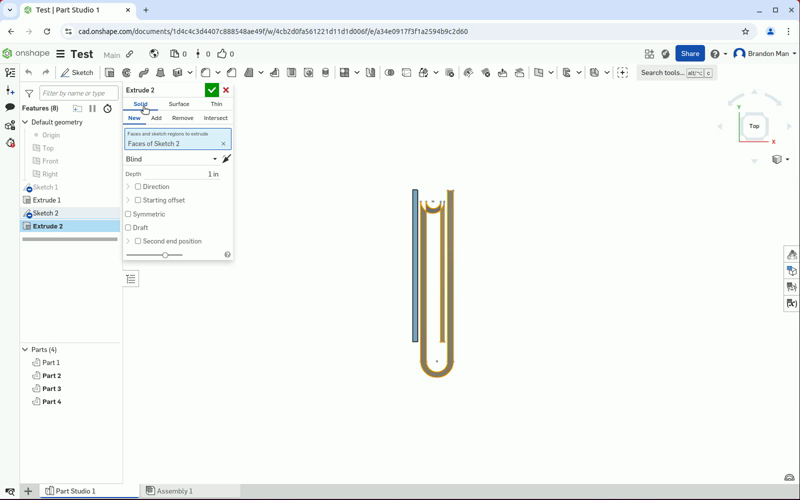
click(143, 106)
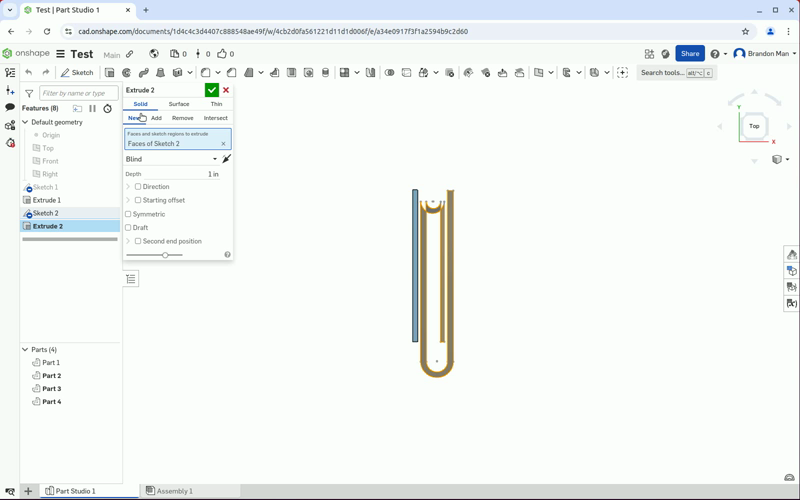
mouse_move(137, 120)
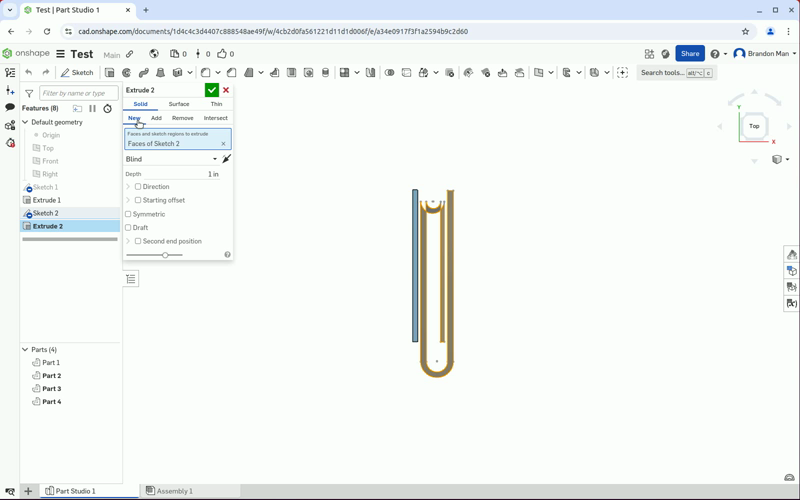
click(137, 120)
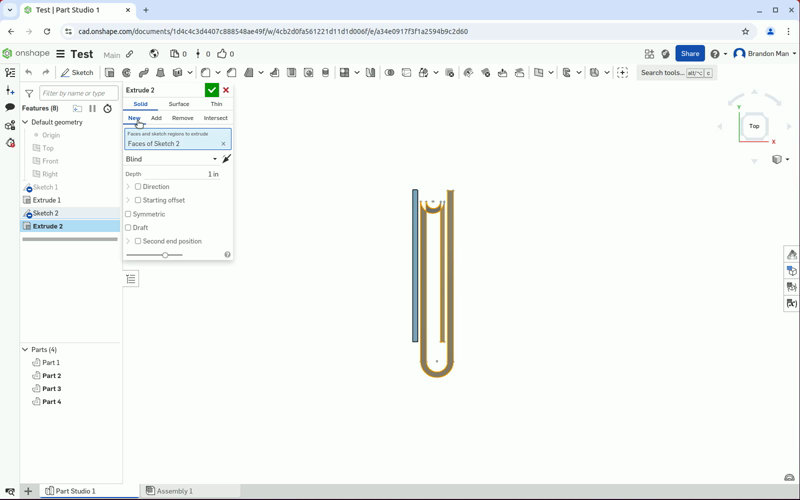
key(tab, 4)
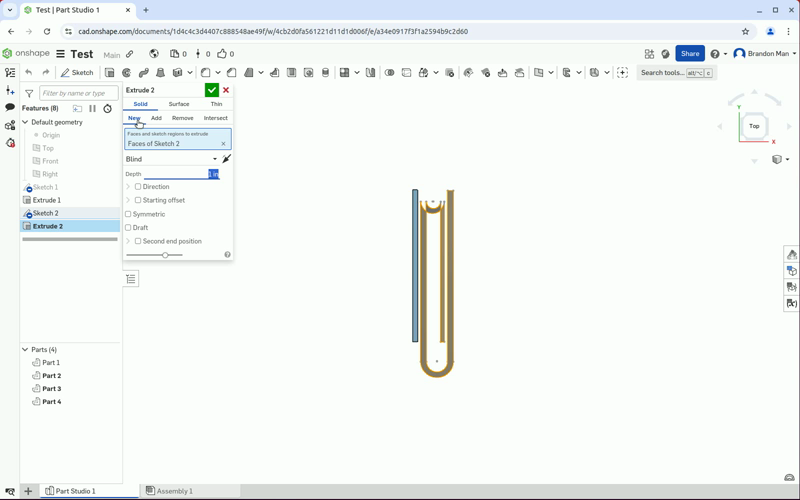
text(0.963)
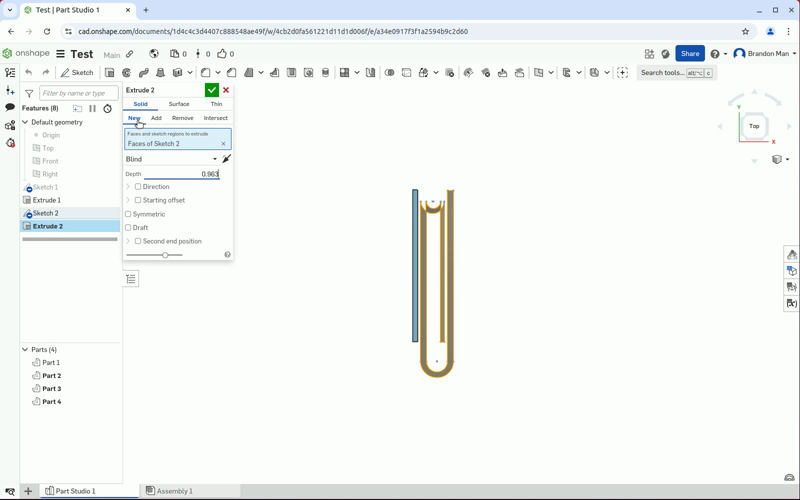
key(enter)
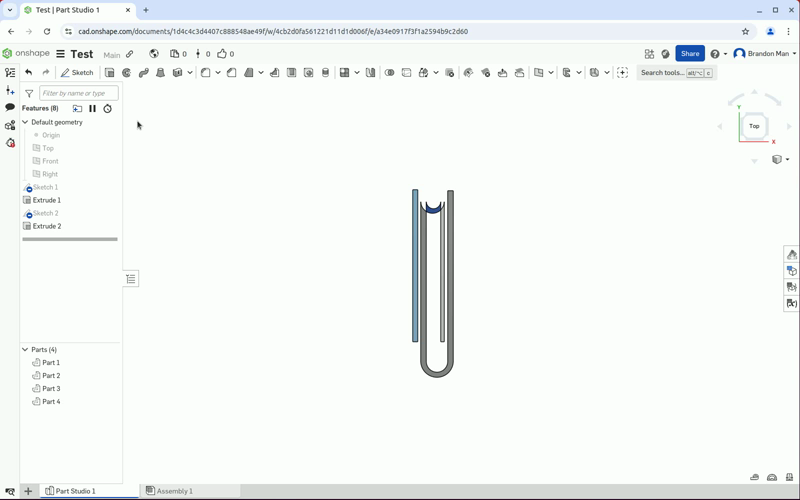
key(shift+h)
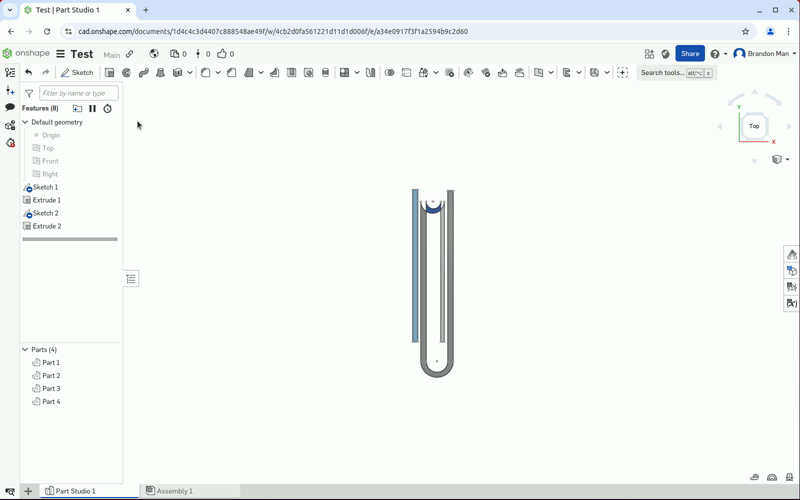
key(shift+h)
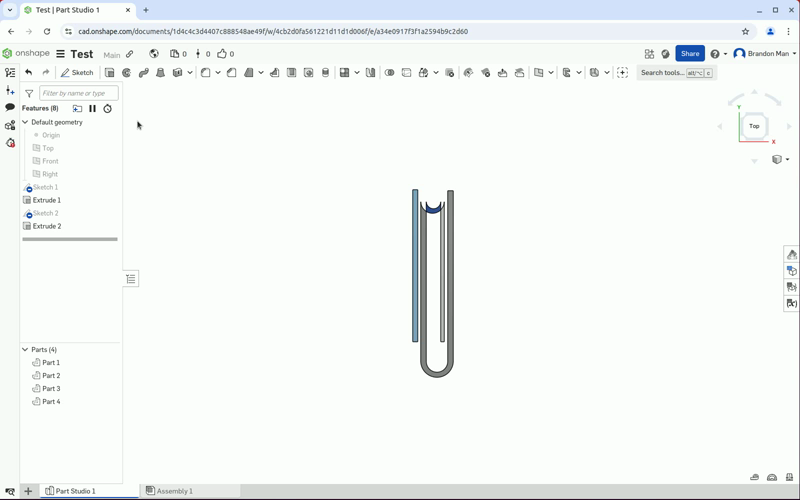
mouse_move(73, 189)
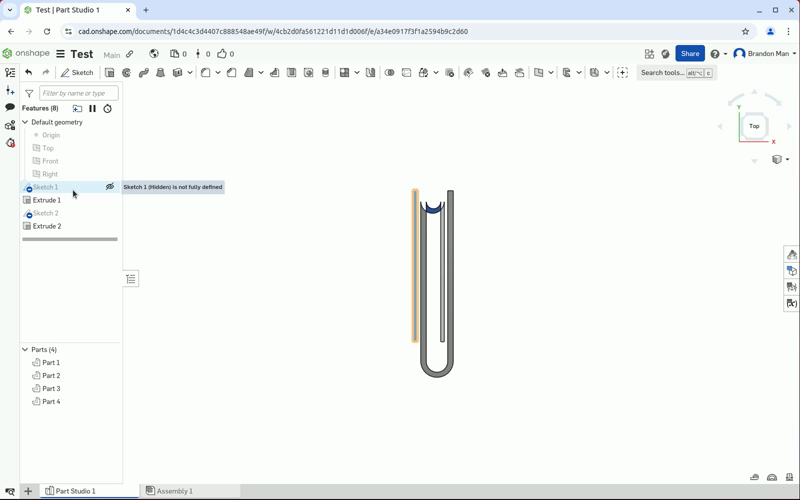
click(73, 189)
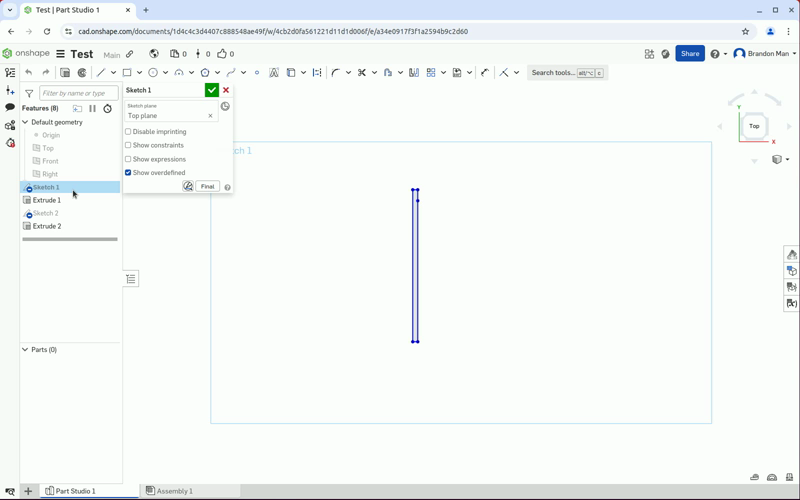
mouse_move(229, 92)
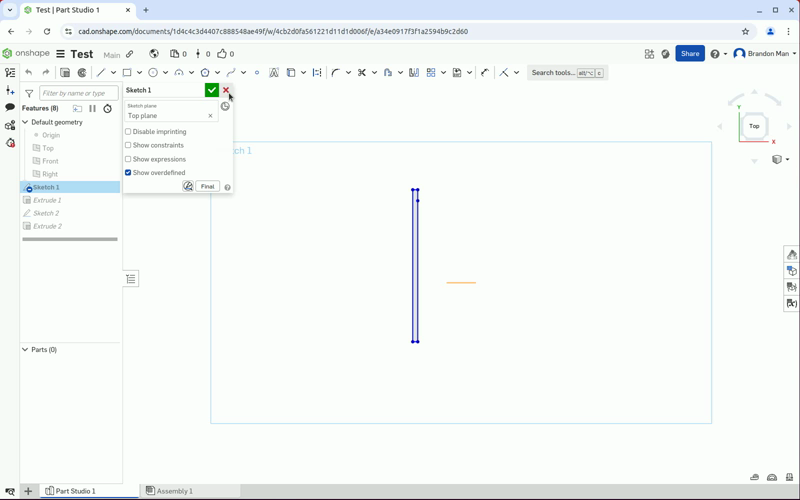
click(229, 92)
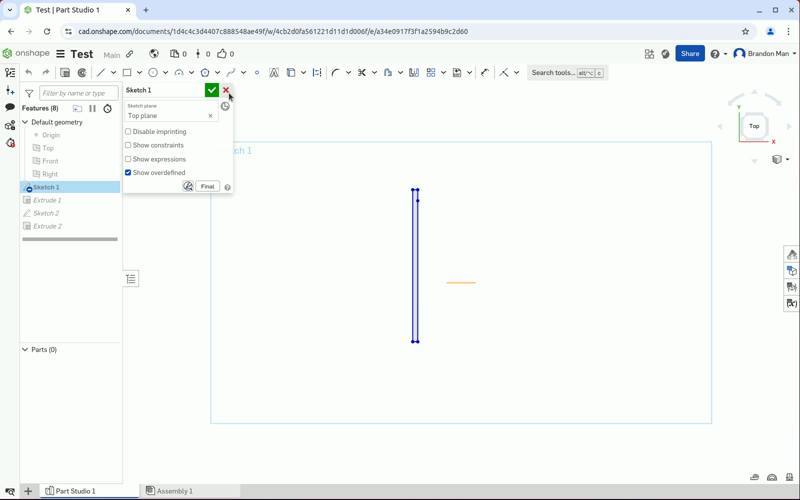
key(shift+s)
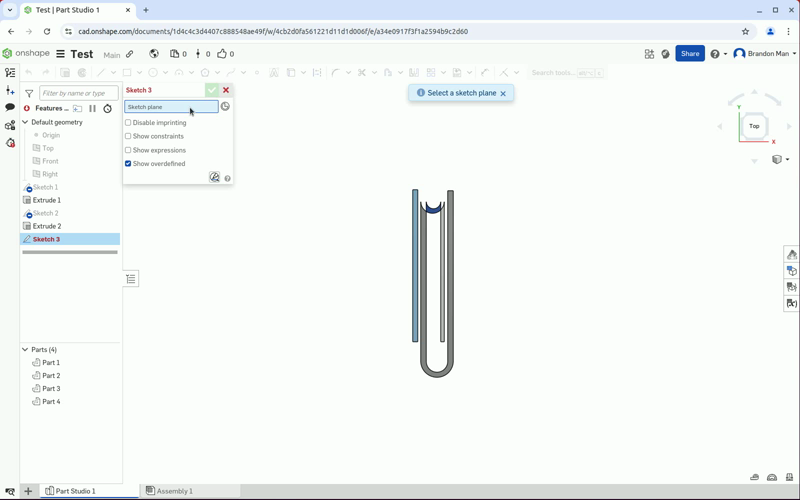
mouse_move(73, 150)
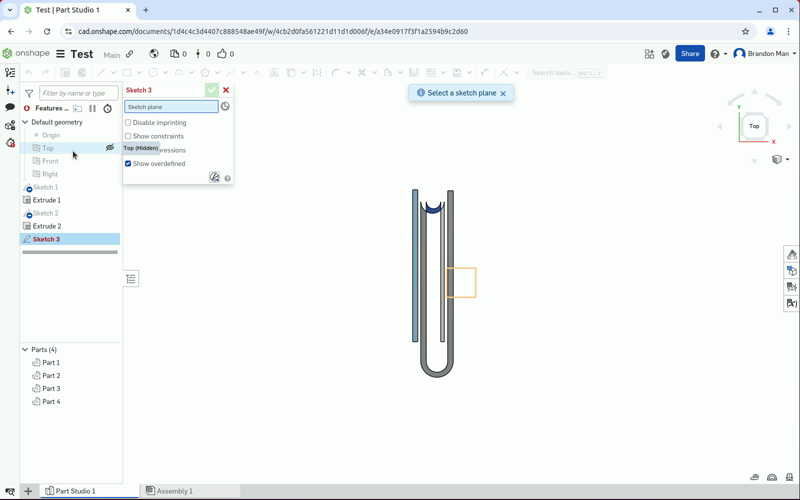
click(73, 150)
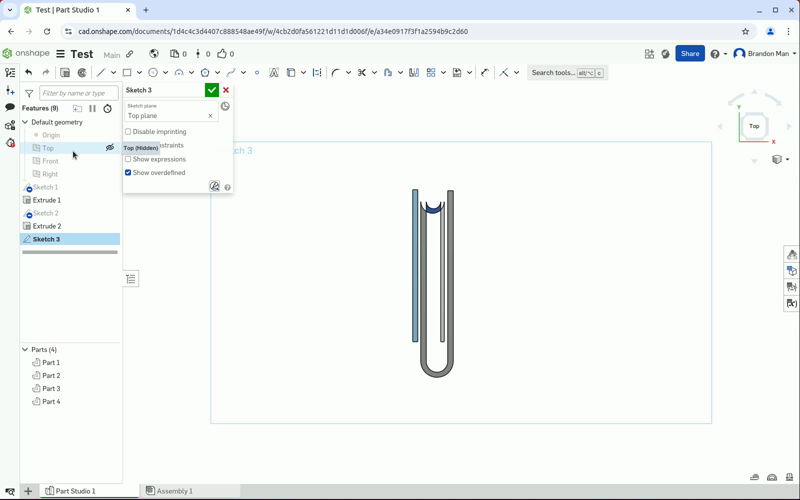
mouse_move(73, 352)
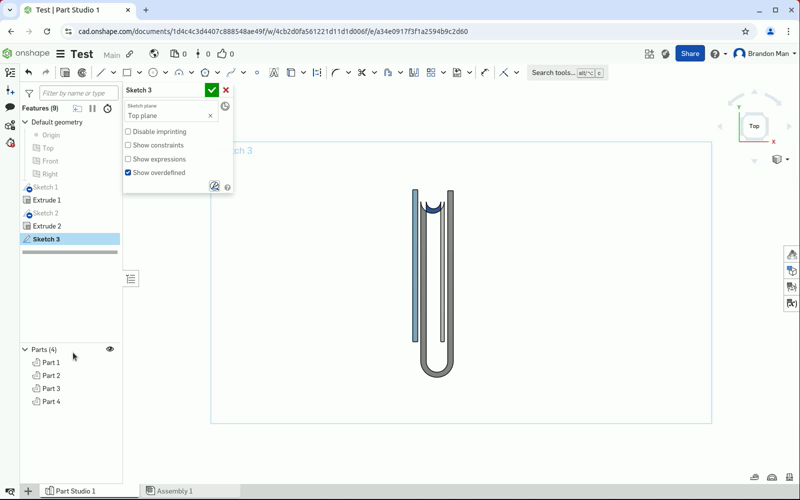
key(y)
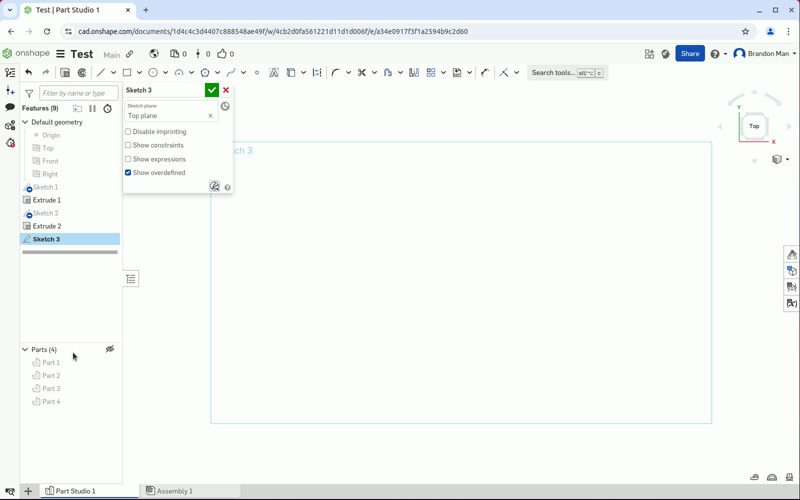
key(l)
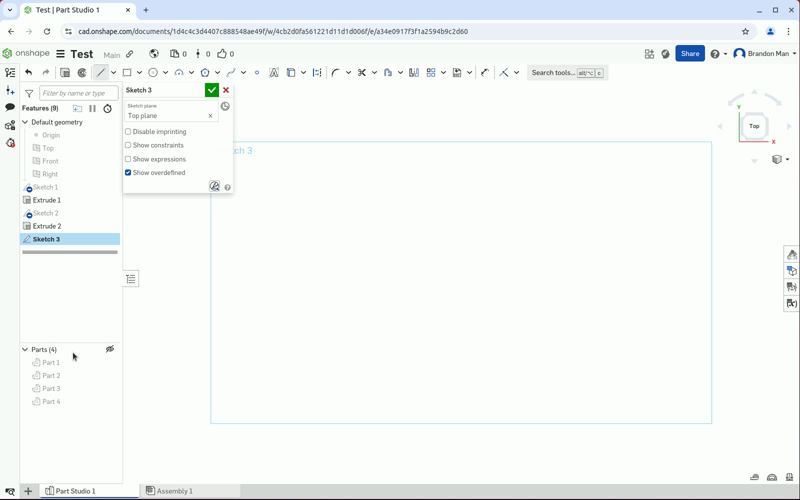
key_down(shift)
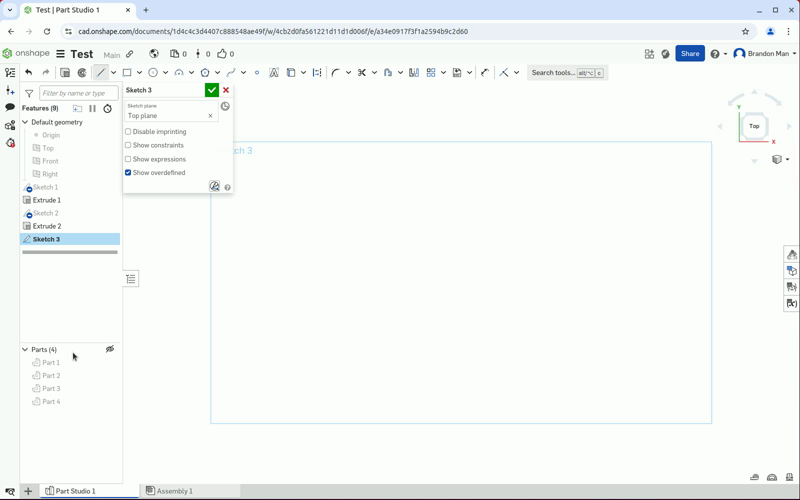
mouse_move(412, 190)
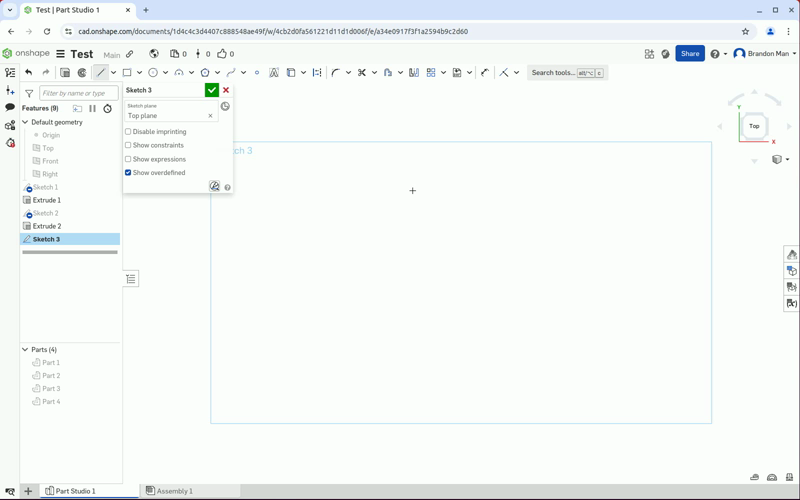
click(412, 190)
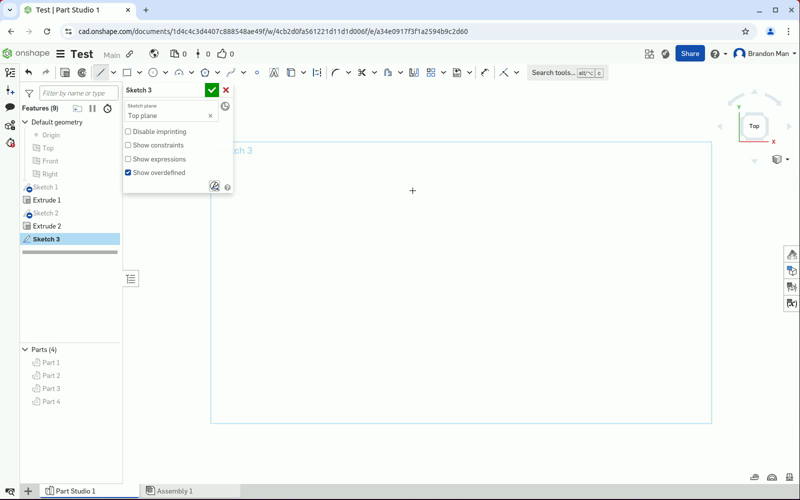
key_up(shift)
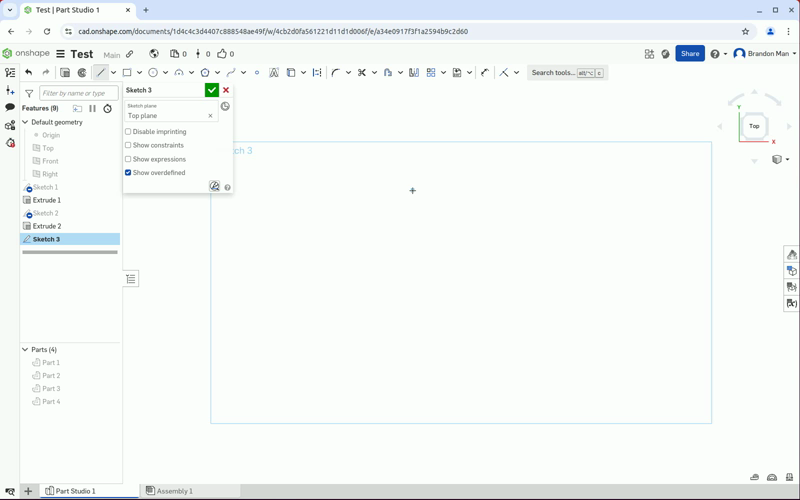
key_down(shift)
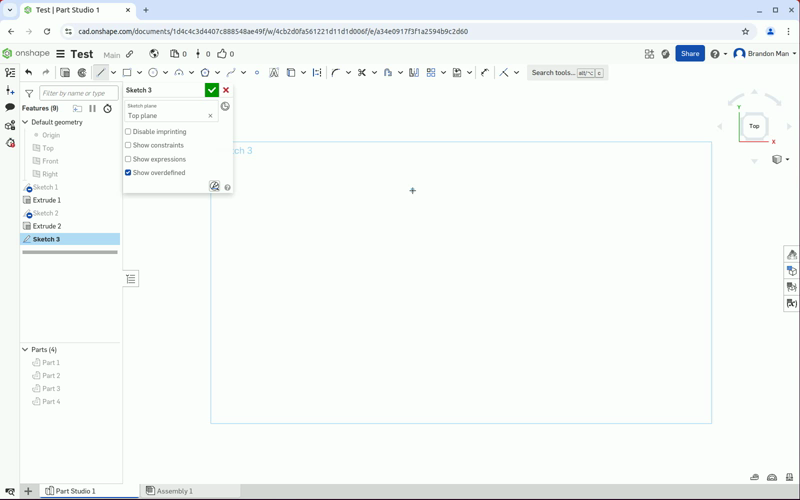
mouse_move(442, 190)
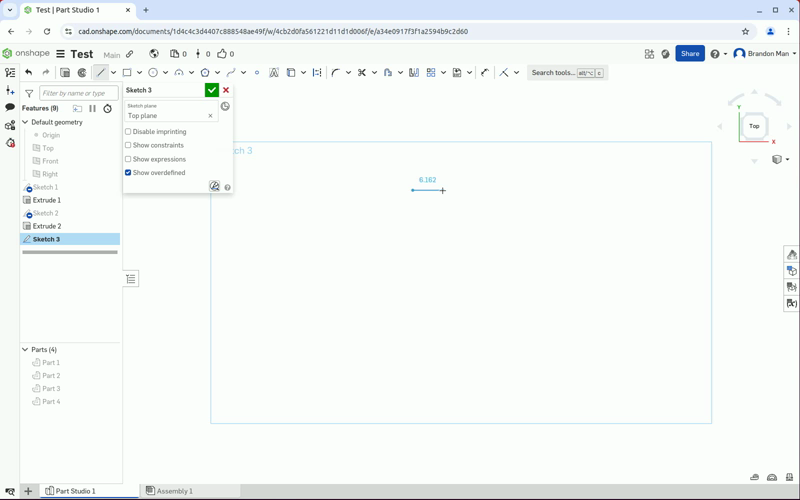
mouse_move(417, 190)
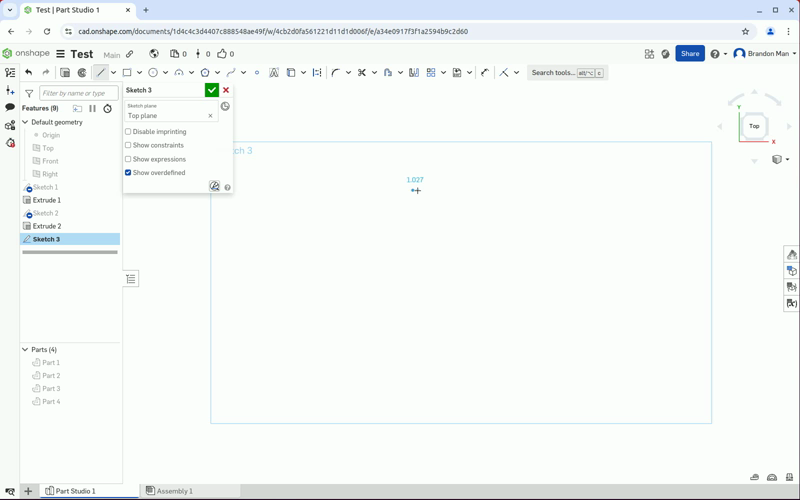
scroll(6)
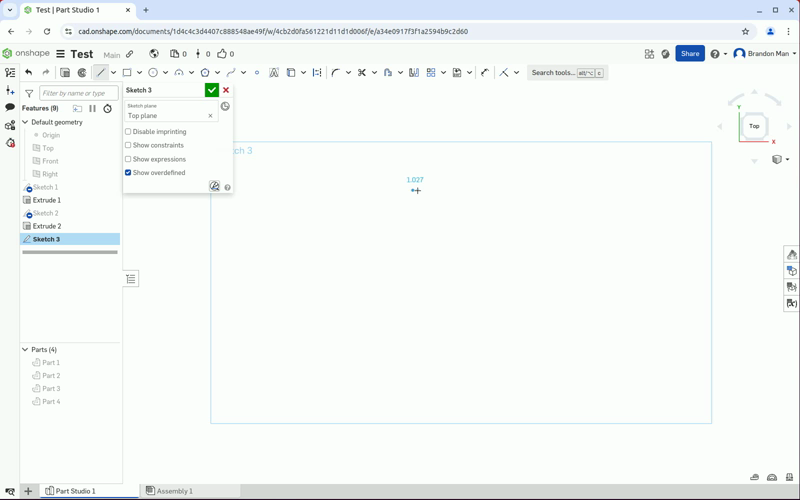
scroll(6)
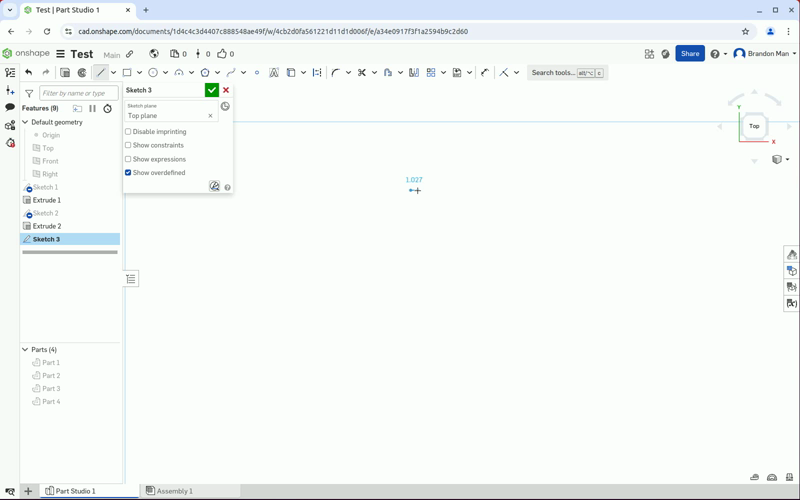
scroll(6)
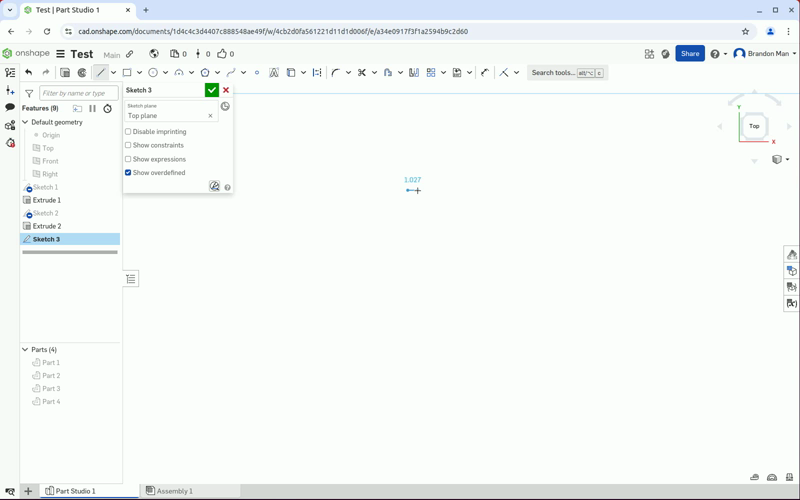
scroll(6)
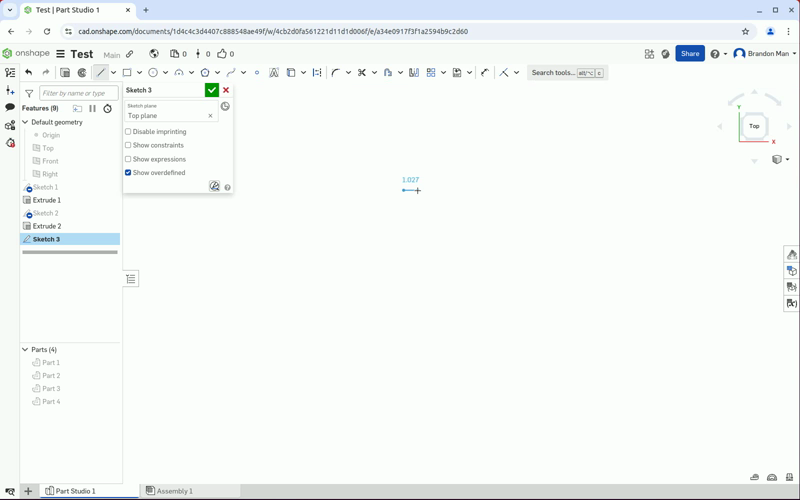
scroll(6)
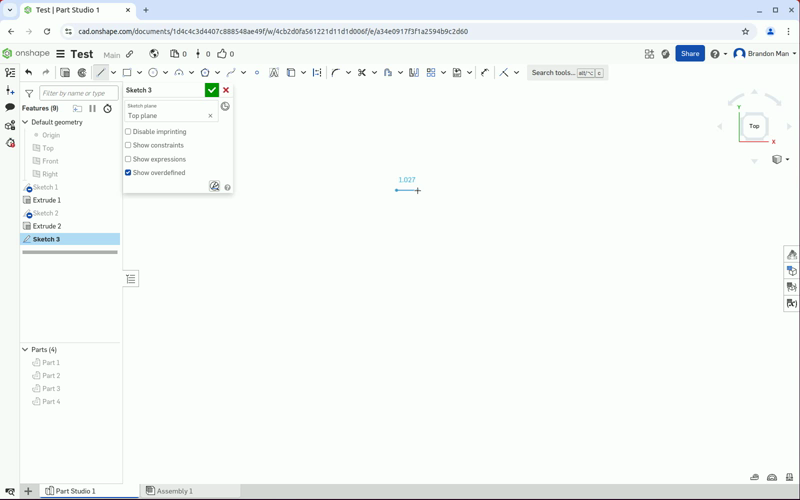
scroll(6)
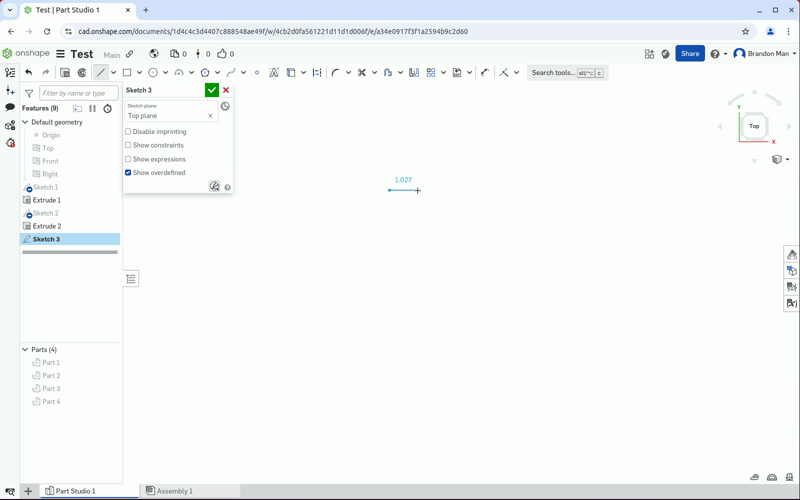
scroll(6)
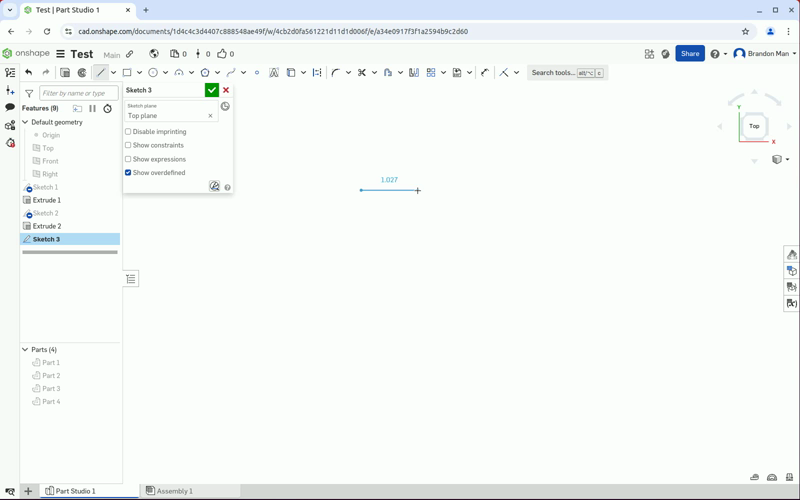
click(417, 190)
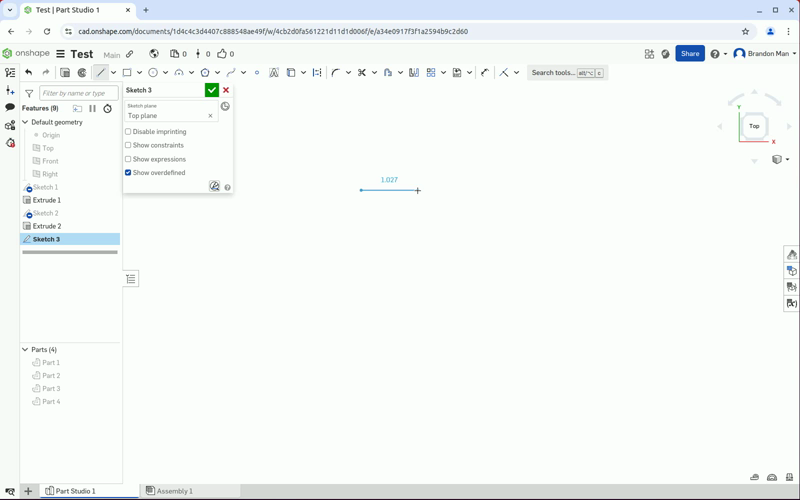
scroll(-6)
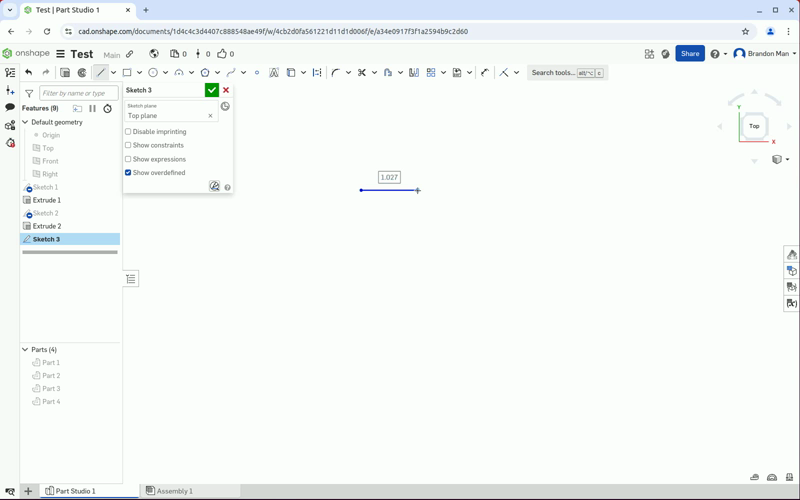
scroll(-6)
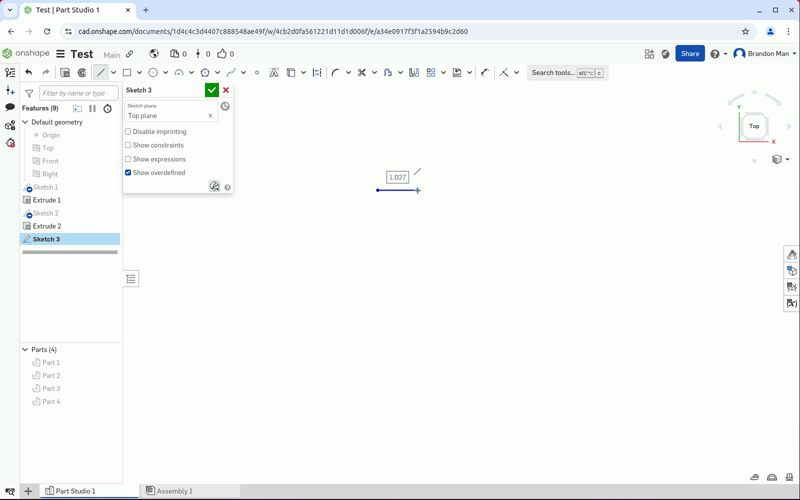
scroll(-6)
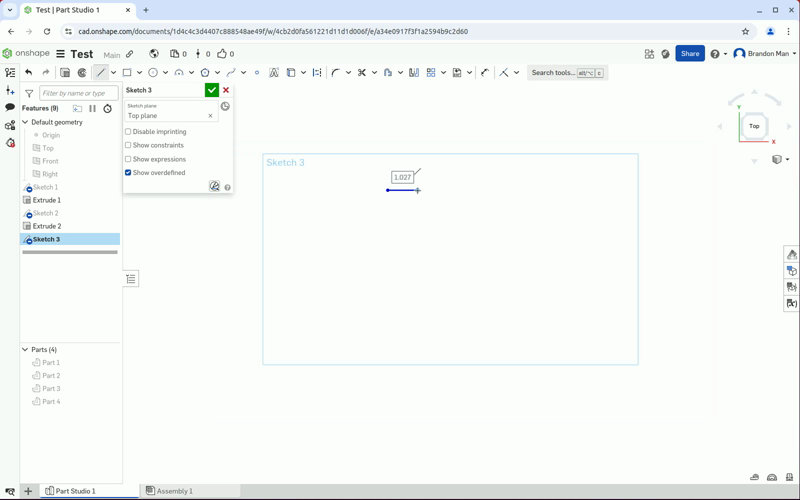
scroll(-6)
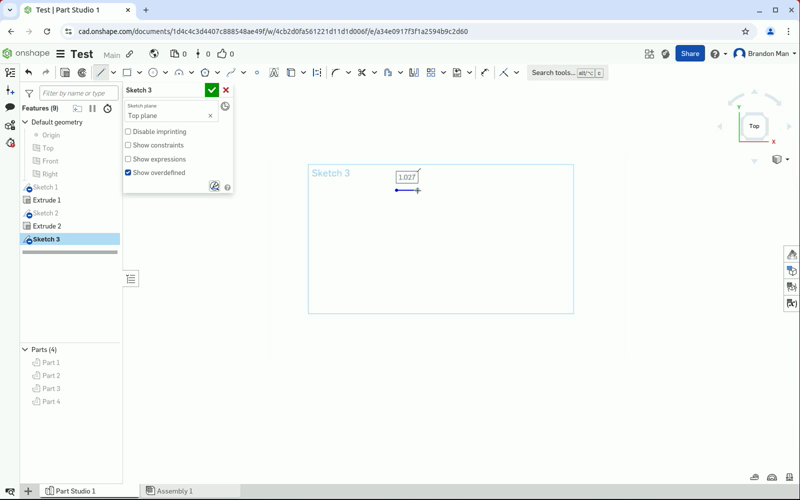
scroll(-6)
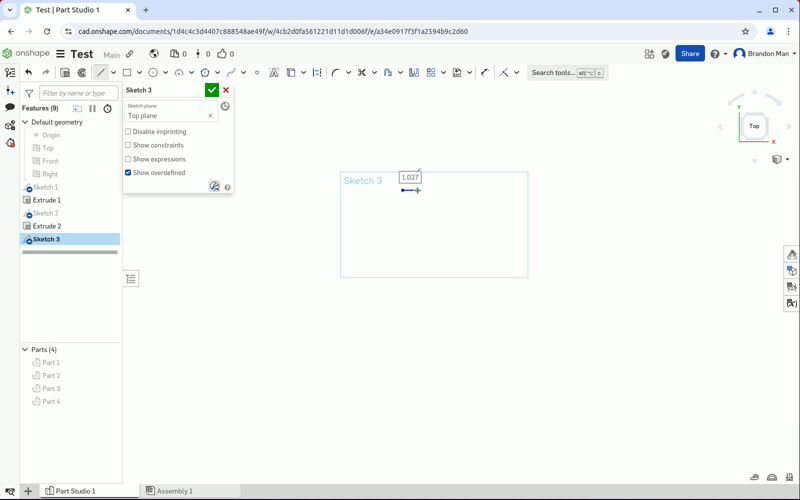
scroll(-6)
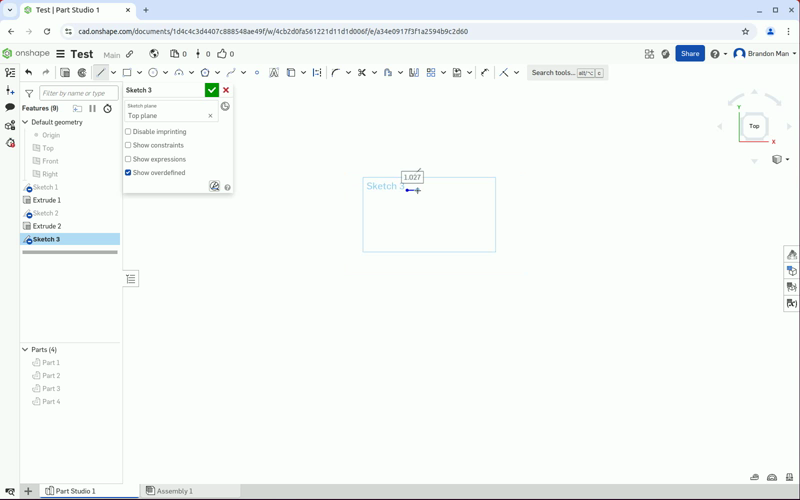
scroll(-6)
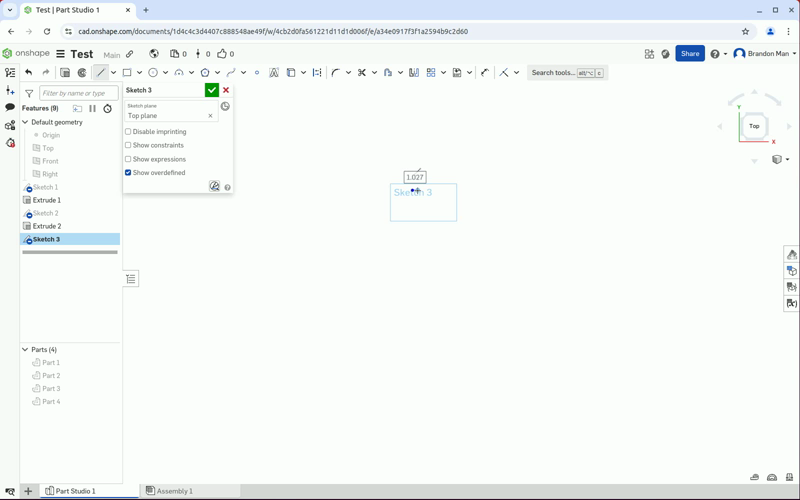
key_up(shift)
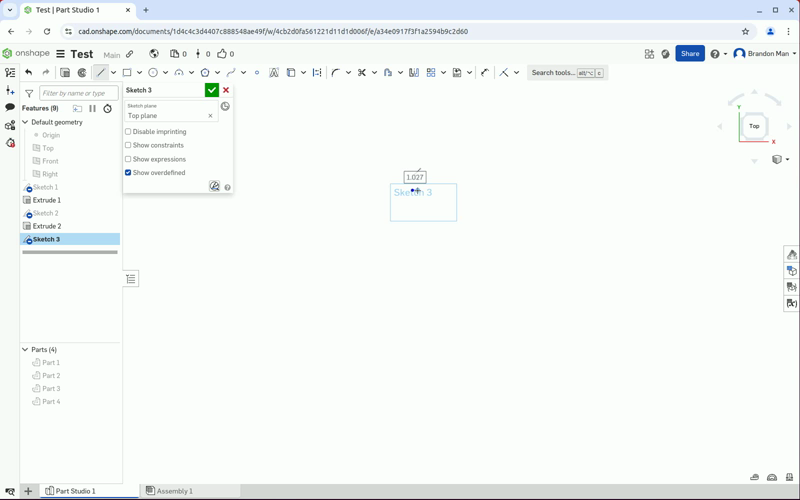
key(esc)
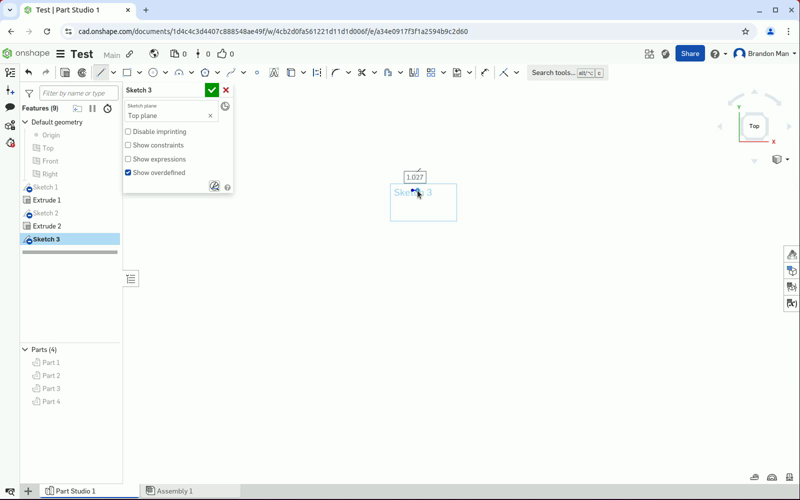
key(a)
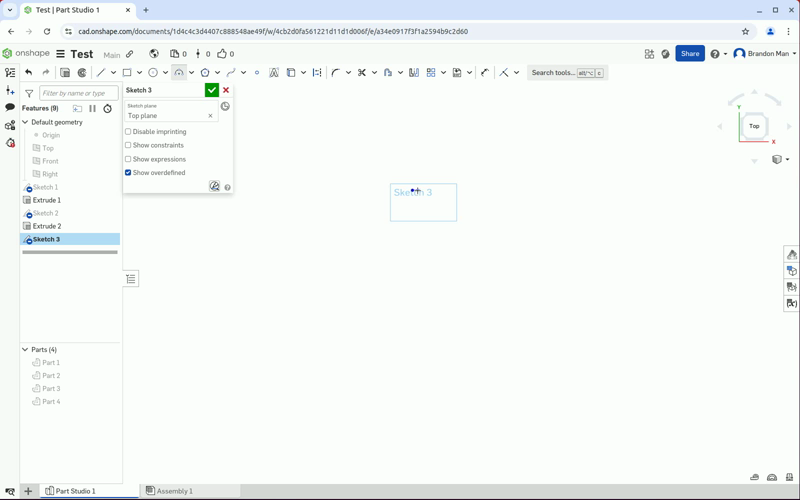
mouse_move(417, 190)
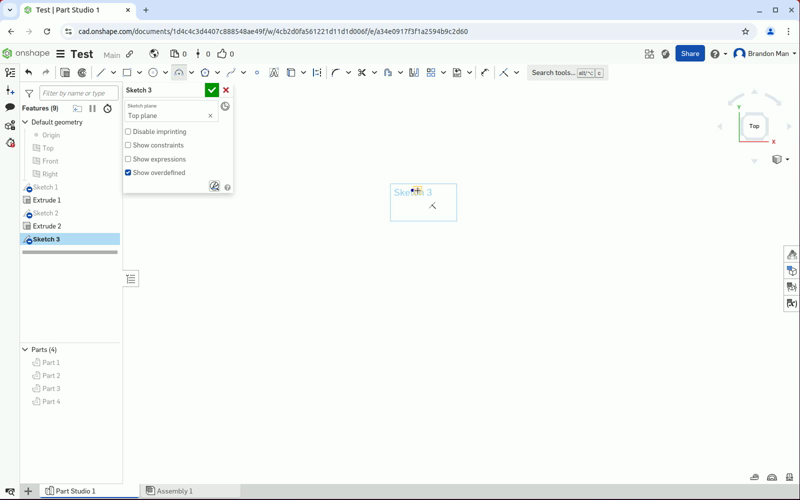
click(417, 190)
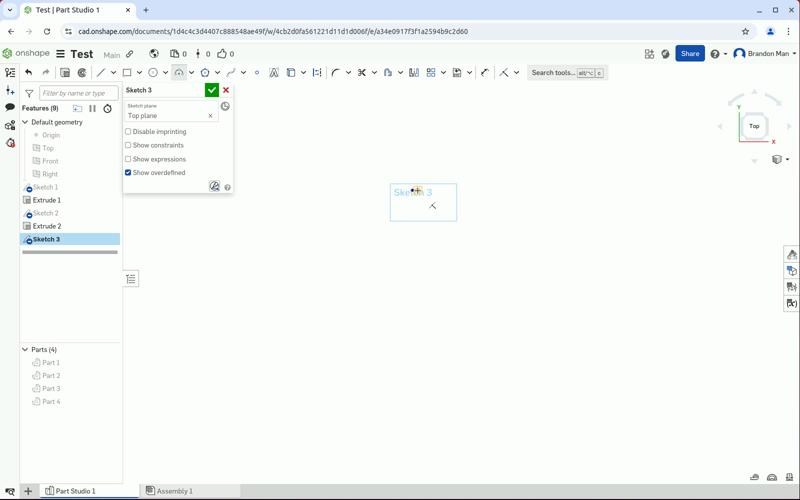
key_down(shift)
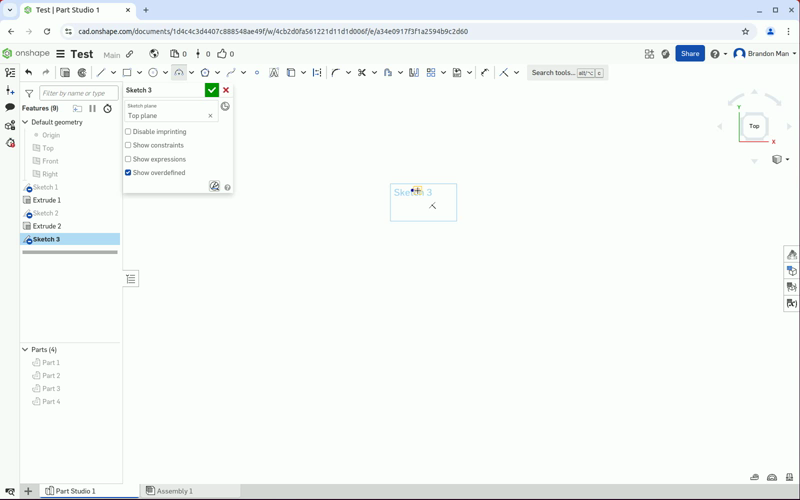
mouse_move(449, 191)
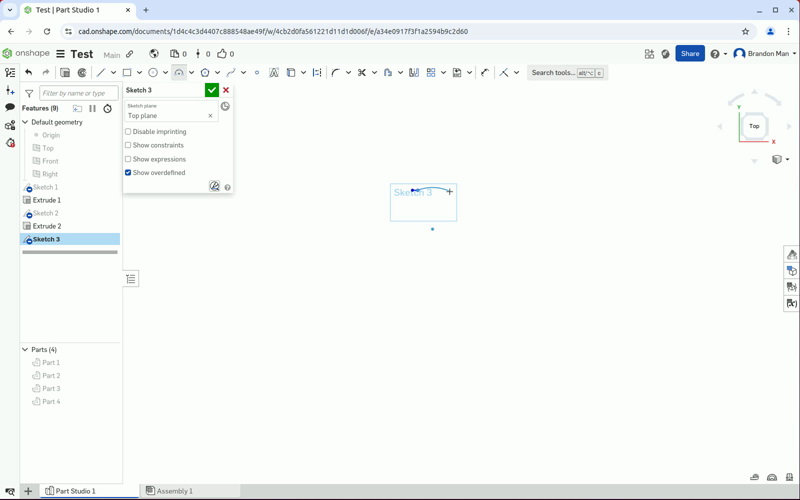
click(449, 191)
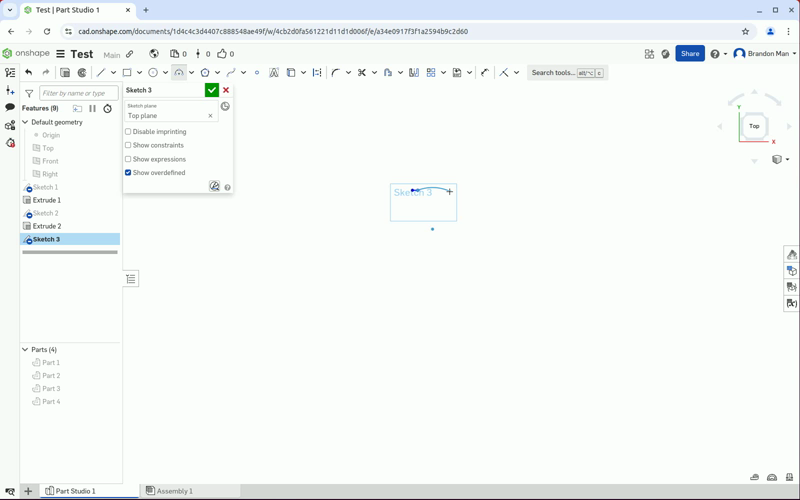
mouse_move(434, 174)
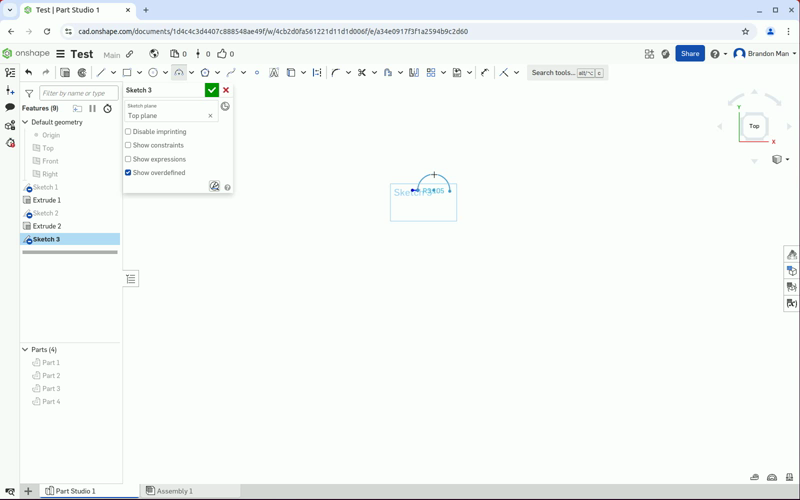
click(434, 174)
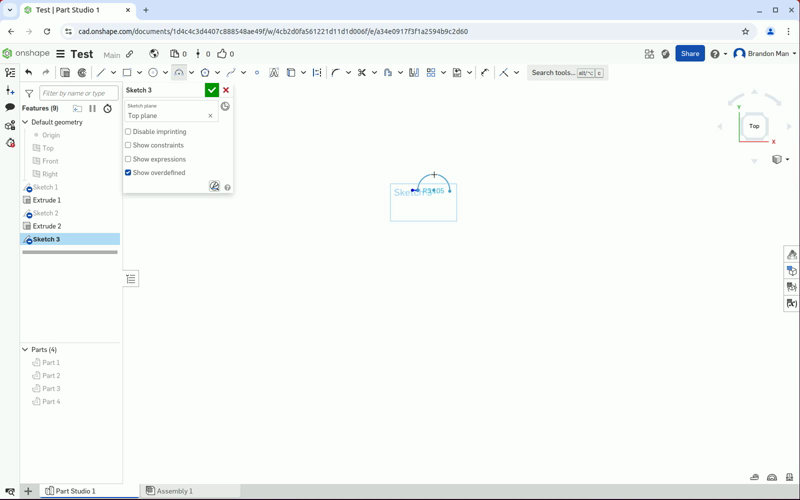
key_up(shift)
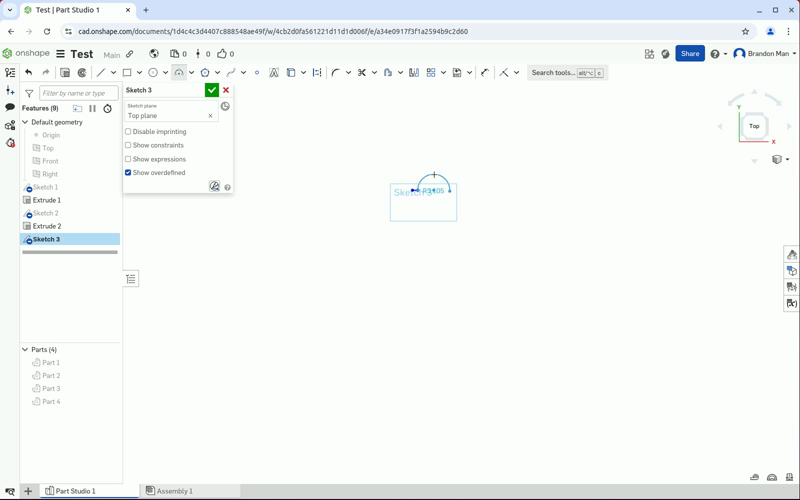
key(esc)
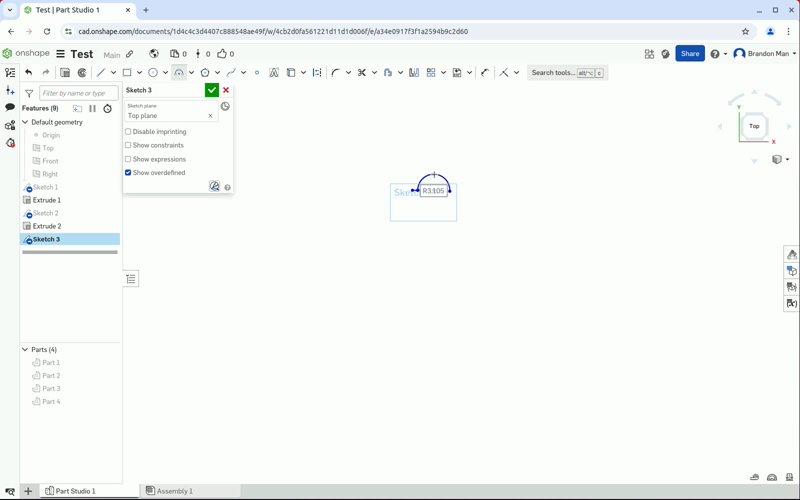
key(l)
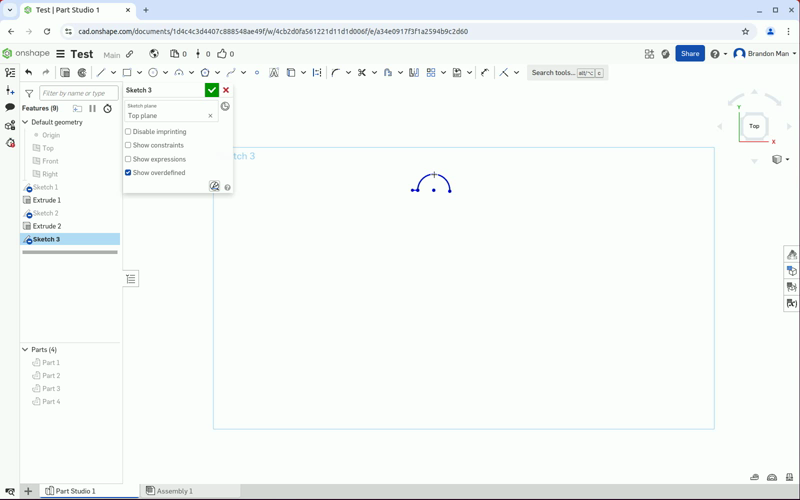
mouse_move(449, 191)
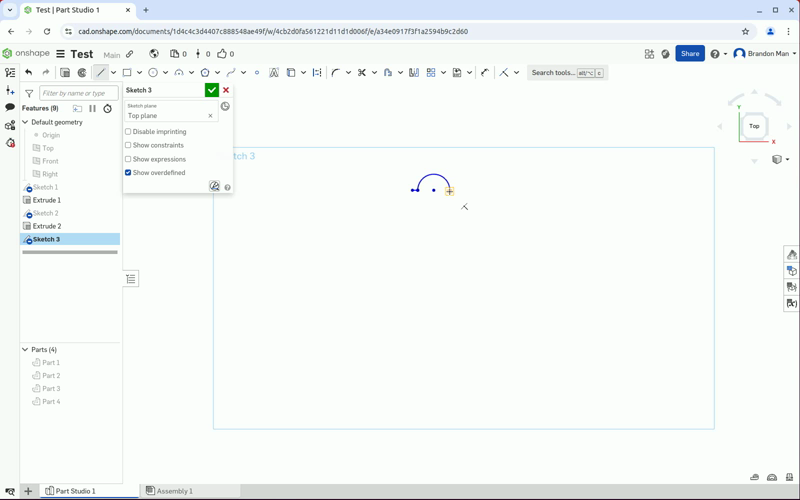
click(449, 191)
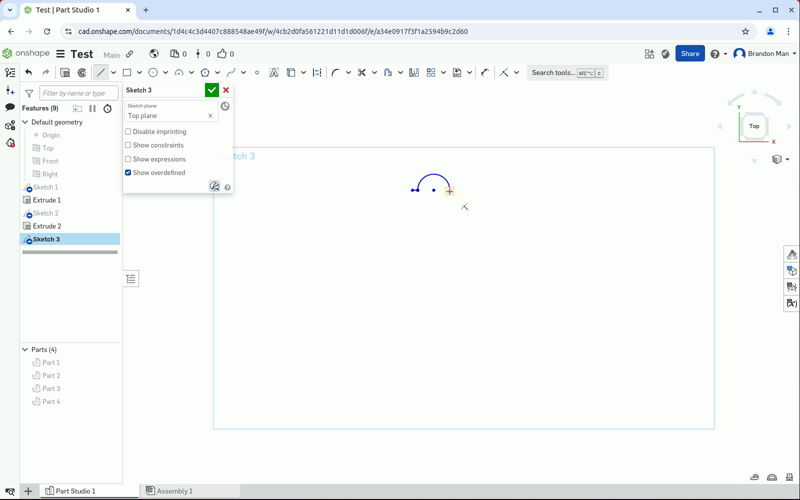
key_down(shift)
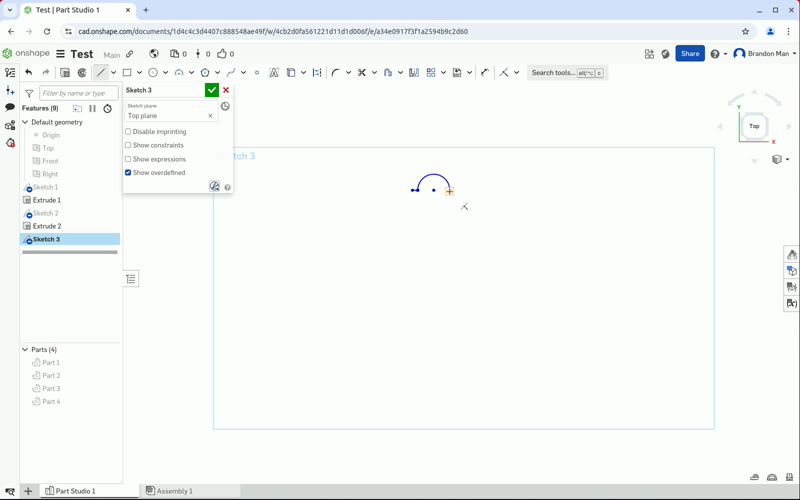
mouse_move(479, 191)
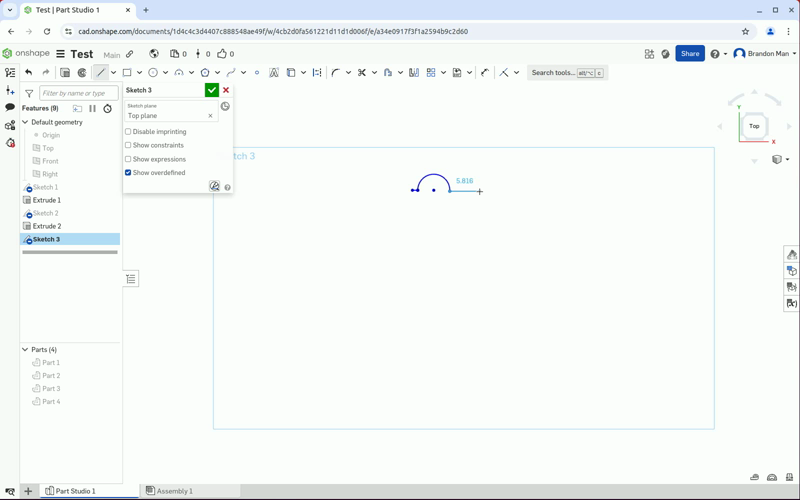
mouse_move(454, 191)
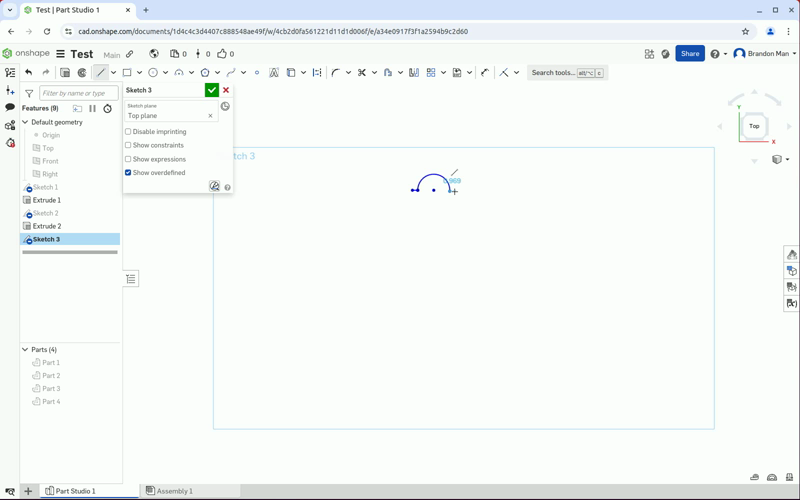
scroll(6)
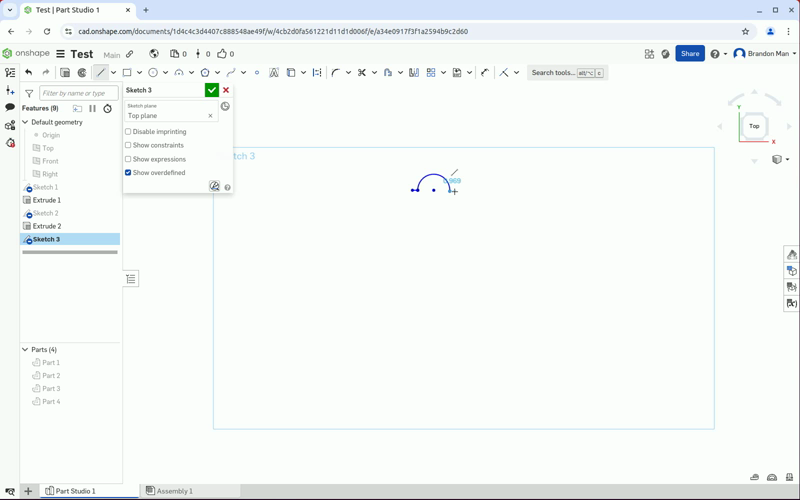
scroll(6)
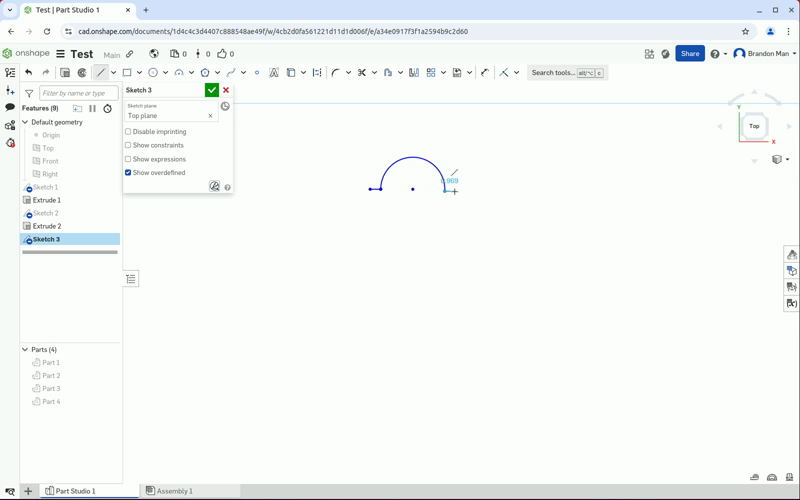
scroll(6)
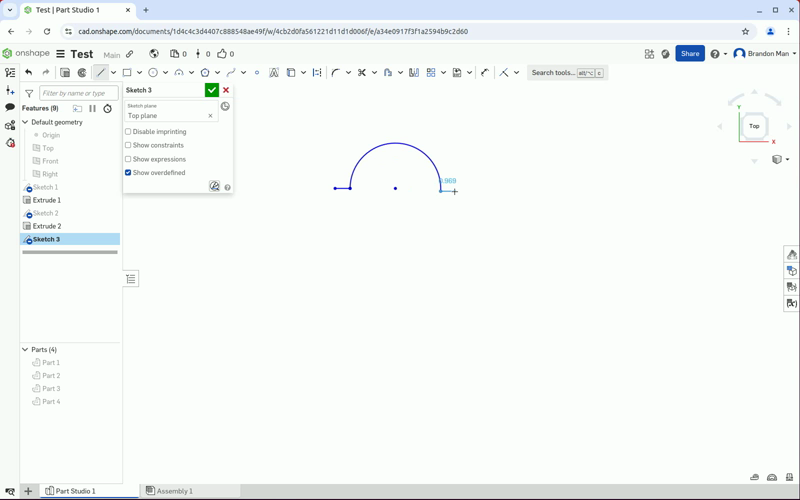
scroll(6)
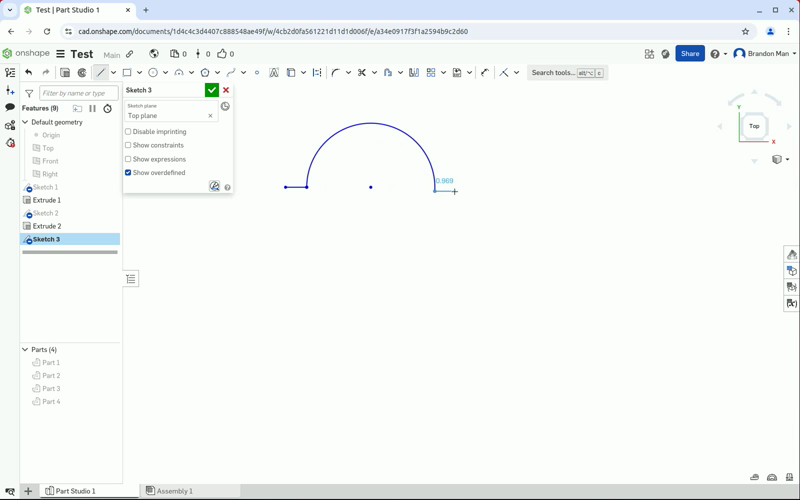
scroll(6)
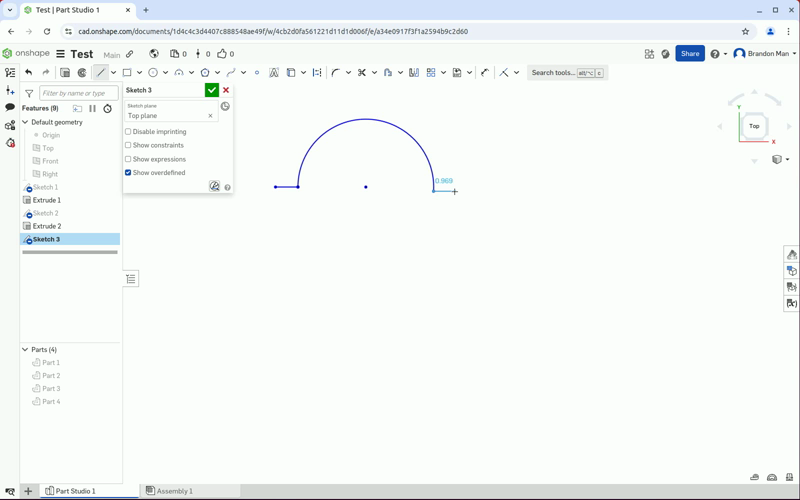
scroll(6)
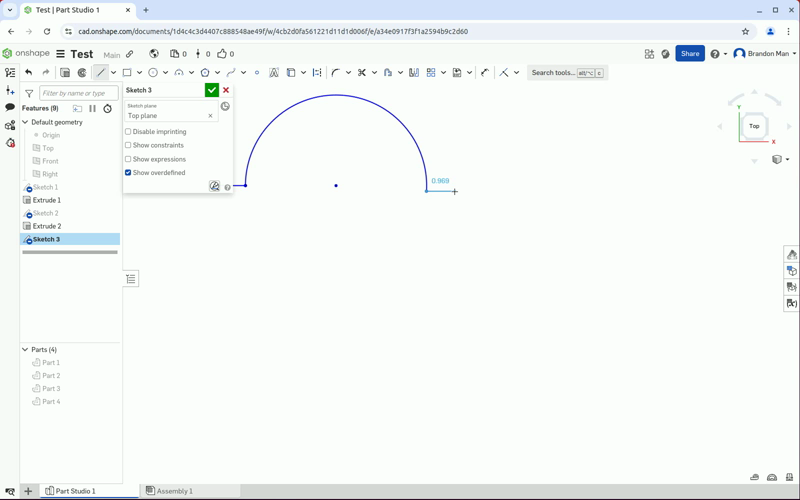
scroll(6)
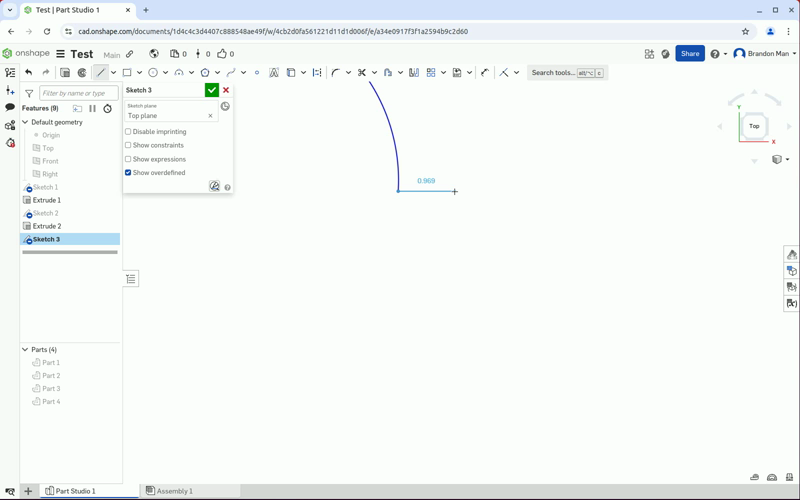
click(454, 191)
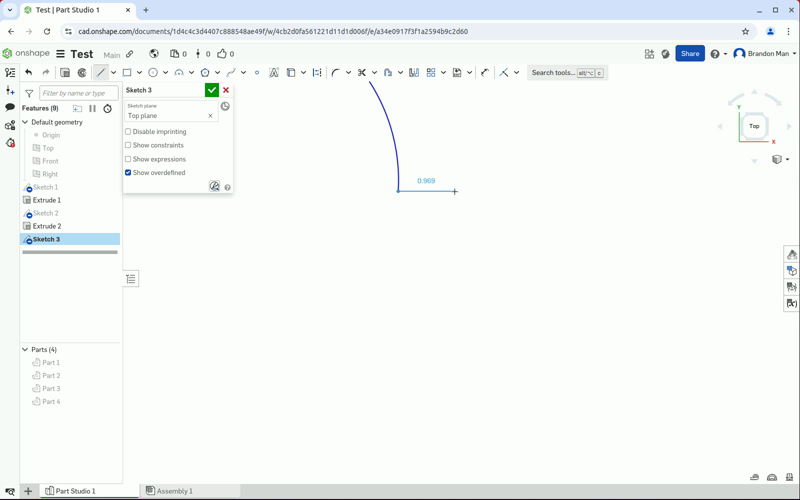
scroll(-6)
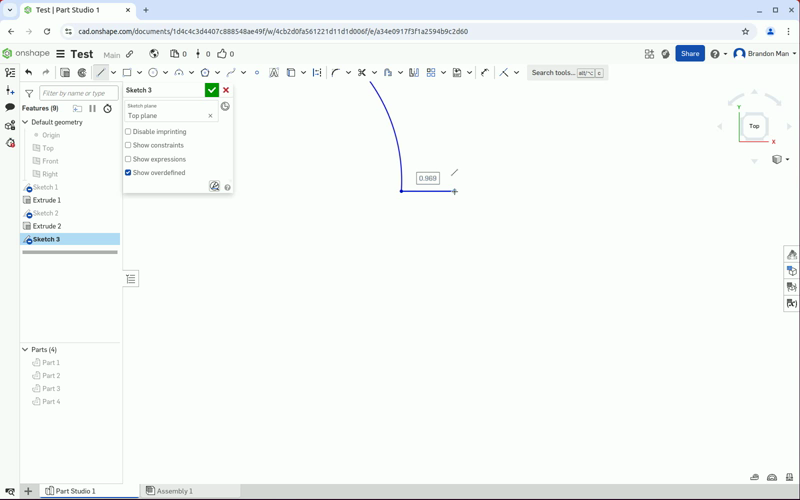
scroll(-6)
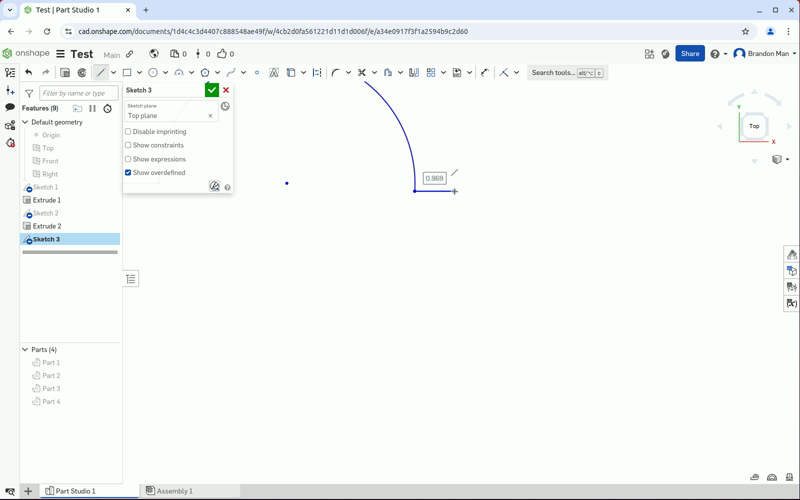
scroll(-6)
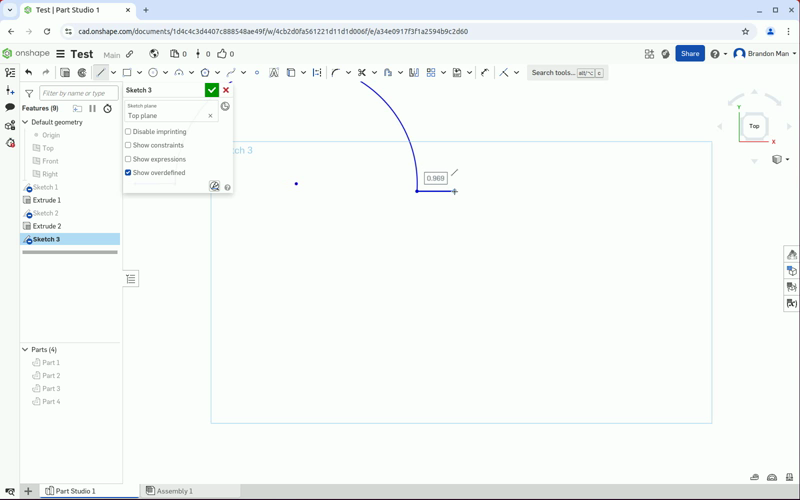
scroll(-6)
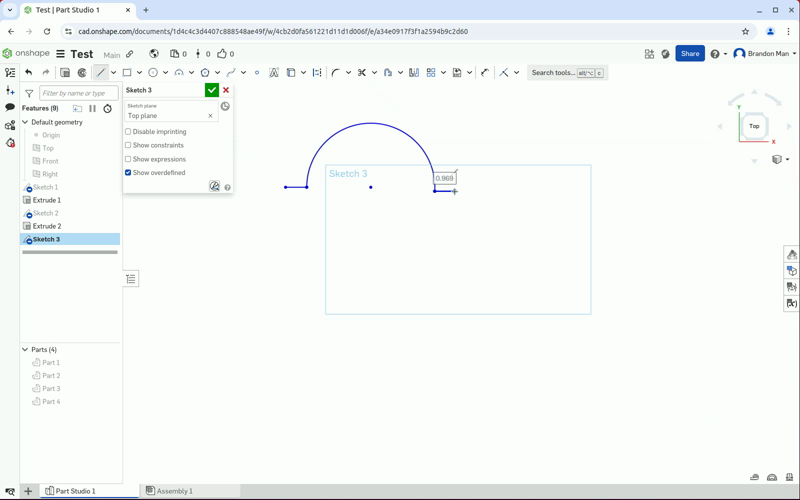
scroll(-6)
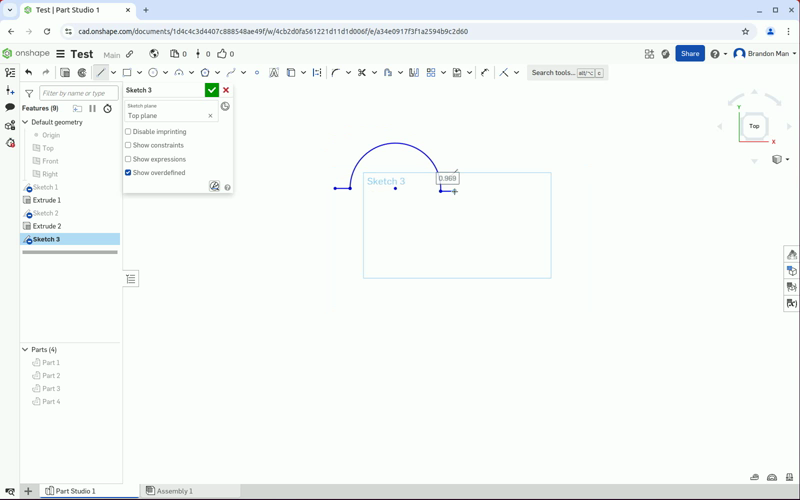
scroll(-6)
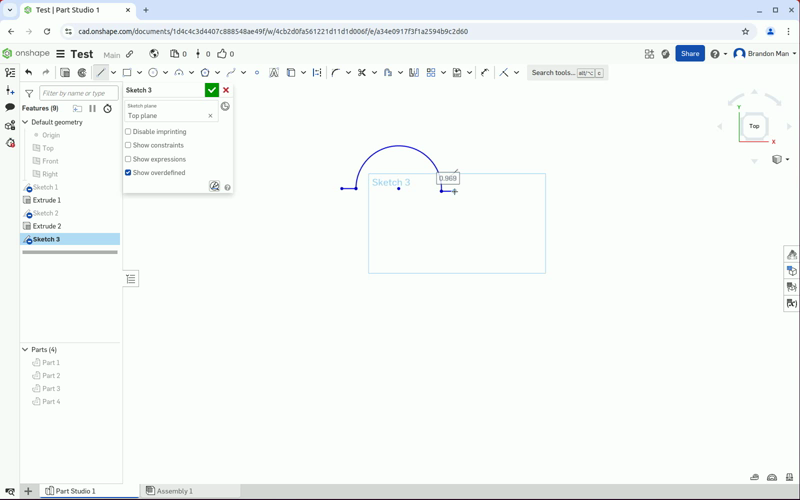
scroll(-6)
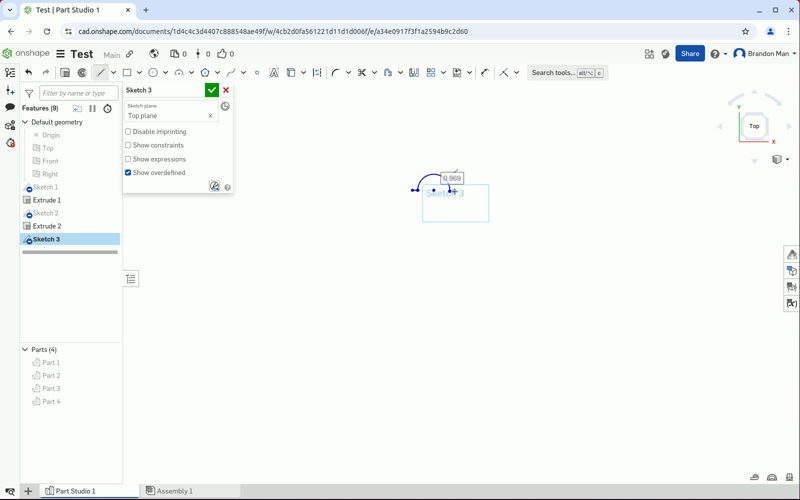
key_up(shift)
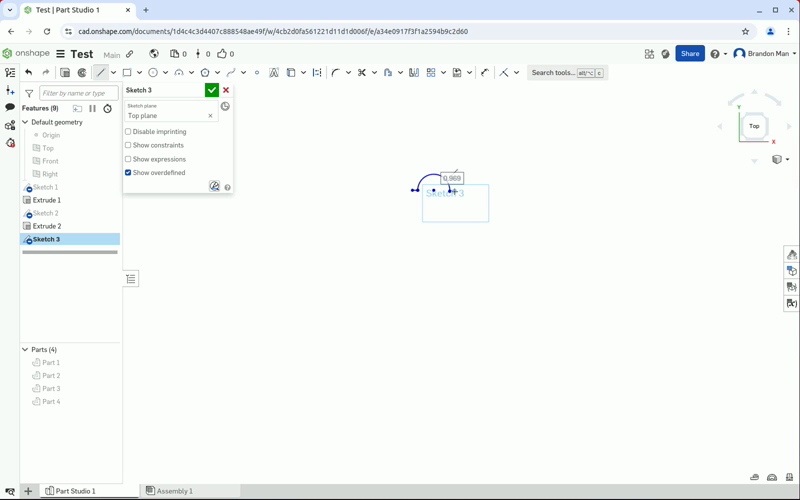
key(esc)
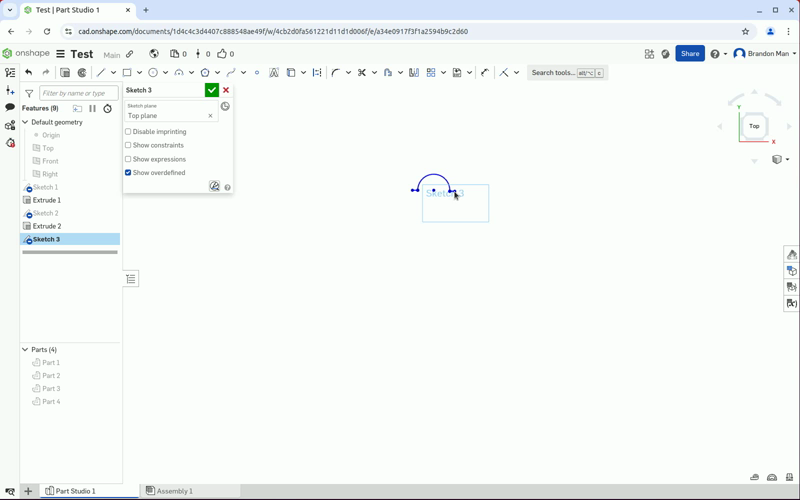
key(a)
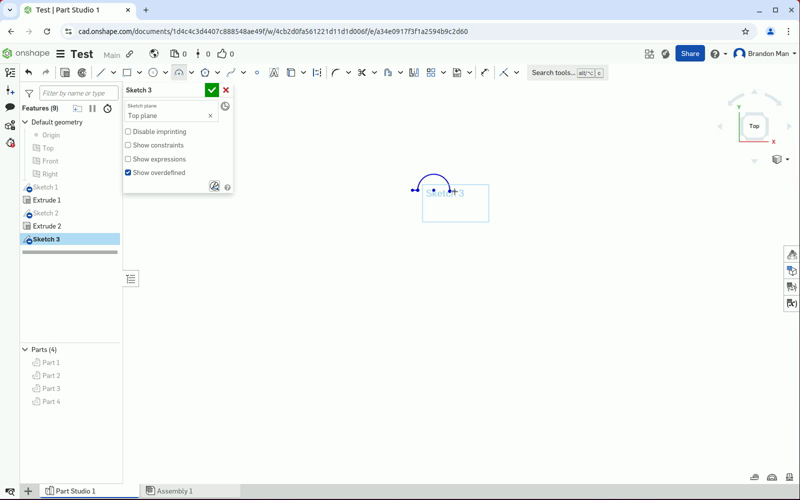
mouse_move(454, 191)
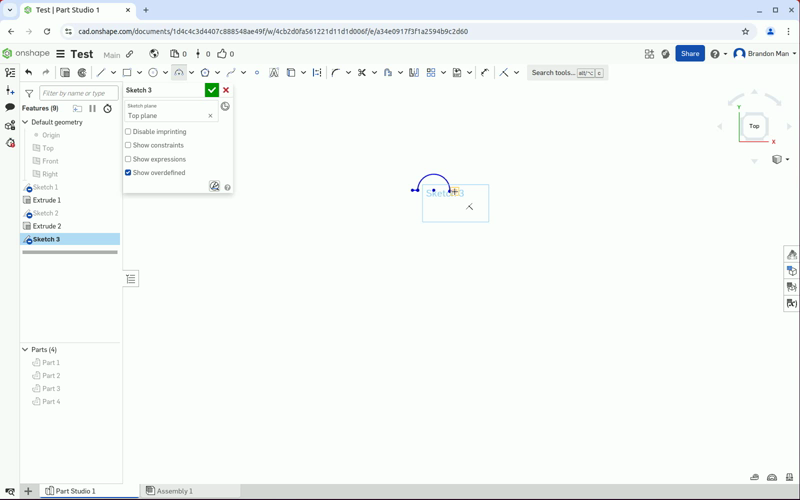
click(454, 191)
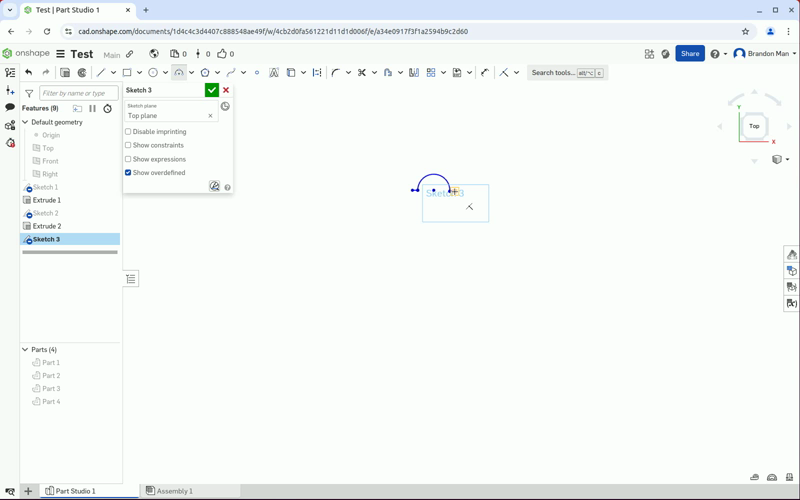
mouse_move(412, 190)
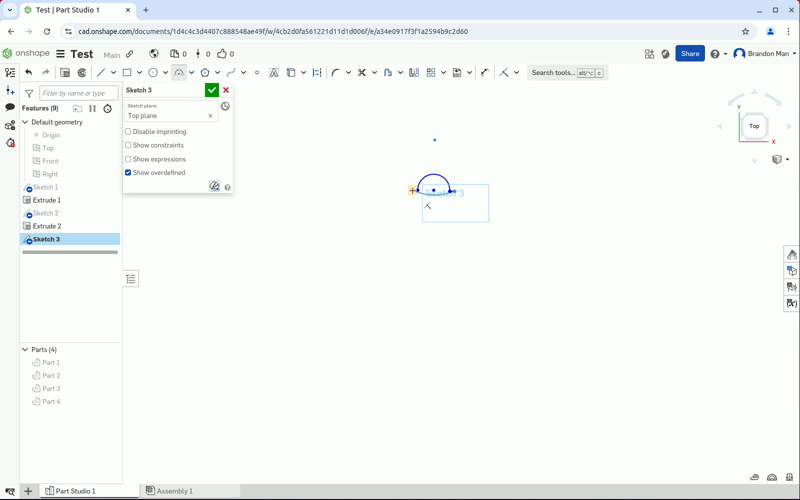
click(412, 190)
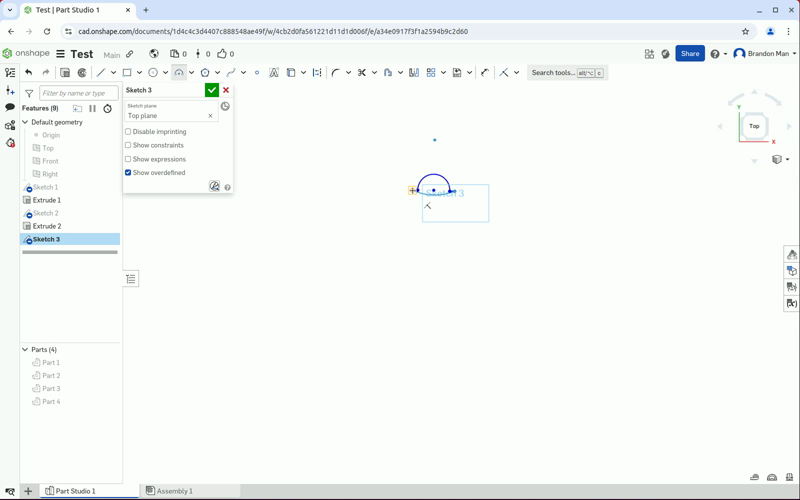
key_down(shift)
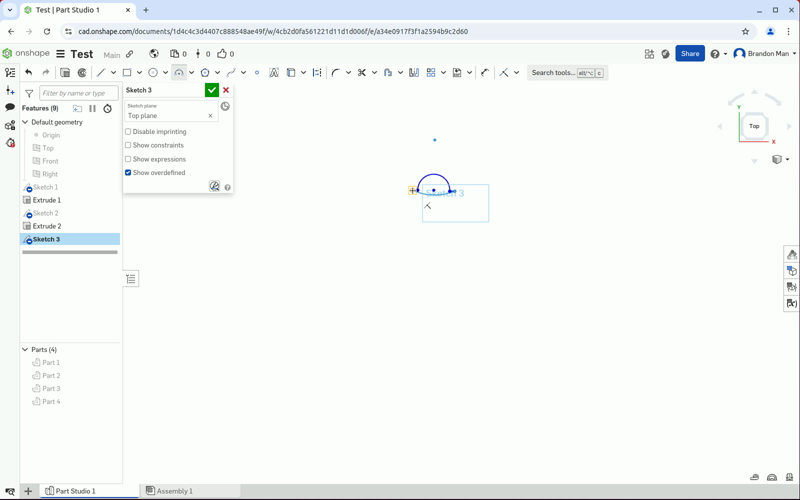
mouse_move(434, 170)
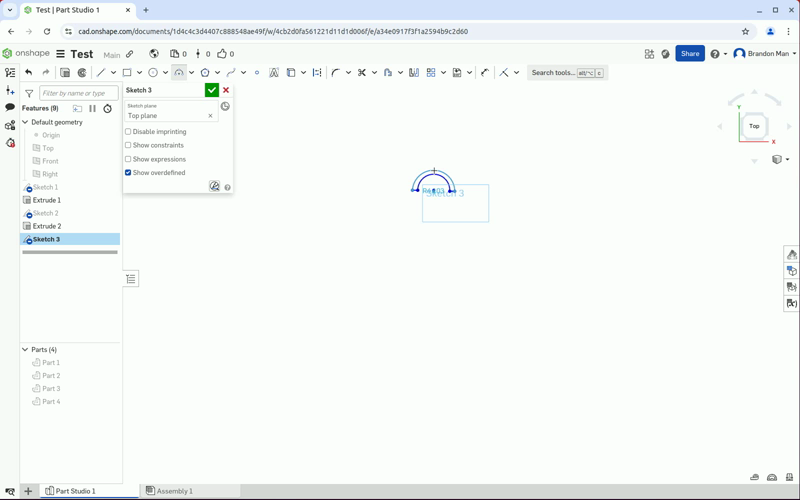
scroll(6)
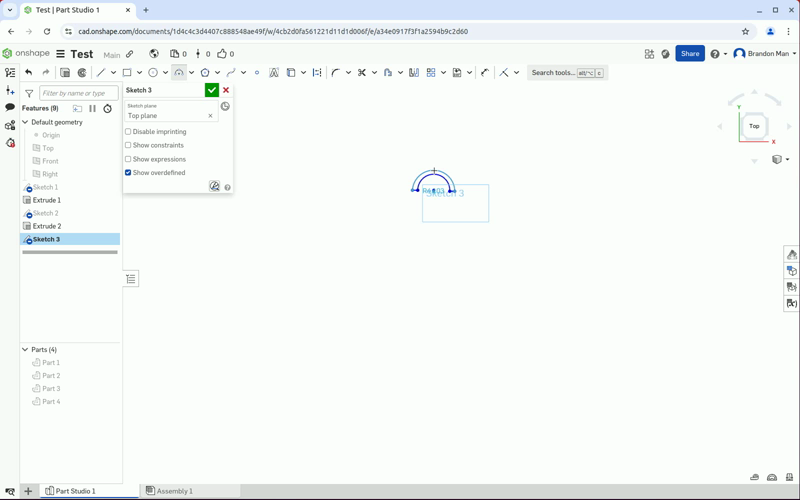
scroll(6)
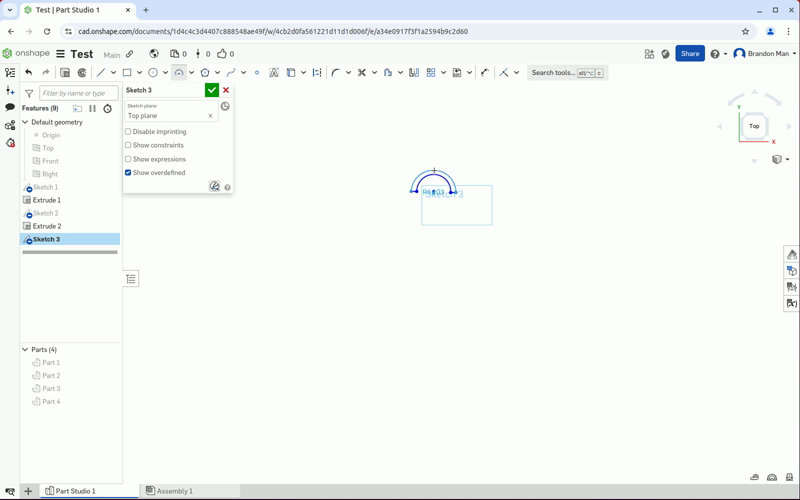
scroll(6)
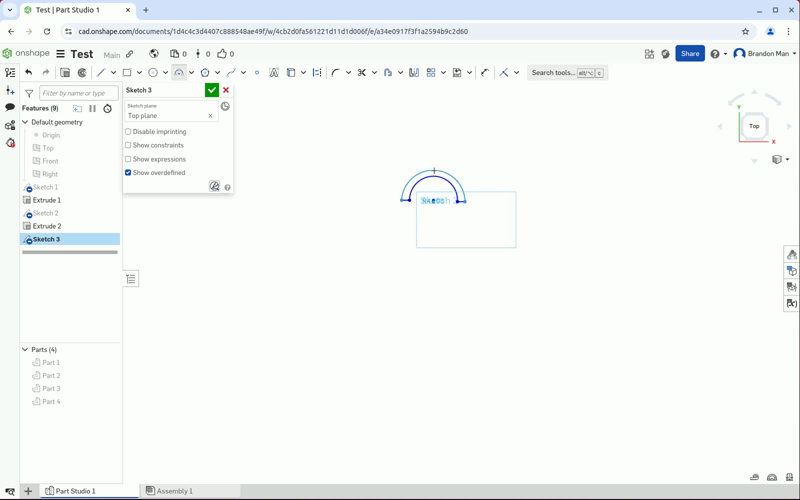
scroll(6)
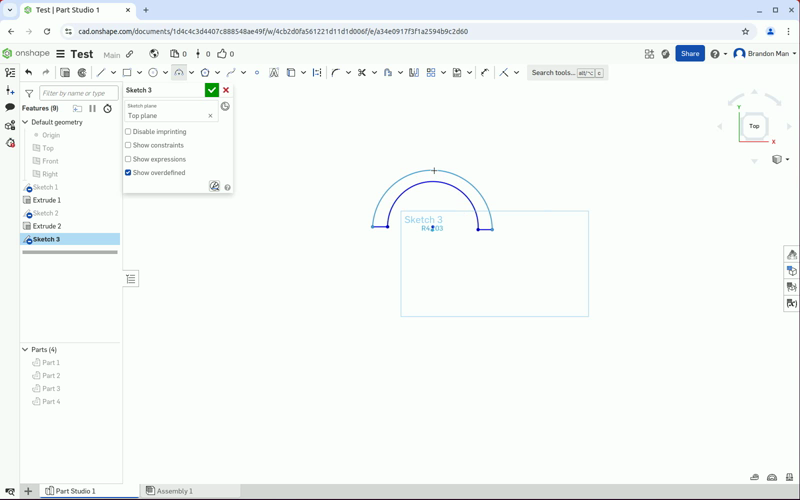
scroll(6)
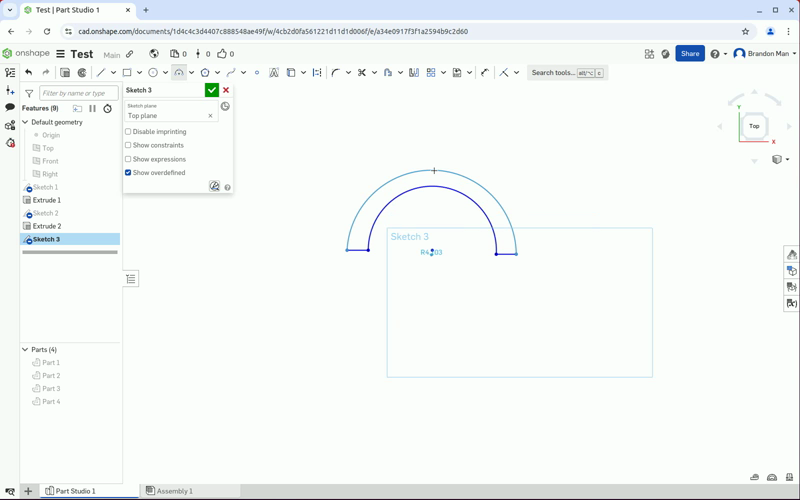
scroll(6)
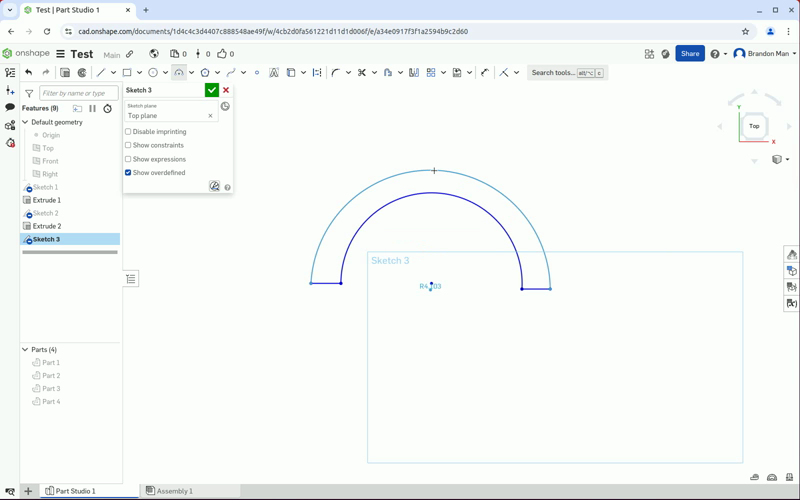
scroll(6)
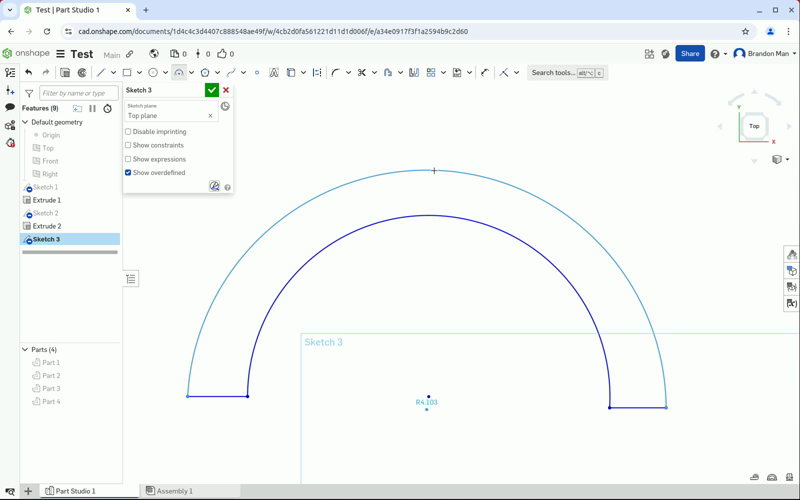
click(434, 170)
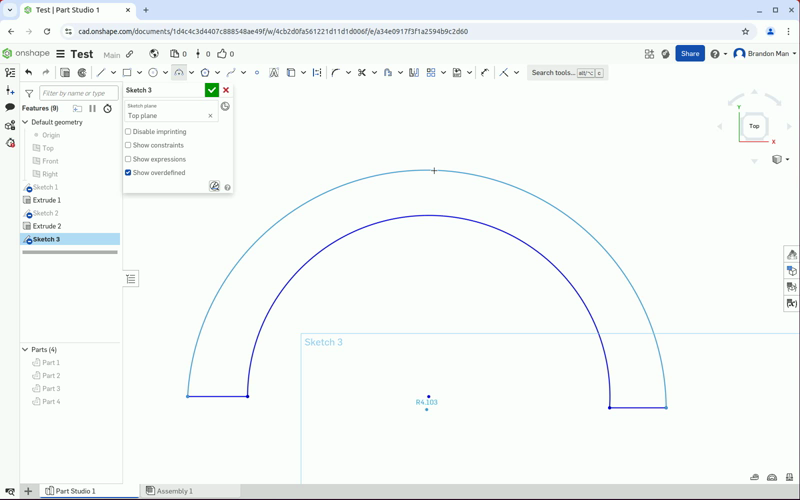
scroll(-6)
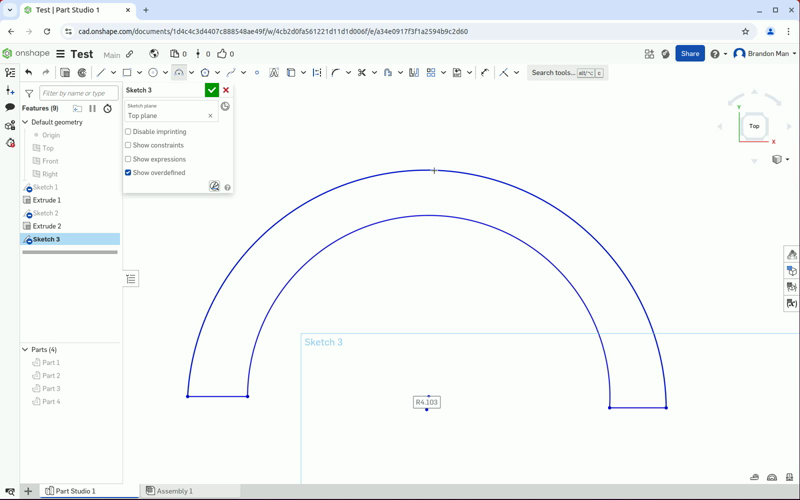
scroll(-6)
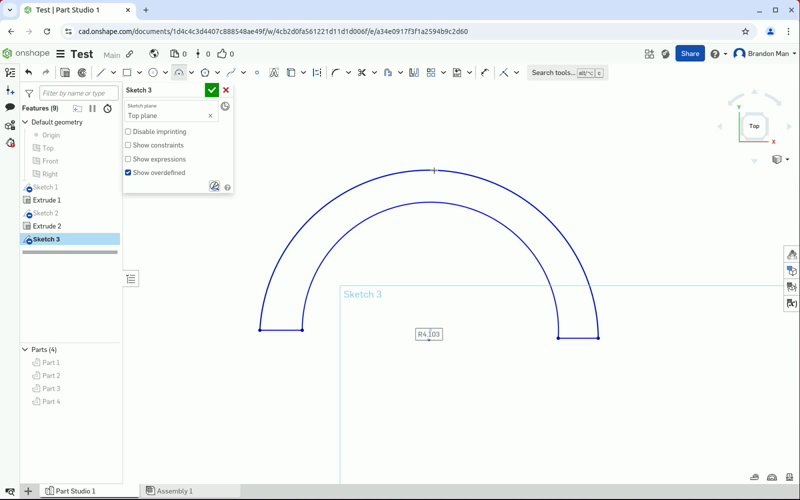
scroll(-6)
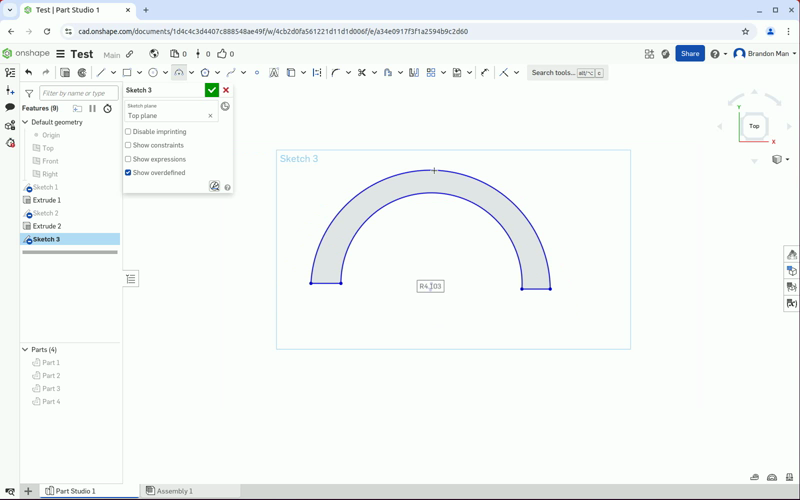
scroll(-6)
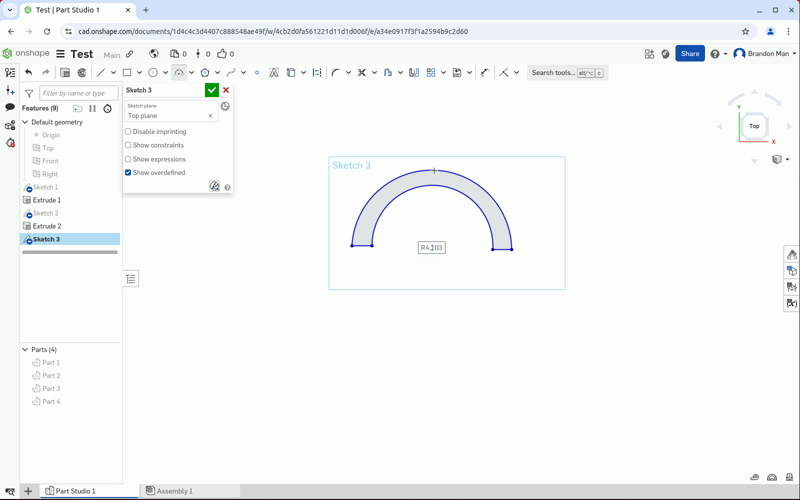
scroll(-6)
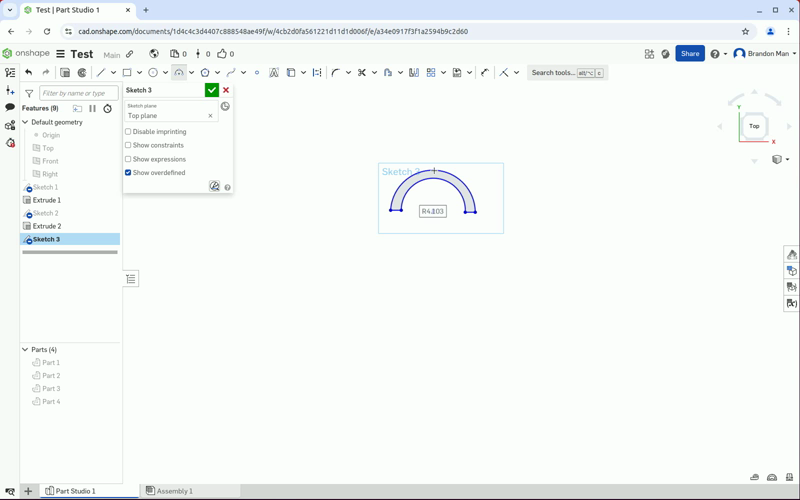
scroll(-6)
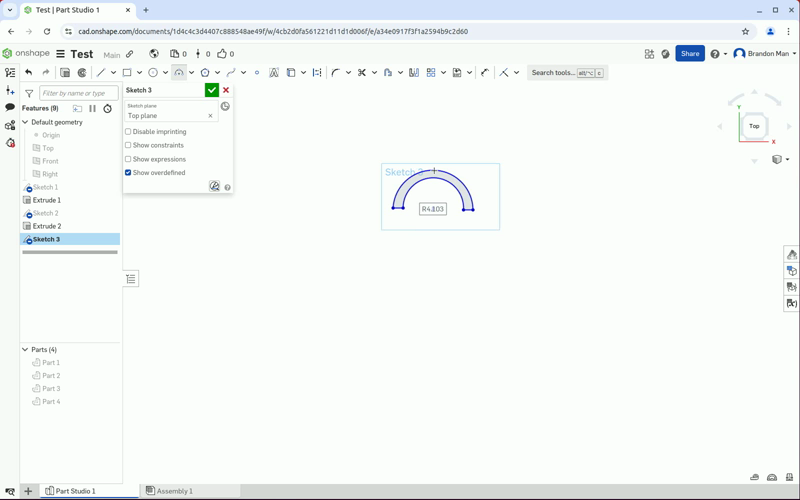
scroll(-6)
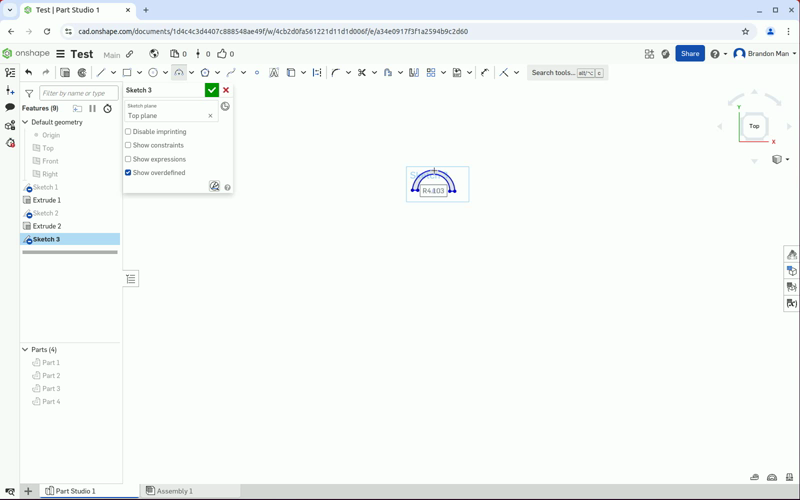
key_up(shift)
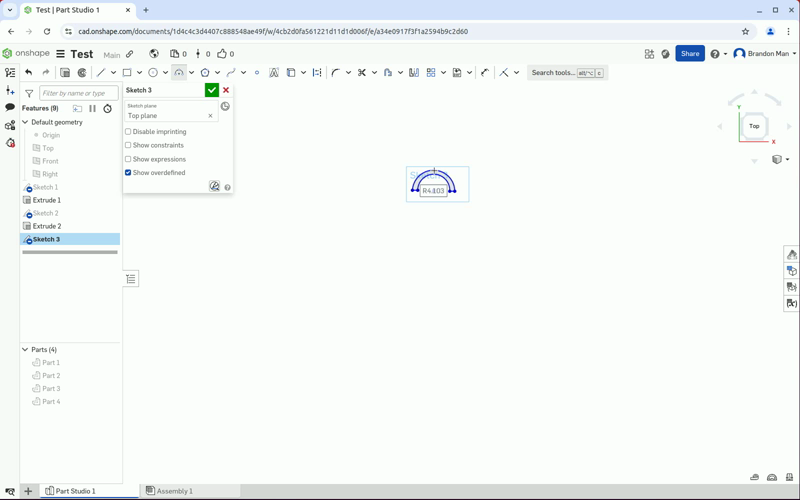
key(esc)
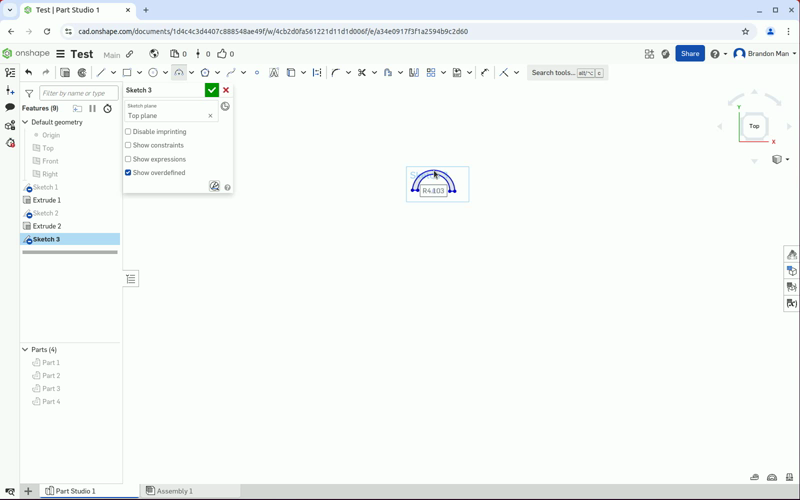
mouse_move(452, 189)
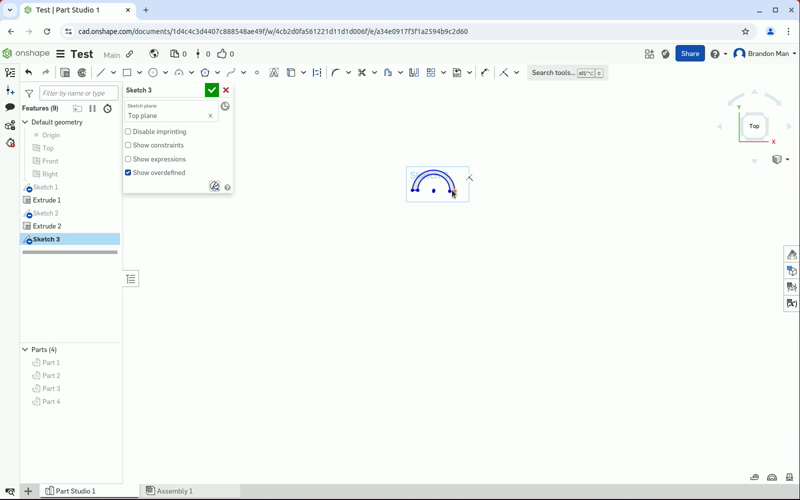
scroll(6)
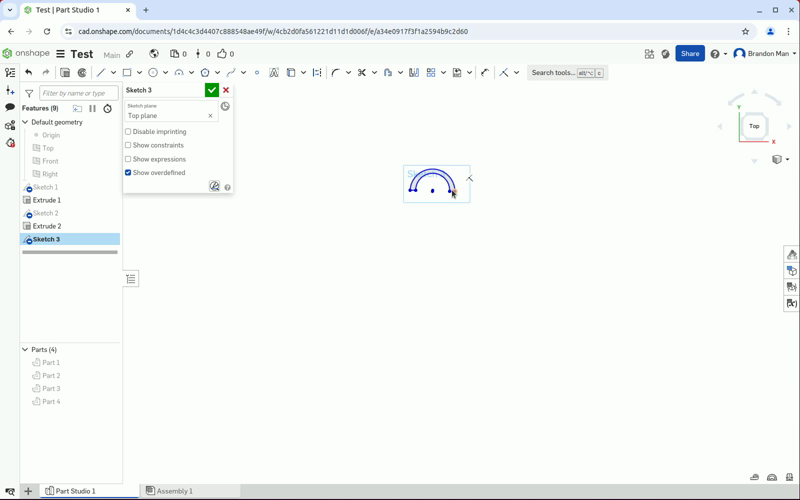
scroll(6)
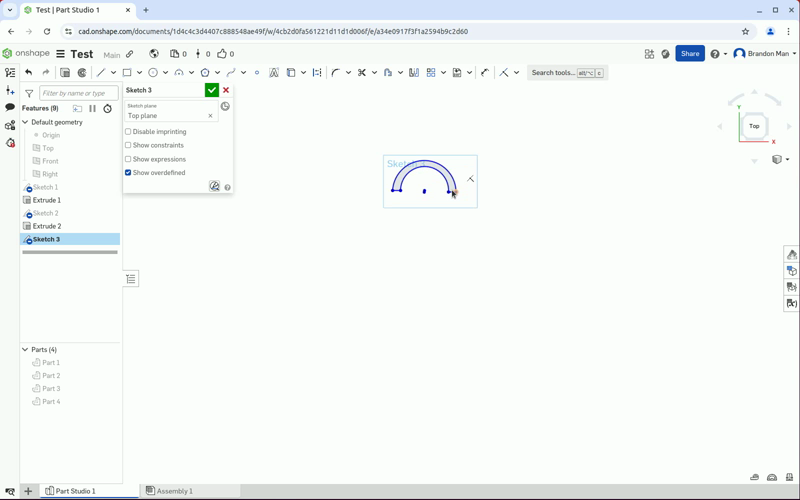
scroll(6)
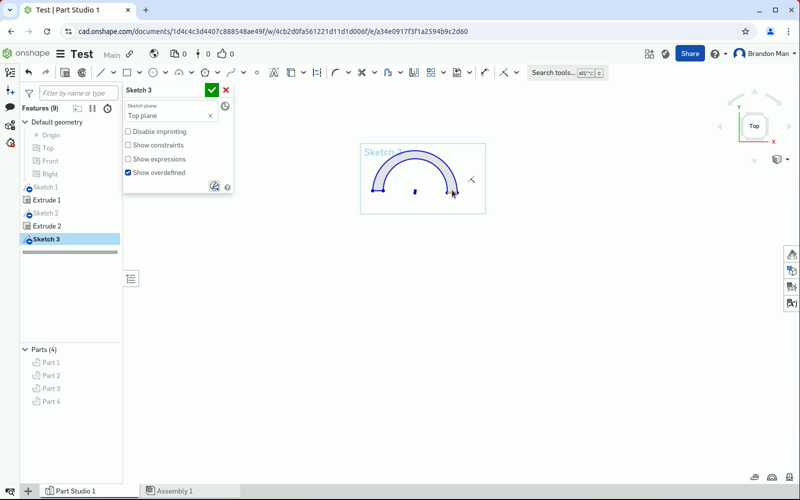
scroll(6)
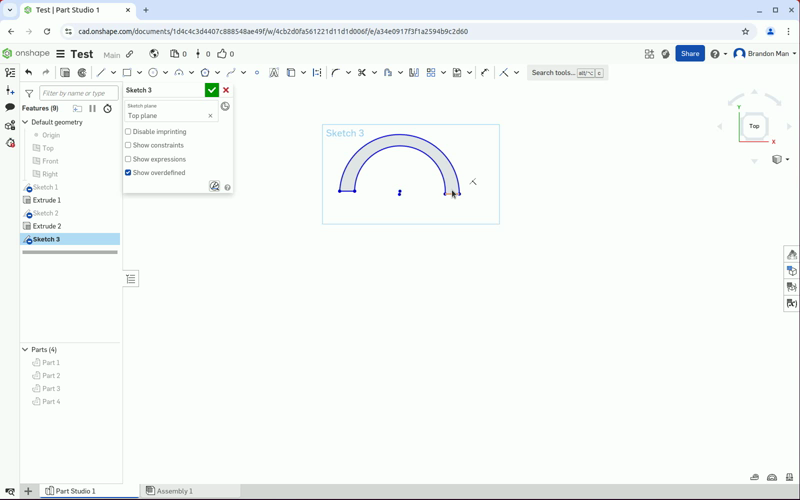
scroll(6)
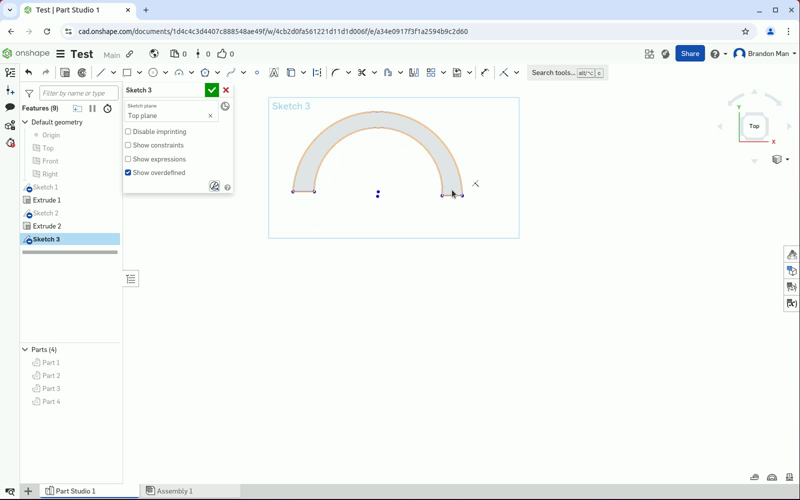
scroll(6)
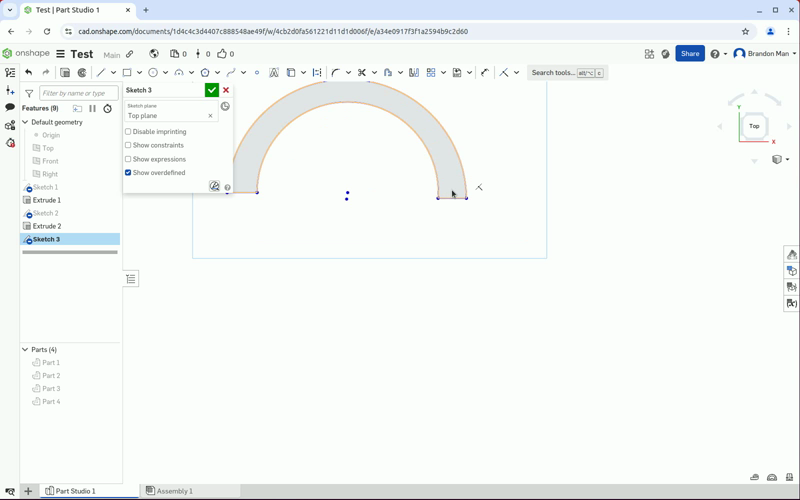
scroll(6)
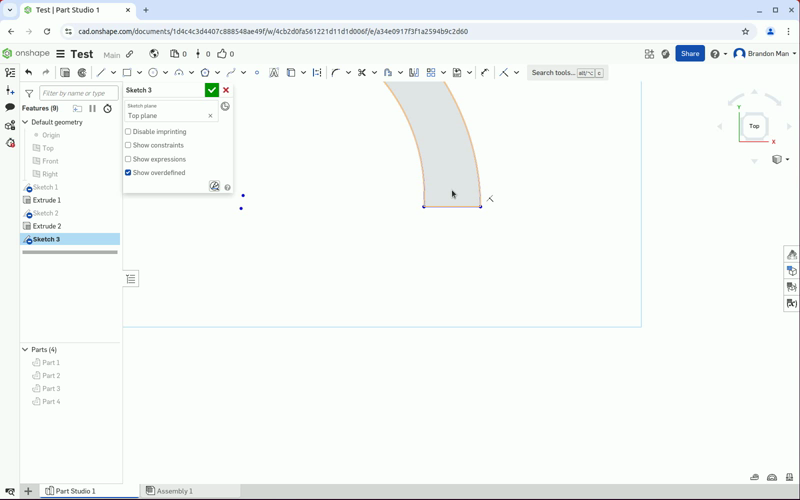
click(452, 189)
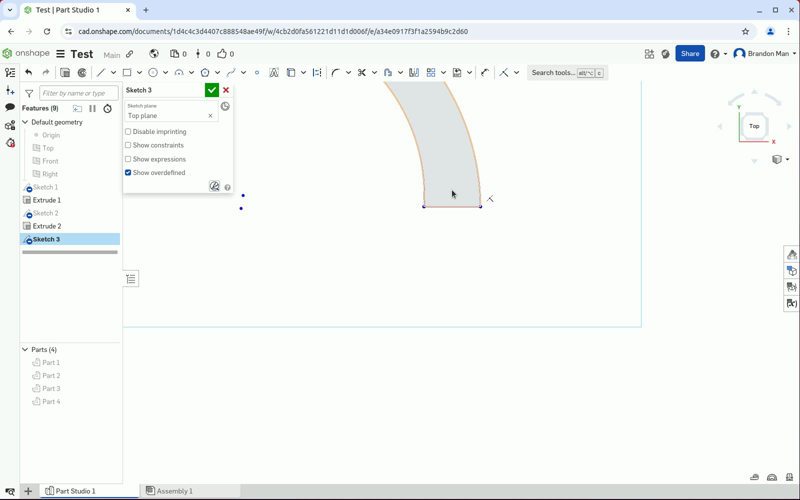
scroll(-6)
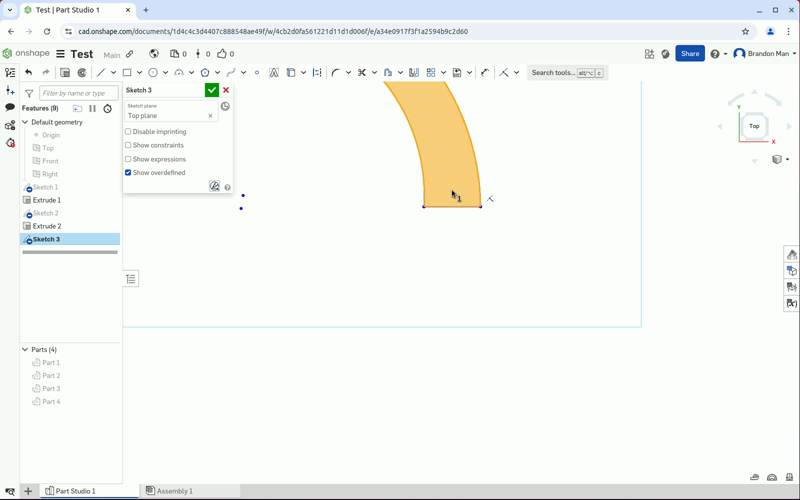
scroll(-6)
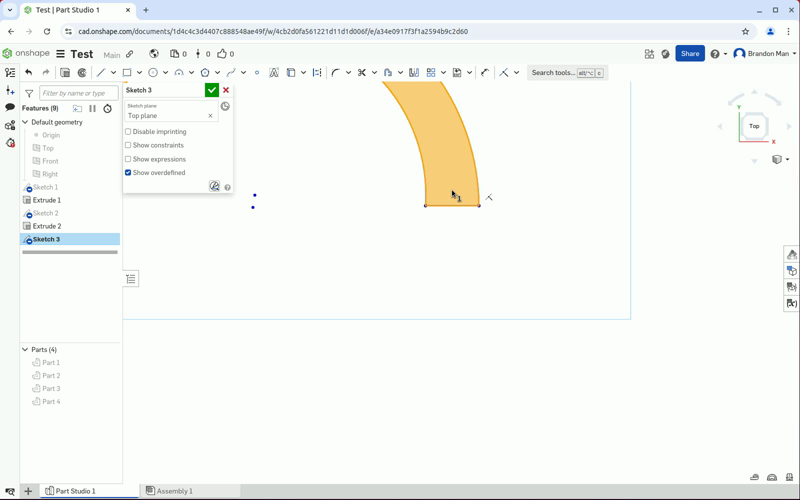
scroll(-6)
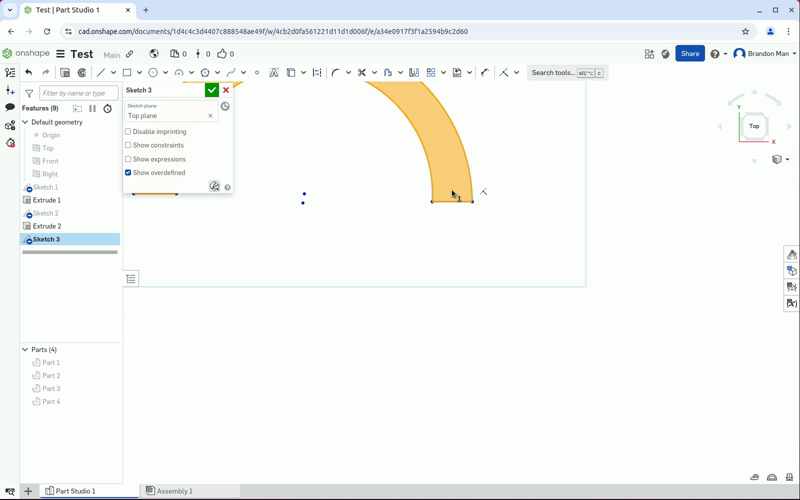
scroll(-6)
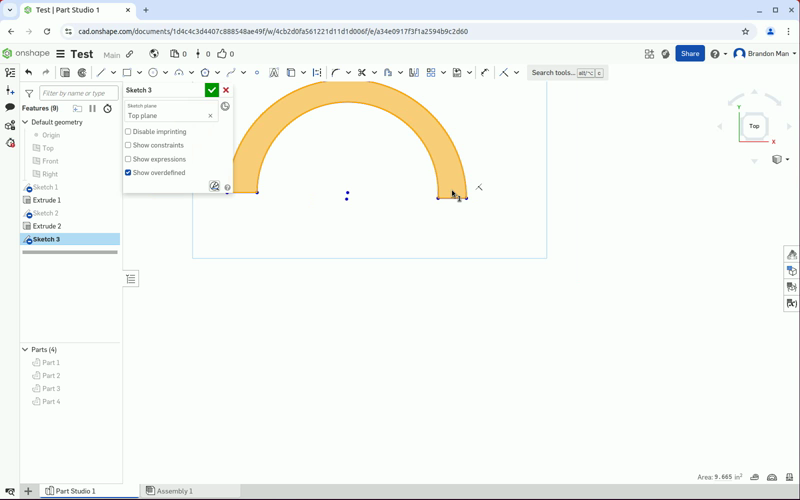
scroll(-6)
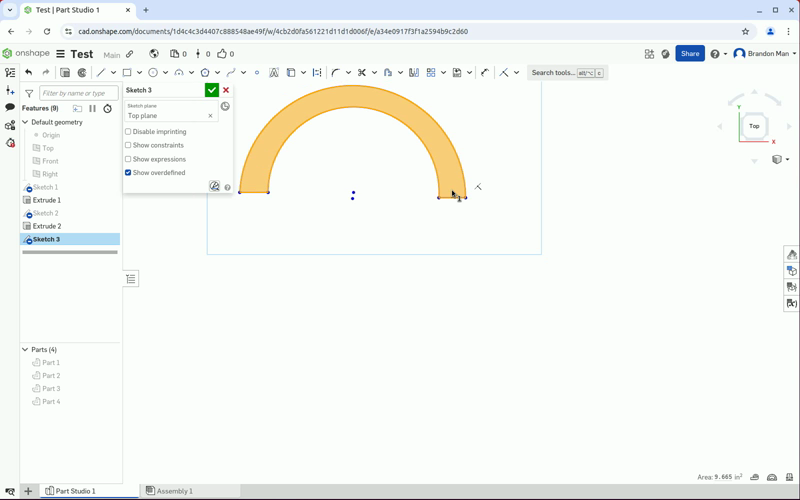
scroll(-6)
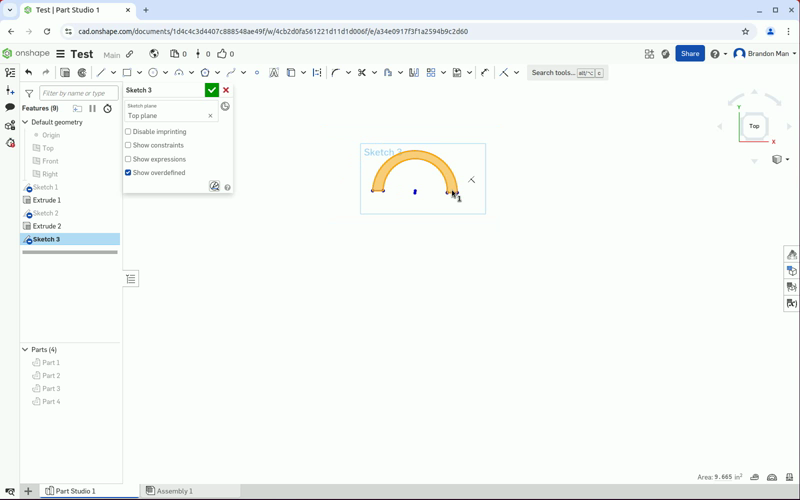
scroll(-6)
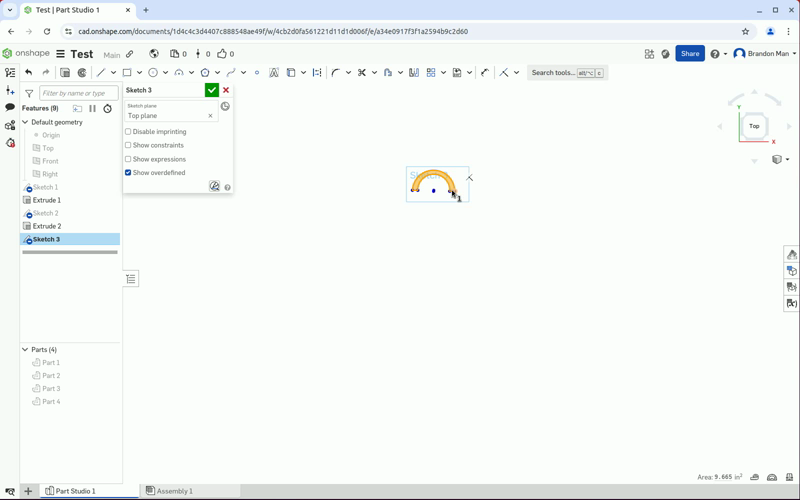
mouse_move(73, 352)
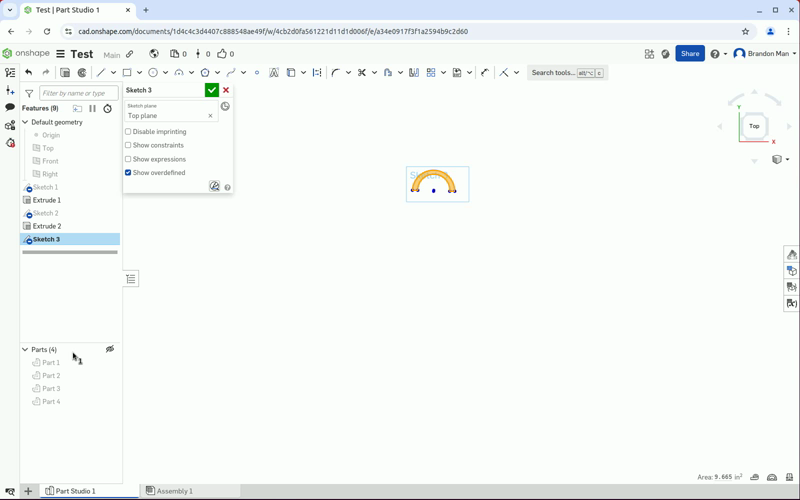
key(shift+y)
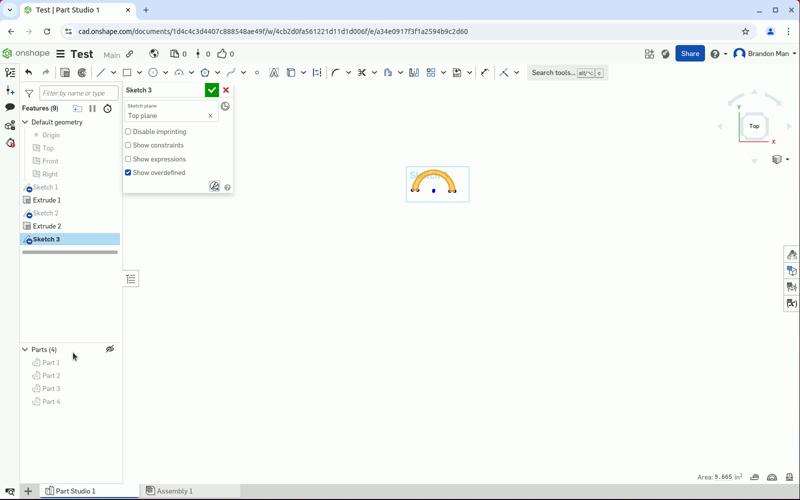
key(shift+e)
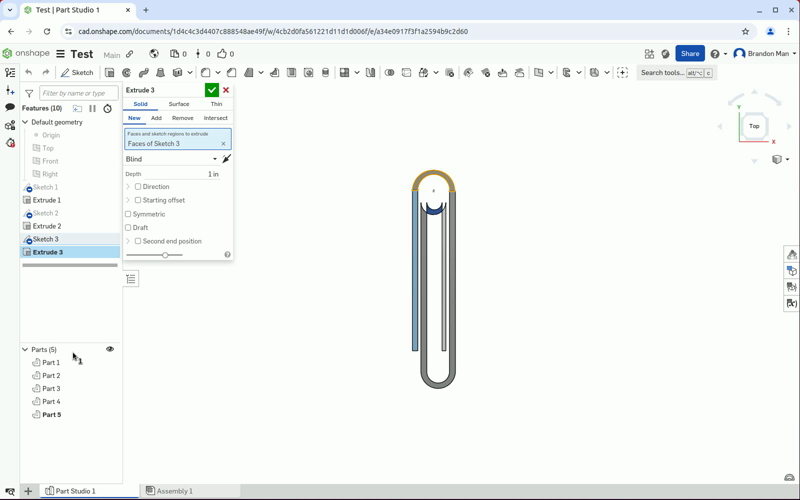
mouse_move(143, 106)
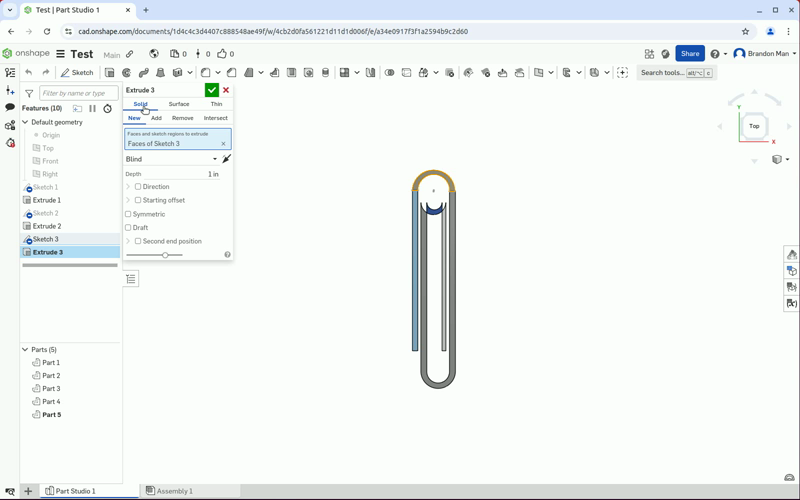
click(143, 106)
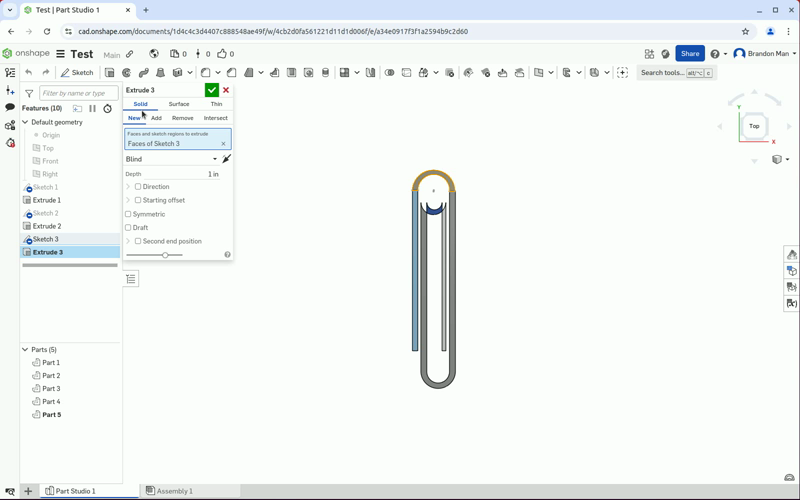
mouse_move(137, 120)
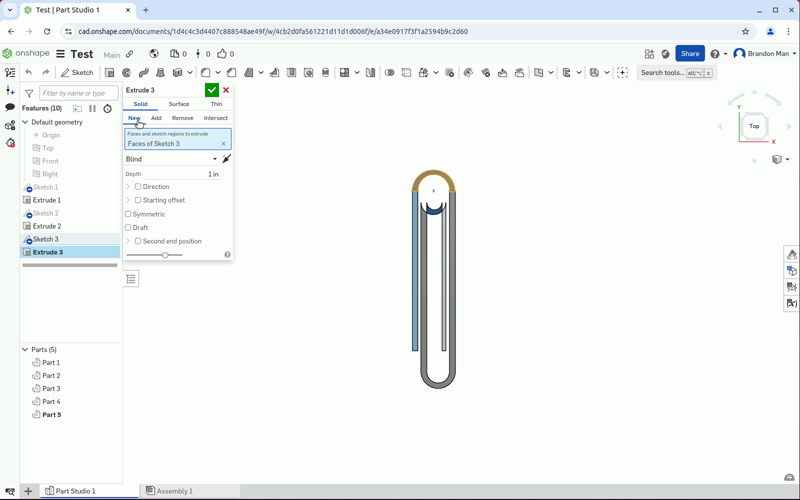
click(137, 120)
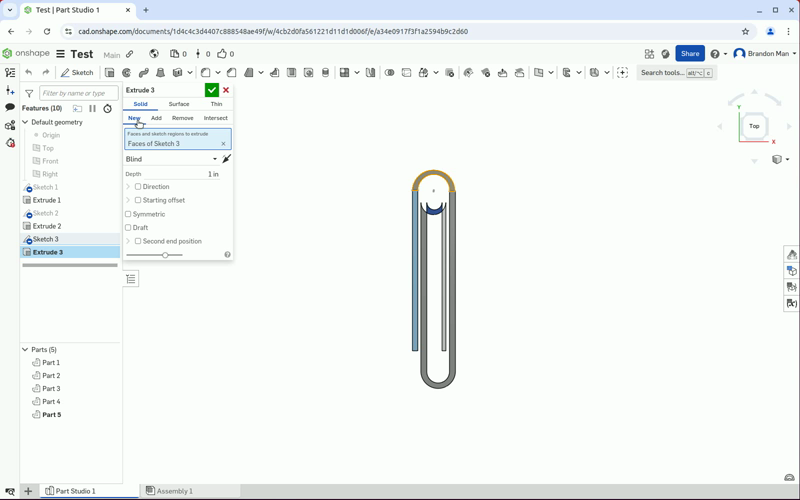
key(tab, 4)
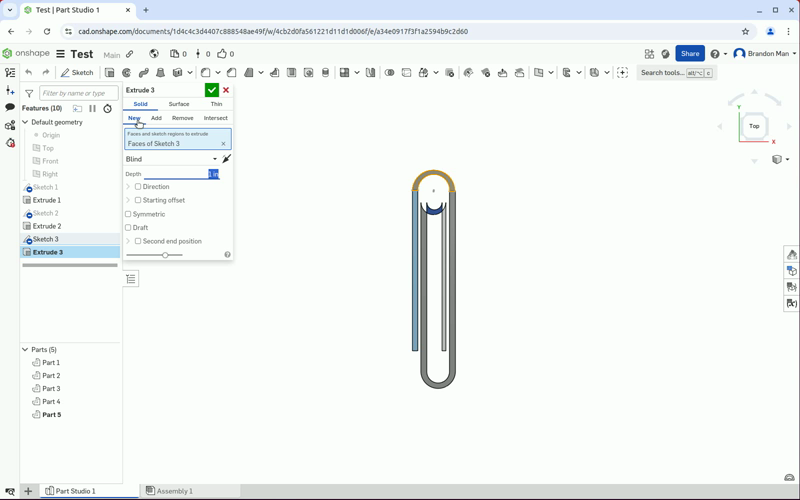
text(0.963)
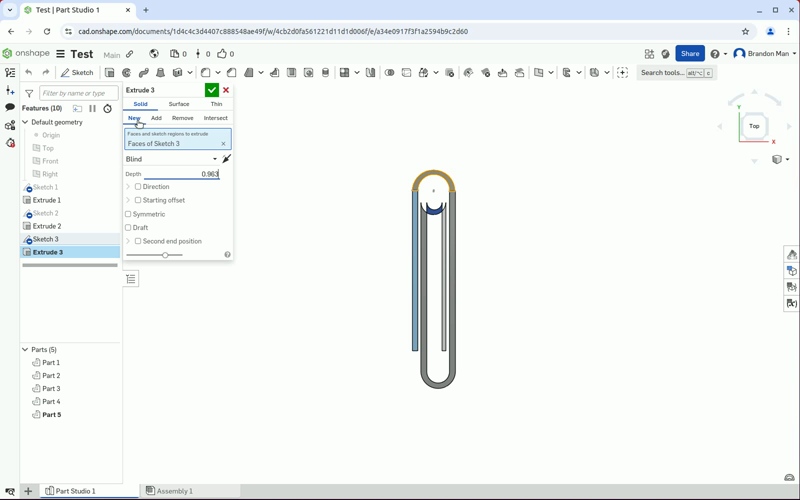
key(enter)
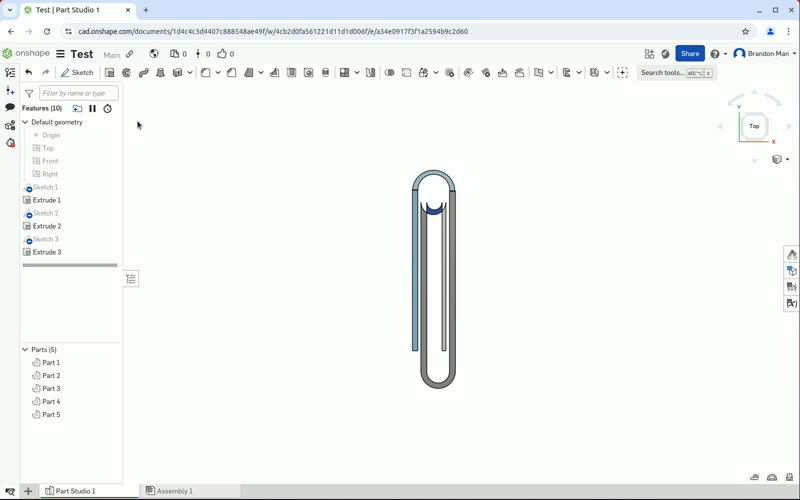
key(shift+h)
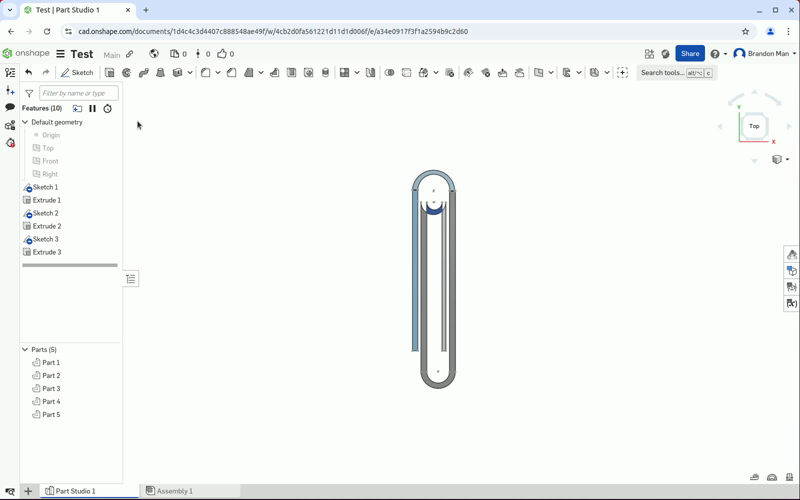
key(shift+h)
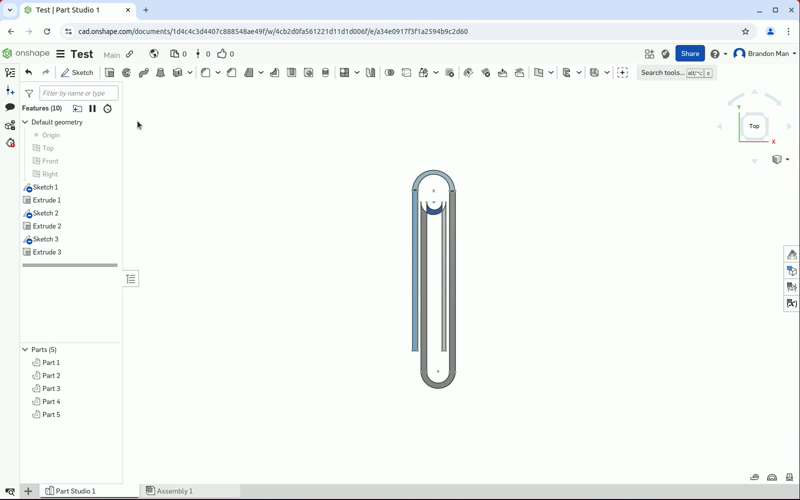
key(shift+7)
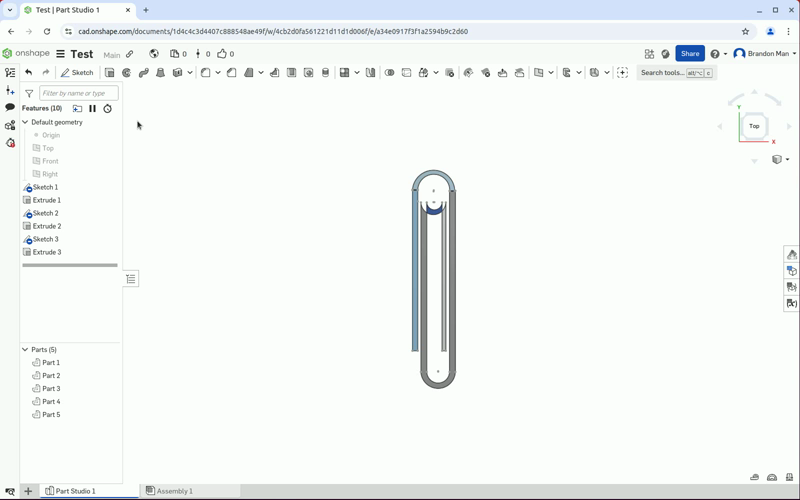
key(up, 3)
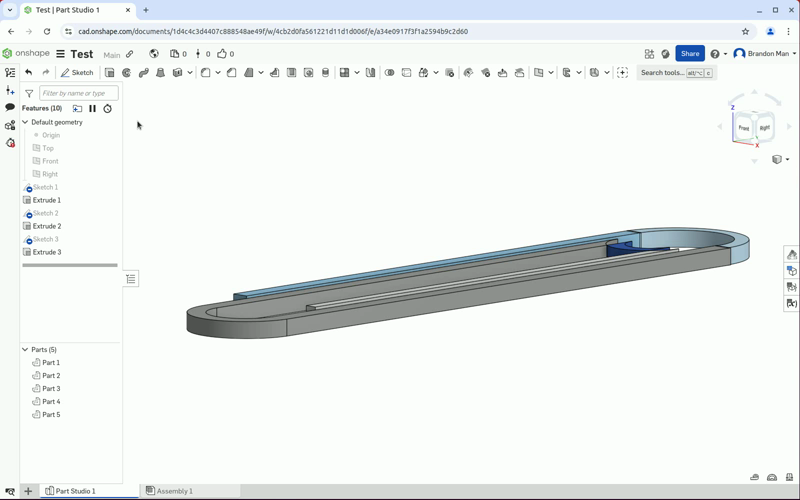
key(left, 3)
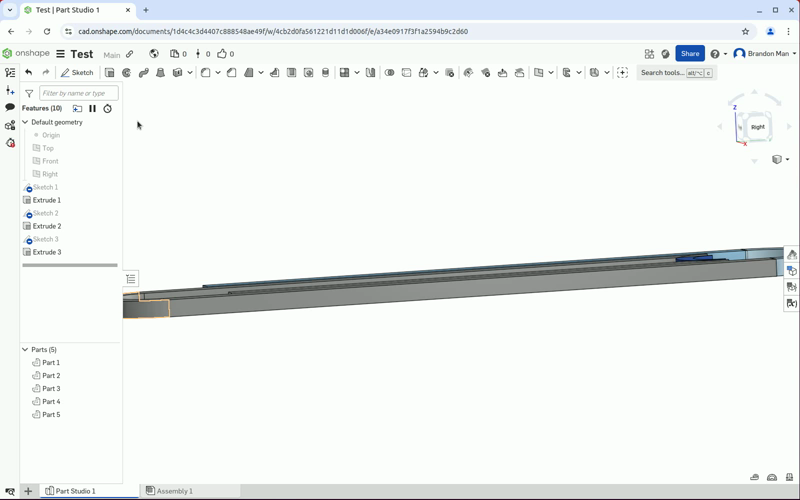
key(right, 3)
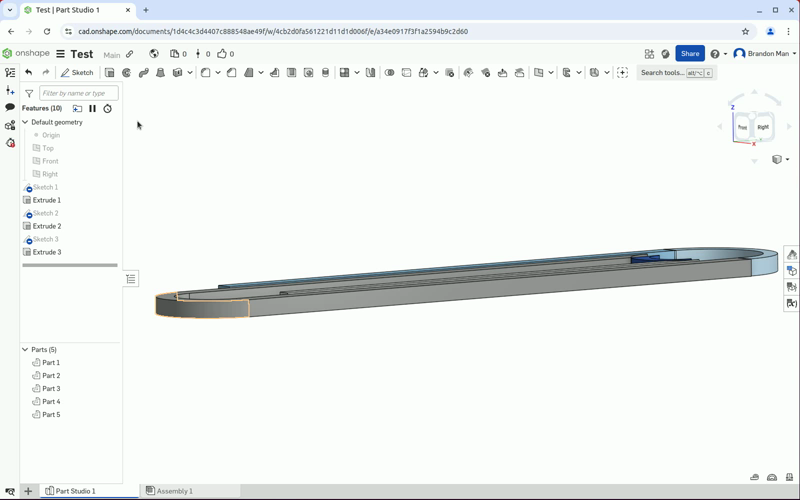
key(down, 3)
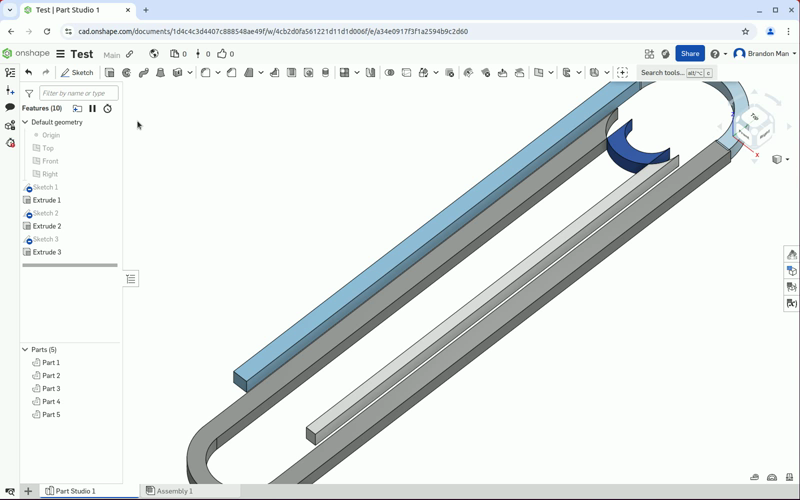
mouse_move(73, 189)
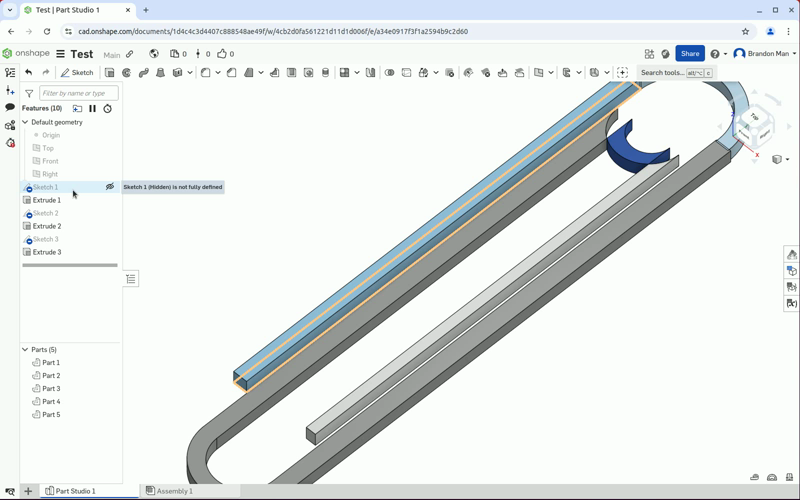
click(73, 189)